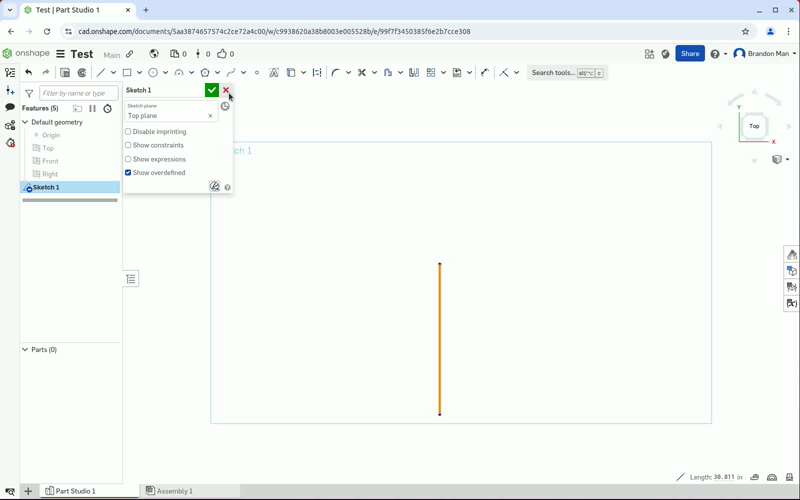
key(shift+h)
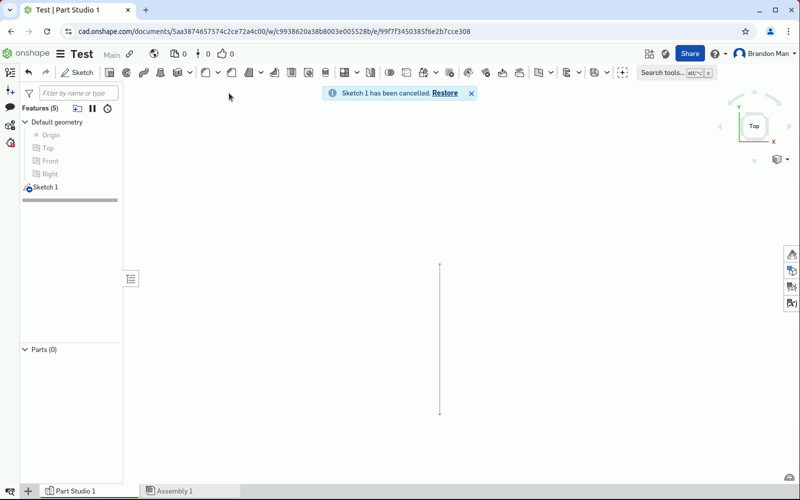
mouse_move(73, 352)
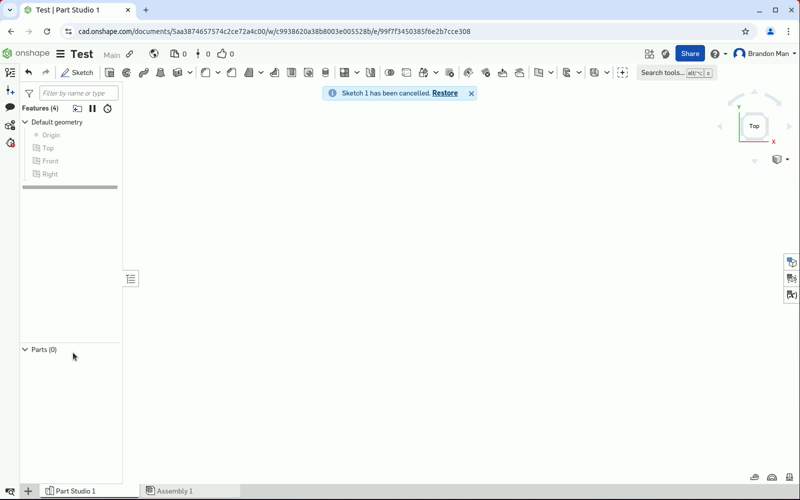
key(y)
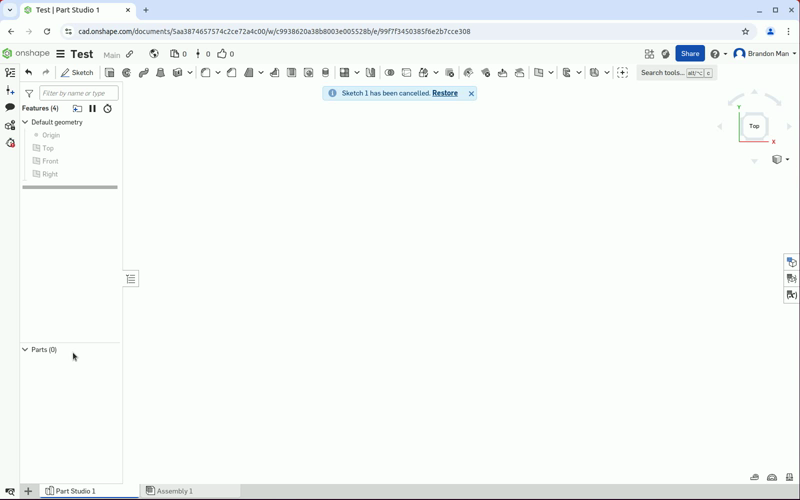
key(shift+p)
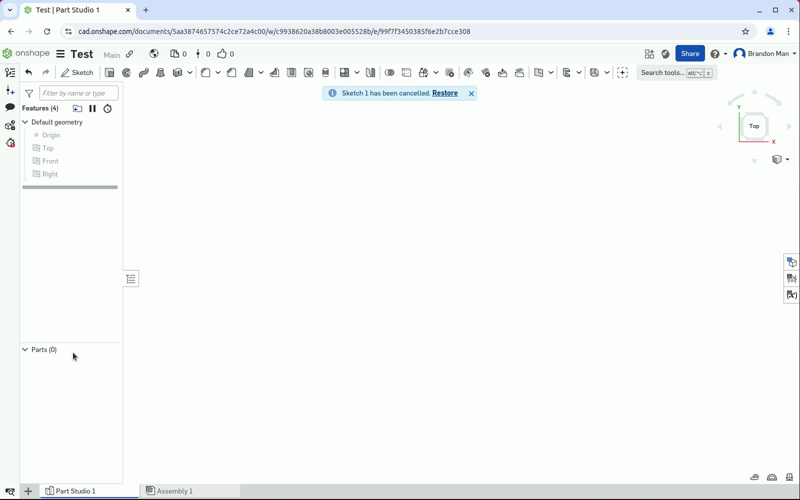
key(space)
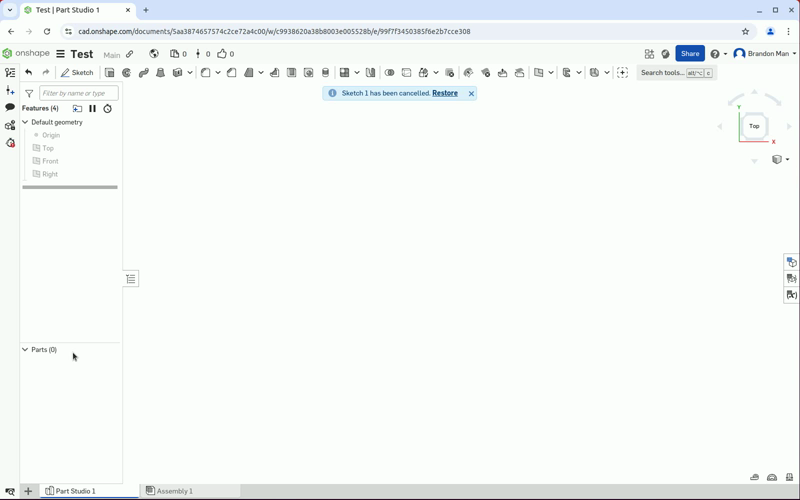
key_down(shift)
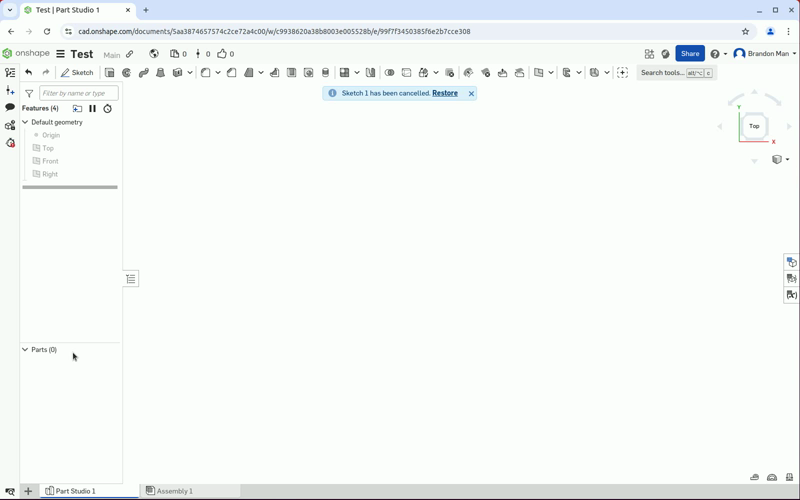
key(up)
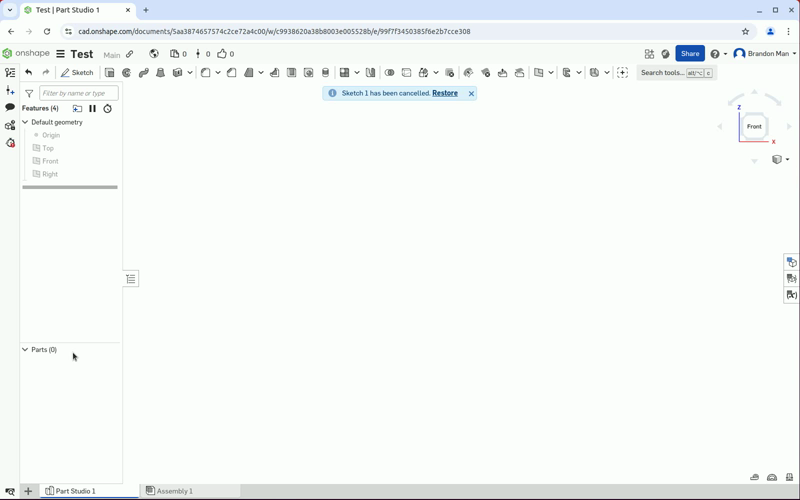
key_up(shift)
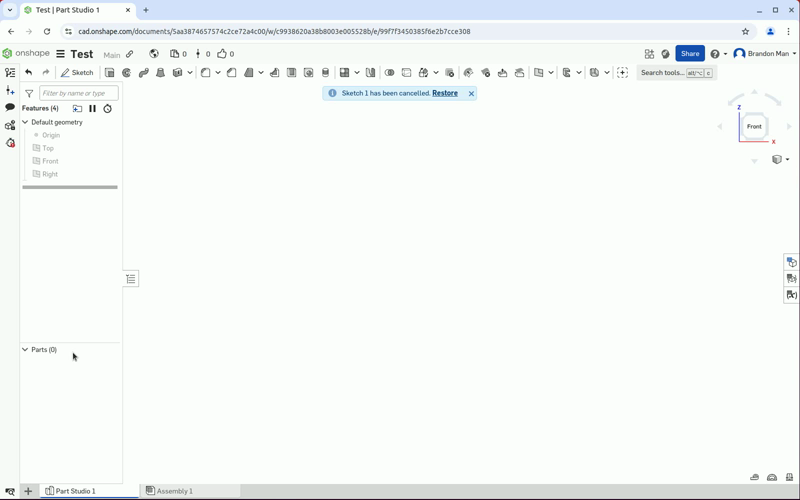
mouse_move(73, 352)
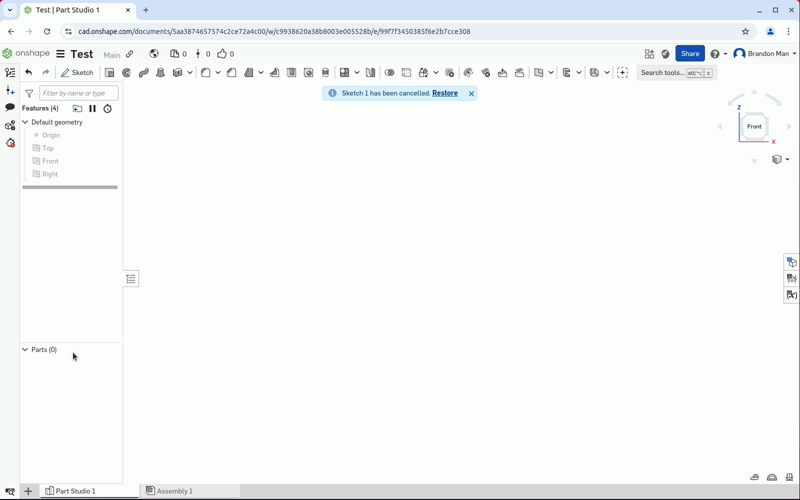
key(shift+y)
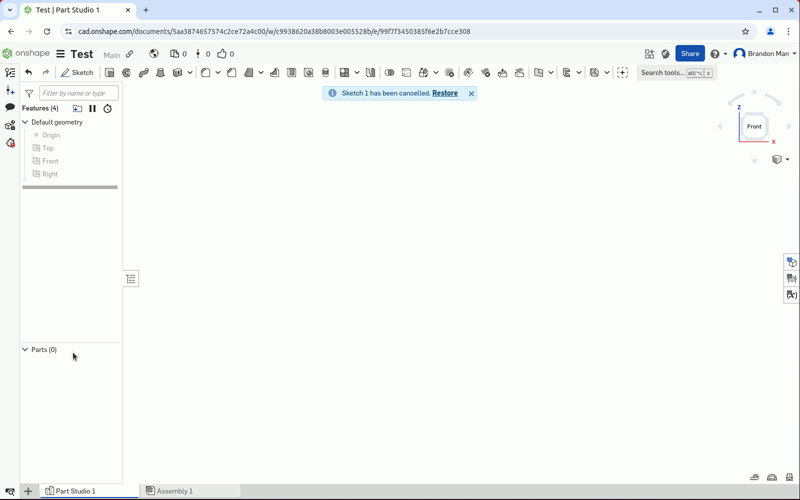
key(shift+s)
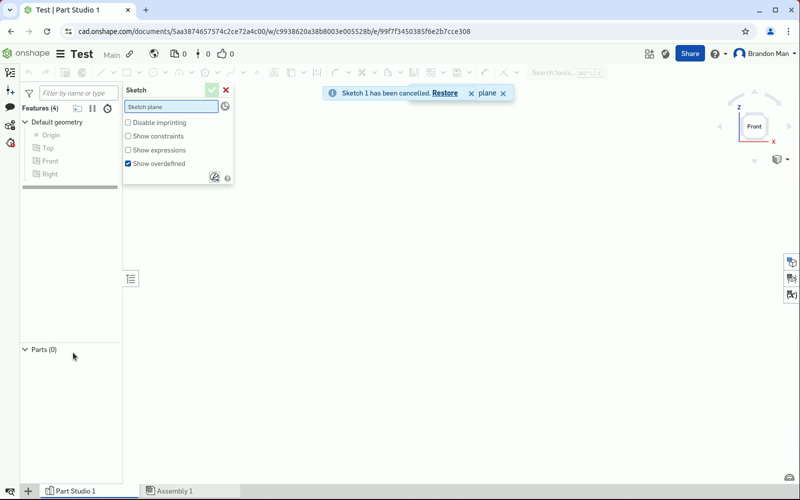
mouse_move(73, 163)
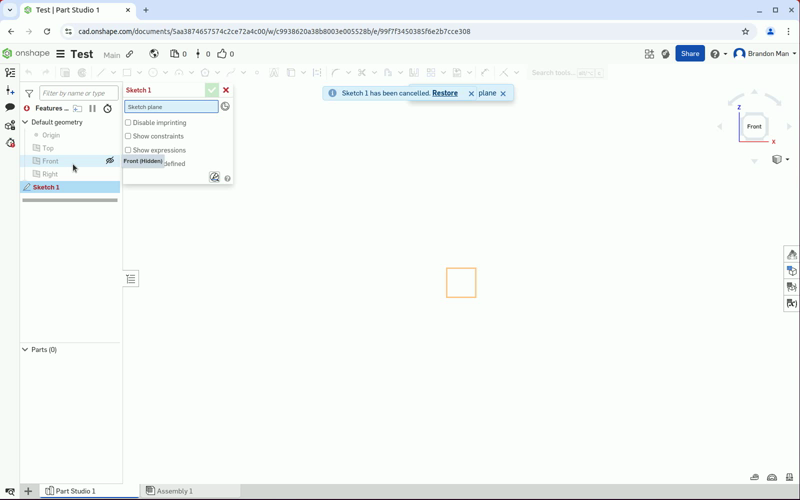
click(73, 163)
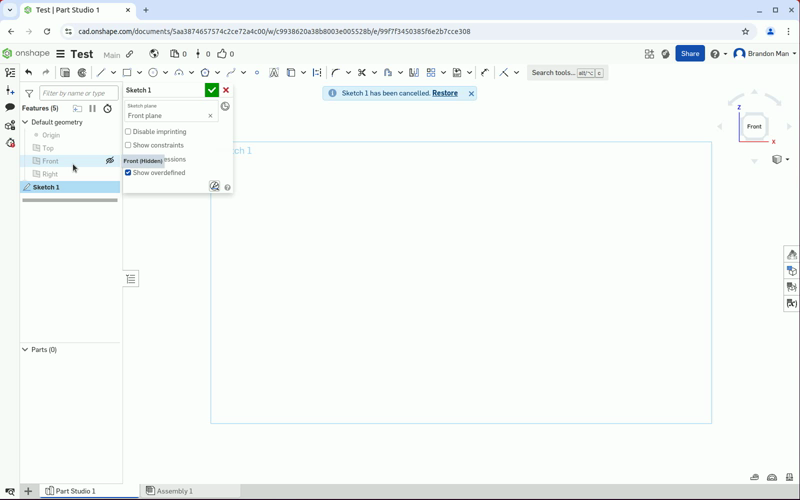
mouse_move(73, 352)
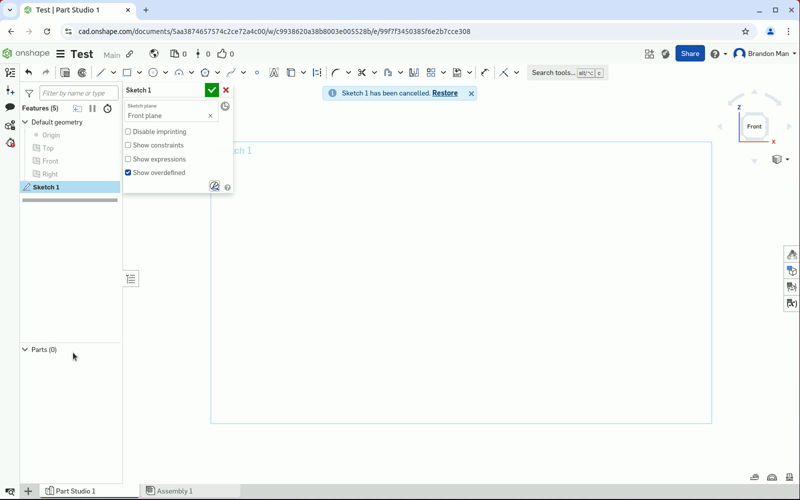
key(y)
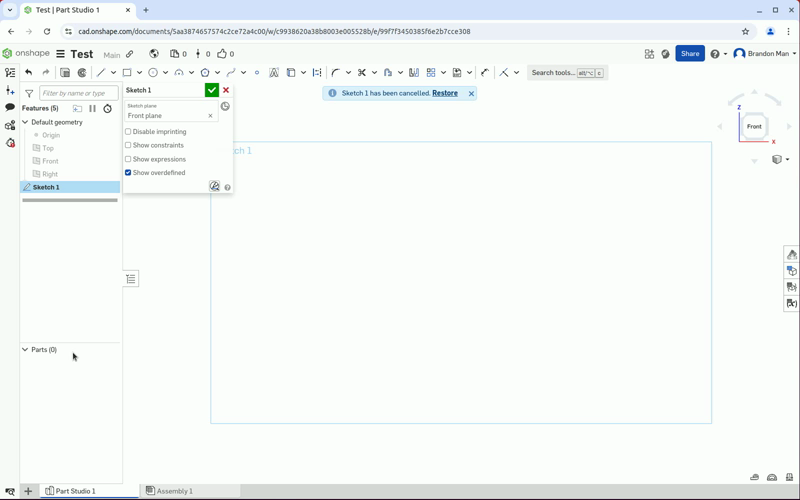
key(l)
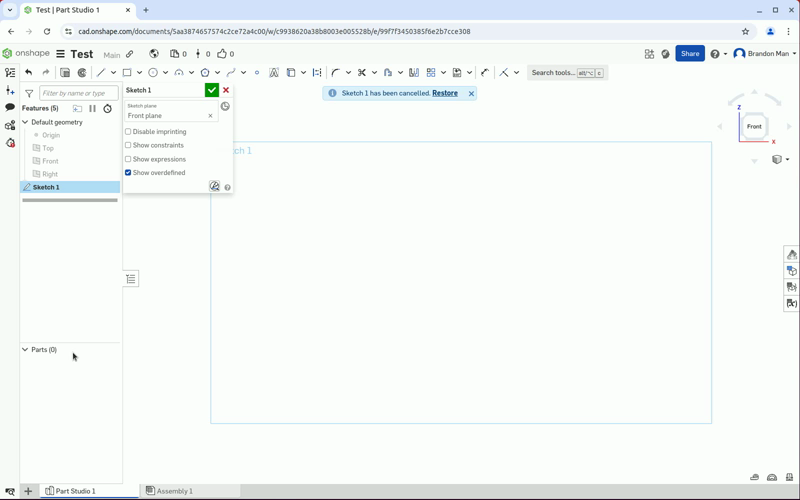
key_down(shift)
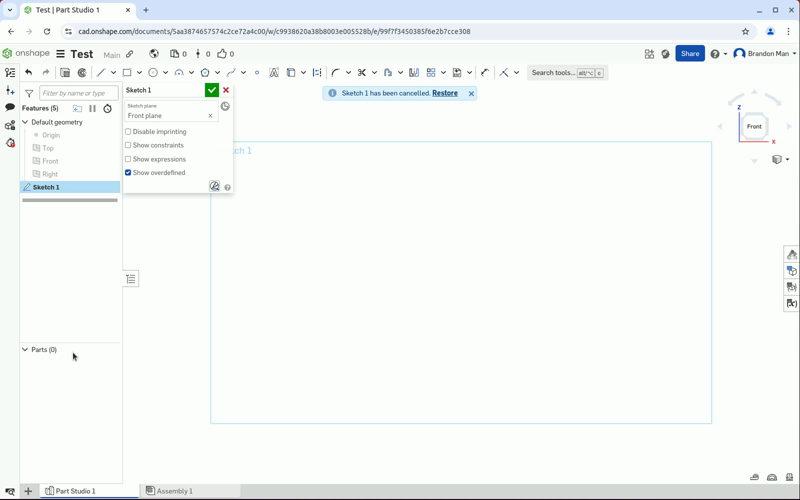
mouse_move(454, 285)
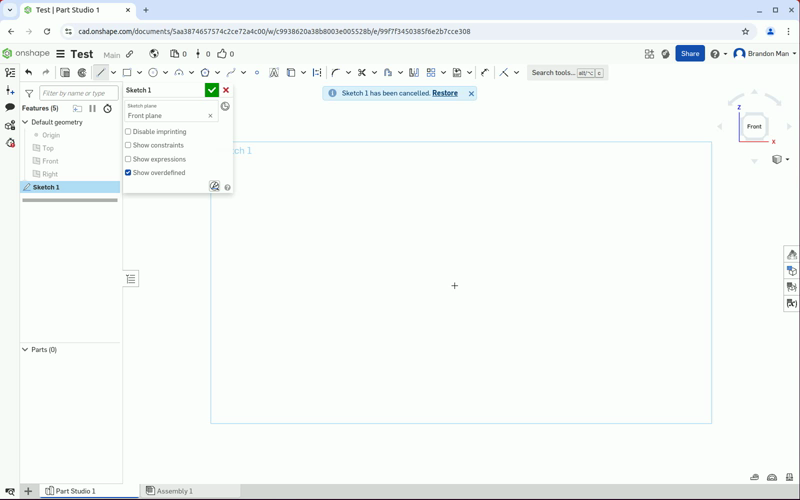
click(454, 285)
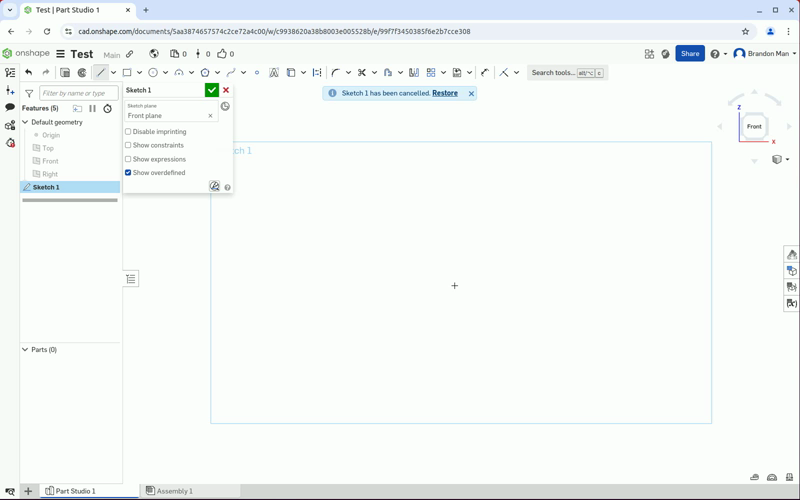
key_up(shift)
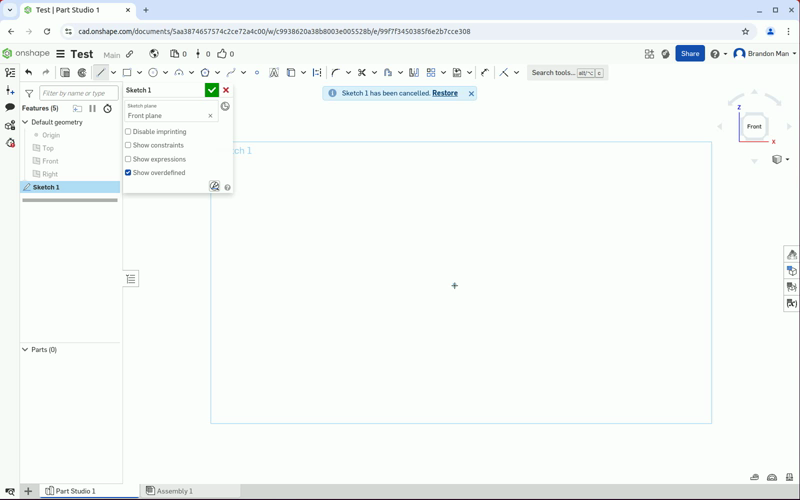
key_down(shift)
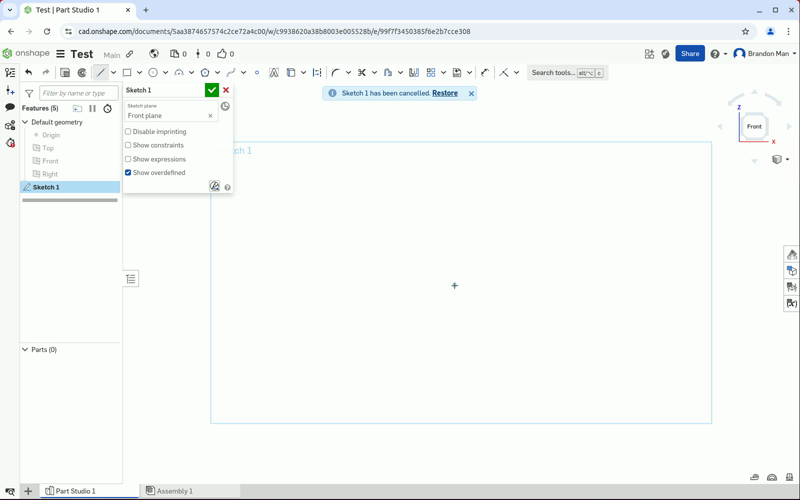
mouse_move(484, 285)
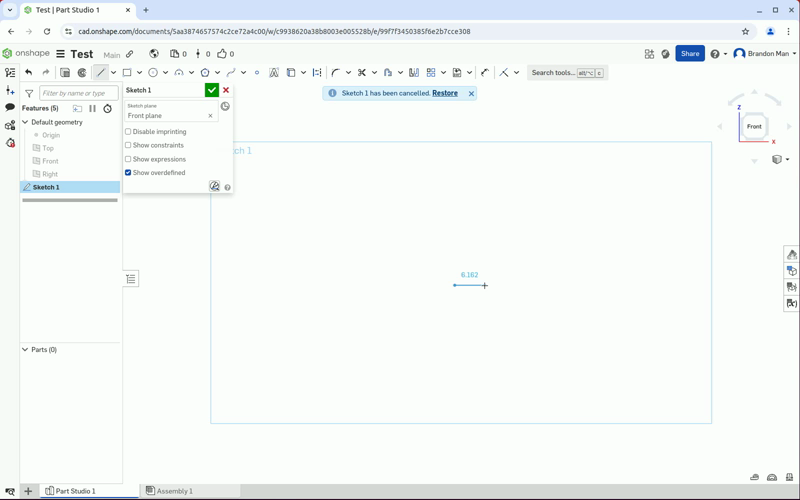
mouse_move(464, 285)
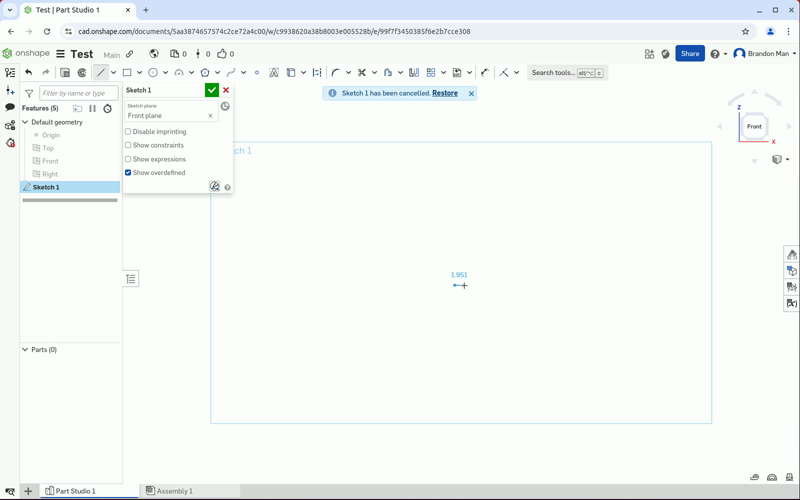
click(464, 285)
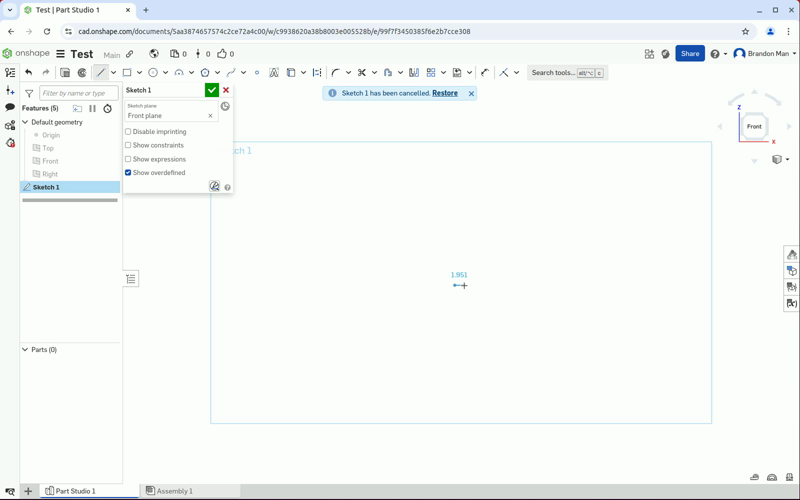
key_up(shift)
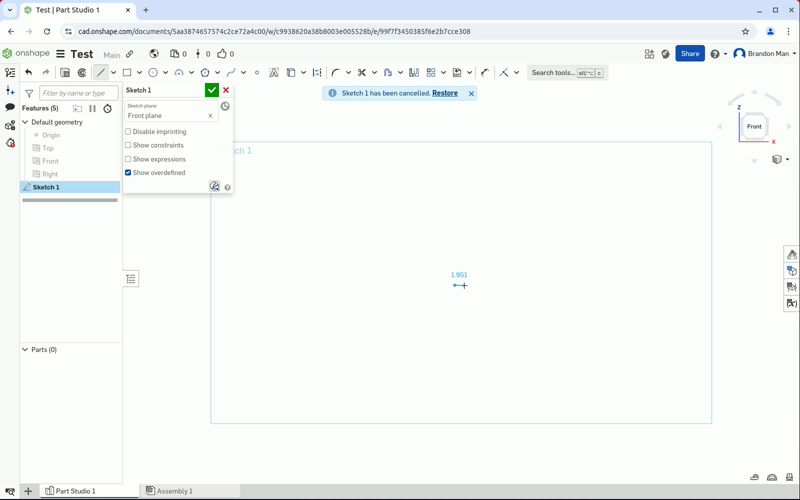
key_down(shift)
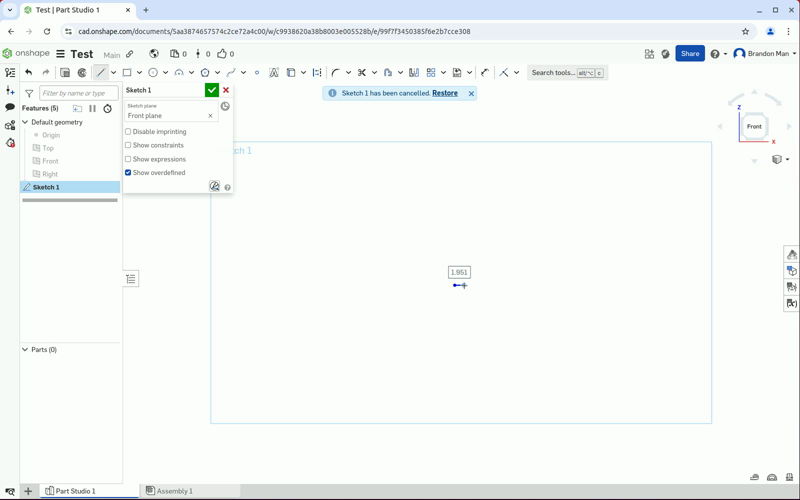
mouse_move(494, 285)
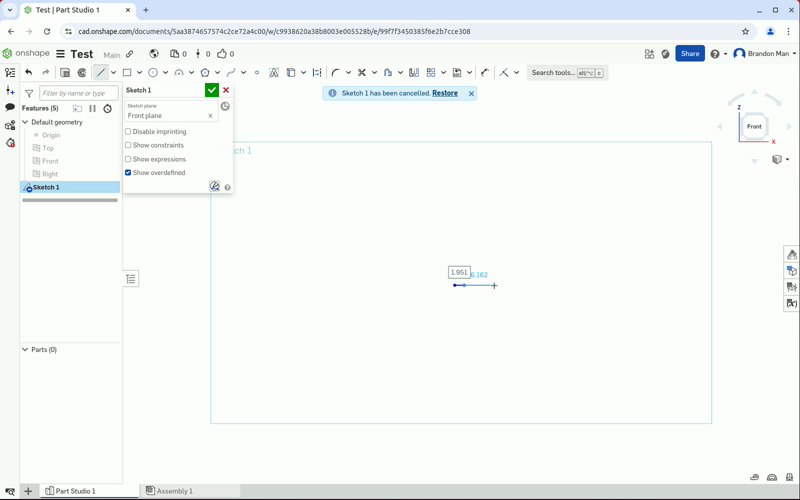
mouse_move(464, 276)
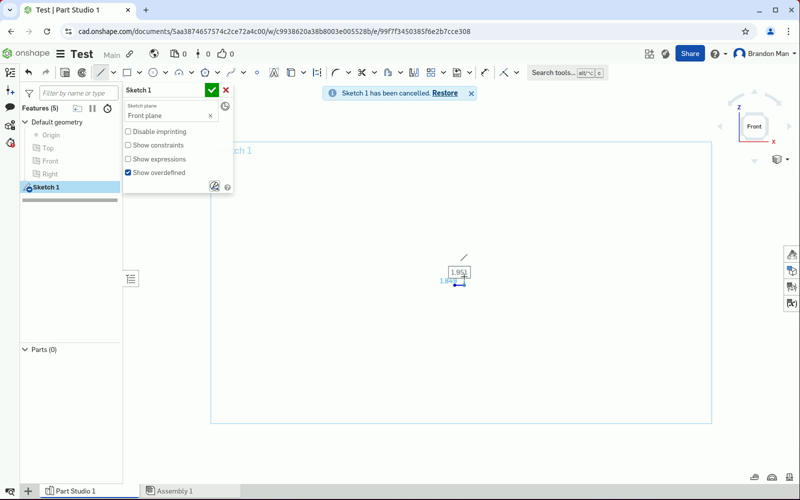
click(464, 276)
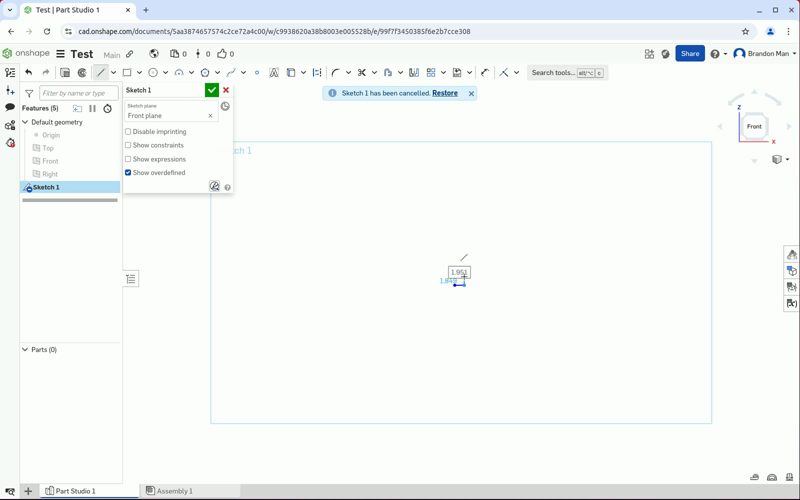
key_up(shift)
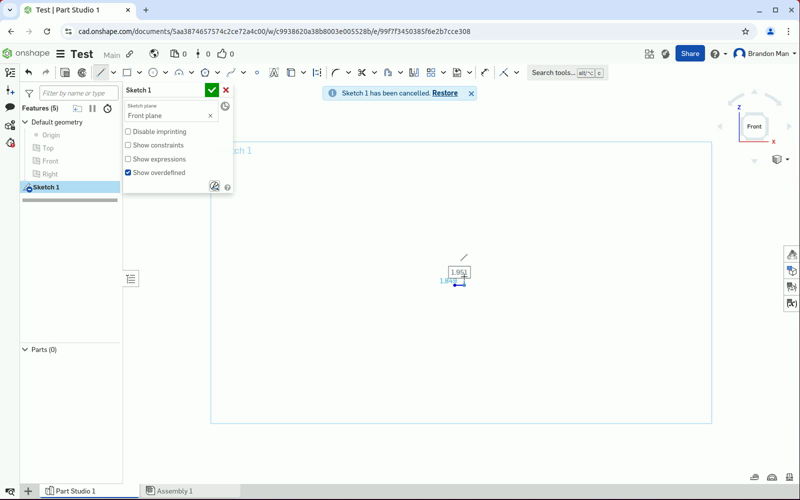
key_down(shift)
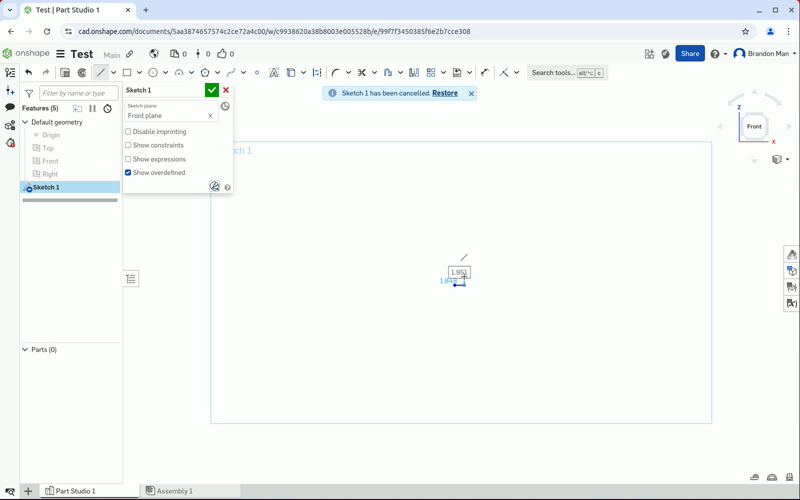
mouse_move(494, 276)
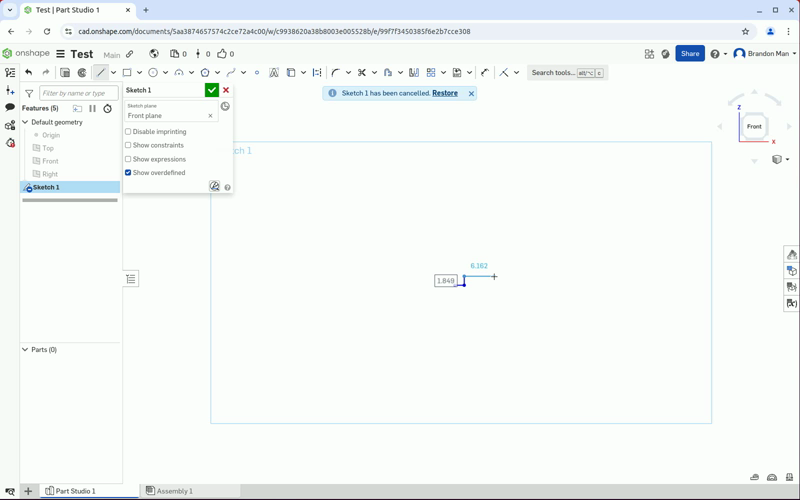
mouse_move(454, 276)
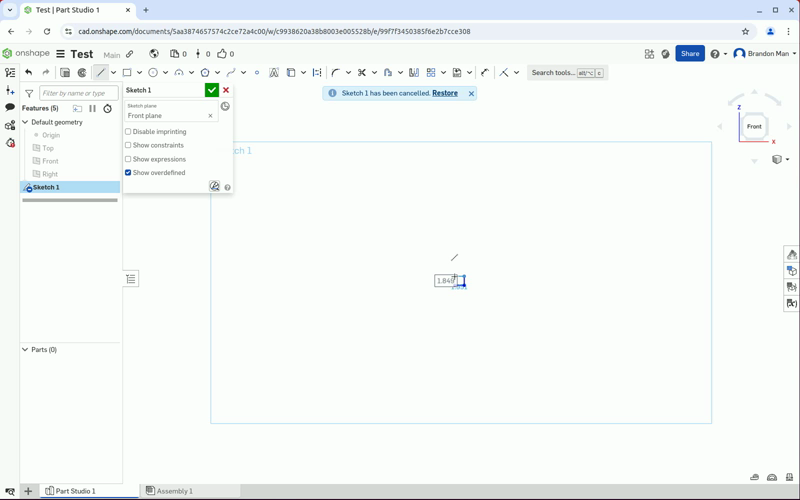
click(454, 276)
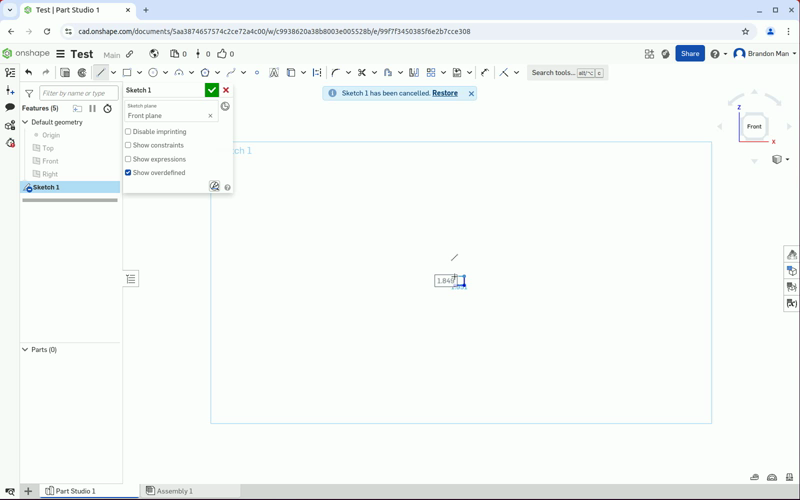
key_up(shift)
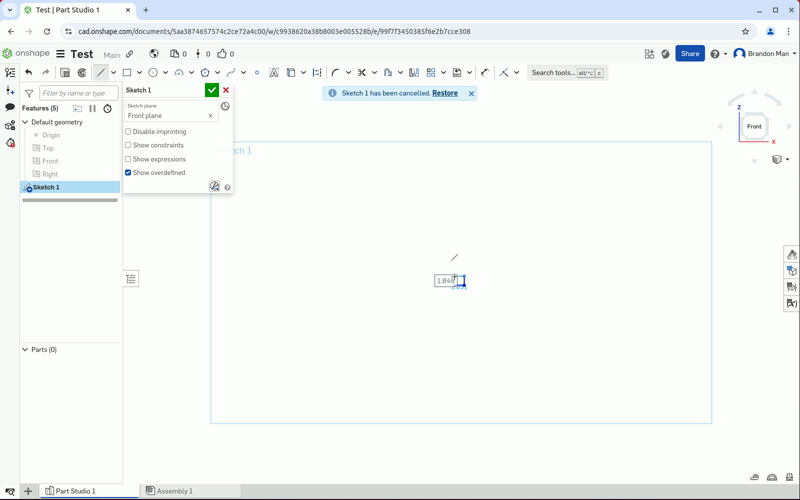
mouse_move(484, 276)
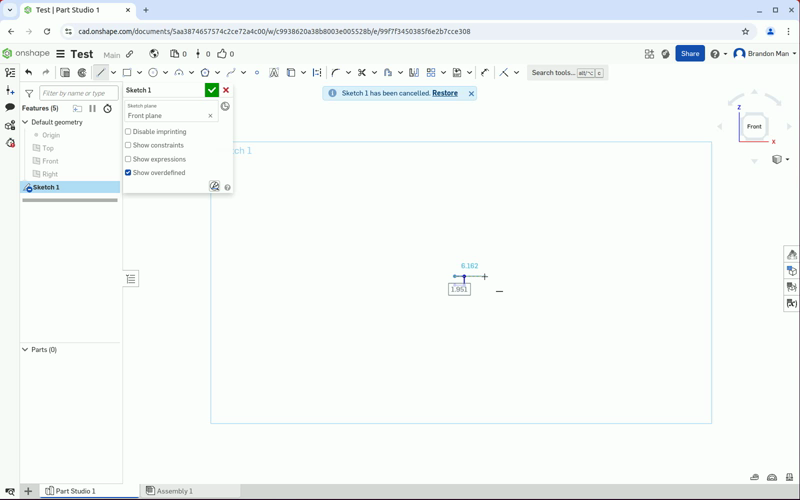
key_down(shift)
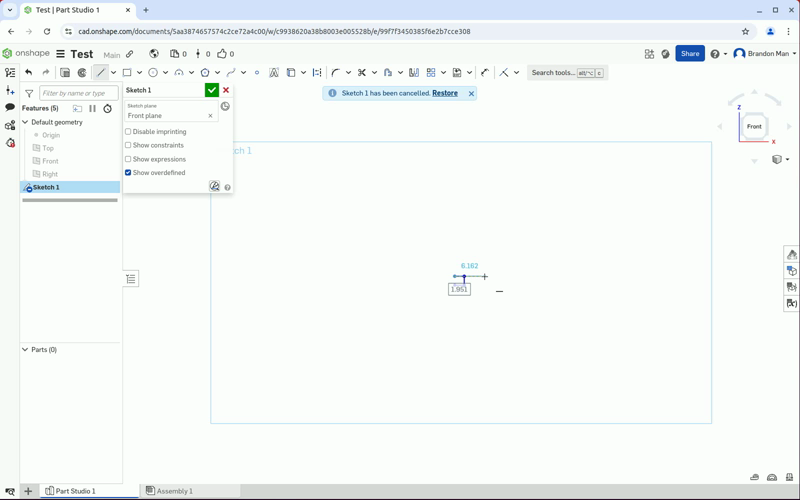
mouse_move(454, 285)
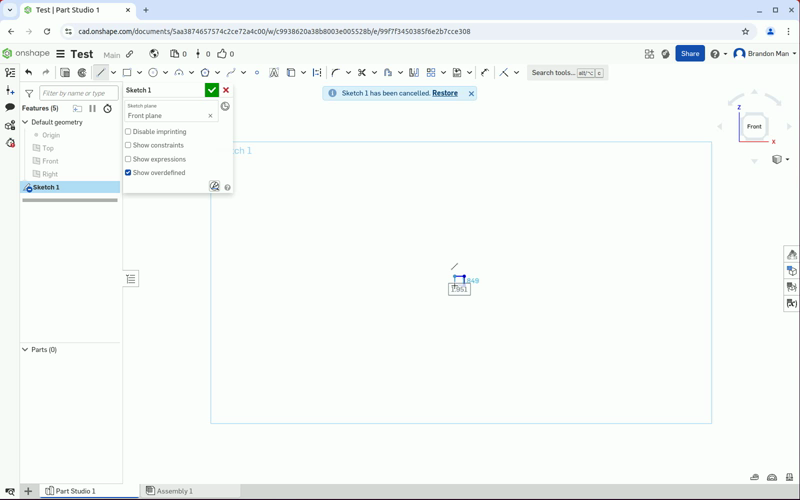
key_up(shift)
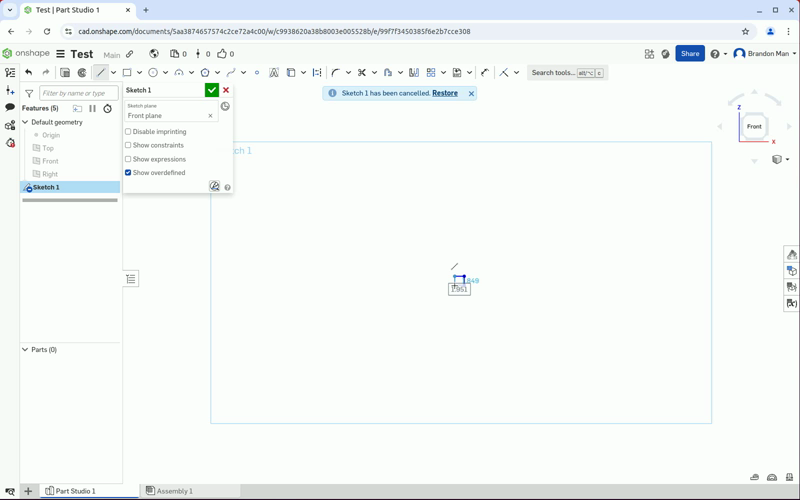
click(454, 285)
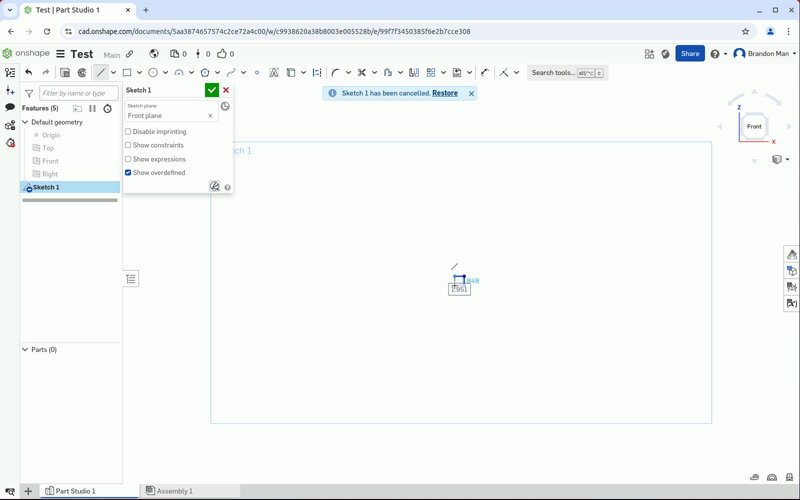
key(esc)
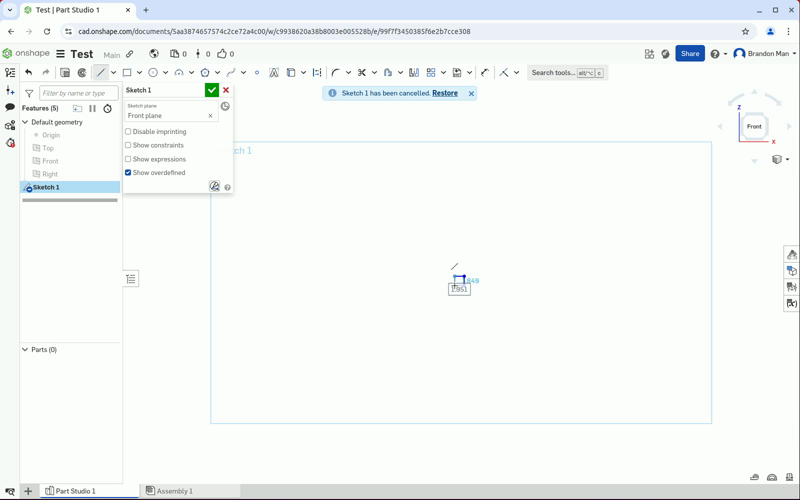
mouse_move(458, 284)
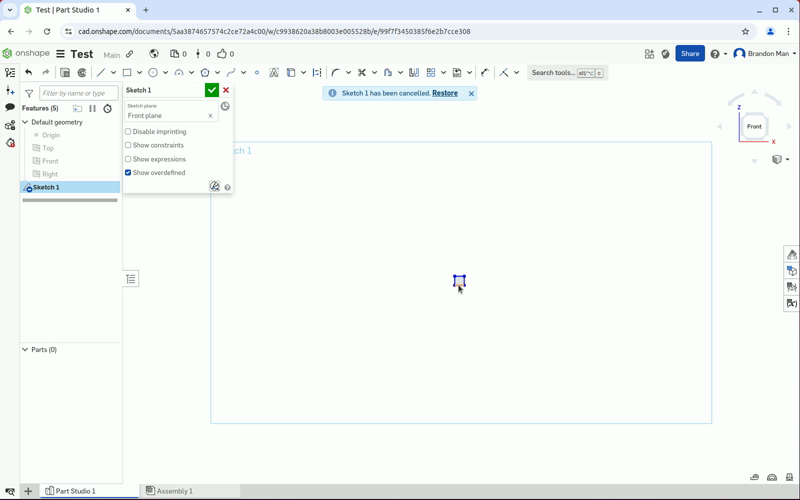
scroll(6)
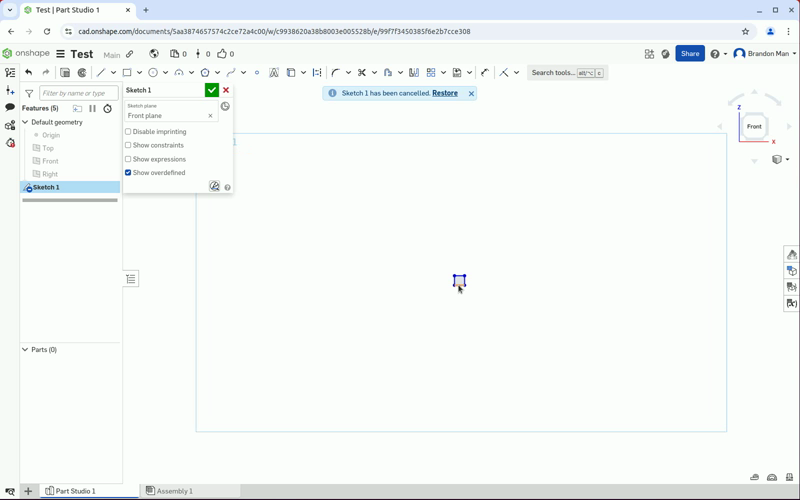
scroll(6)
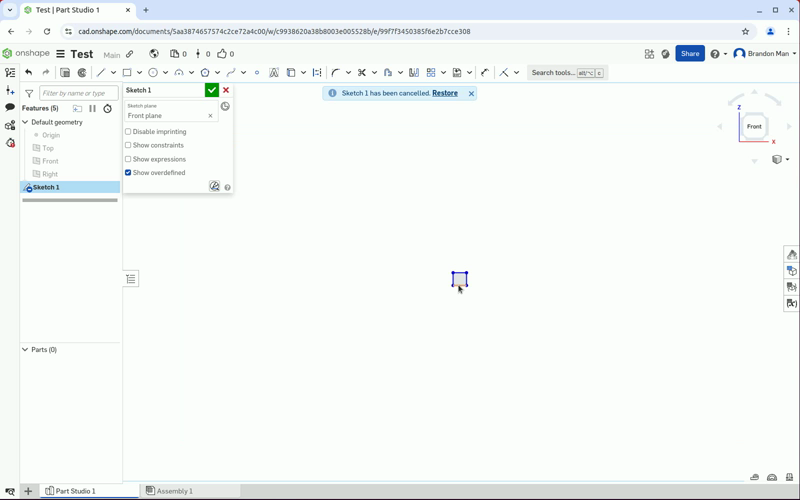
scroll(6)
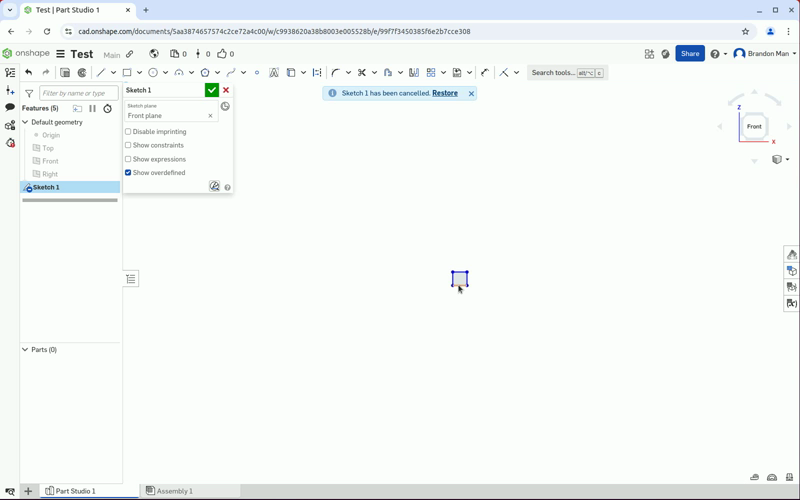
scroll(6)
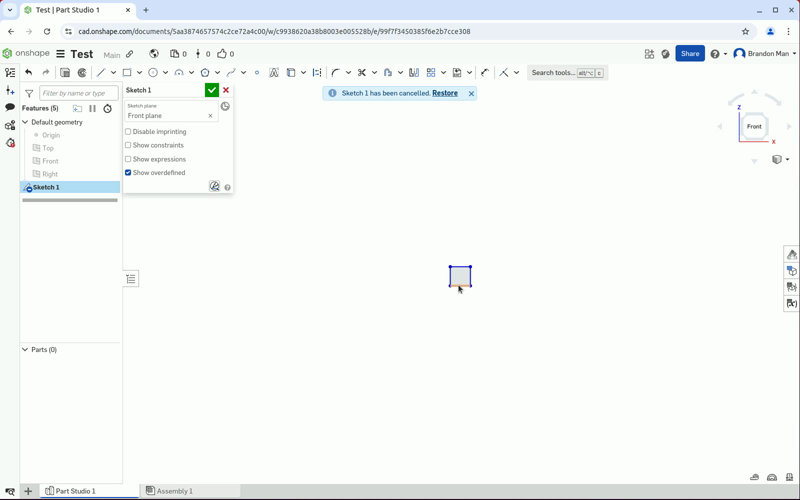
scroll(6)
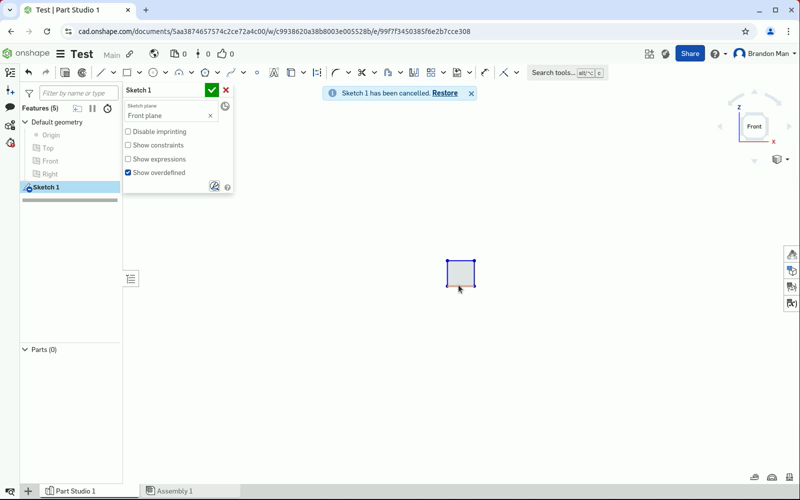
scroll(6)
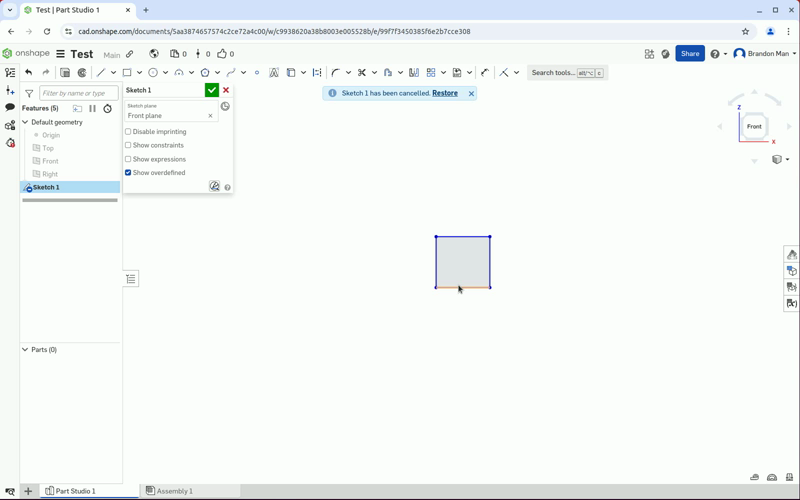
scroll(6)
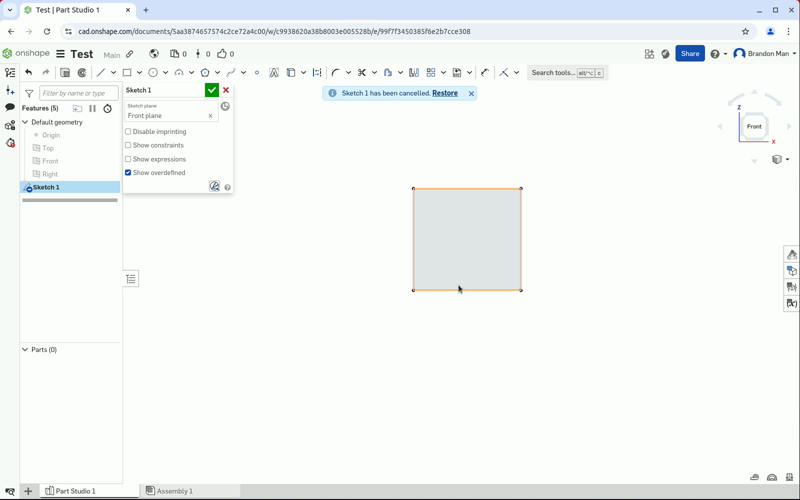
click(458, 284)
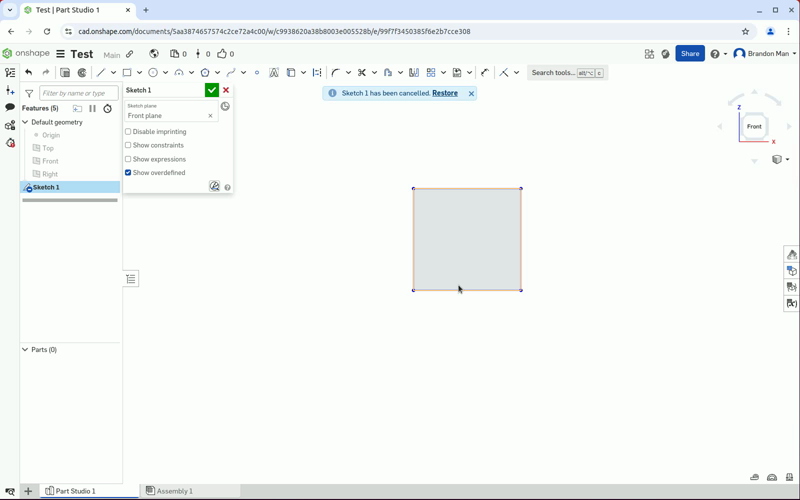
scroll(-6)
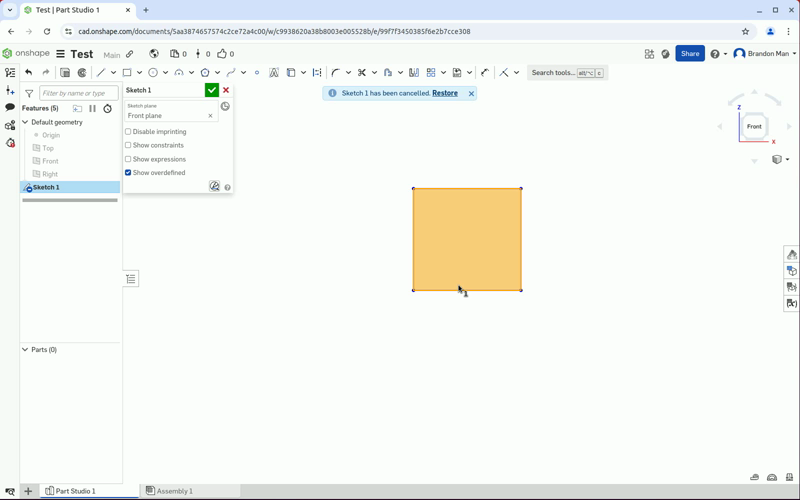
scroll(-6)
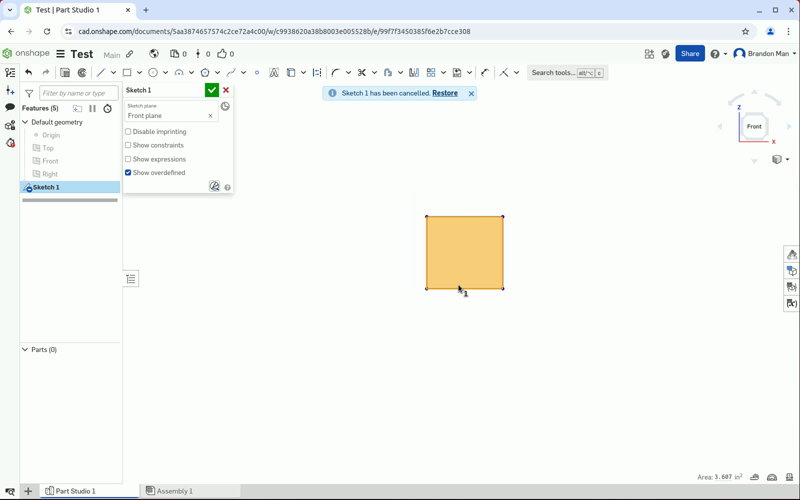
scroll(-6)
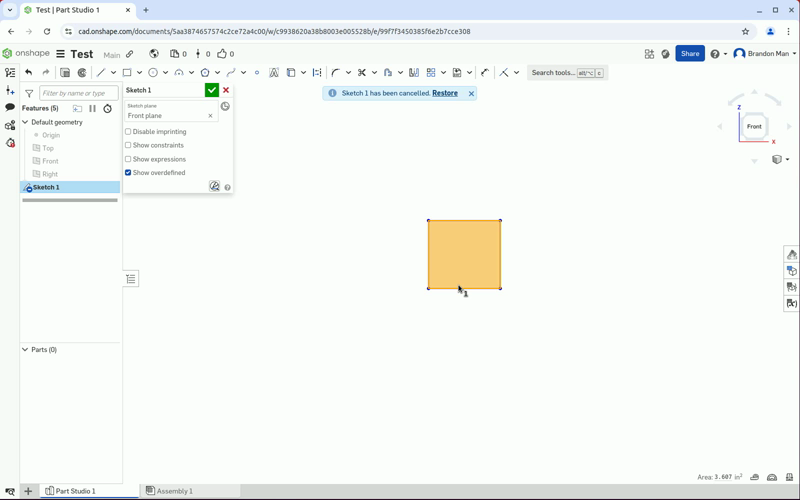
scroll(-6)
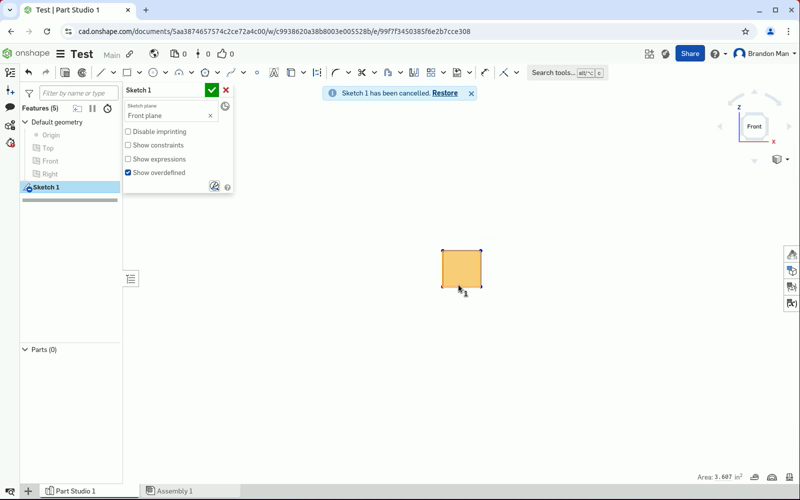
scroll(-6)
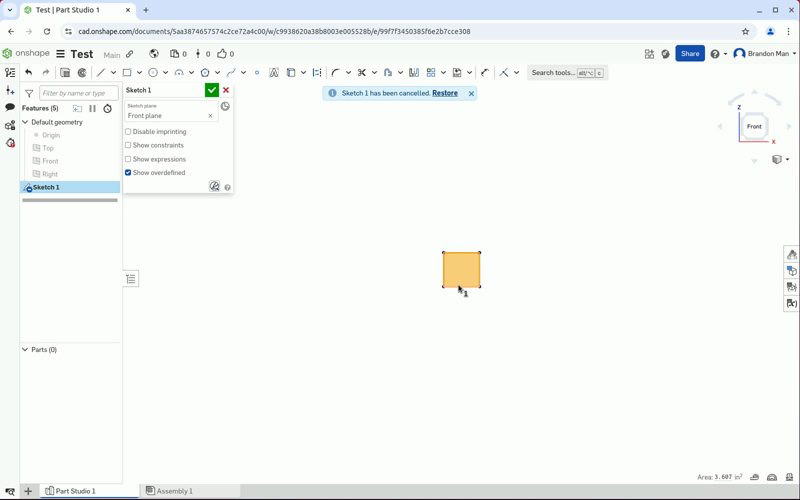
scroll(-6)
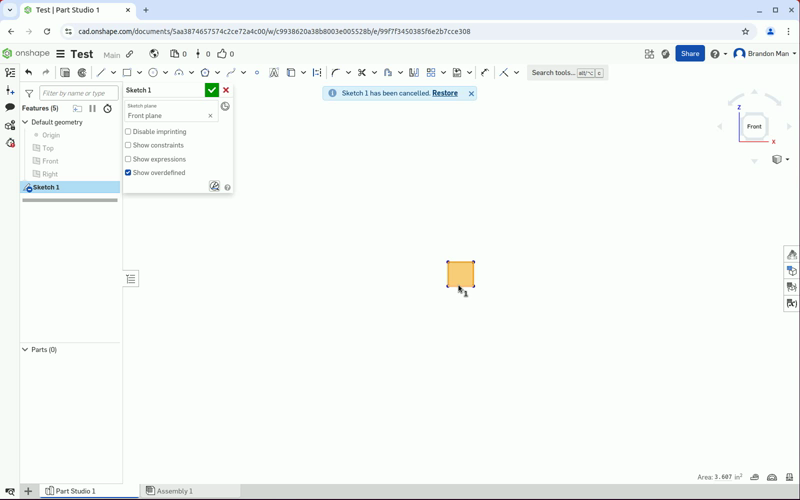
scroll(-6)
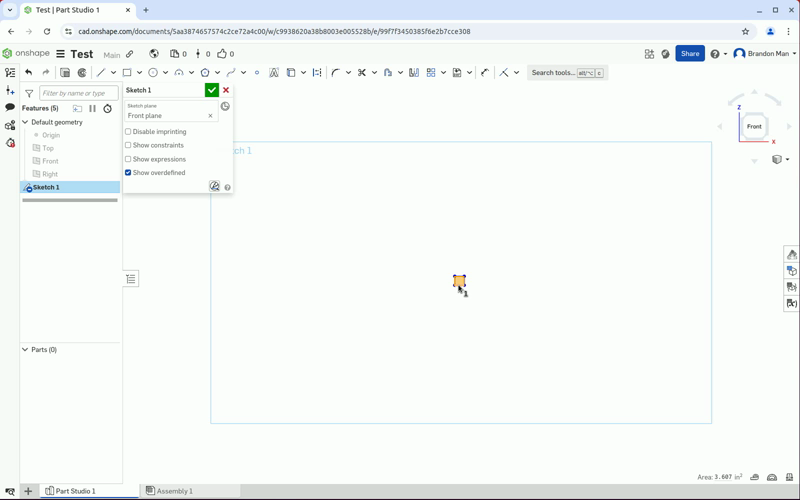
mouse_move(73, 352)
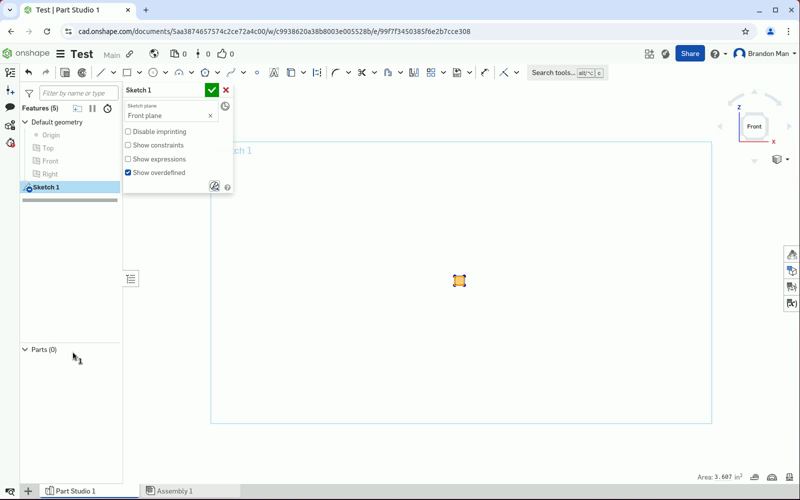
key(shift+y)
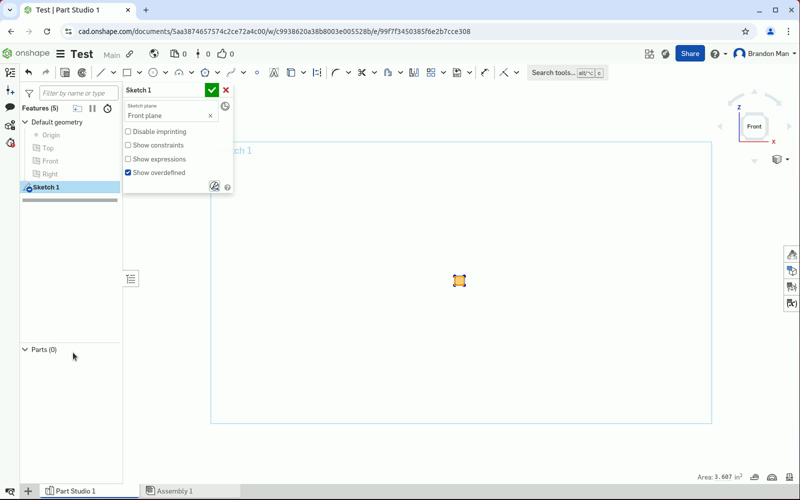
key(shift+e)
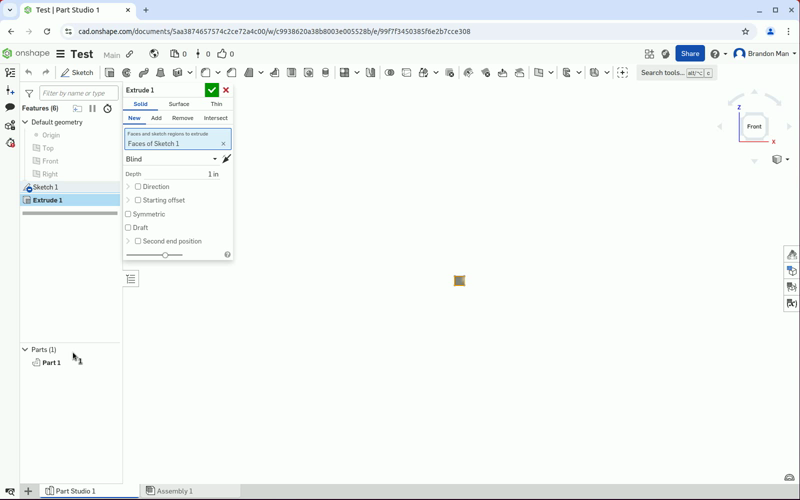
mouse_move(143, 106)
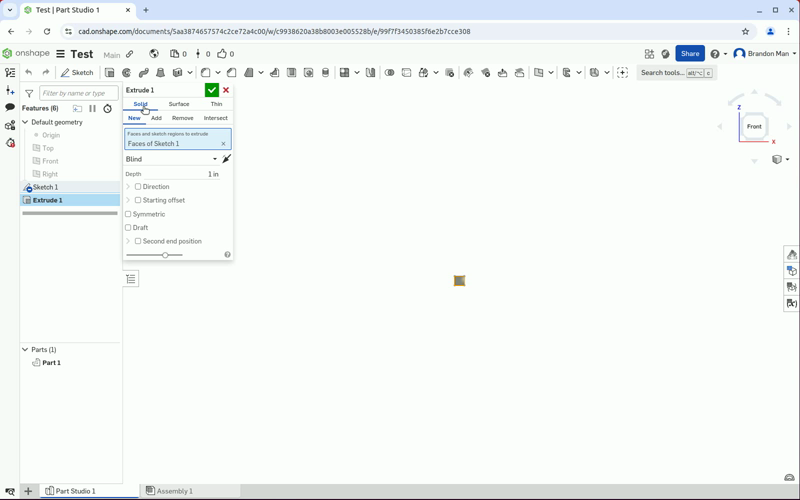
click(143, 106)
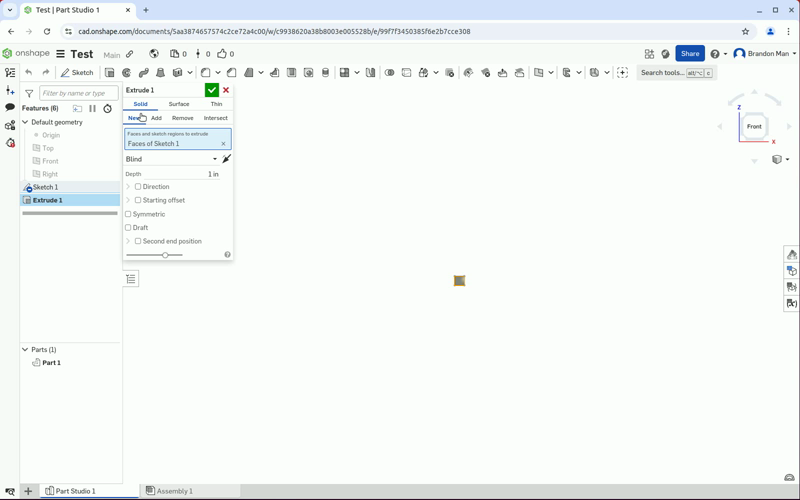
mouse_move(137, 120)
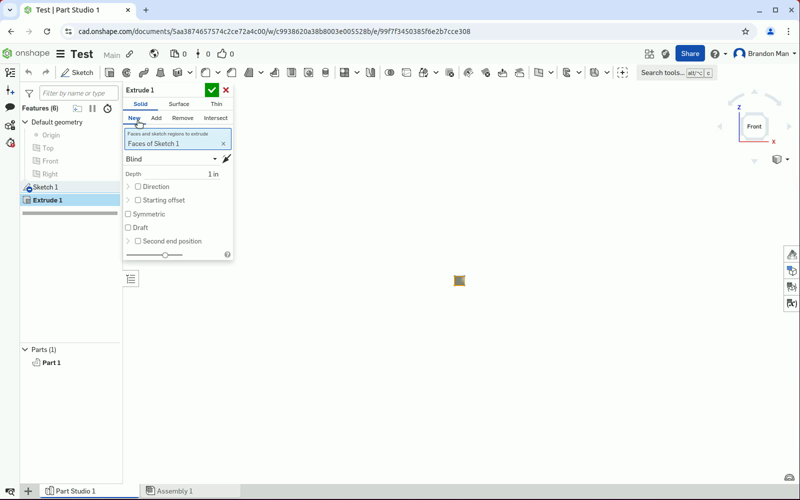
click(137, 120)
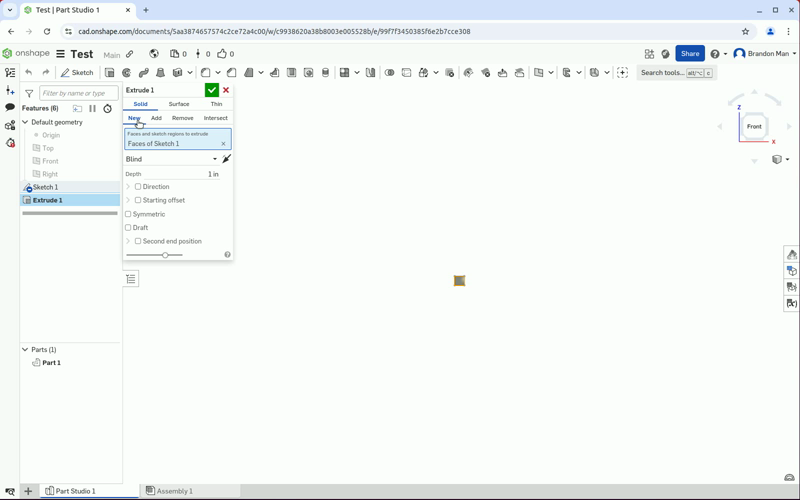
key(tab, 4)
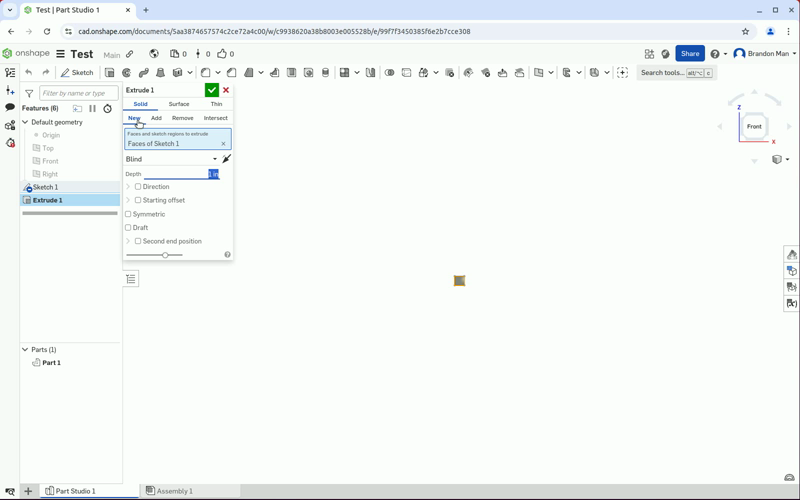
text(1.204)
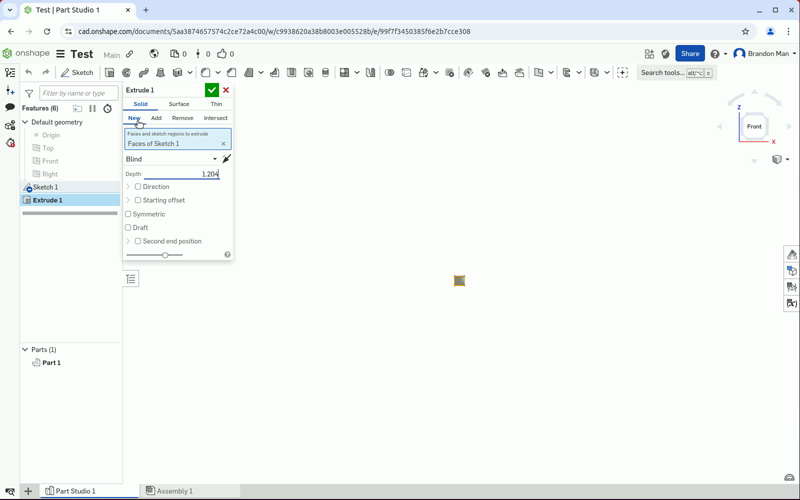
key(enter)
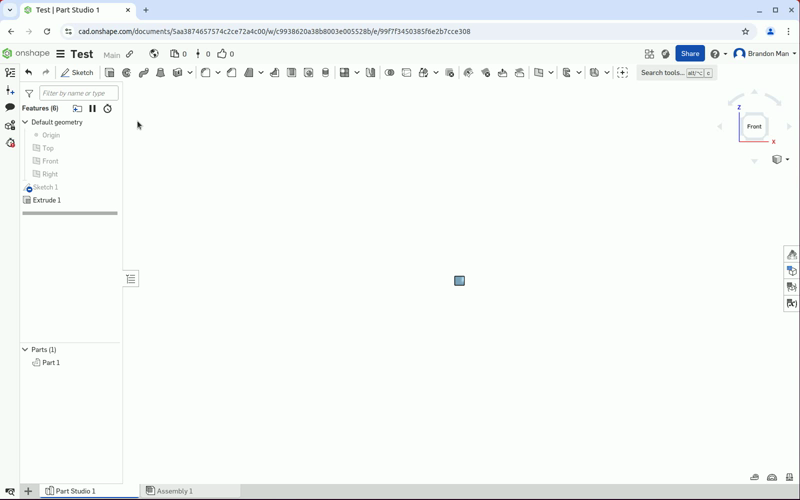
key(shift+h)
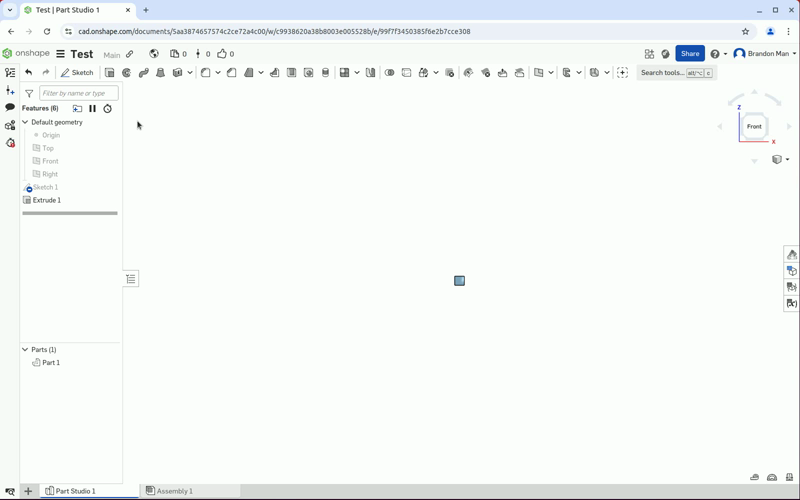
key(shift+h)
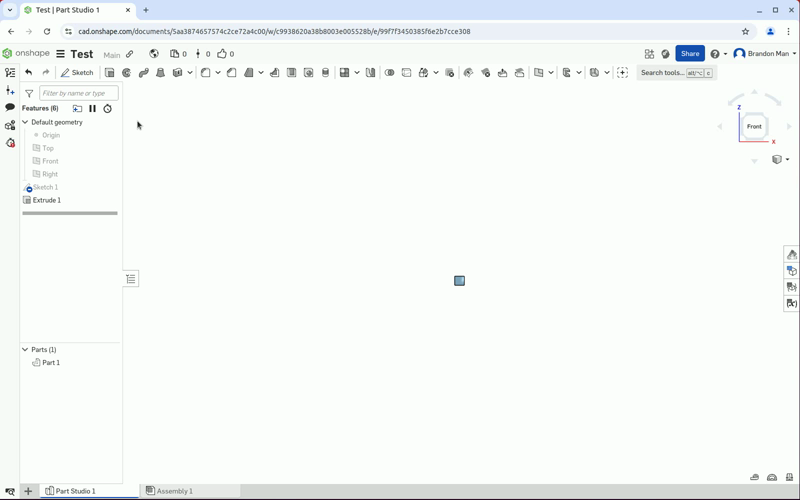
mouse_move(73, 189)
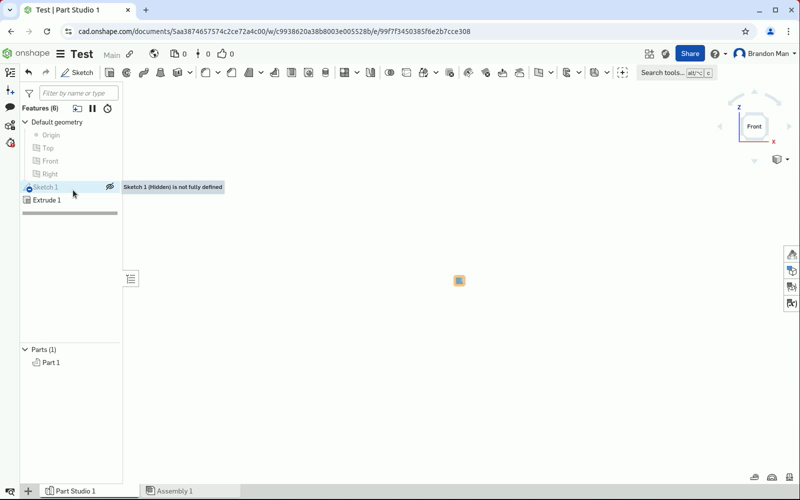
click(73, 189)
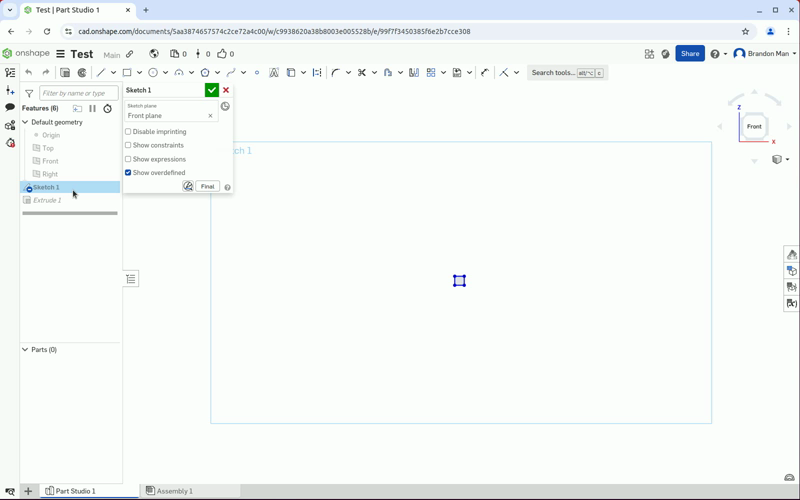
mouse_move(229, 92)
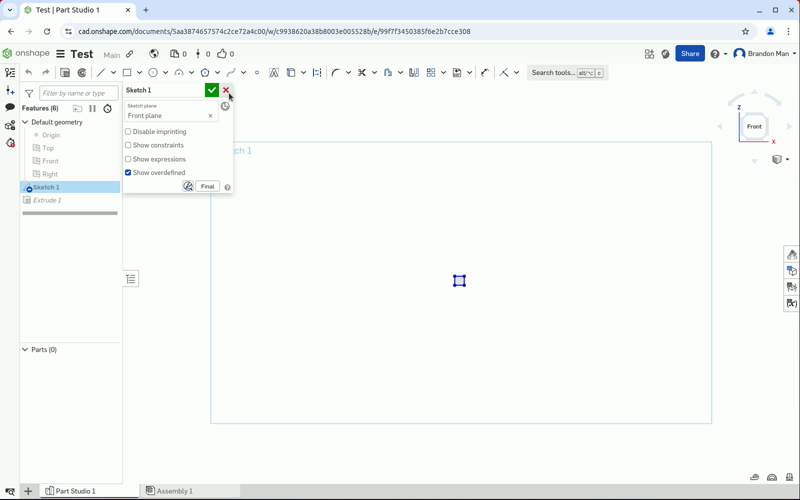
click(229, 92)
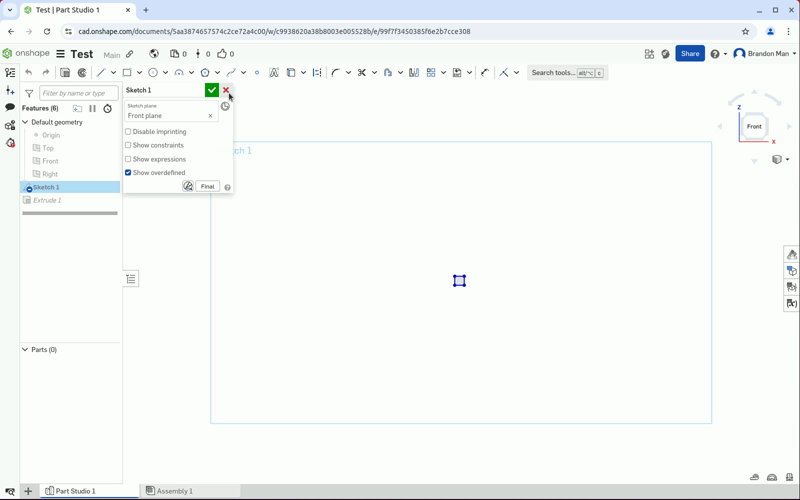
key(shift+s)
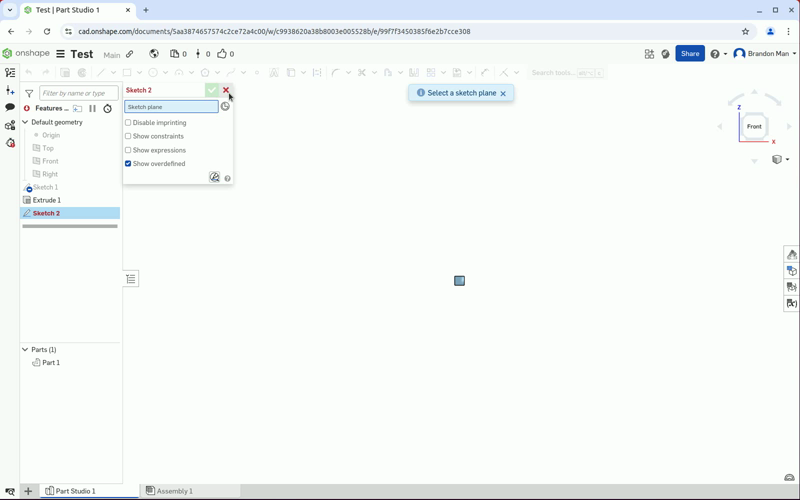
mouse_move(73, 163)
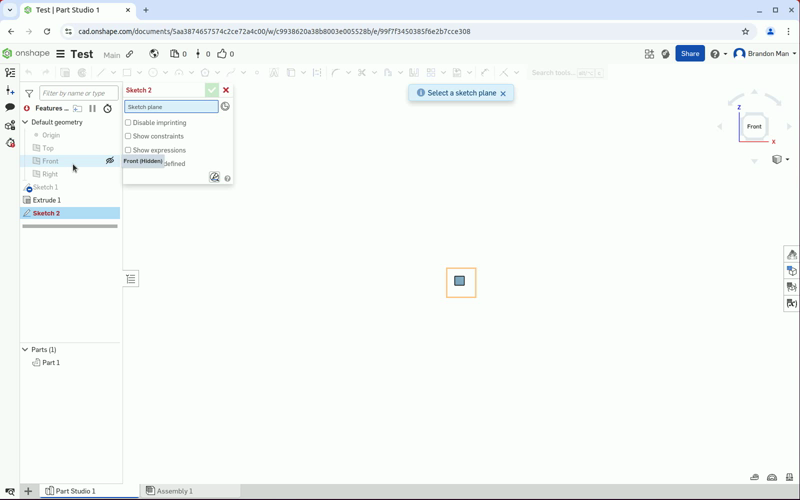
click(73, 163)
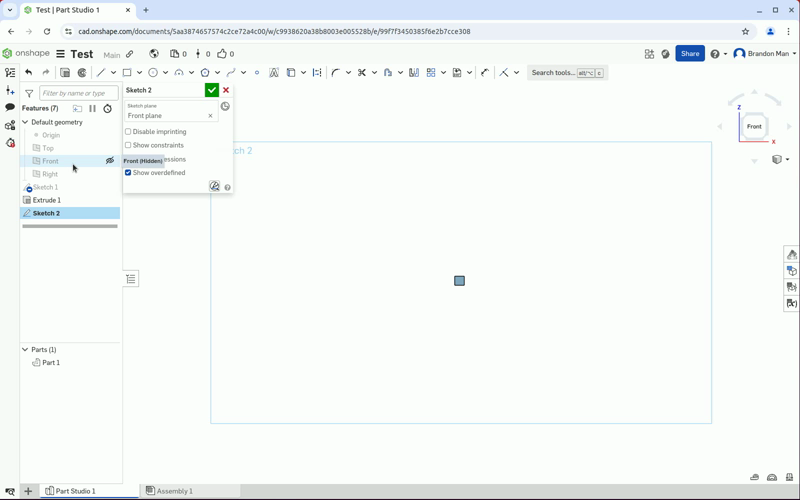
mouse_move(73, 352)
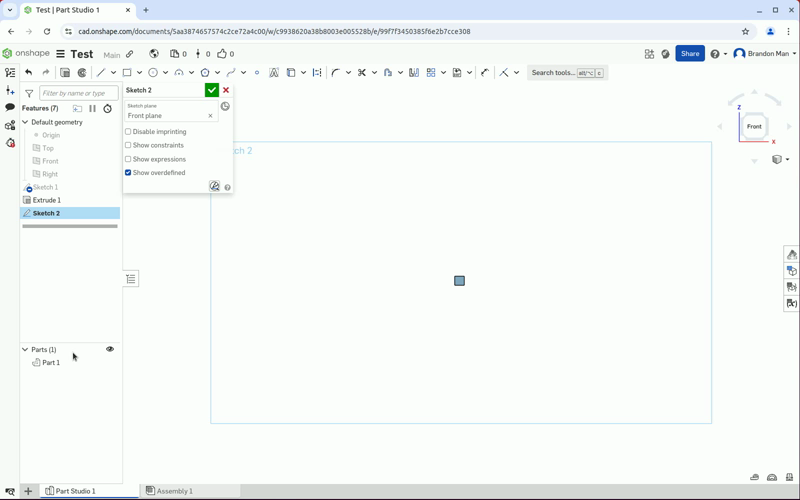
key(y)
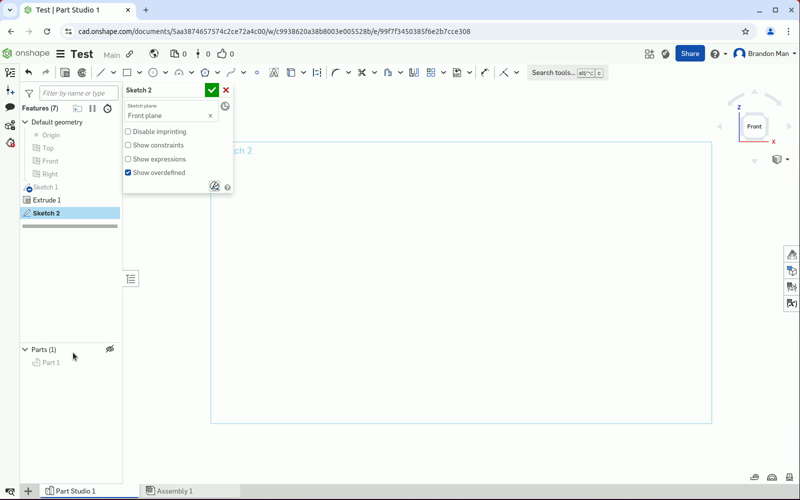
key(l)
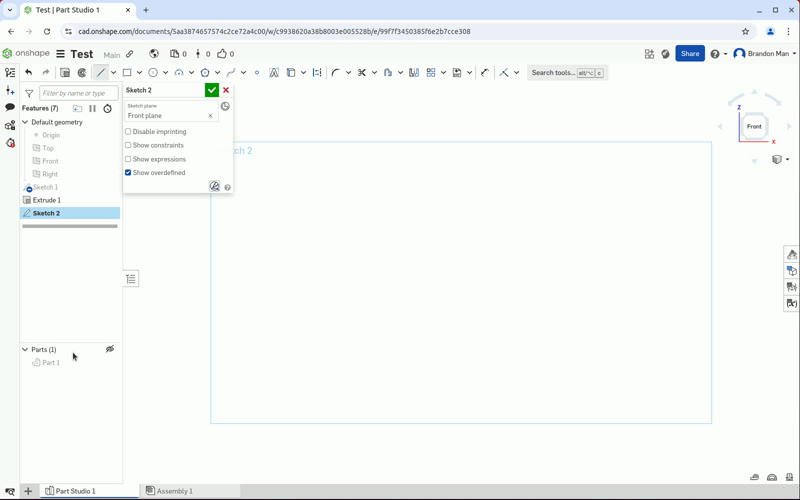
key_down(shift)
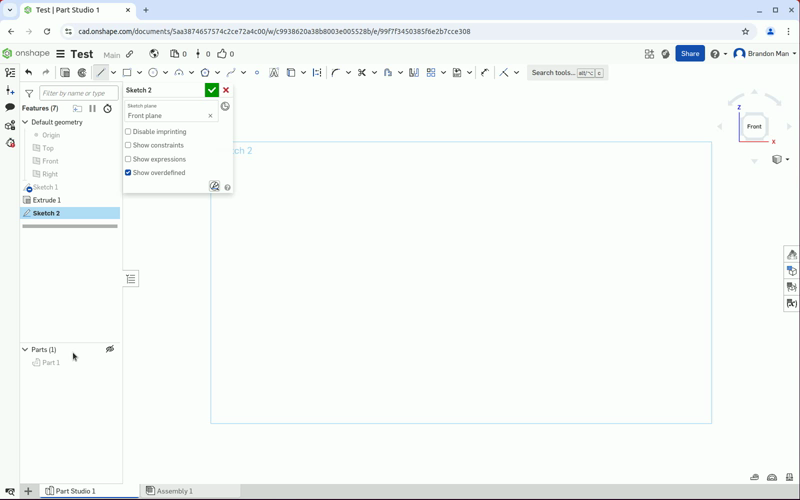
mouse_move(427, 306)
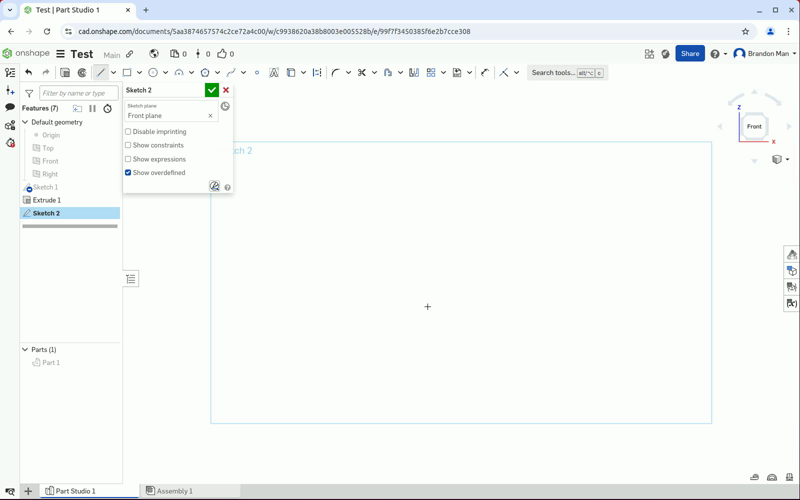
click(427, 306)
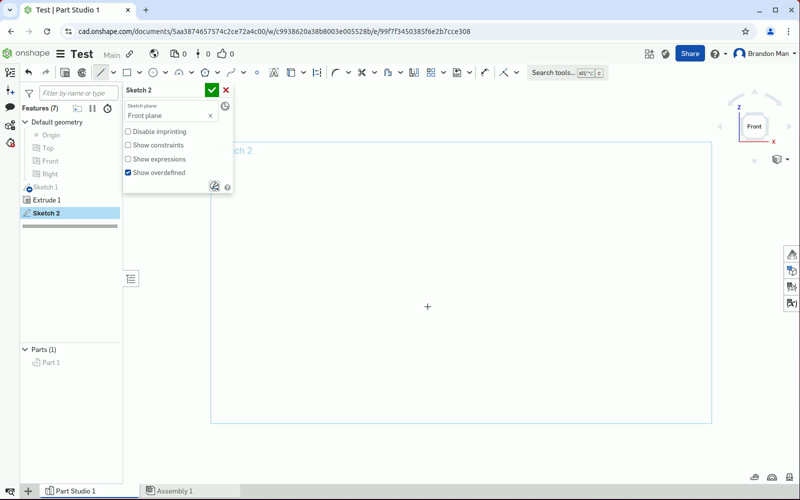
key_up(shift)
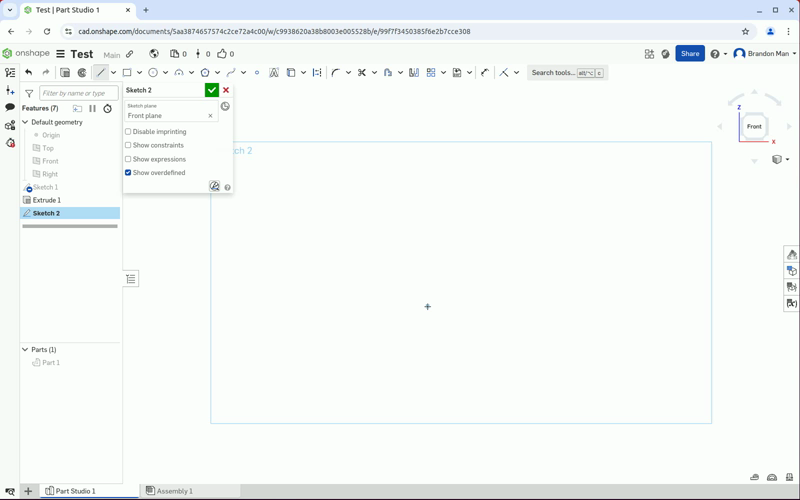
key_down(shift)
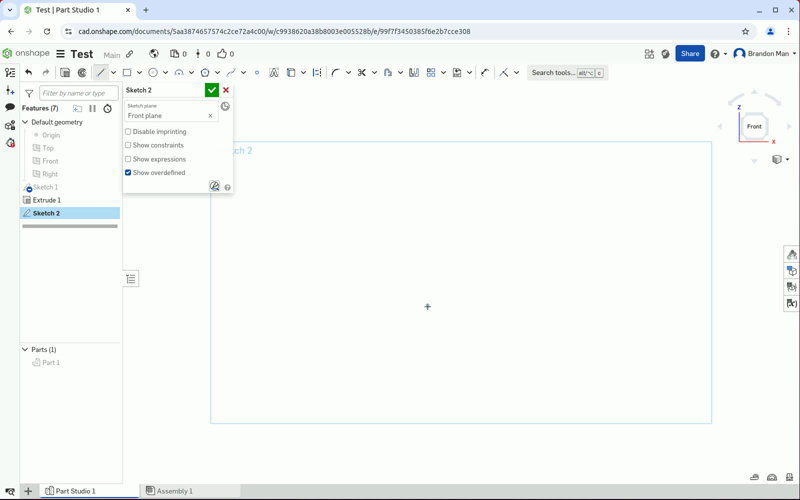
mouse_move(457, 306)
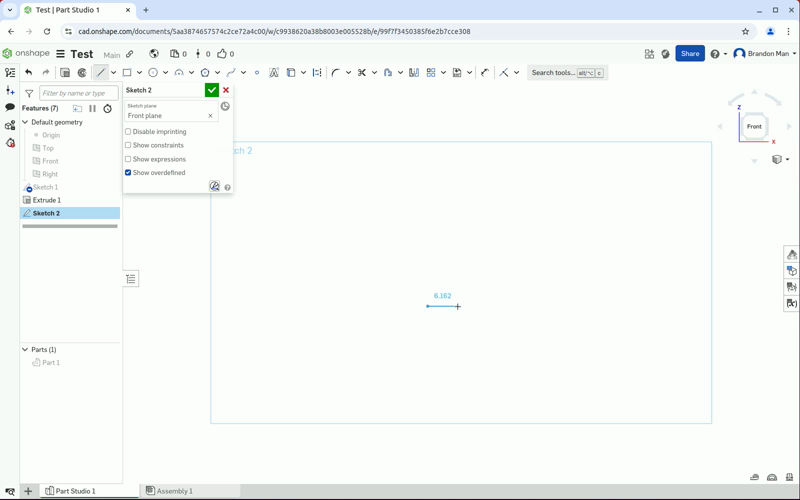
mouse_move(436, 306)
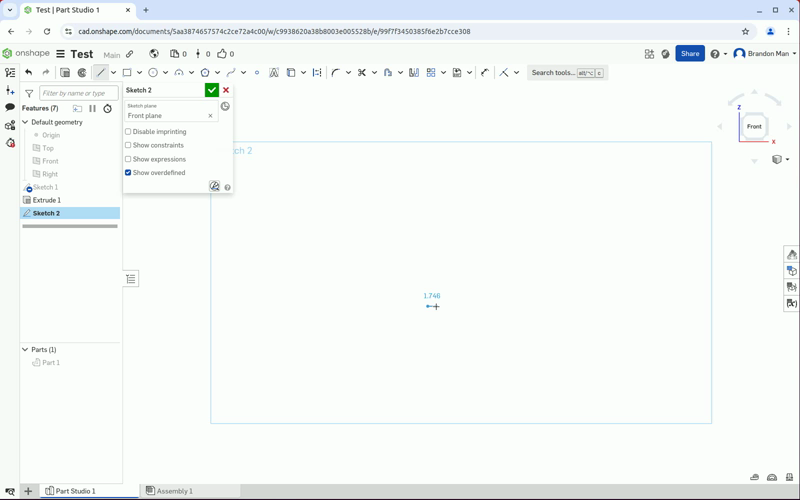
click(436, 306)
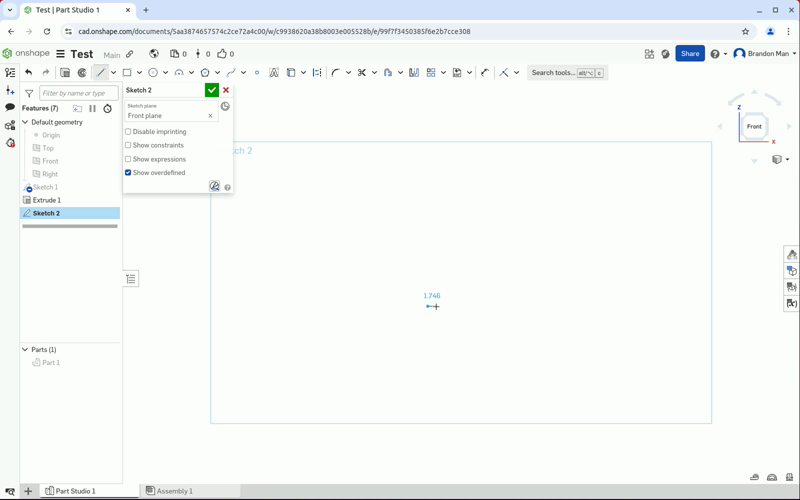
key_up(shift)
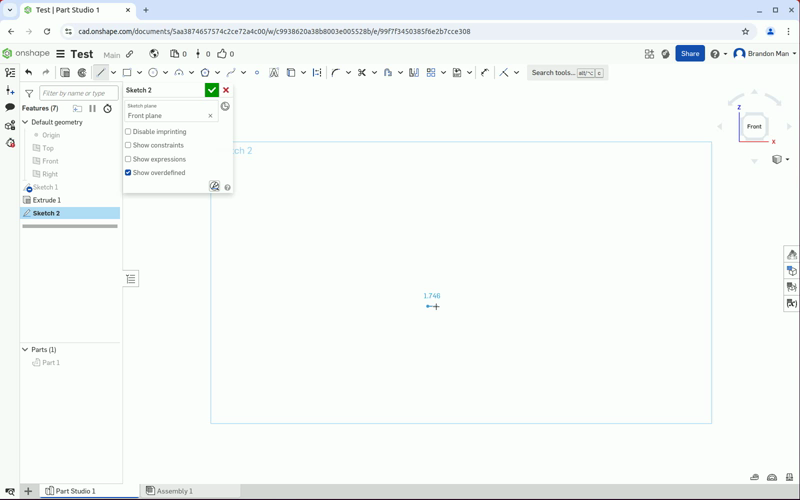
key_down(shift)
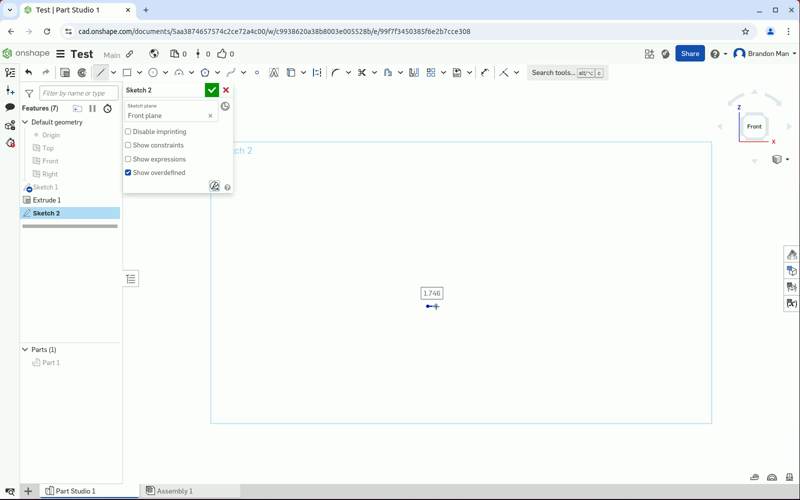
mouse_move(466, 306)
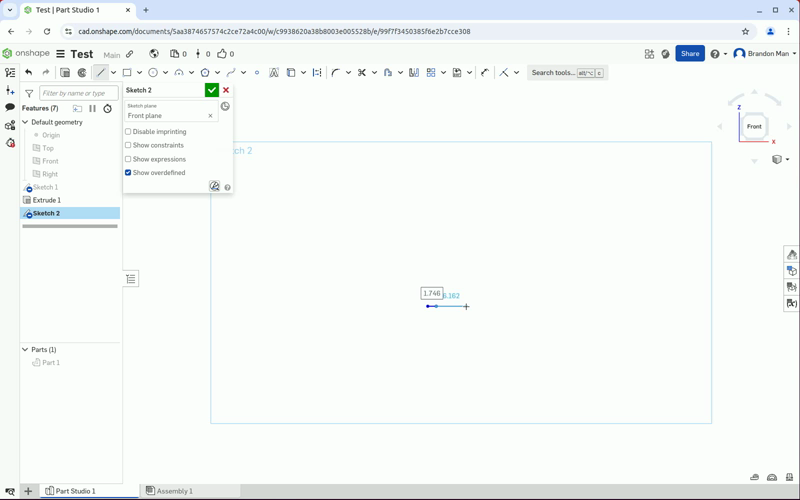
mouse_move(436, 295)
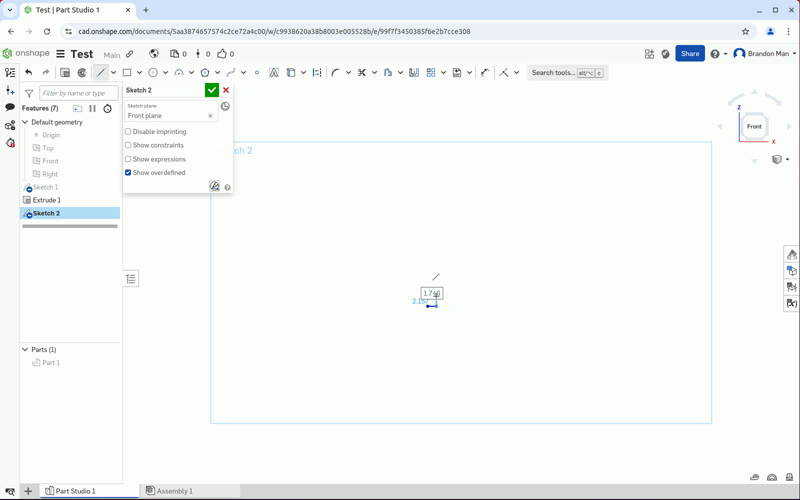
click(436, 295)
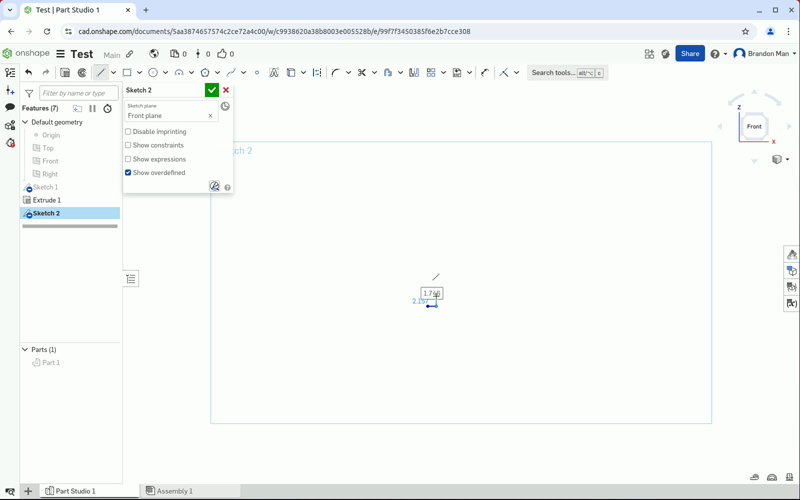
key_up(shift)
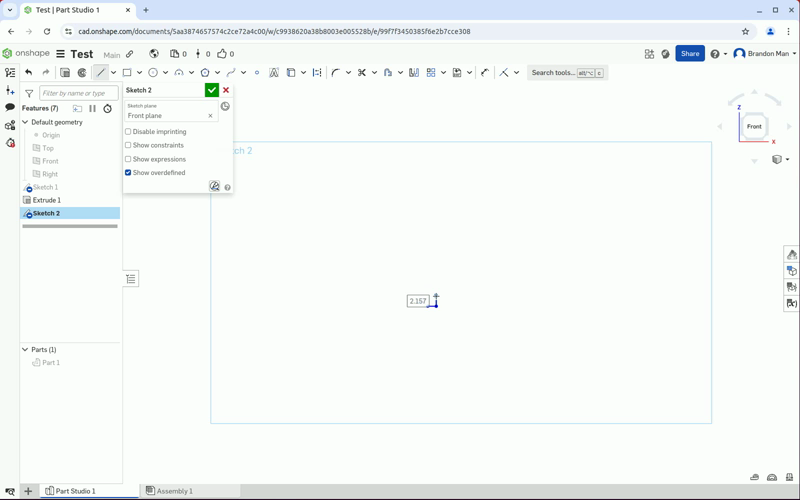
key_down(shift)
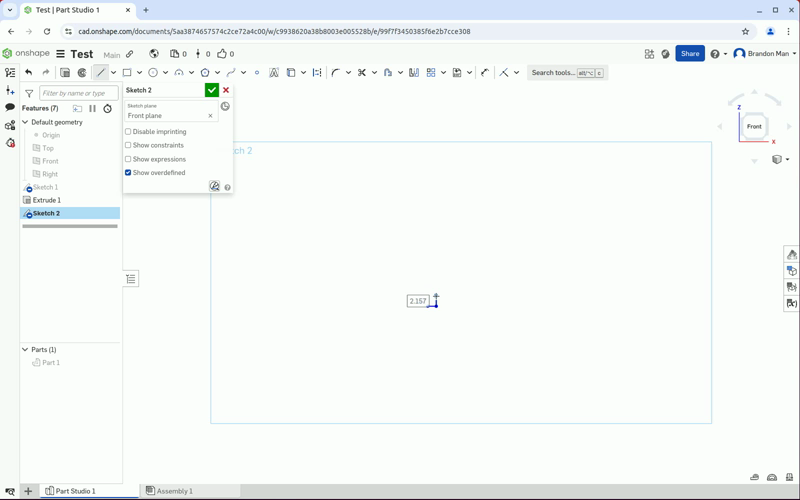
mouse_move(466, 295)
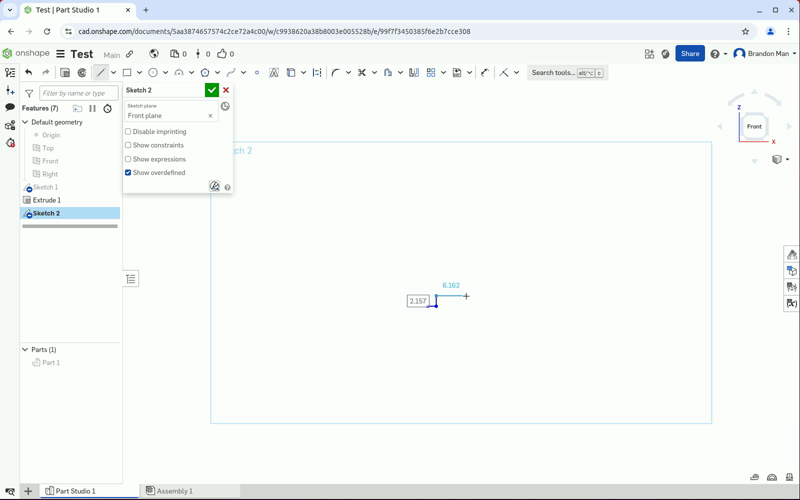
mouse_move(427, 295)
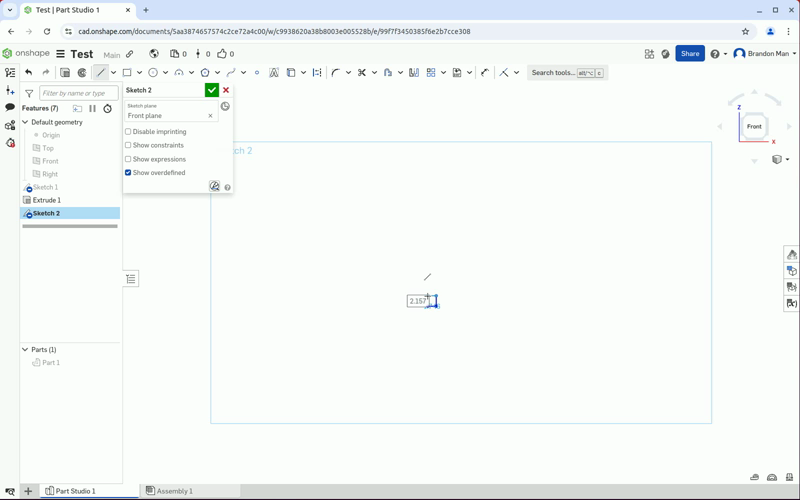
click(427, 295)
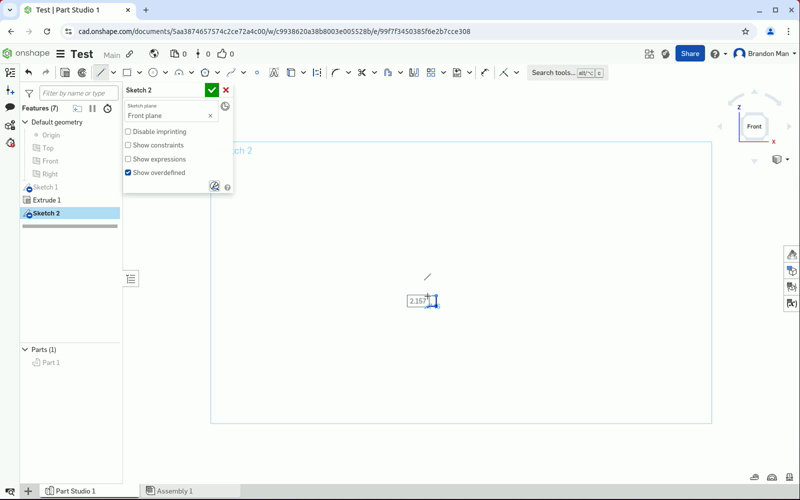
key_up(shift)
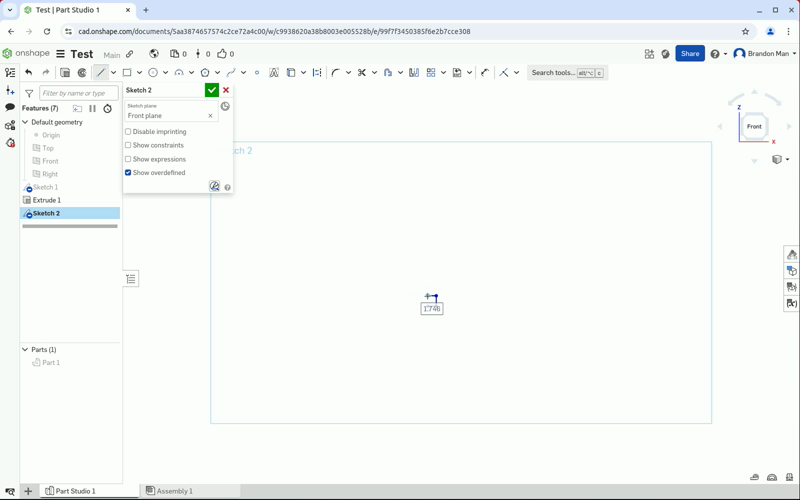
mouse_move(457, 295)
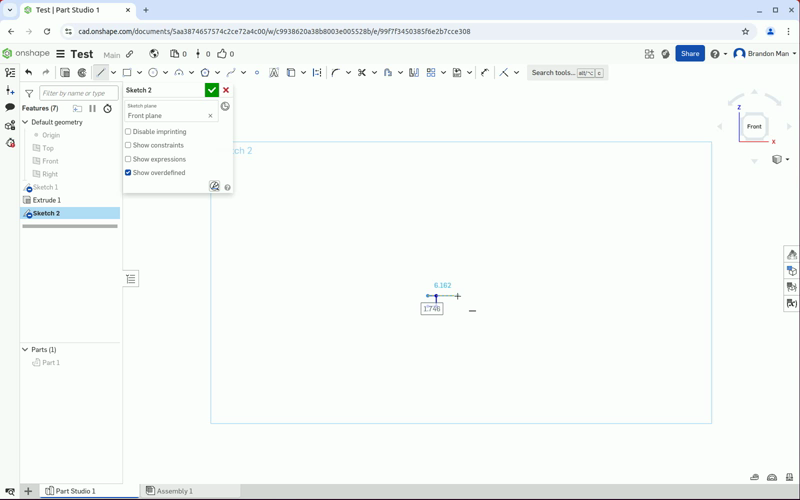
key_down(shift)
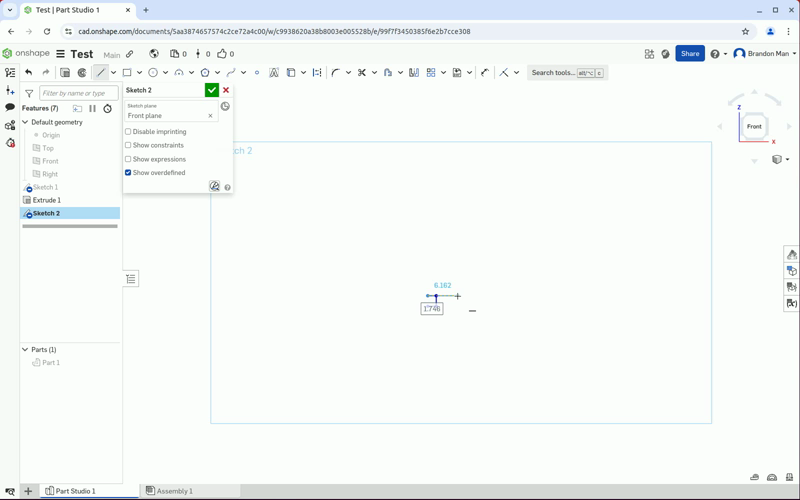
mouse_move(427, 306)
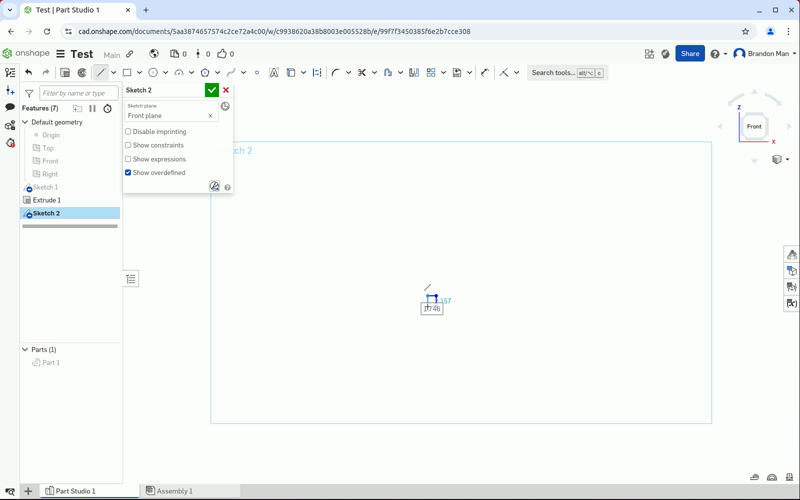
key_up(shift)
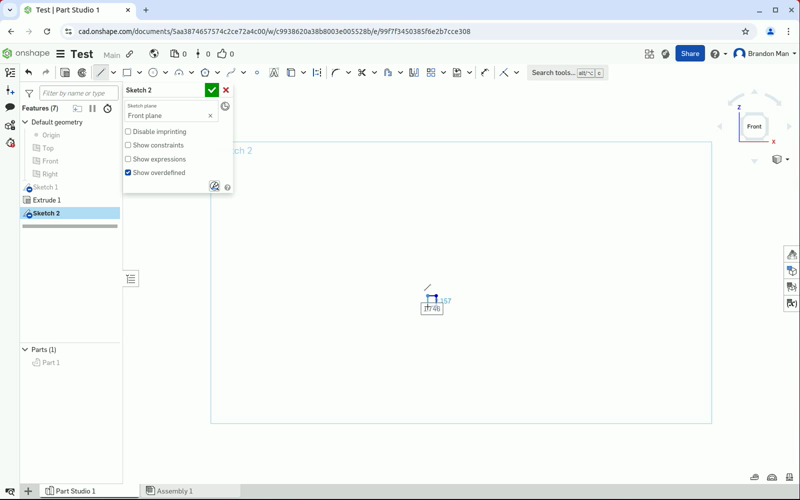
click(427, 306)
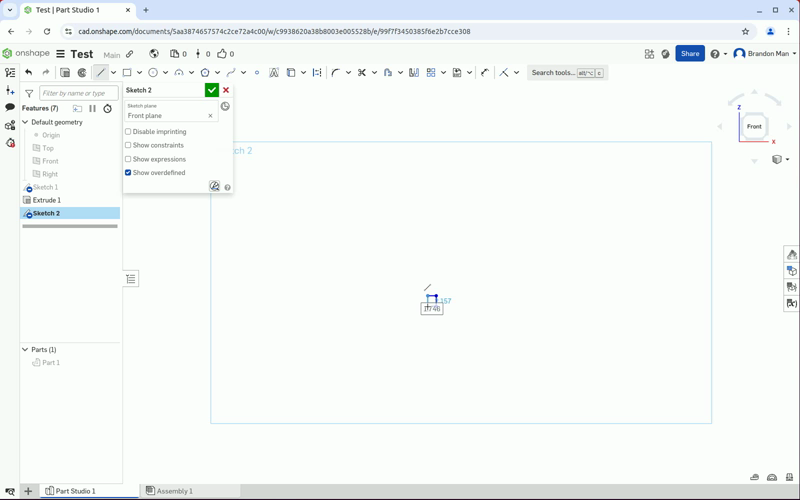
key(esc)
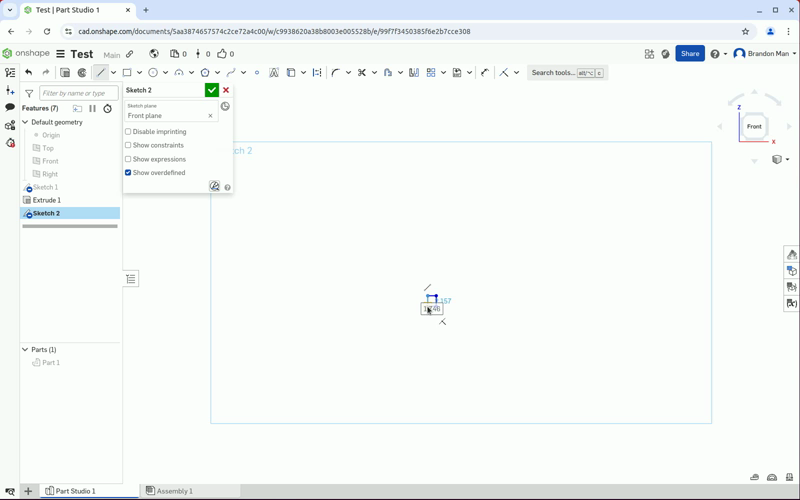
mouse_move(435, 297)
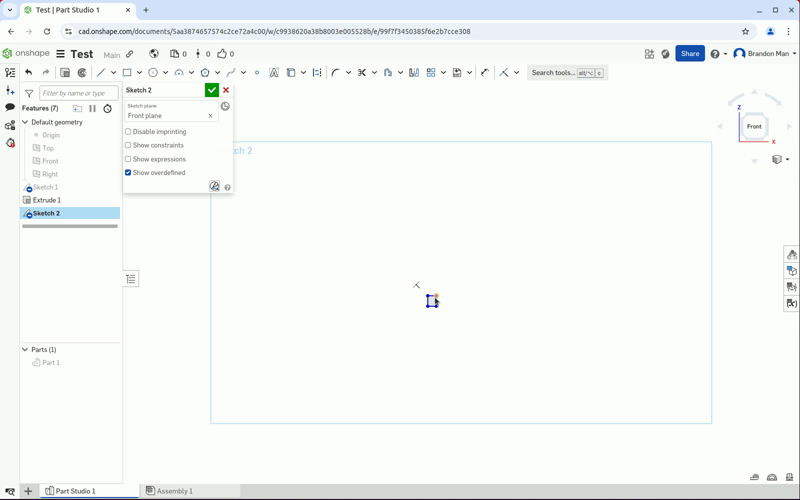
scroll(6)
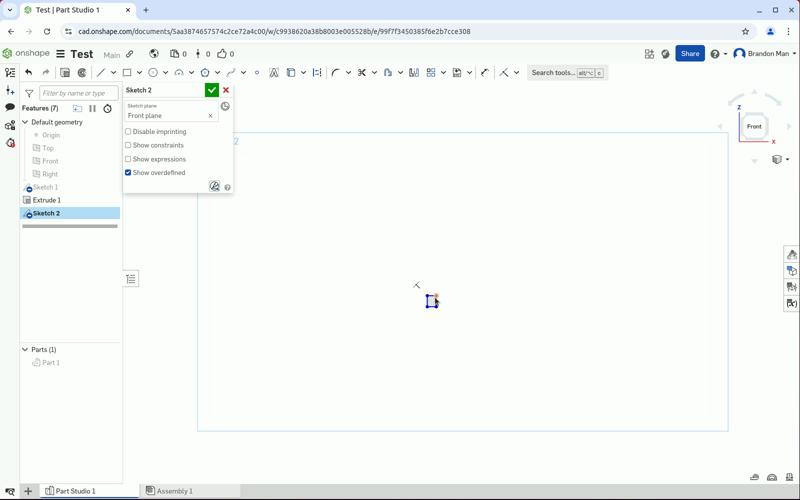
scroll(6)
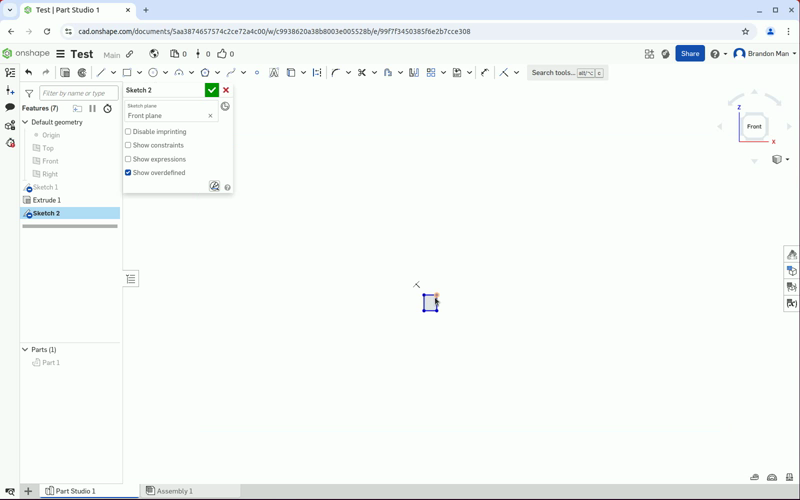
scroll(6)
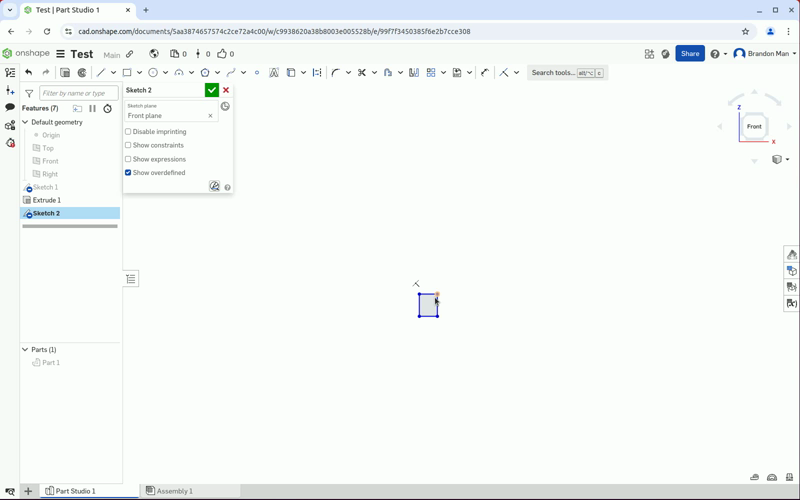
scroll(6)
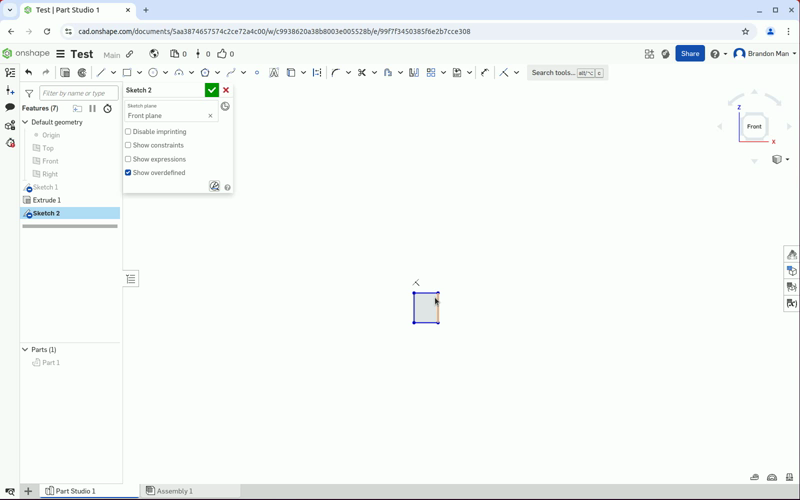
scroll(6)
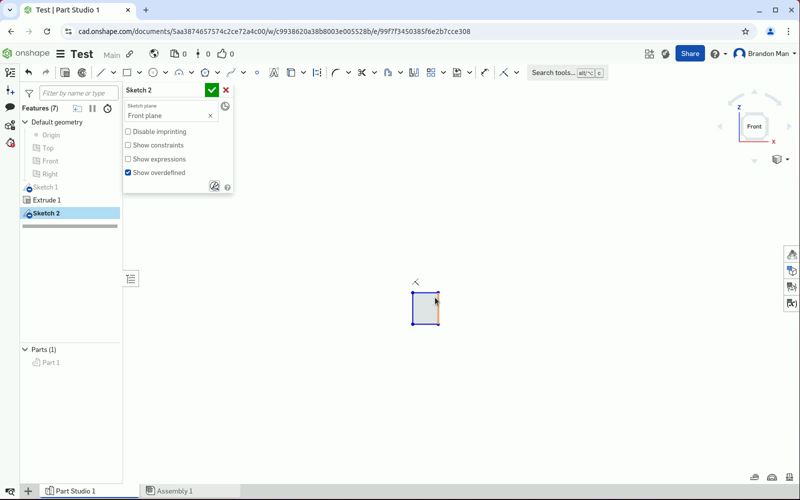
scroll(6)
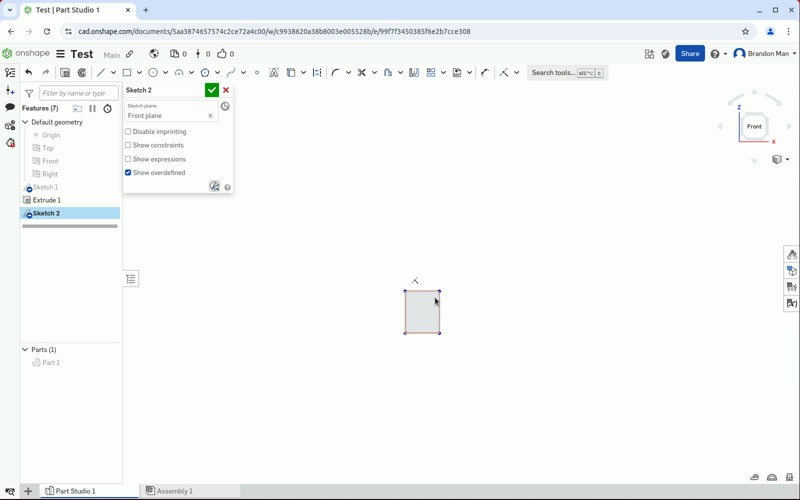
scroll(6)
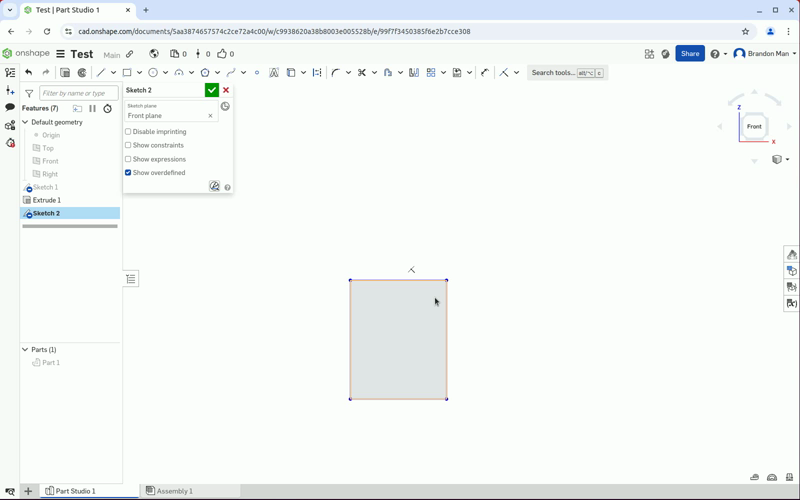
click(435, 297)
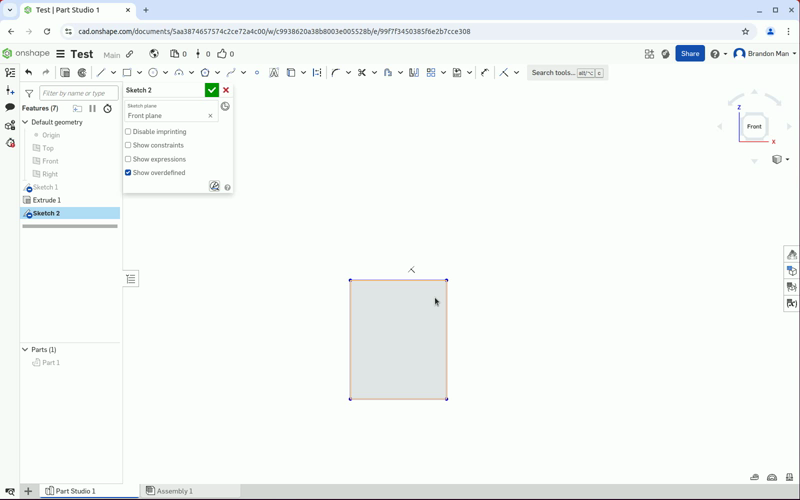
scroll(-6)
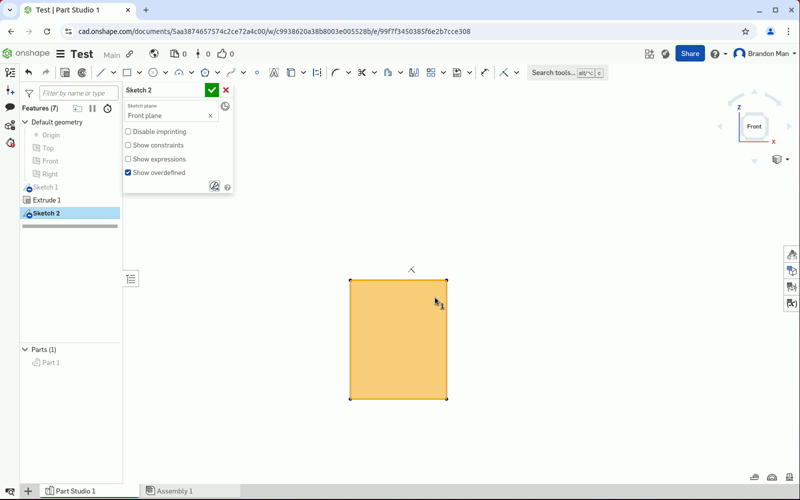
scroll(-6)
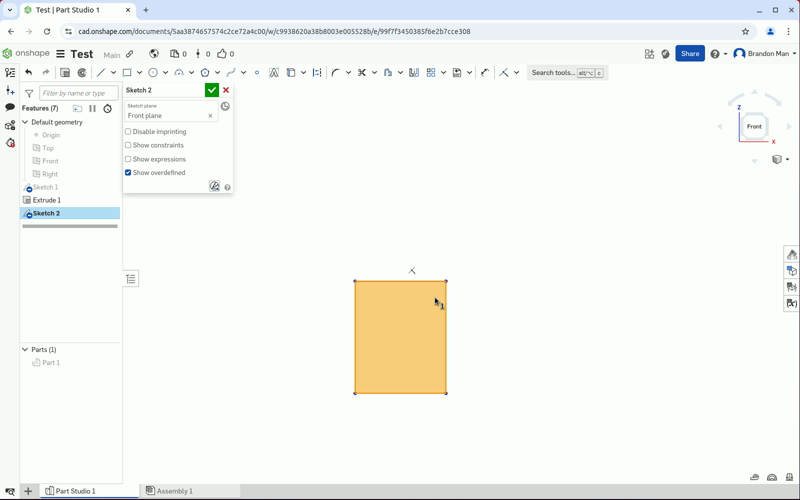
scroll(-6)
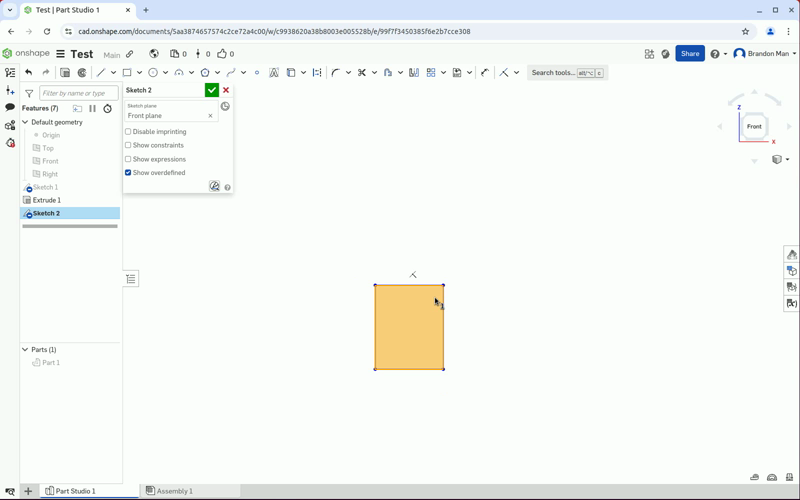
scroll(-6)
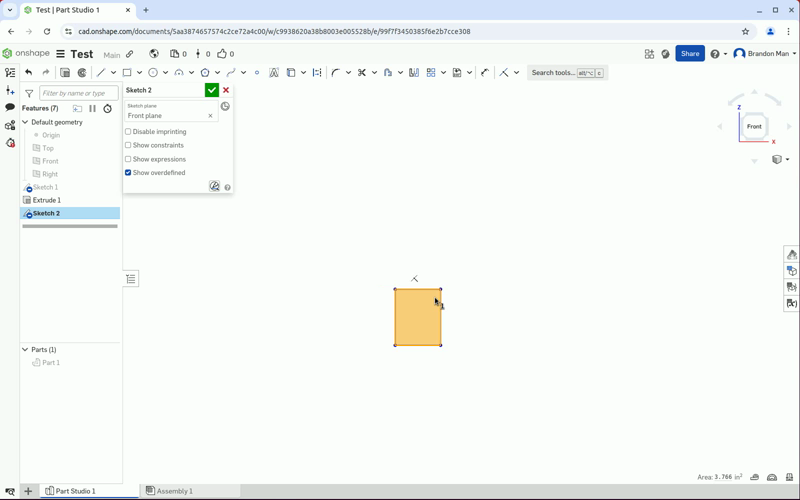
scroll(-6)
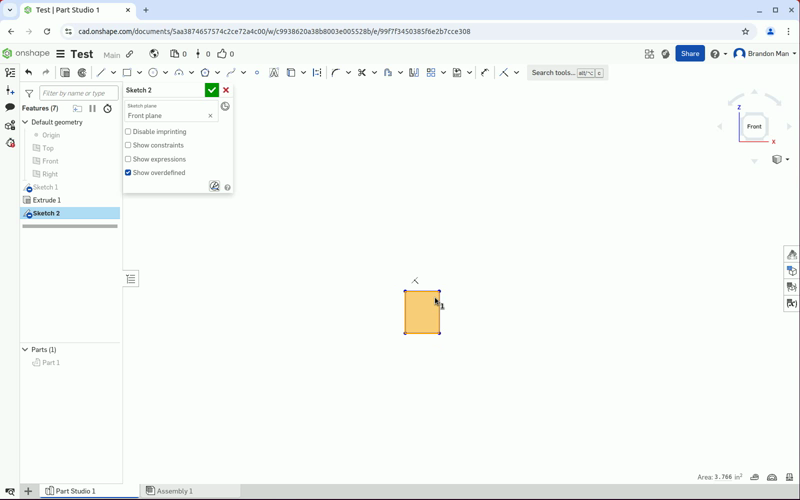
scroll(-6)
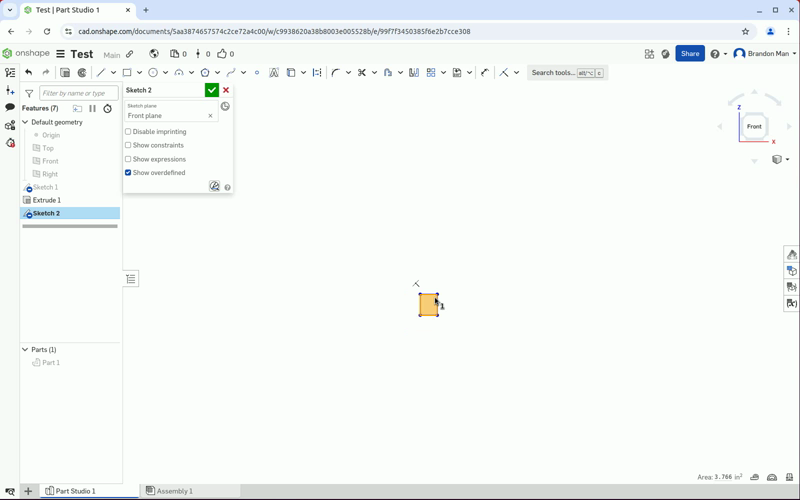
scroll(-6)
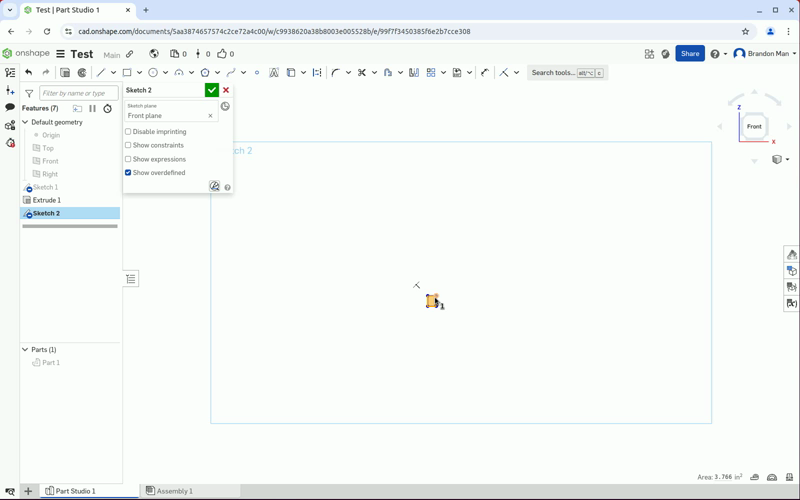
mouse_move(73, 352)
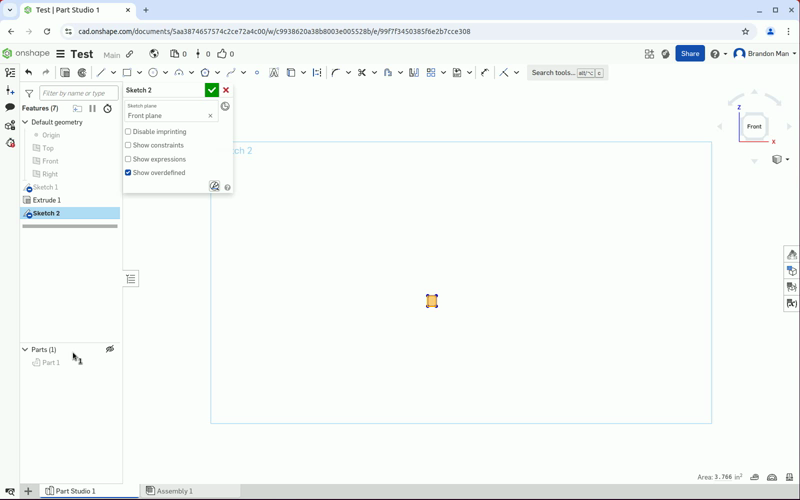
key(shift+y)
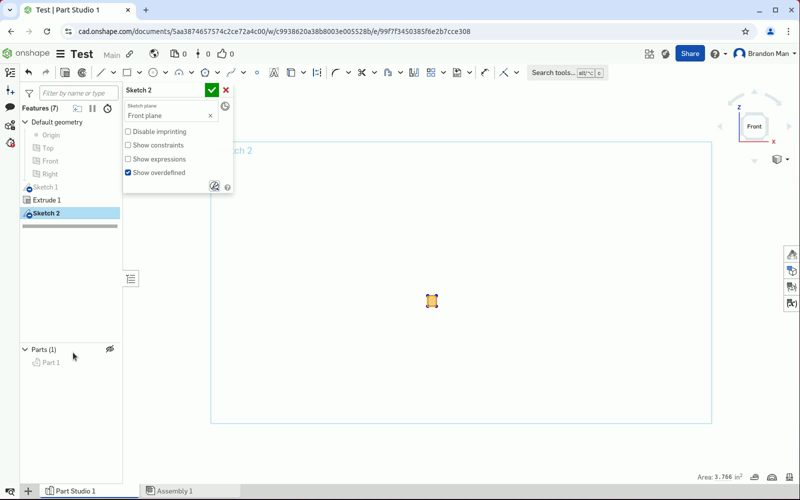
key(shift+e)
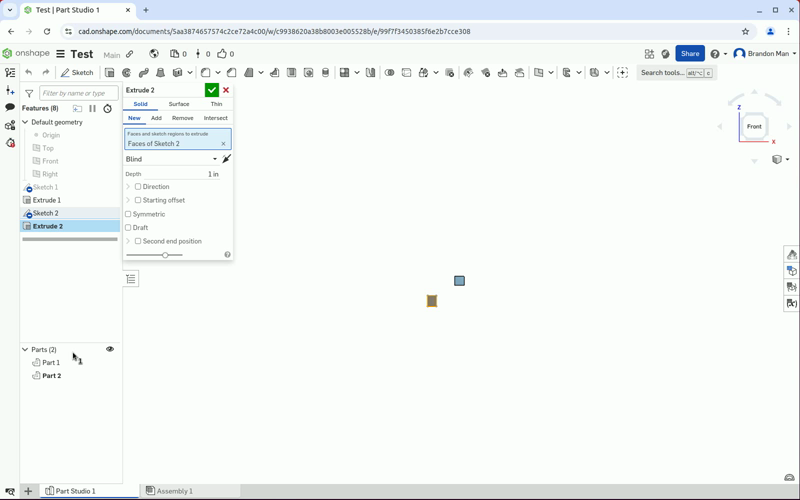
mouse_move(143, 106)
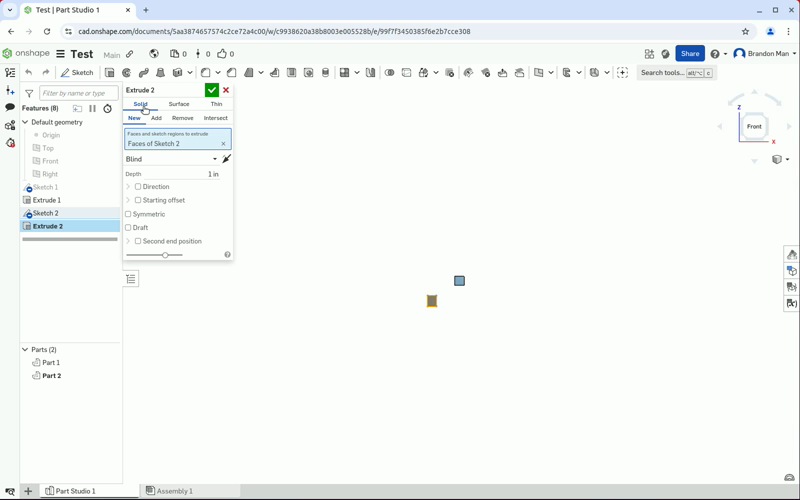
click(143, 106)
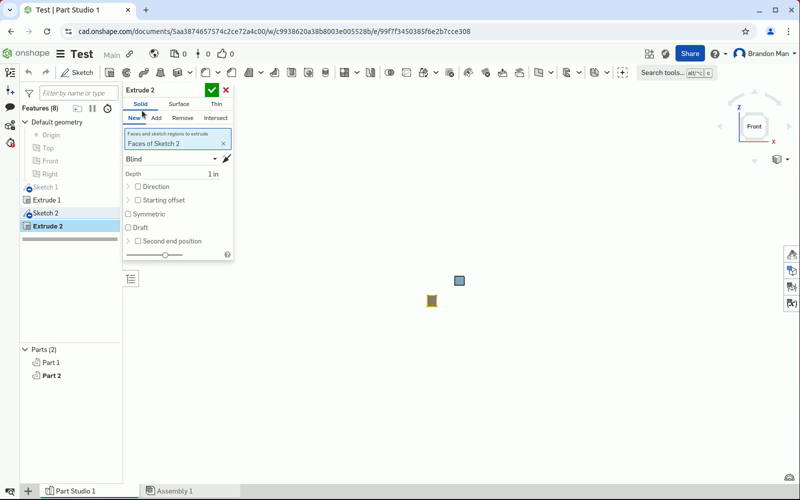
mouse_move(137, 120)
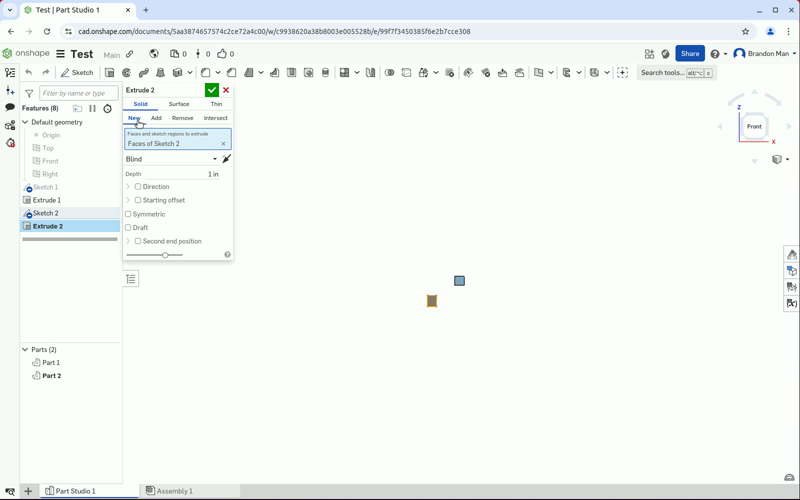
click(137, 120)
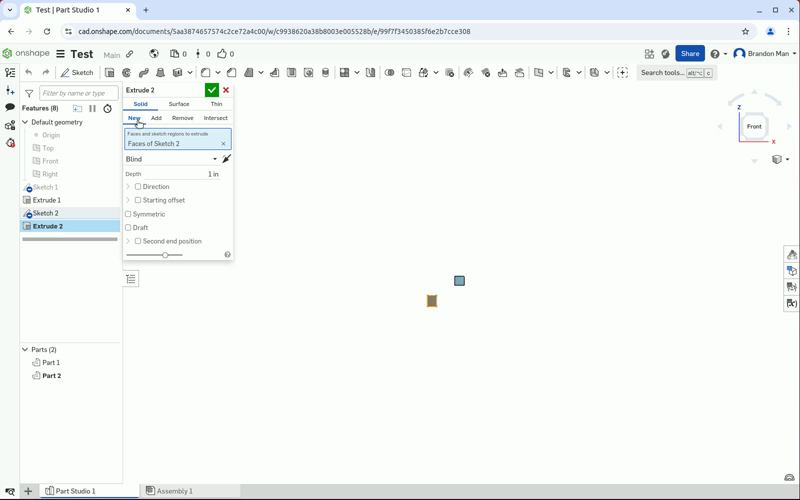
key(tab, 4)
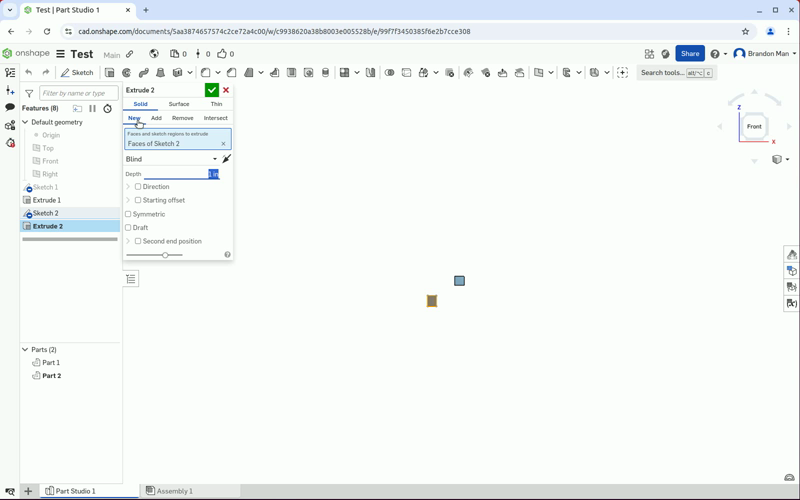
text(3.37)
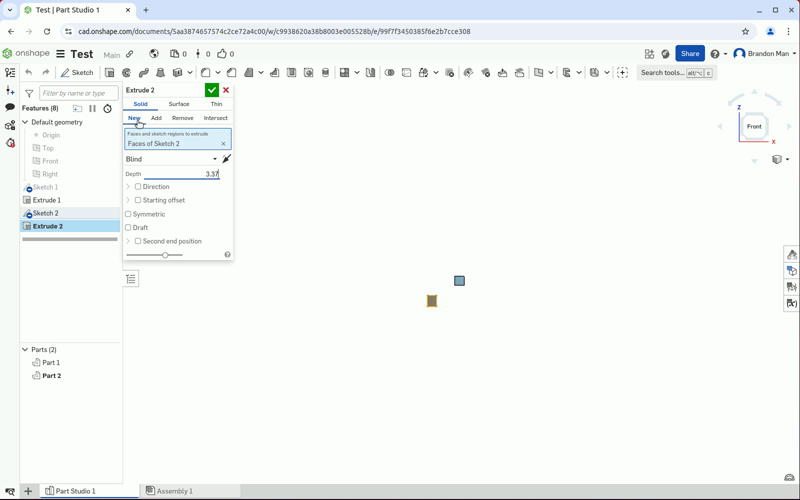
key(enter)
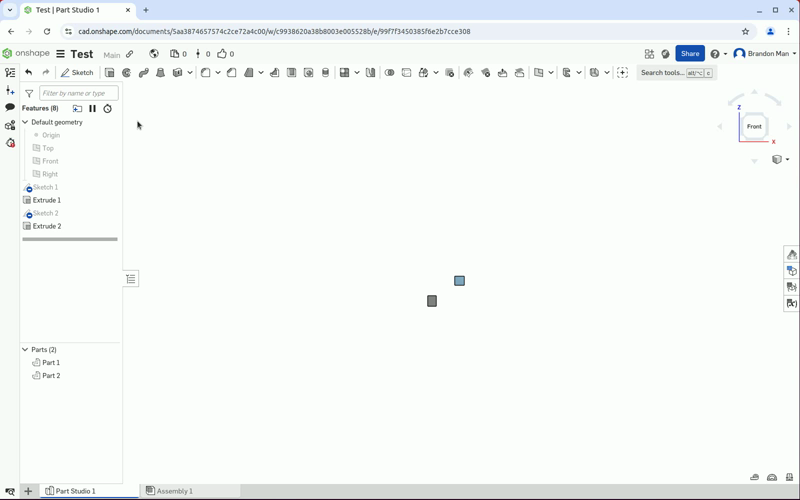
key(shift+h)
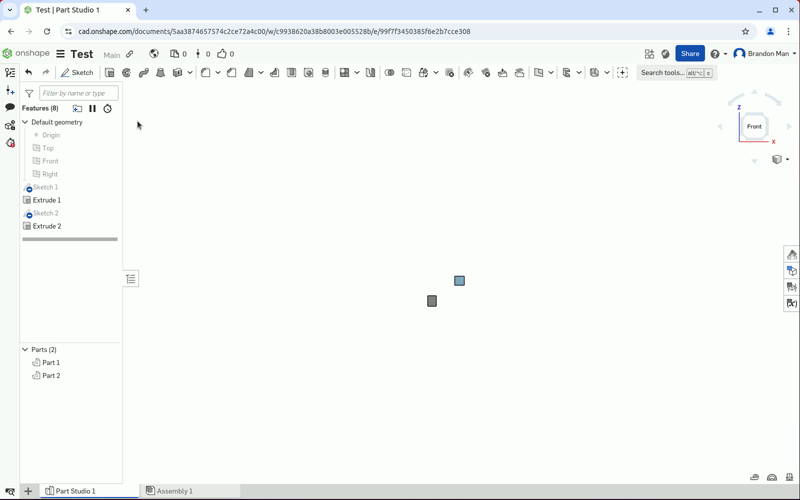
key(shift+h)
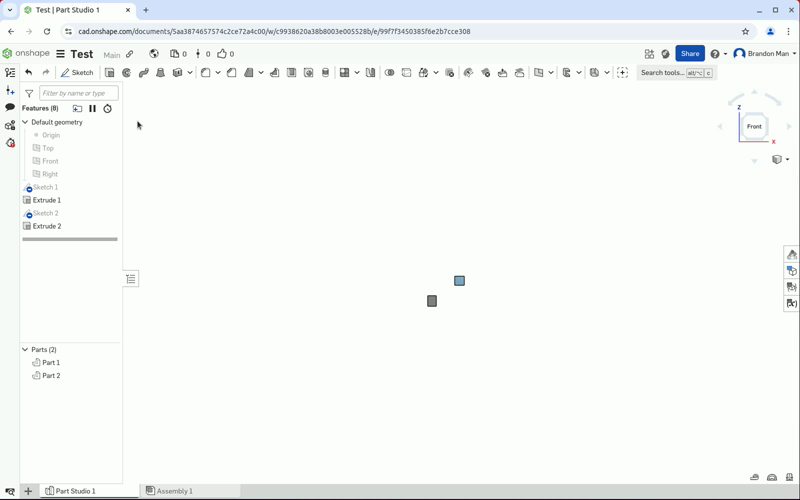
mouse_move(73, 189)
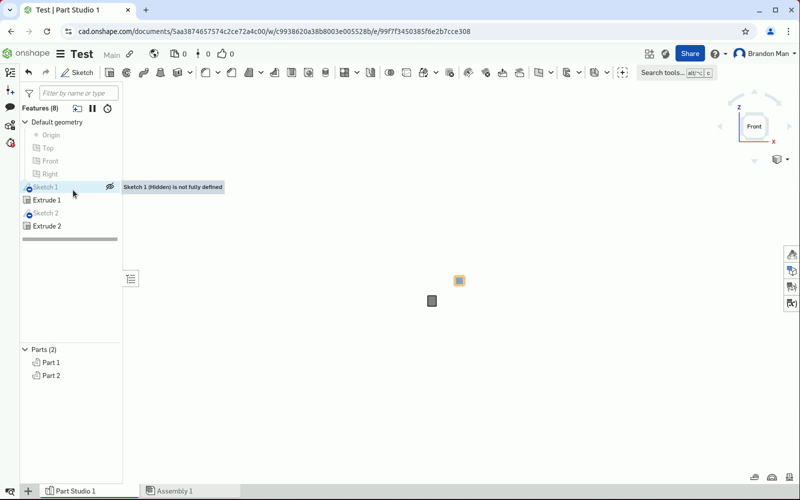
click(73, 189)
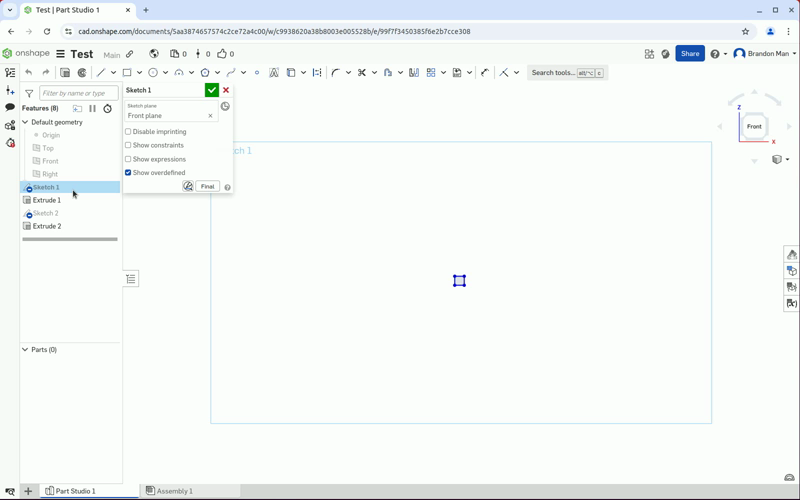
mouse_move(229, 92)
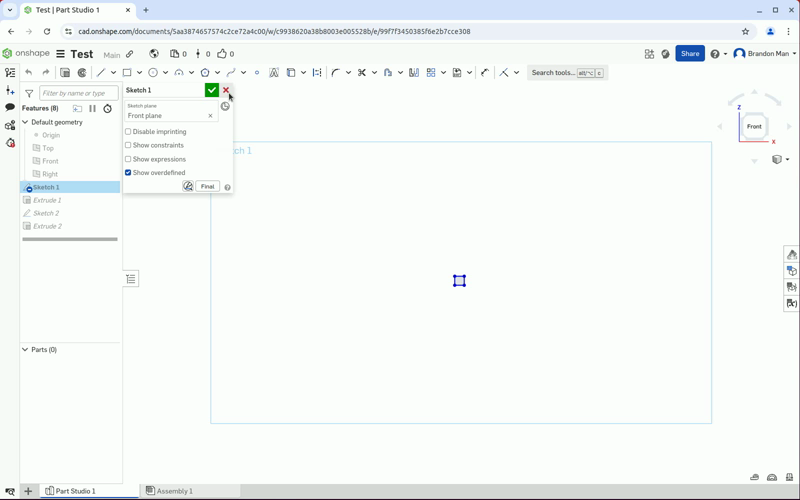
click(229, 92)
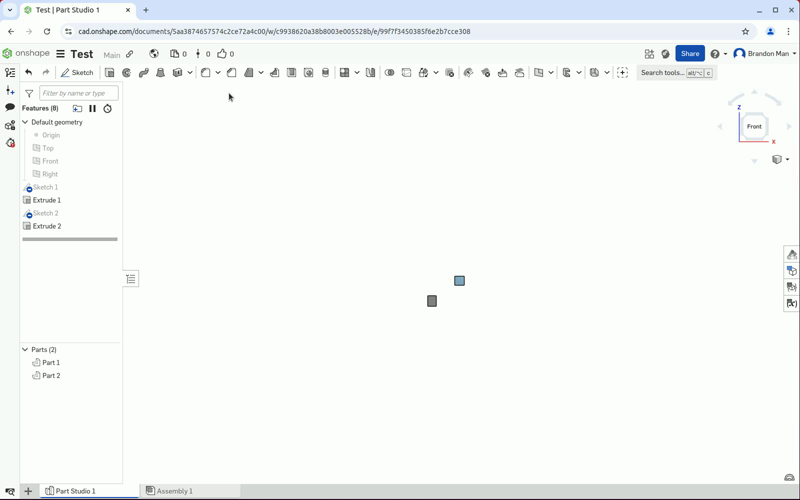
mouse_move(73, 352)
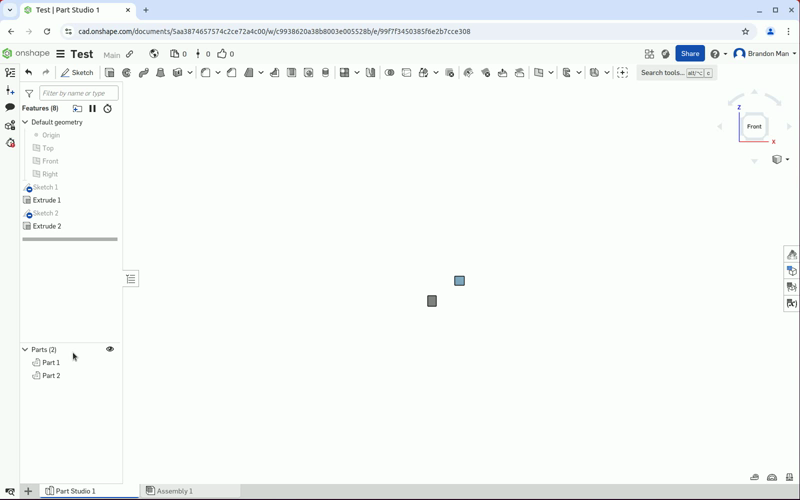
key(y)
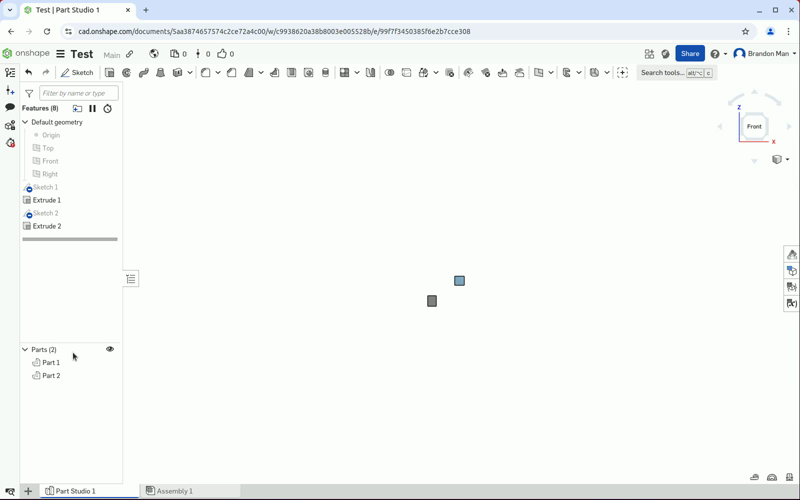
key(shift+p)
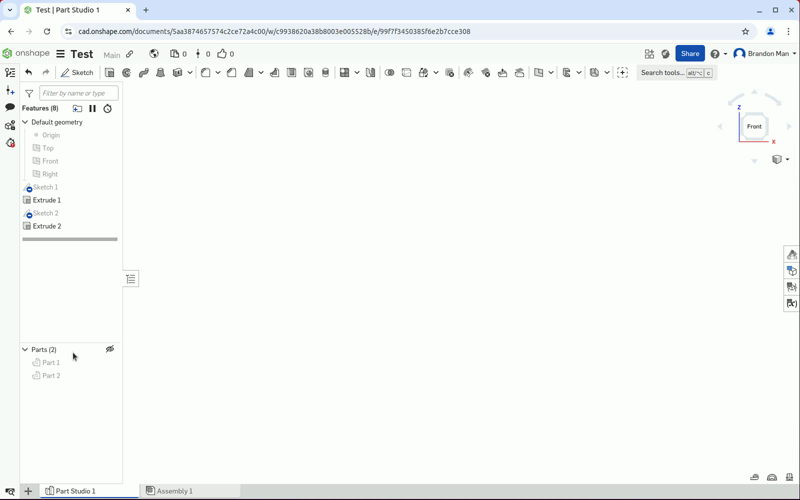
key(space)
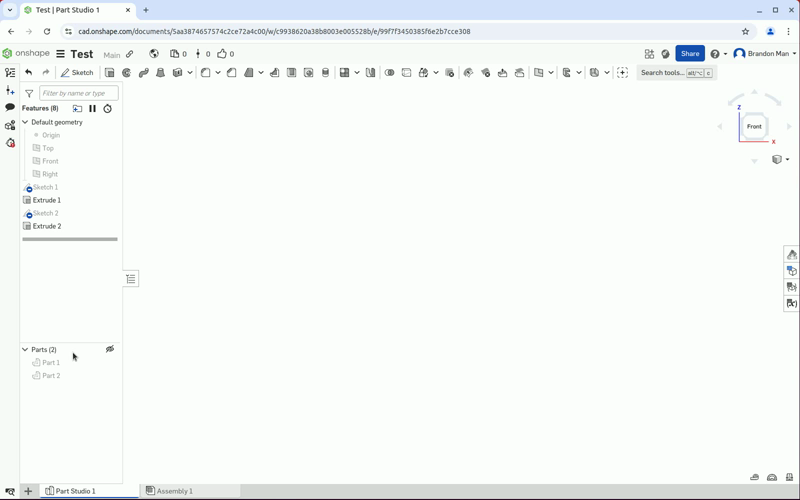
key_down(shift)
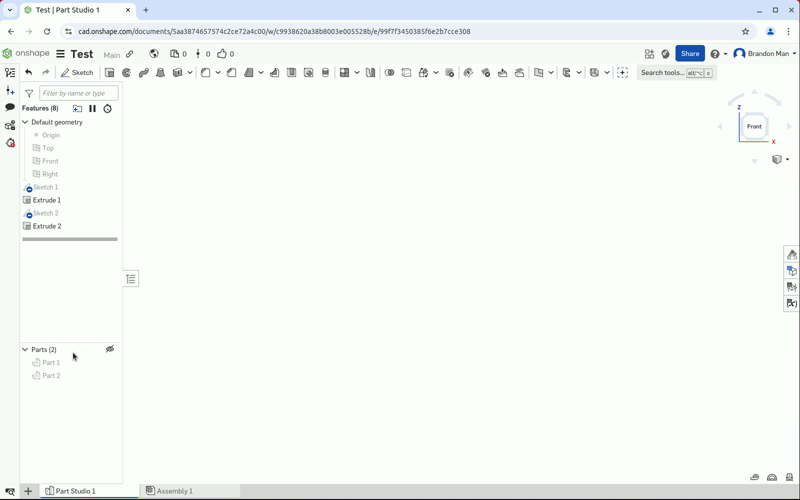
key(down)
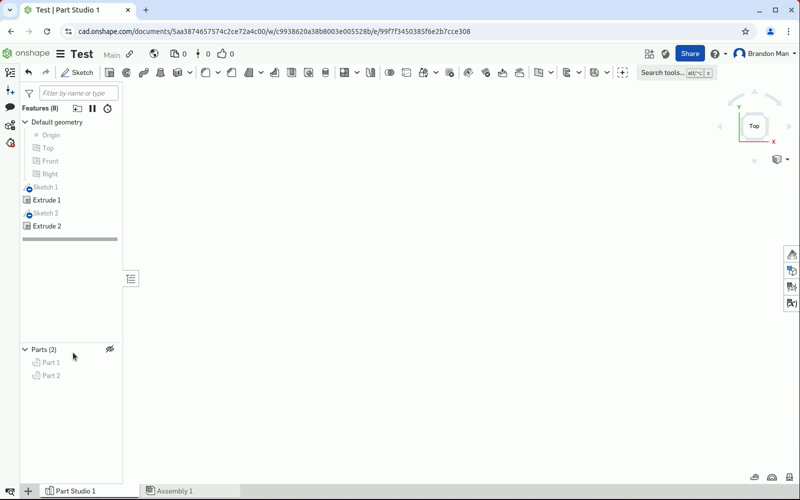
key_up(shift)
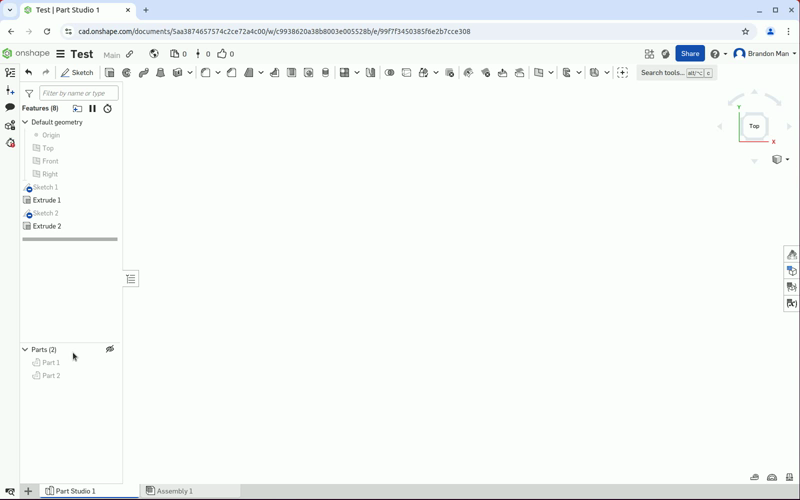
mouse_move(73, 352)
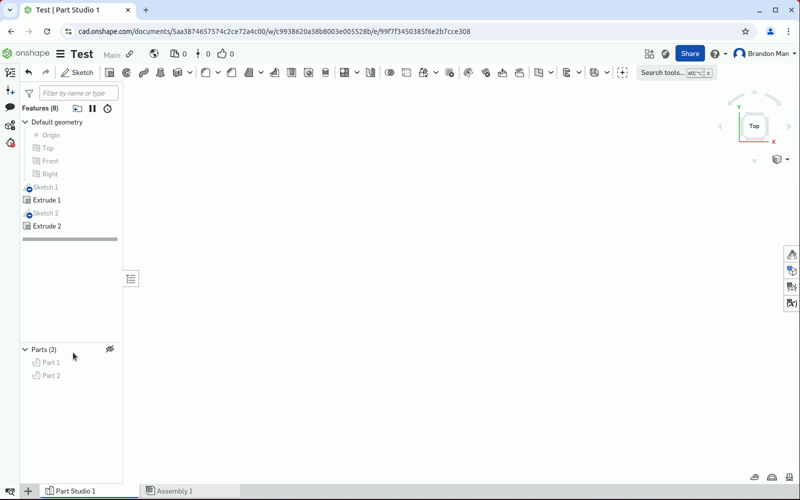
key(shift+y)
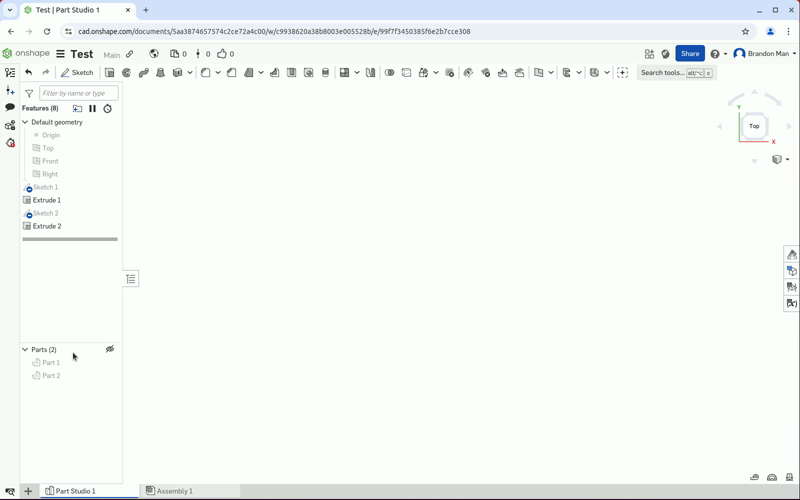
key(shift+s)
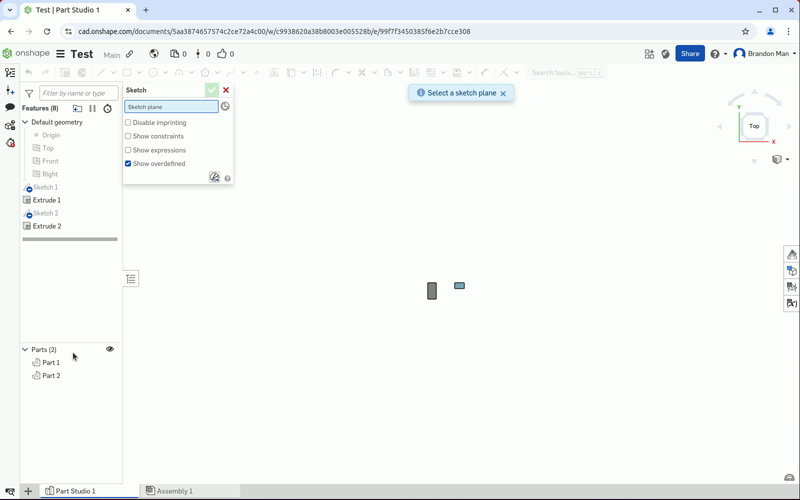
mouse_move(73, 150)
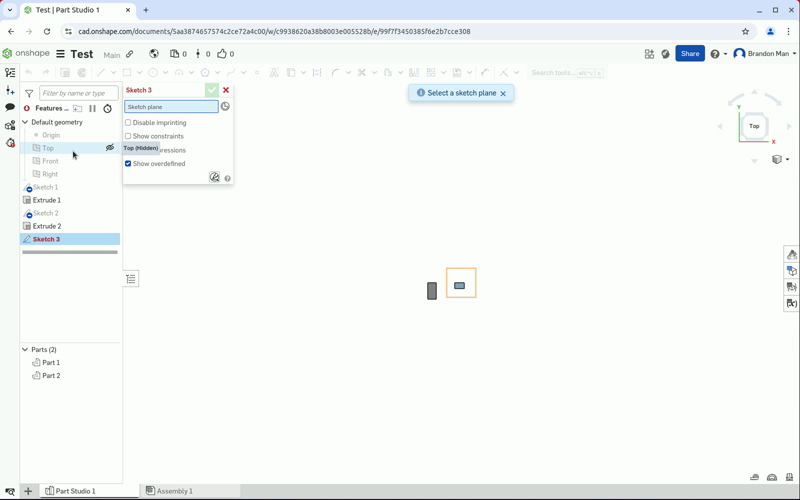
click(73, 150)
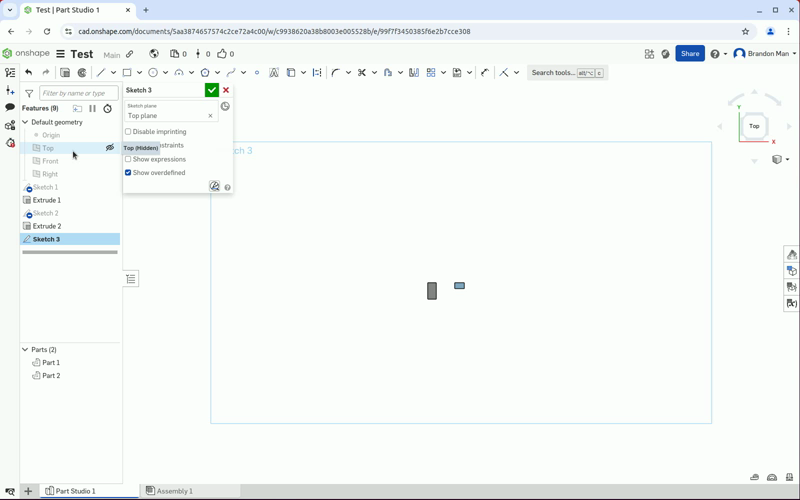
mouse_move(73, 352)
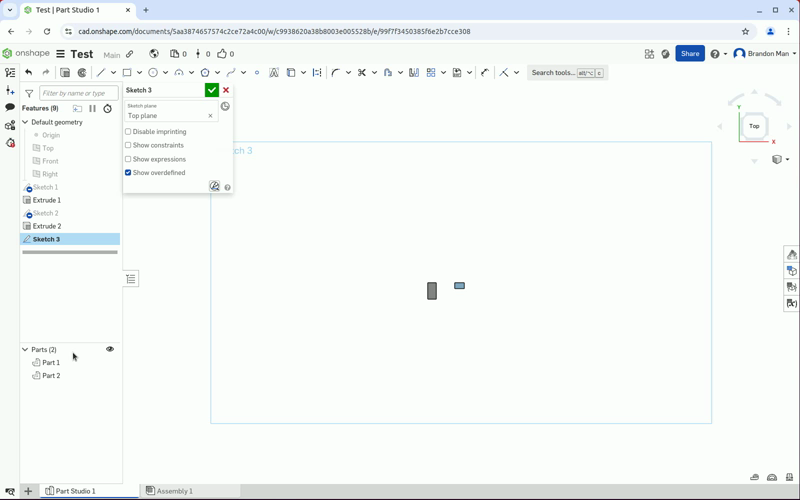
key(y)
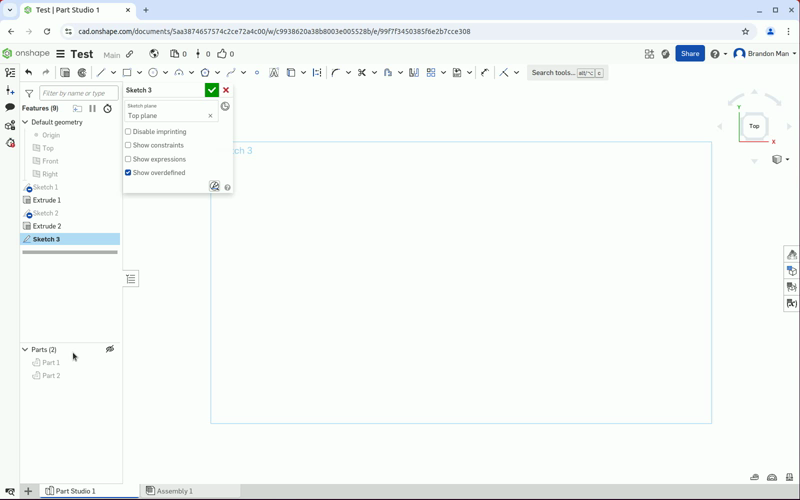
key(l)
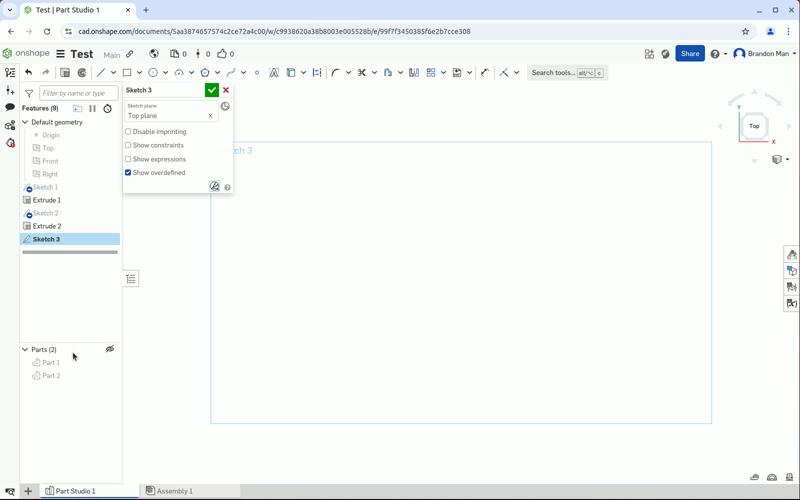
key_down(shift)
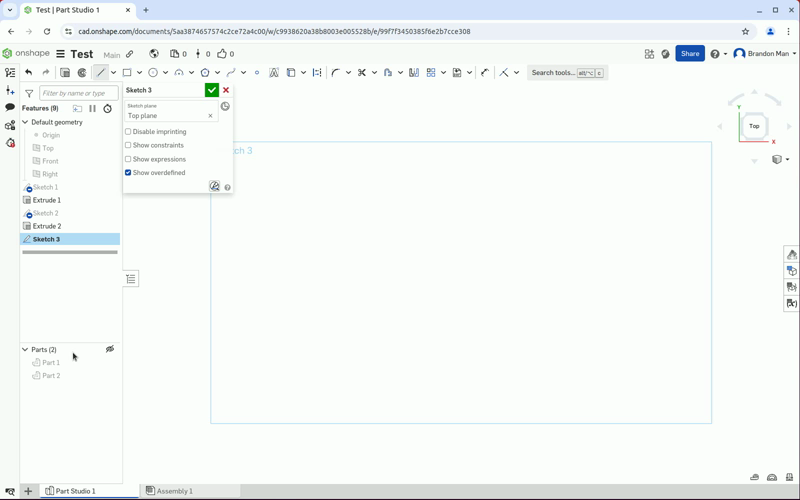
mouse_move(432, 299)
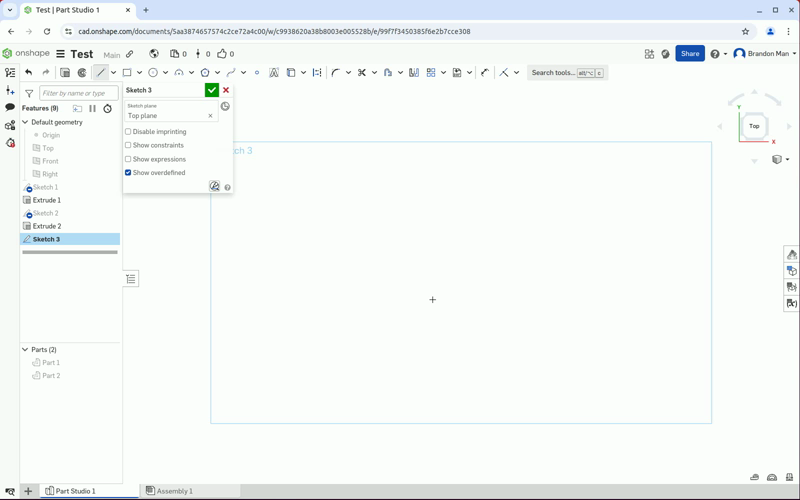
click(432, 299)
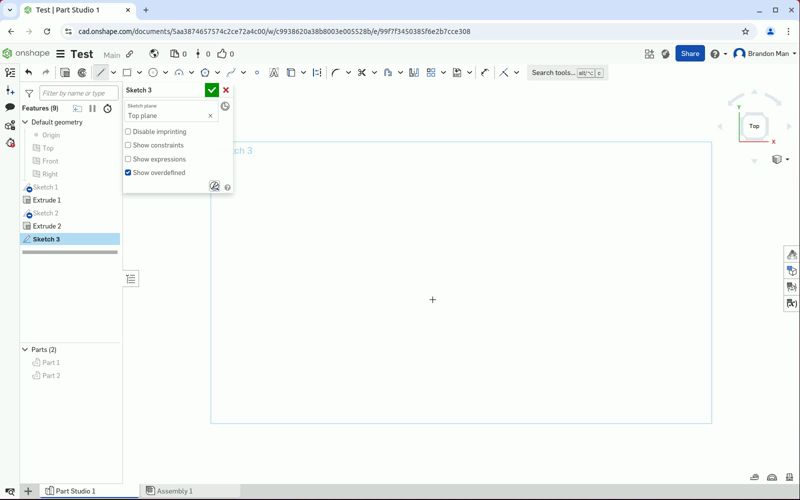
key_up(shift)
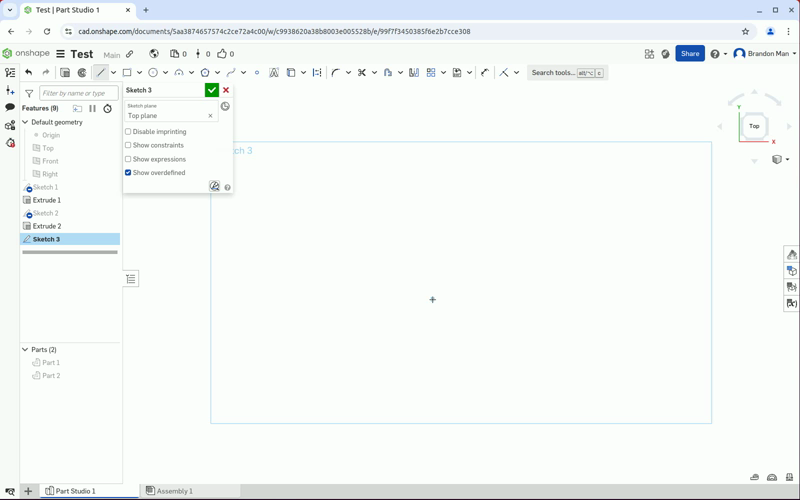
key_down(shift)
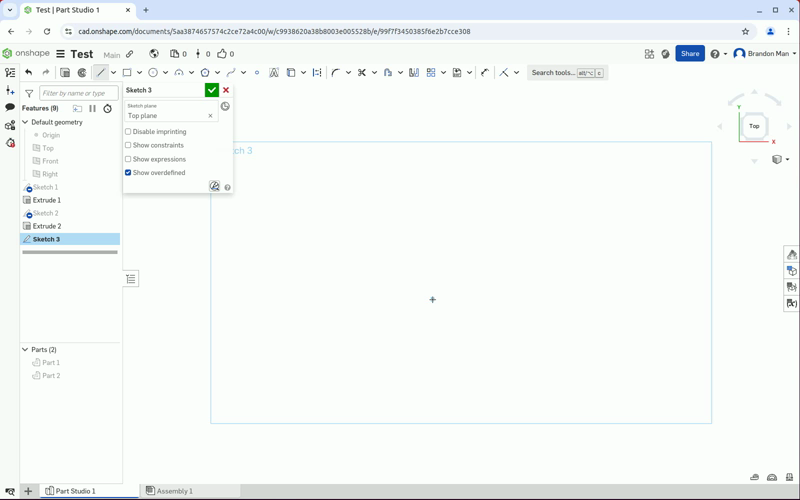
mouse_move(462, 299)
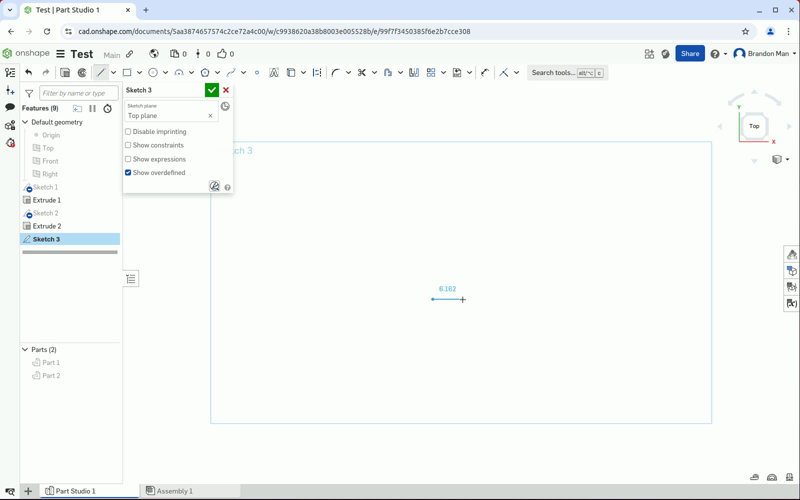
mouse_move(442, 299)
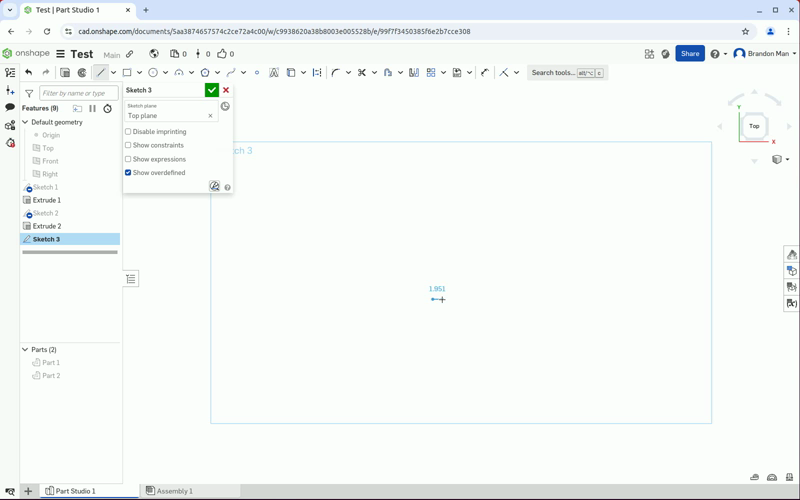
click(442, 299)
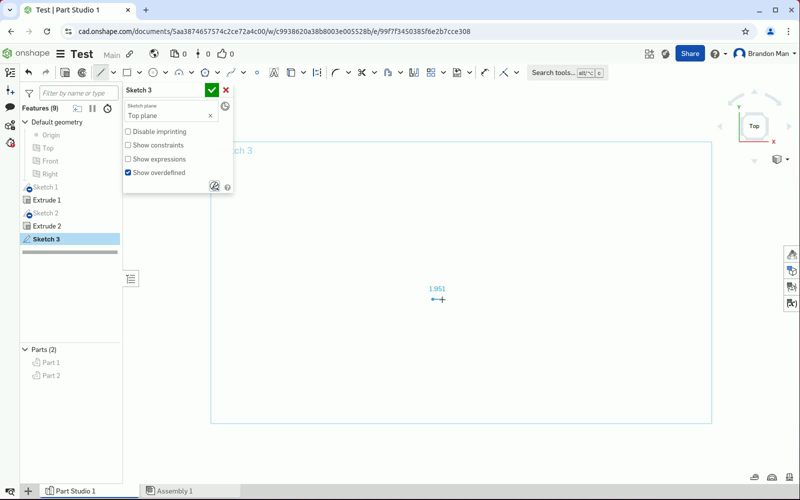
key_up(shift)
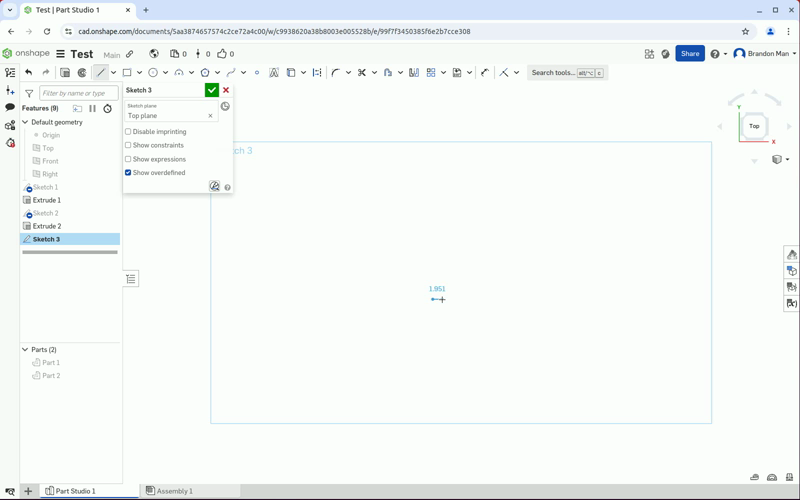
key_down(shift)
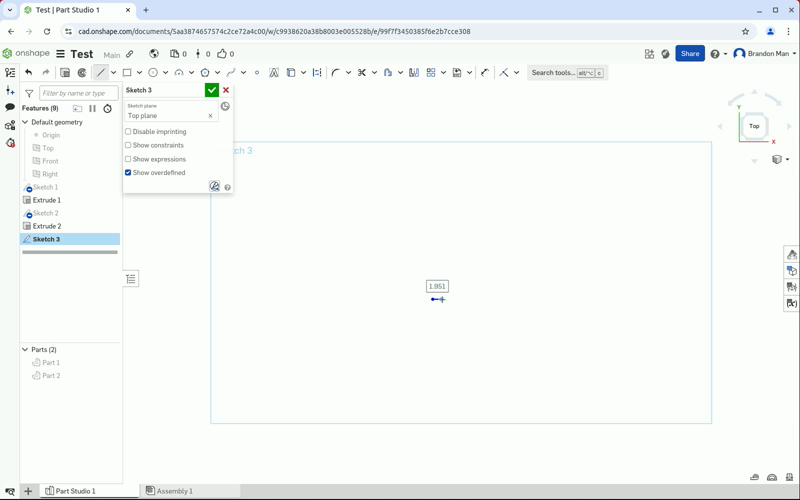
mouse_move(472, 299)
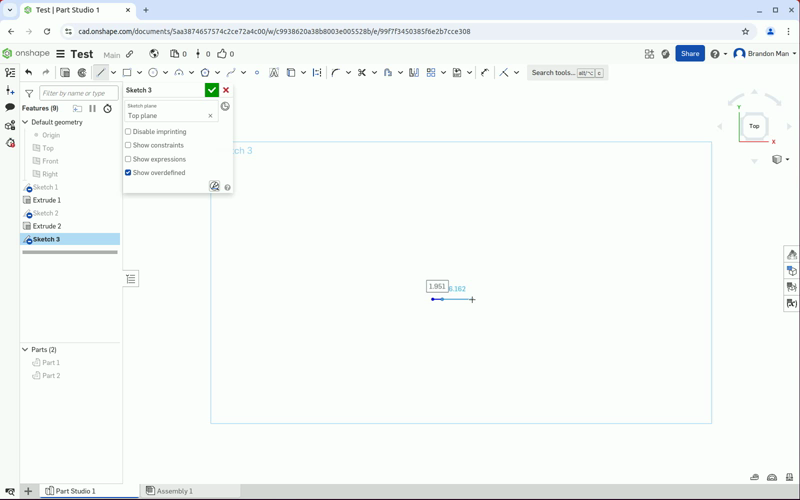
mouse_move(442, 282)
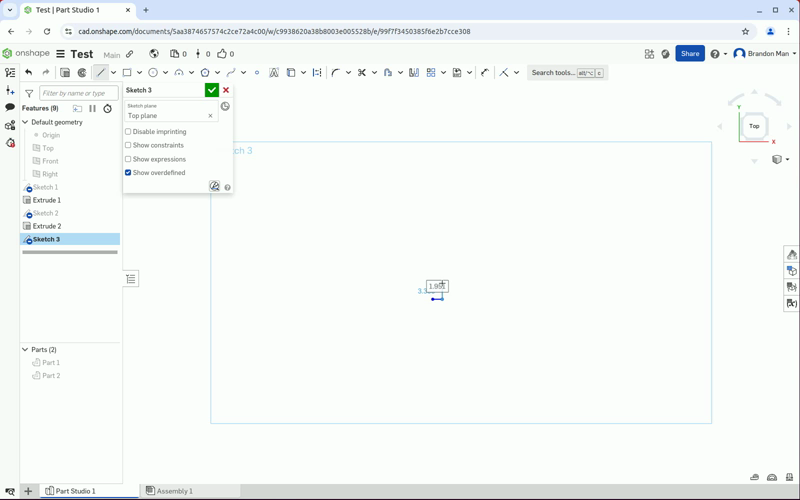
click(442, 282)
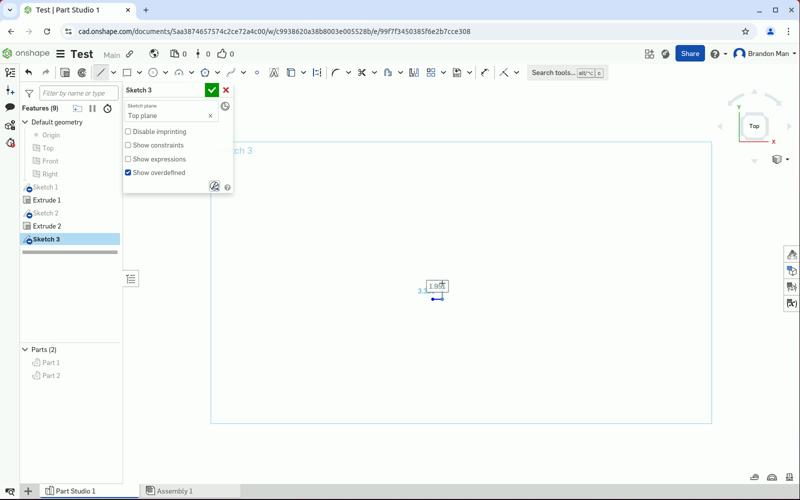
key_up(shift)
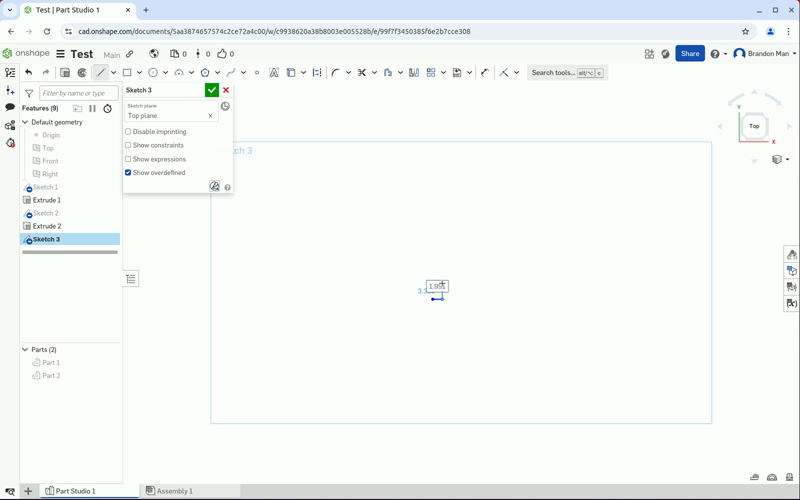
key_down(shift)
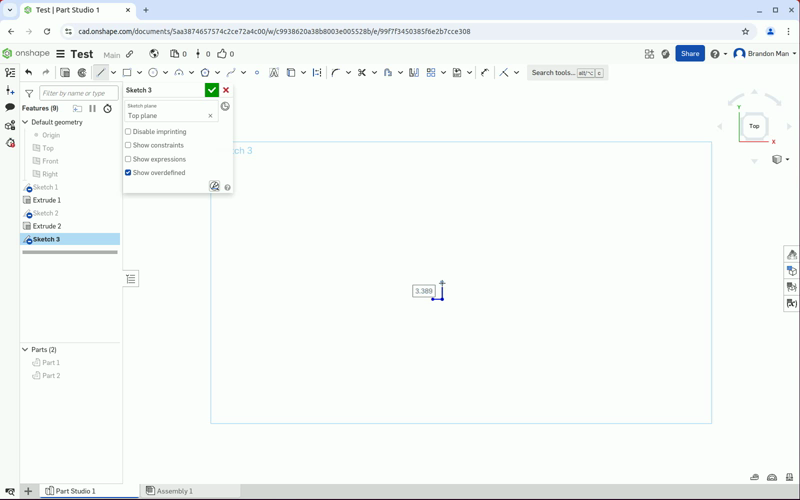
mouse_move(472, 282)
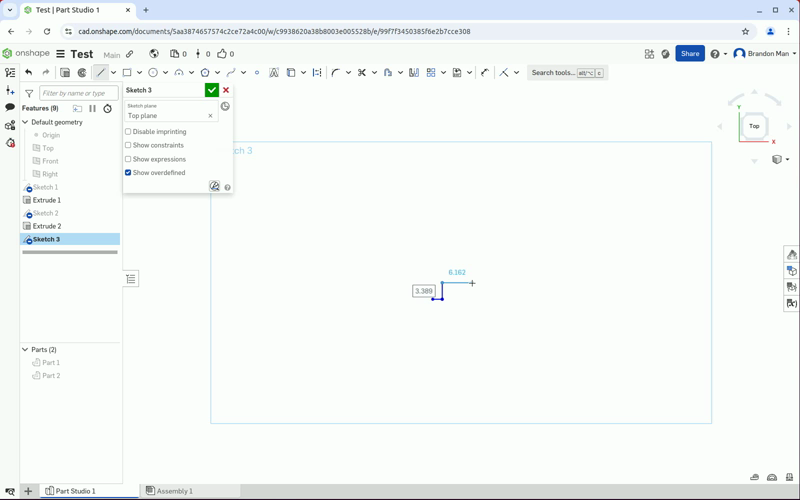
mouse_move(432, 282)
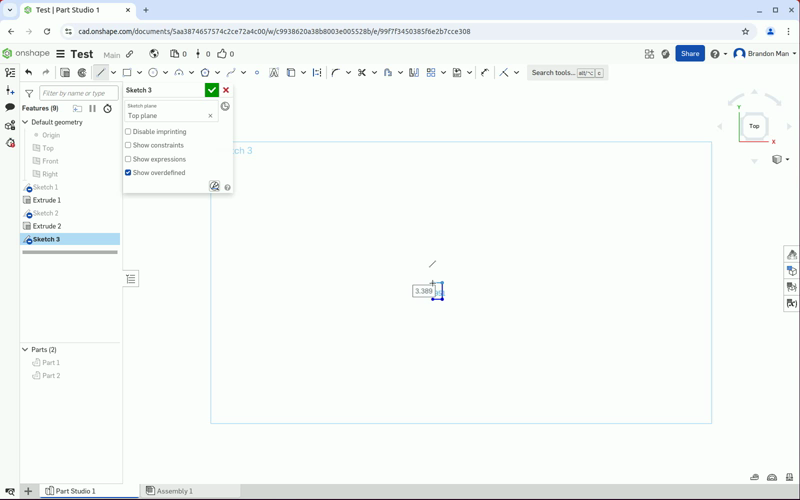
click(432, 282)
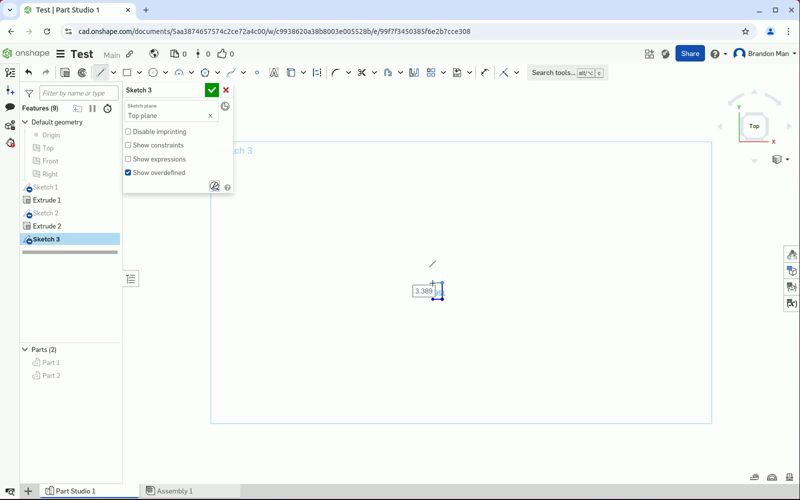
key_up(shift)
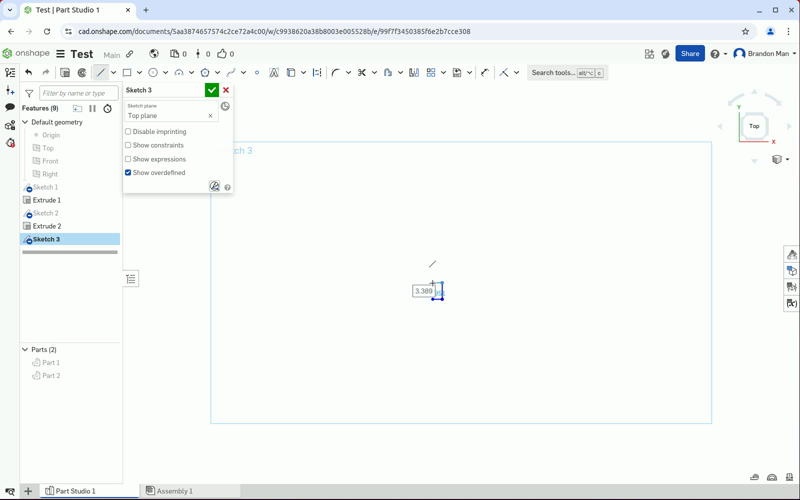
mouse_move(462, 282)
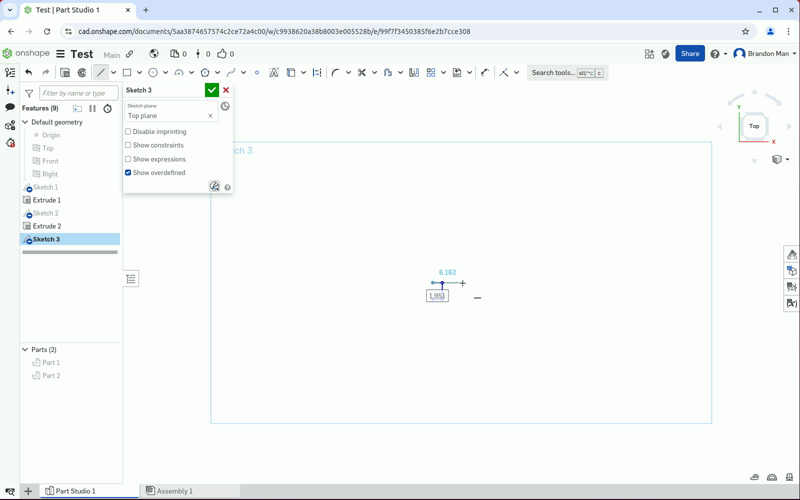
key_down(shift)
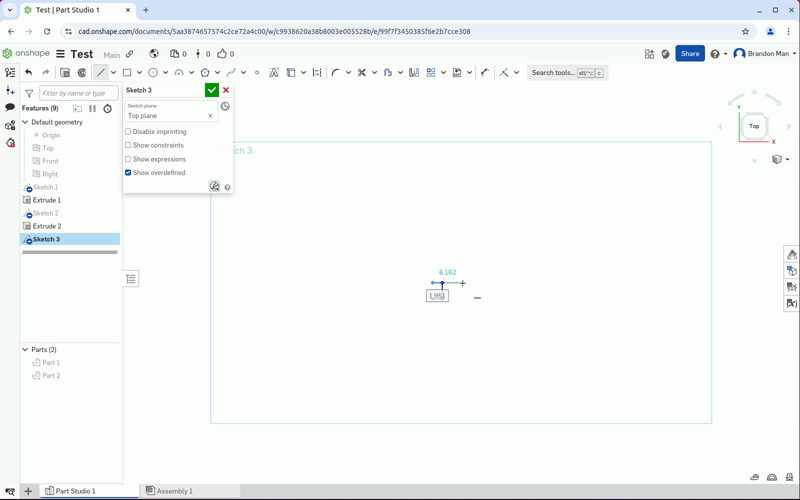
mouse_move(432, 299)
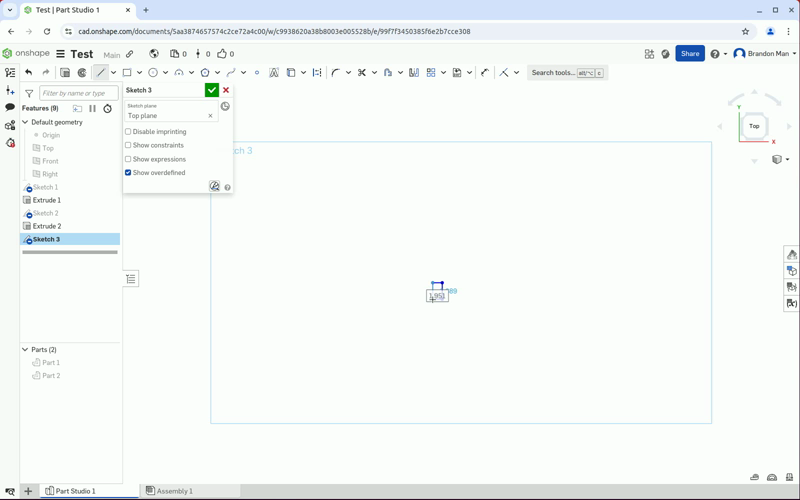
key_up(shift)
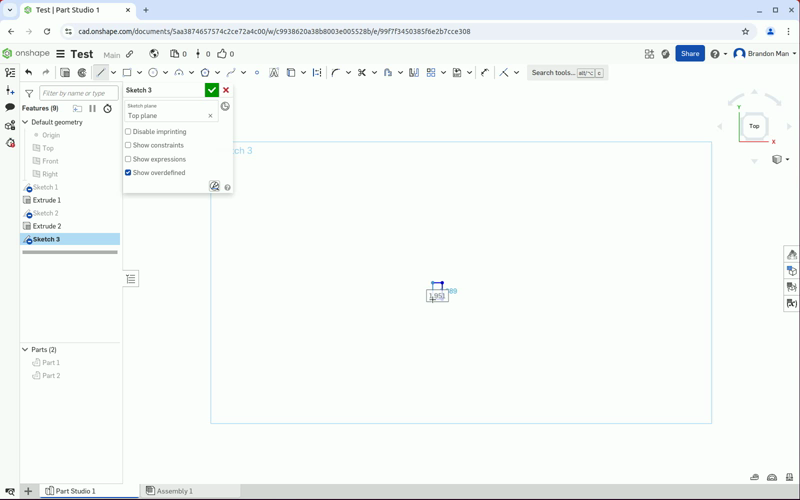
click(432, 299)
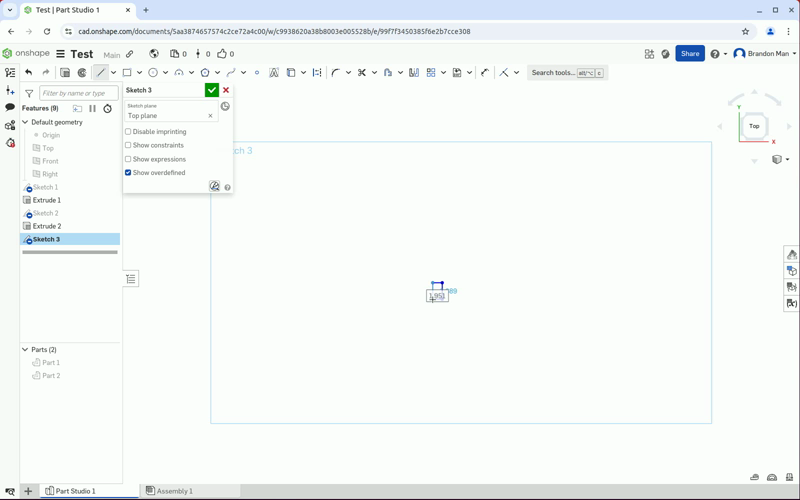
key(esc)
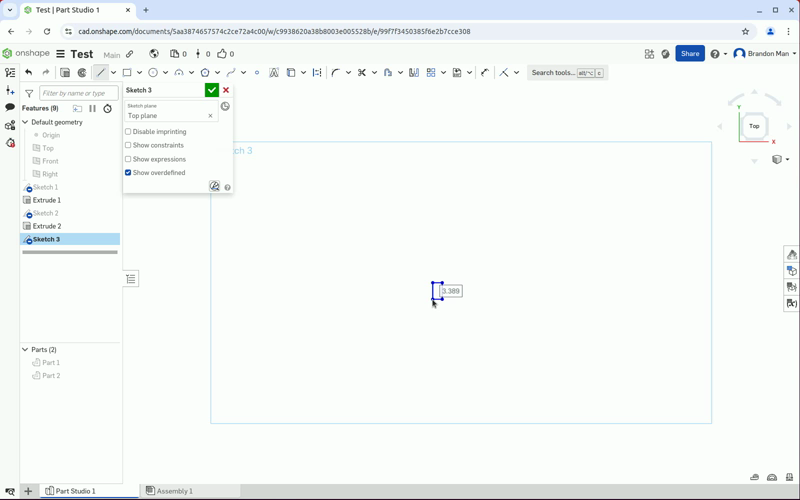
mouse_move(434, 288)
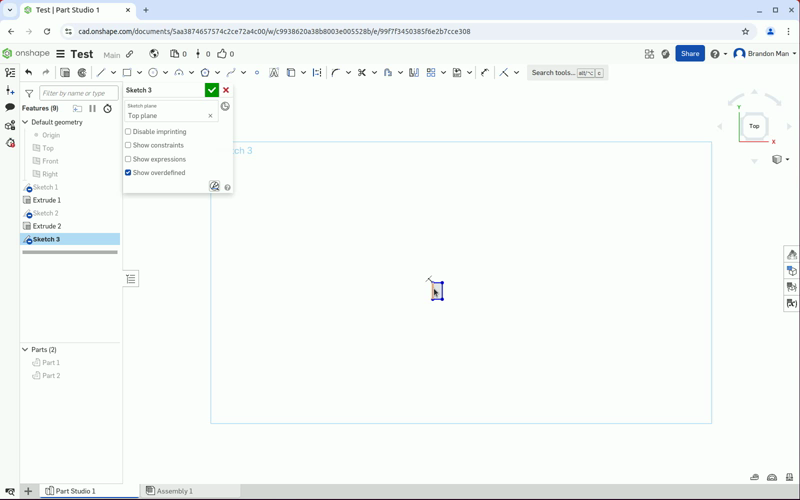
scroll(6)
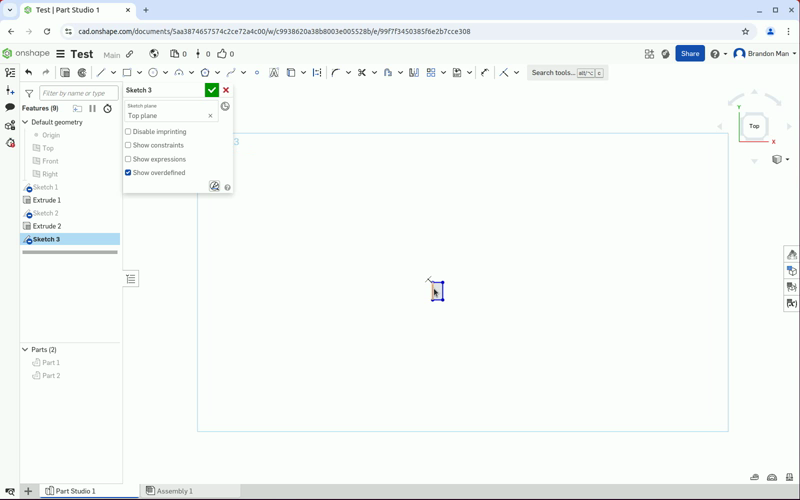
scroll(6)
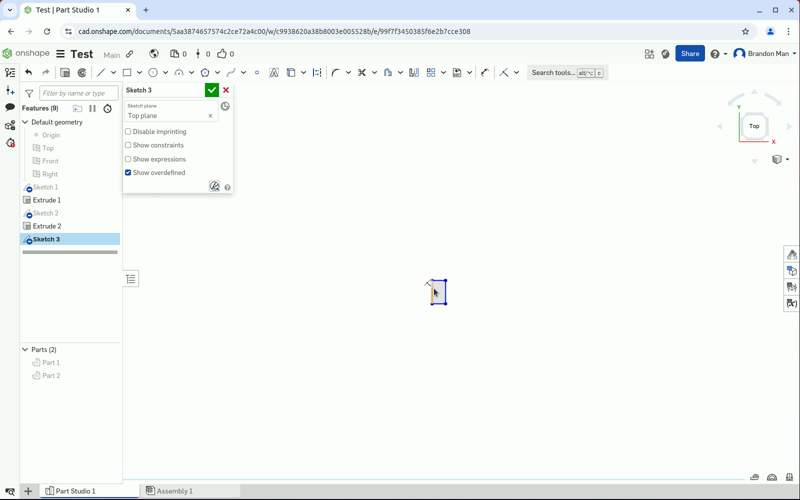
scroll(6)
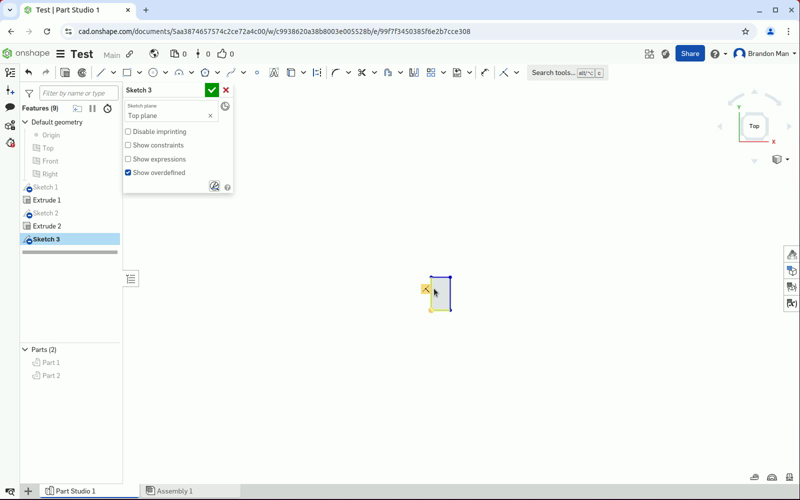
scroll(6)
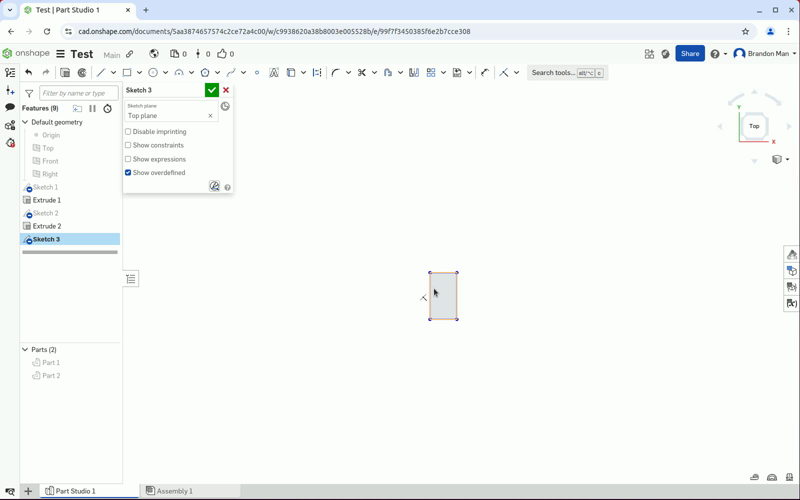
scroll(6)
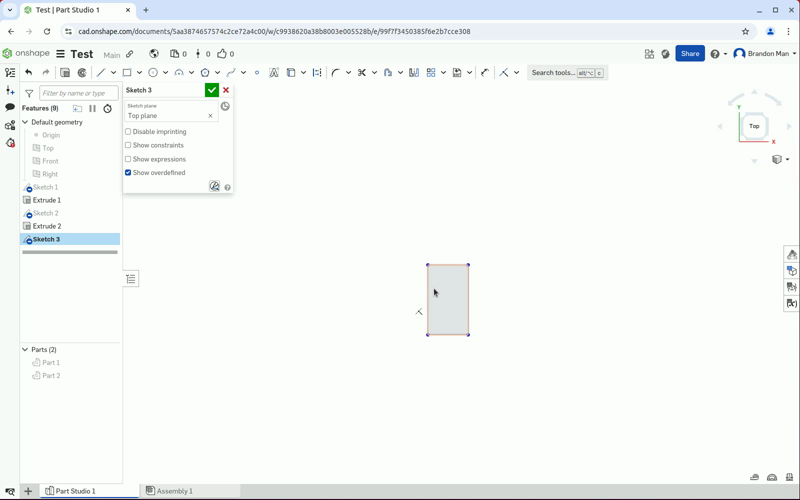
scroll(6)
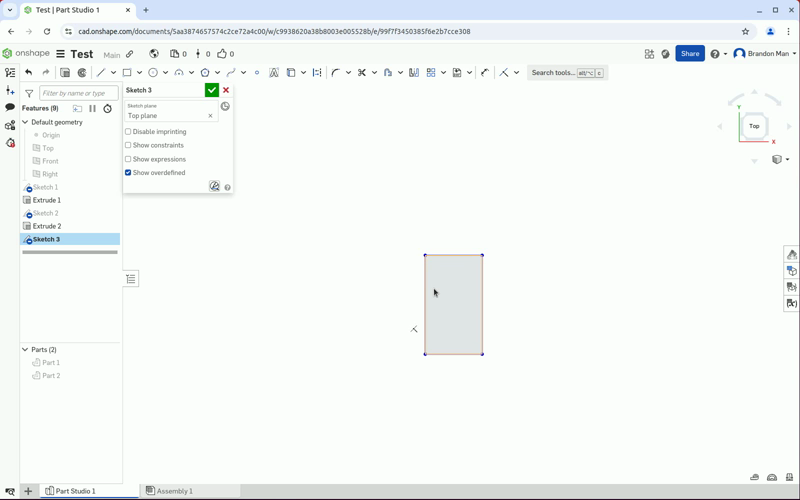
scroll(6)
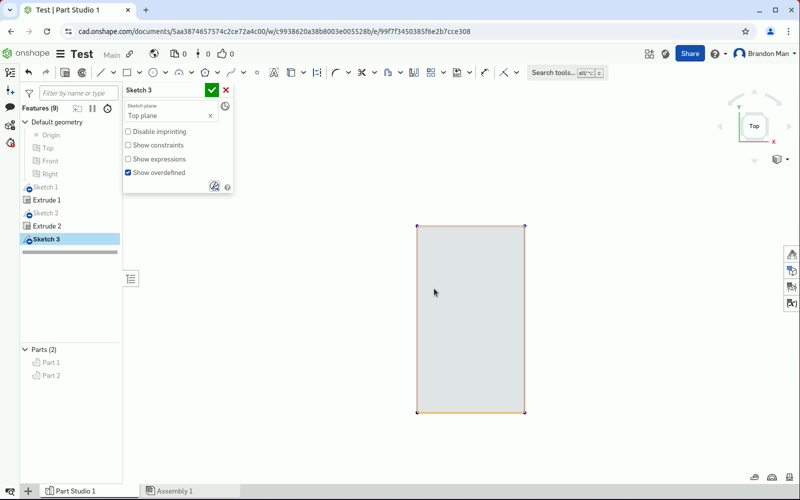
click(434, 288)
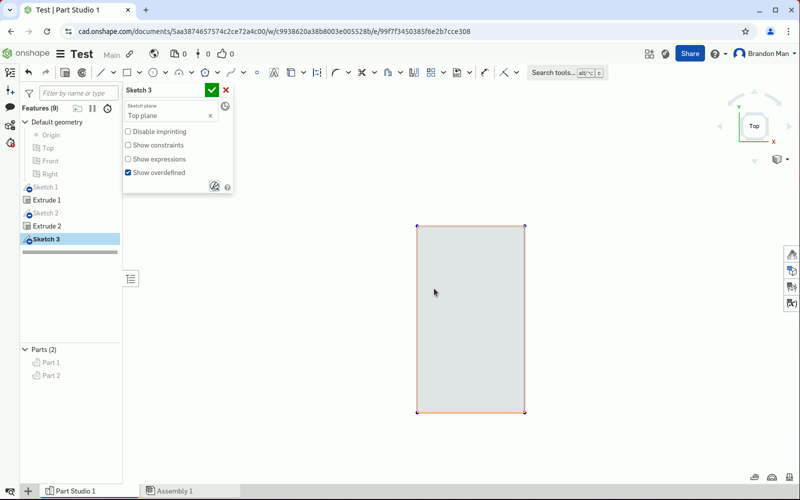
scroll(-6)
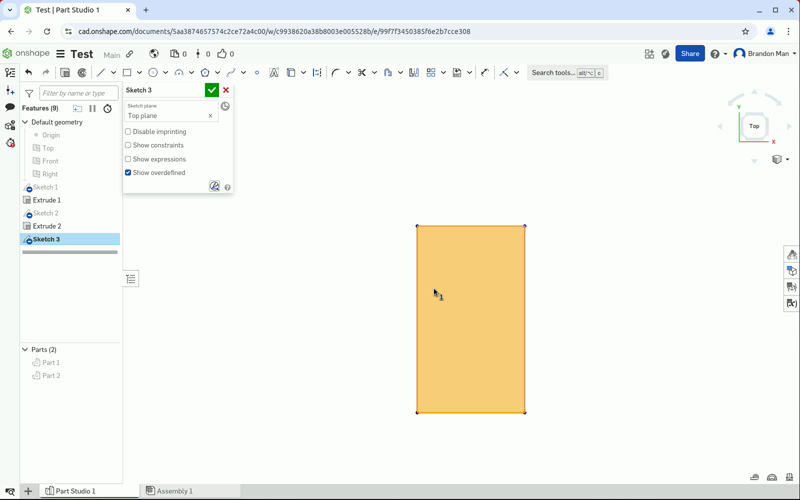
scroll(-6)
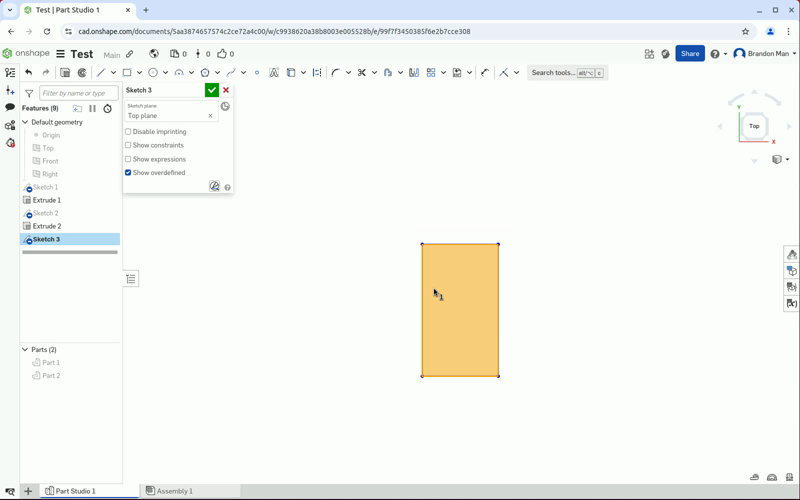
scroll(-6)
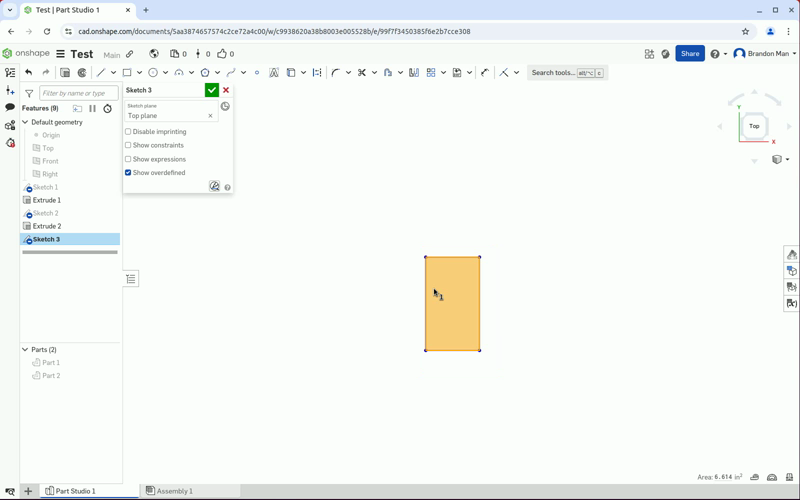
scroll(-6)
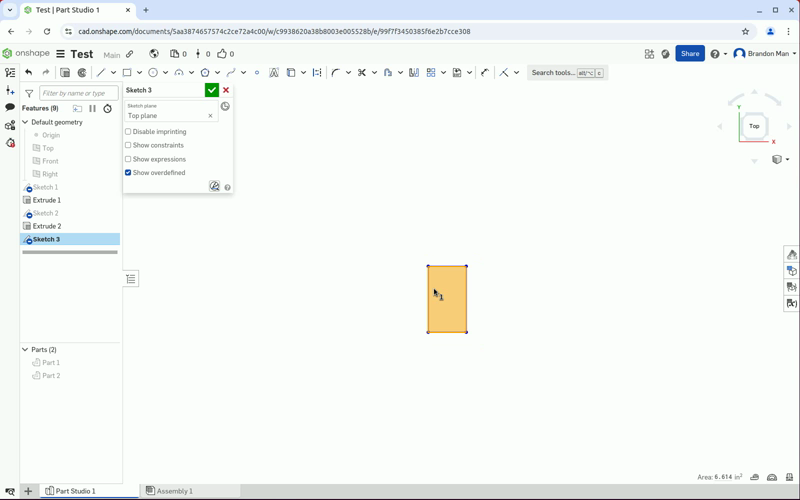
scroll(-6)
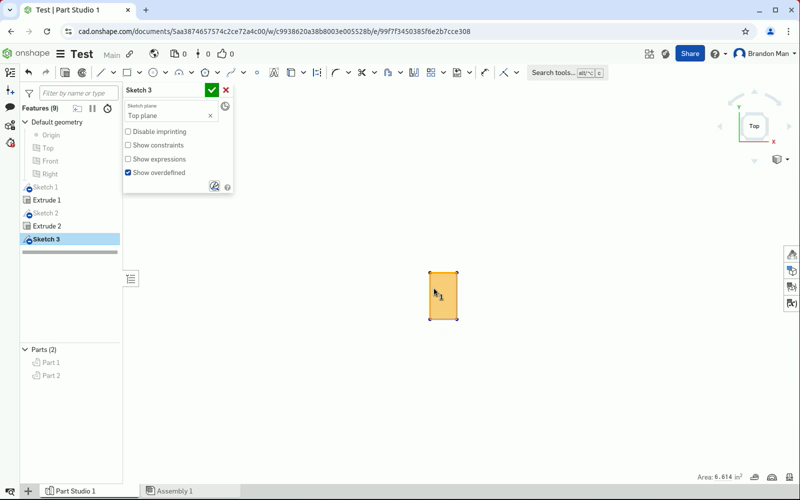
scroll(-6)
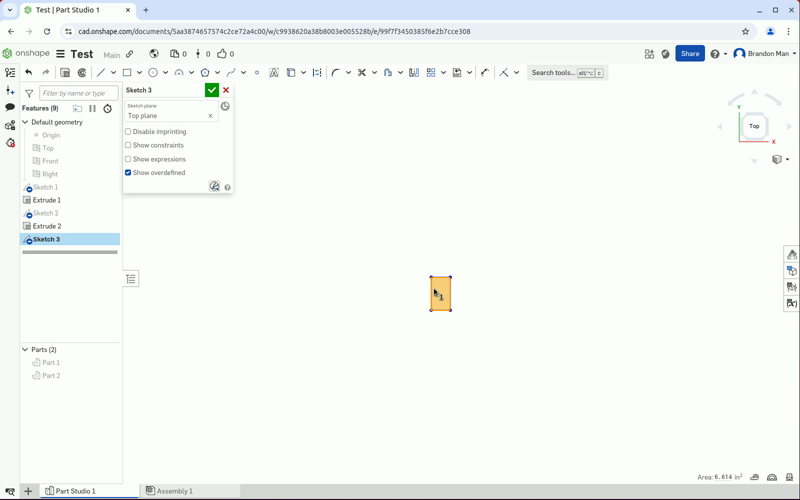
scroll(-6)
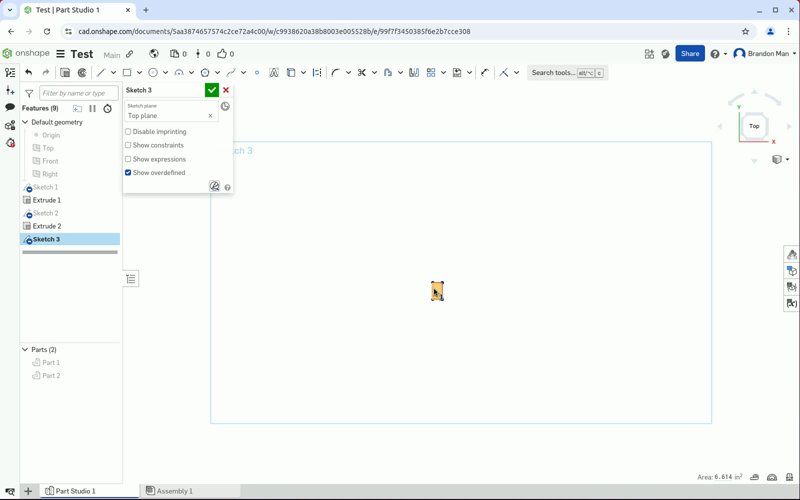
mouse_move(73, 352)
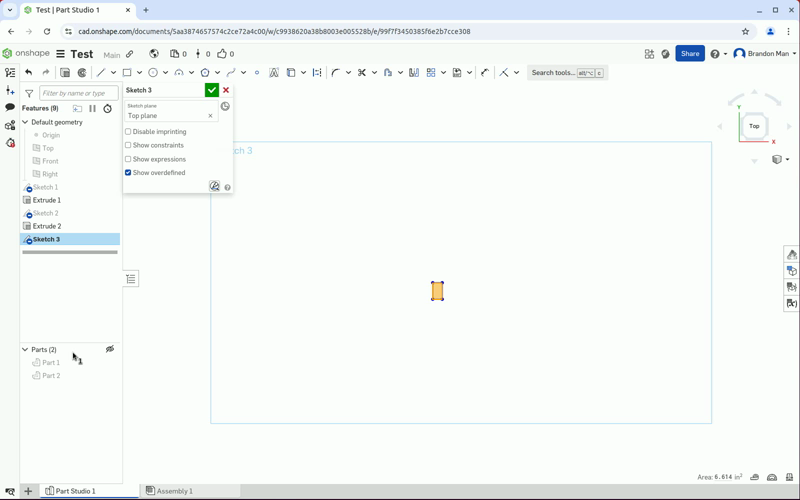
key(shift+y)
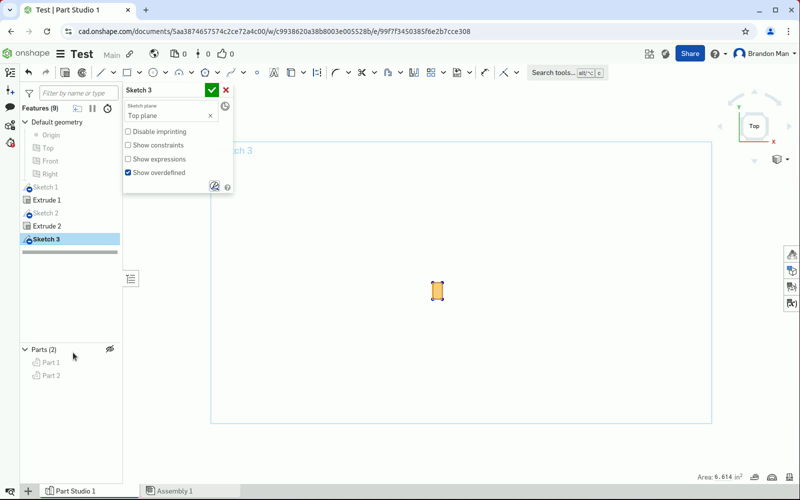
key(shift+e)
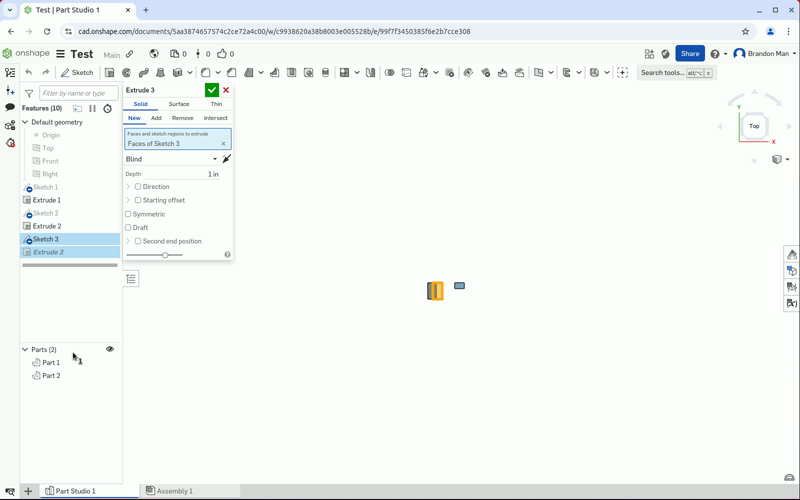
mouse_move(143, 106)
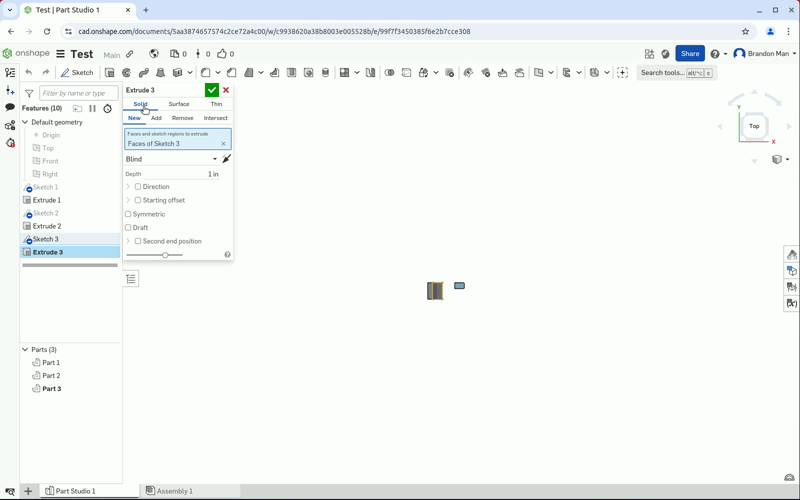
click(143, 106)
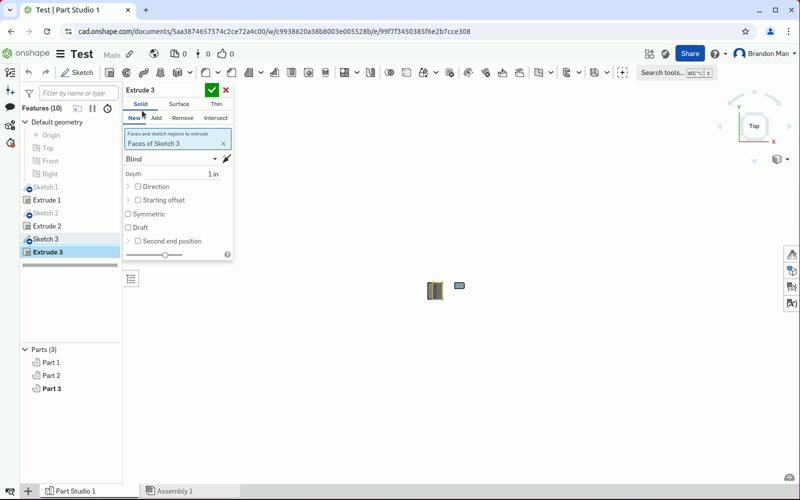
mouse_move(137, 120)
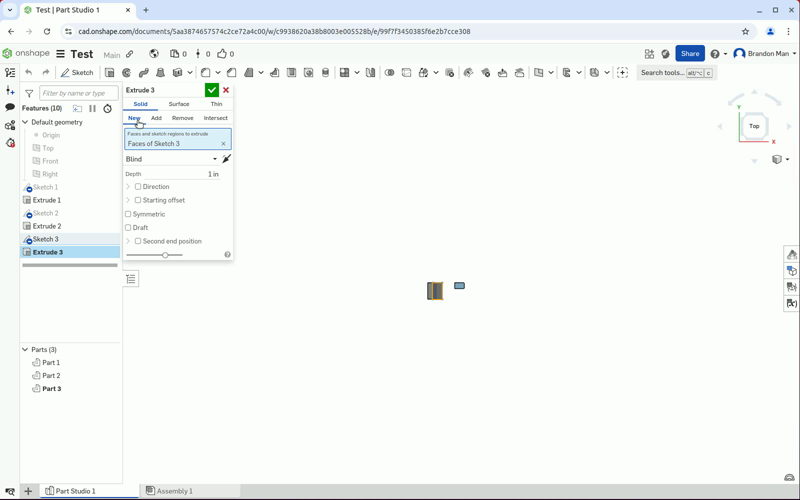
click(137, 120)
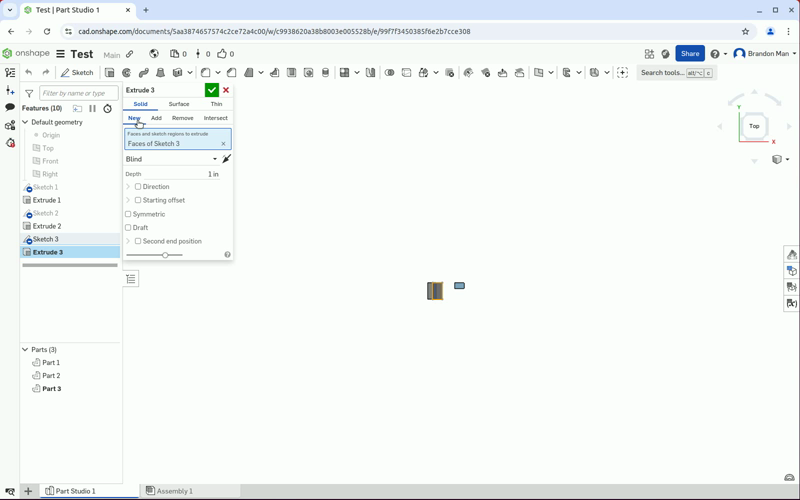
key(tab, 4)
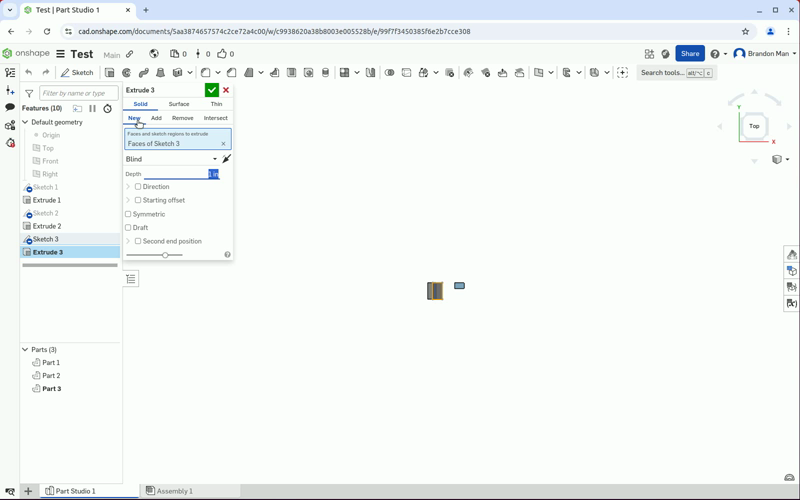
text(1.685)
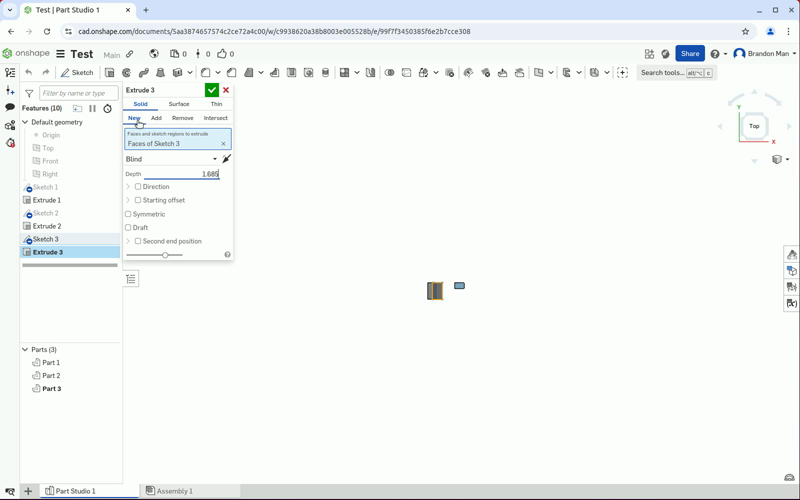
key(enter)
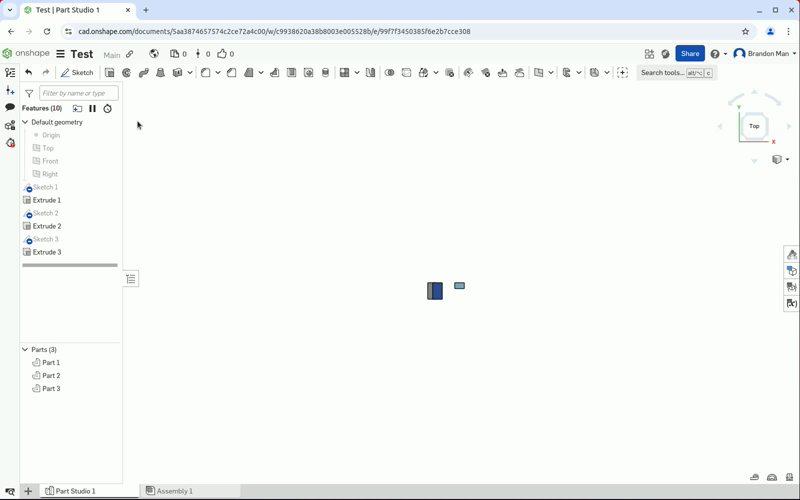
key(shift+h)
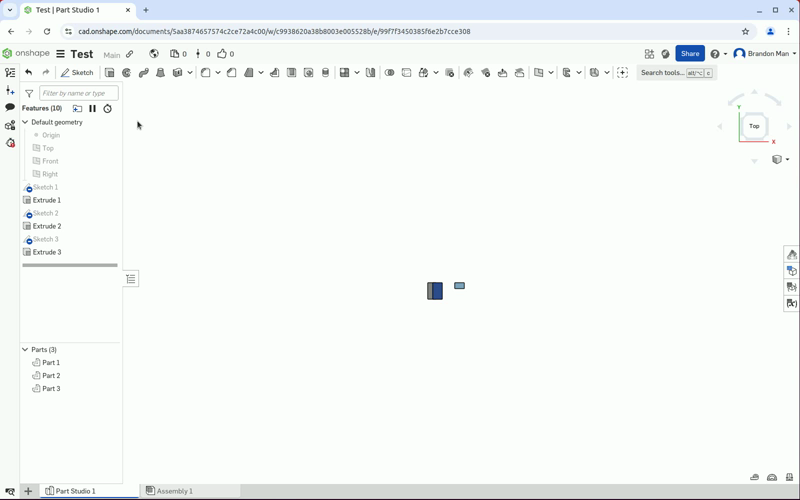
key(shift+h)
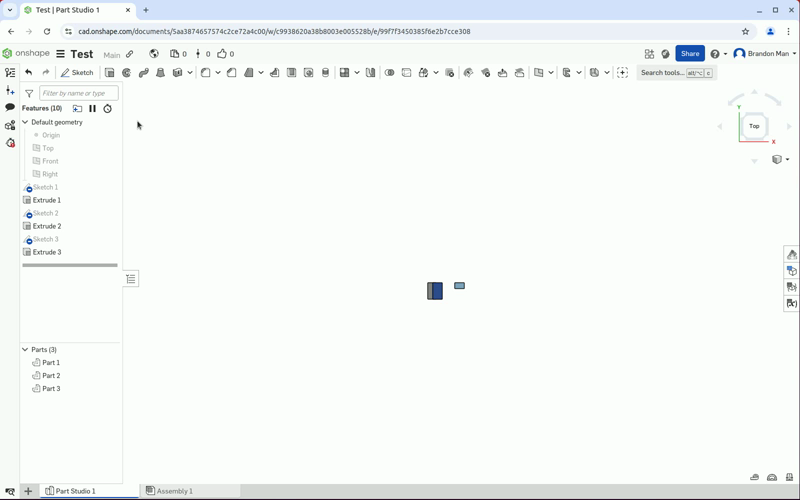
mouse_move(73, 189)
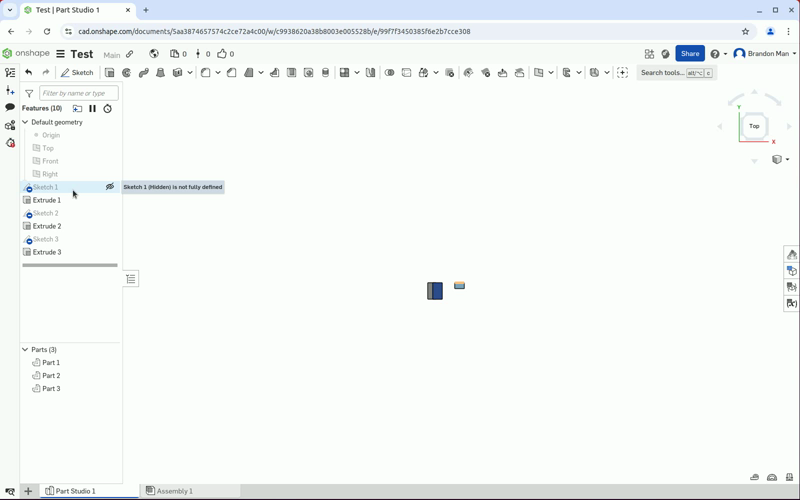
click(73, 189)
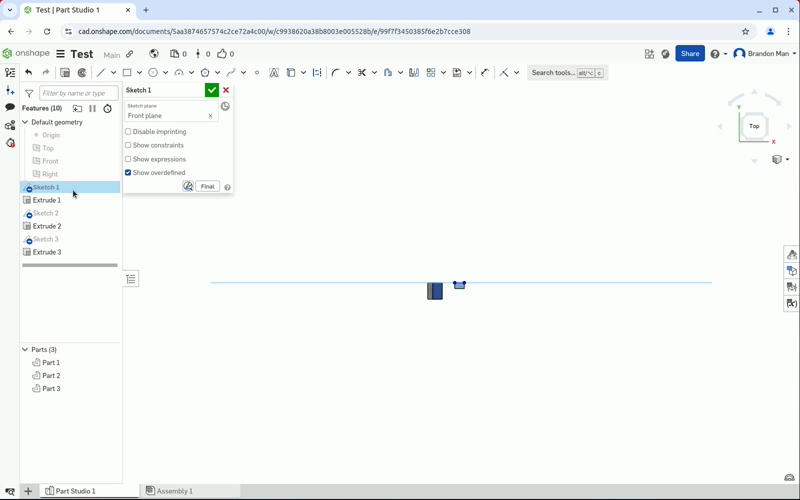
mouse_move(229, 92)
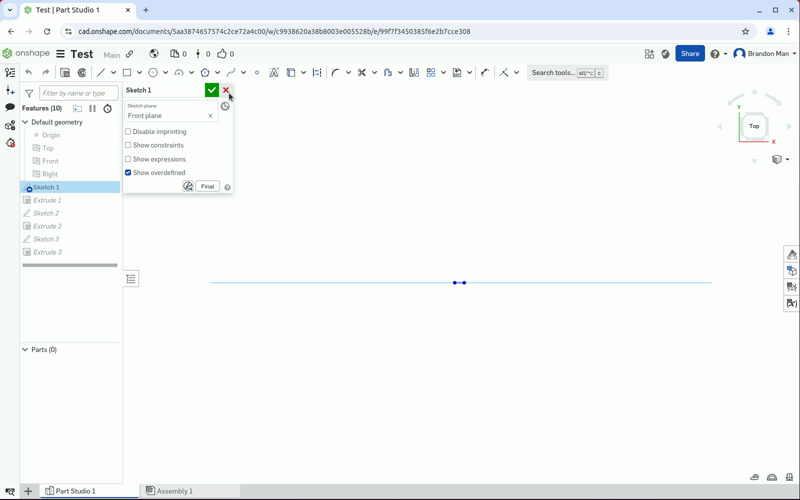
click(229, 92)
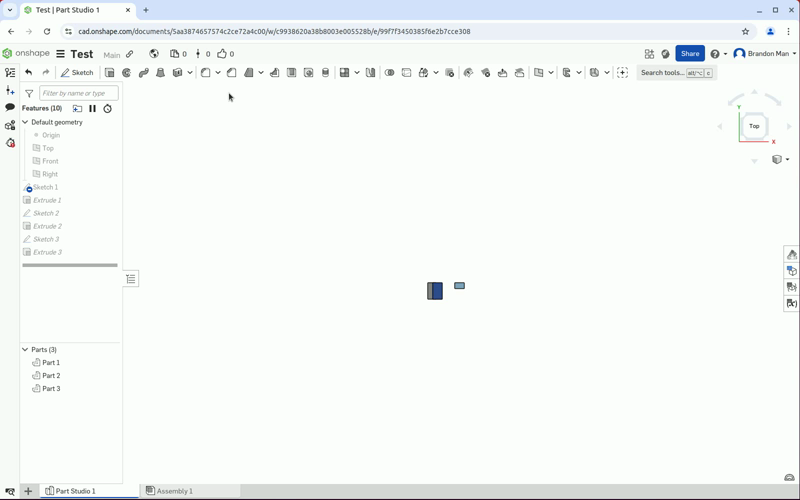
mouse_move(73, 352)
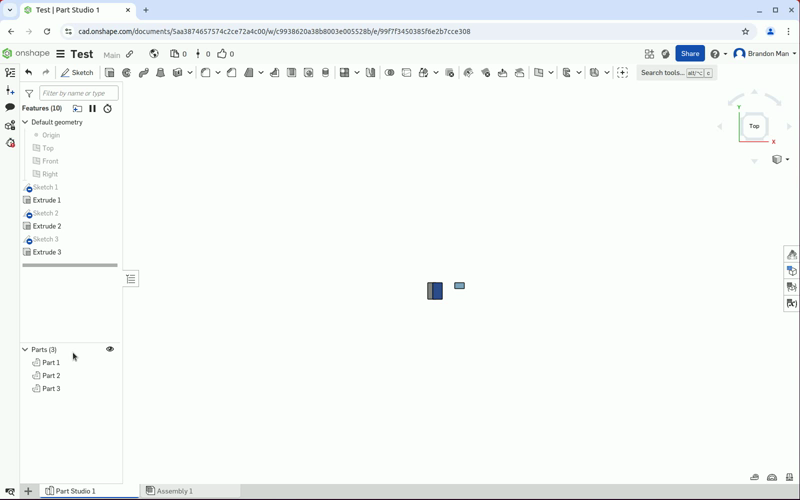
key(y)
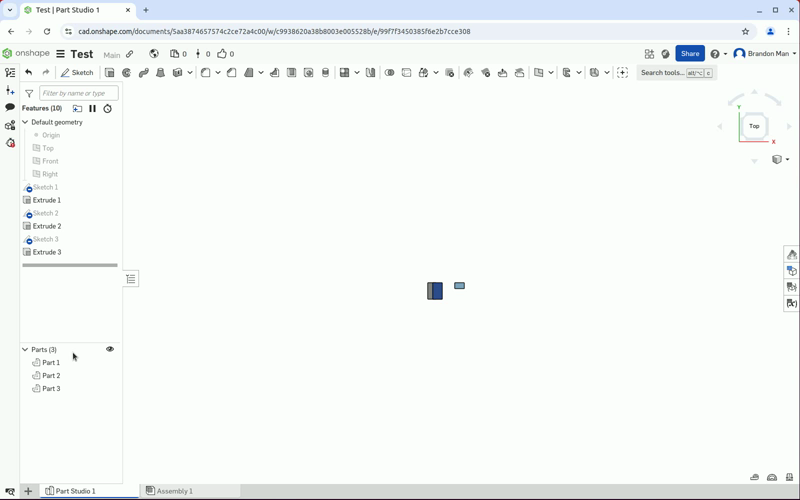
key(shift+p)
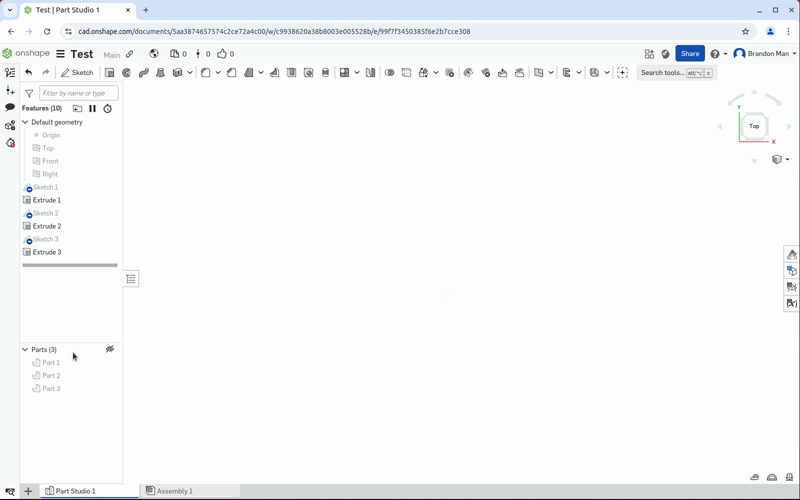
key(space)
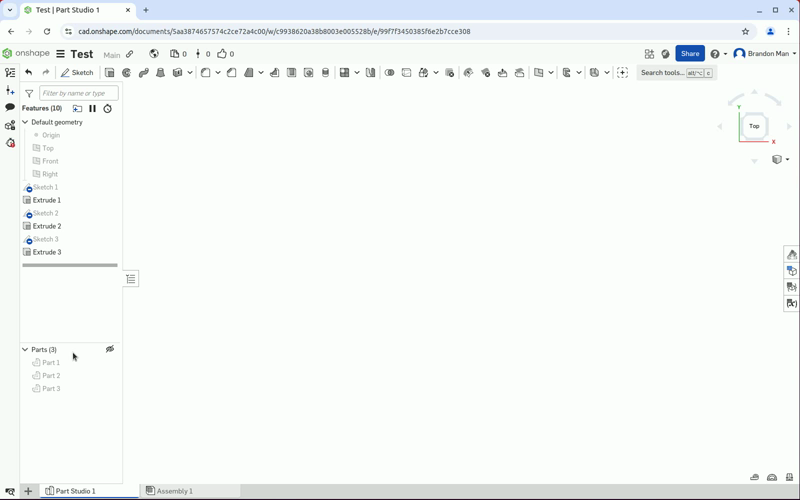
key_down(shift)
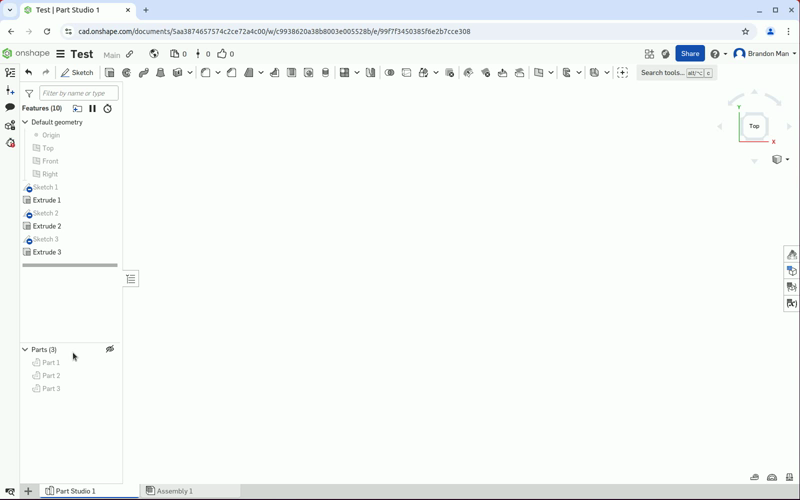
key(up)
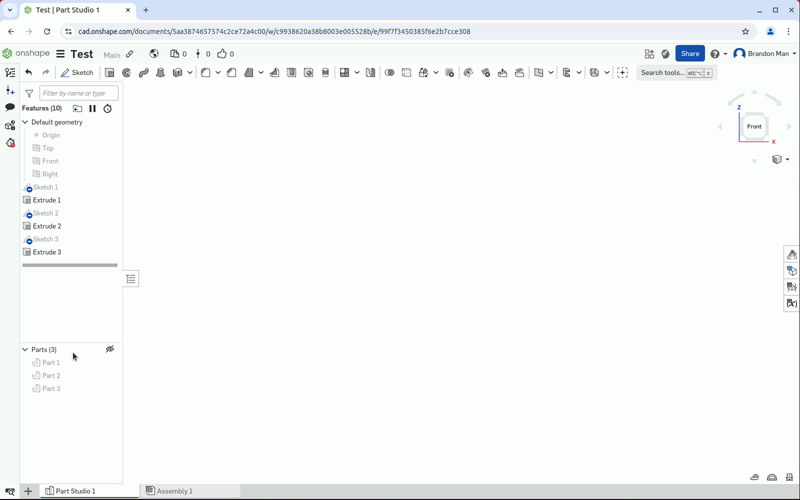
key_up(shift)
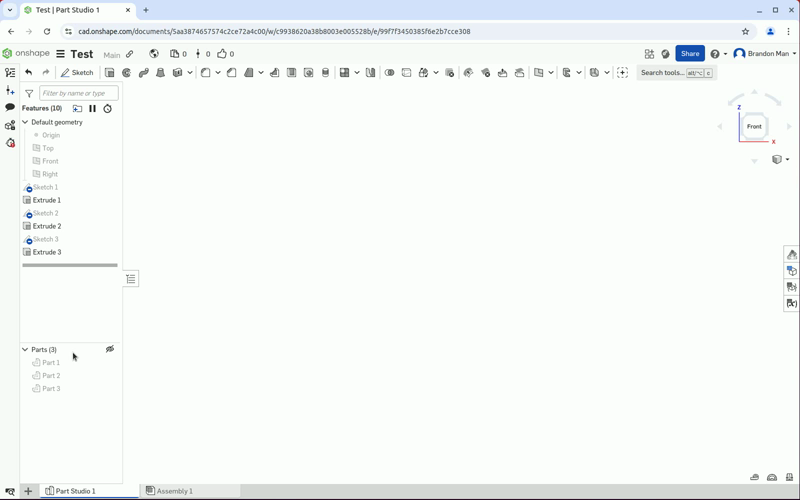
mouse_move(73, 352)
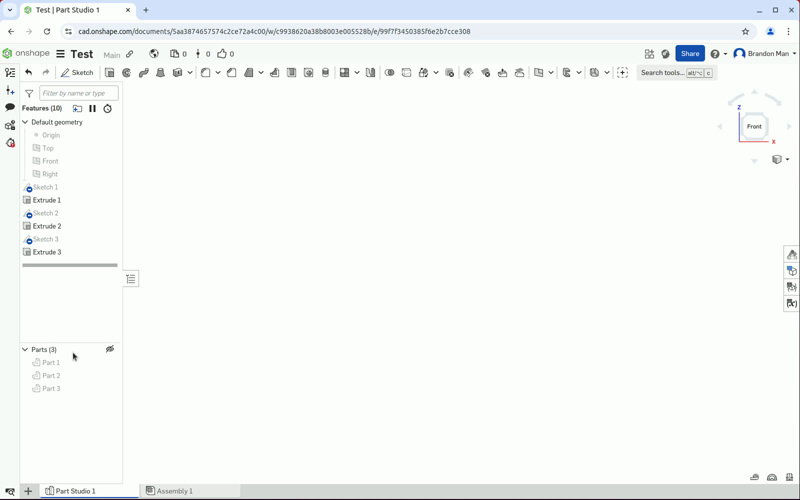
key(shift+y)
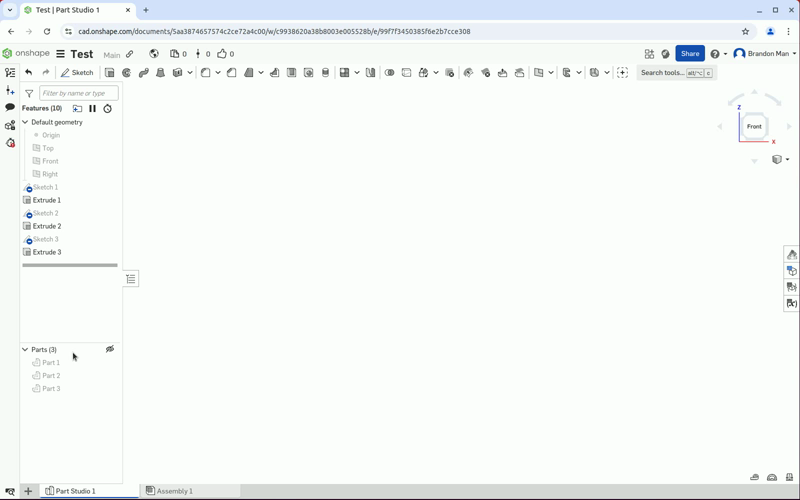
key(shift+s)
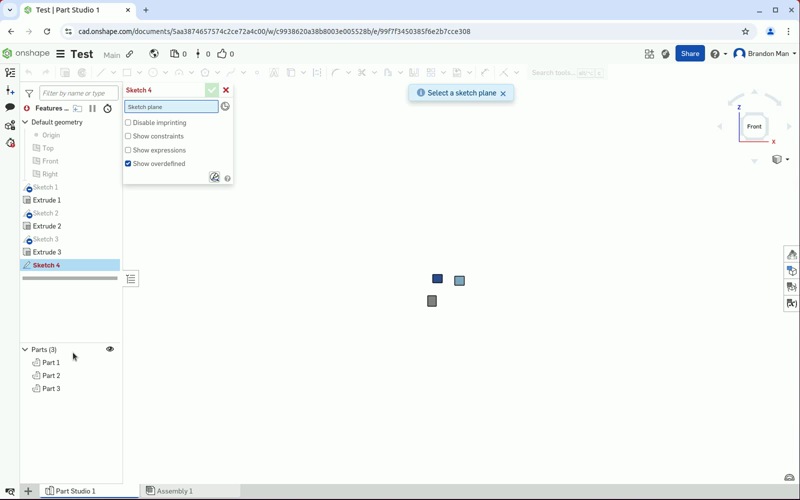
mouse_move(73, 163)
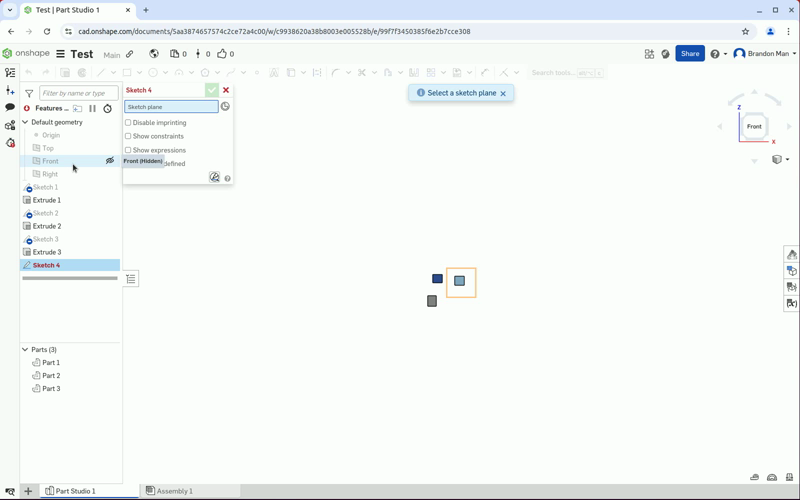
click(73, 163)
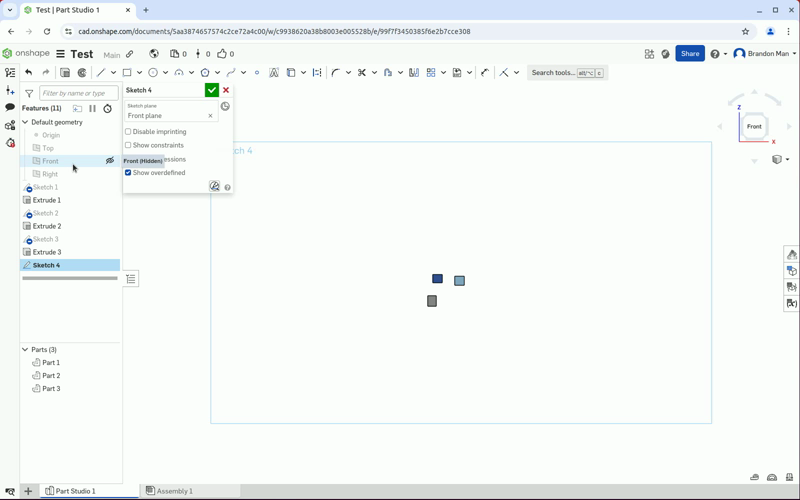
mouse_move(73, 352)
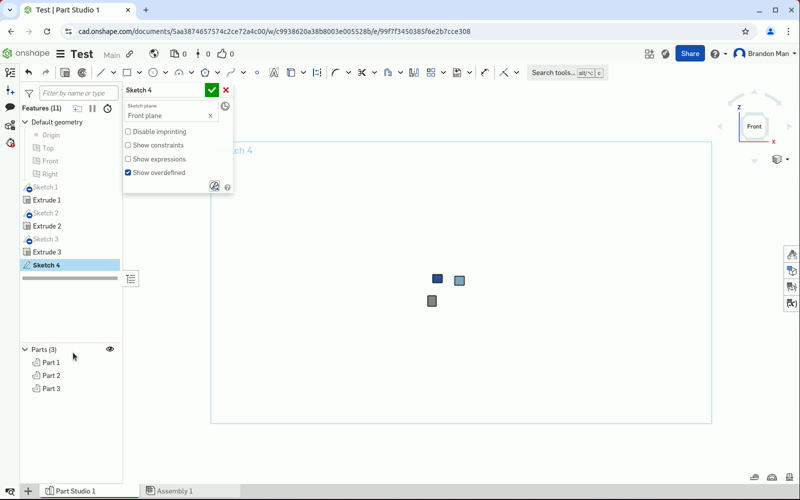
key(y)
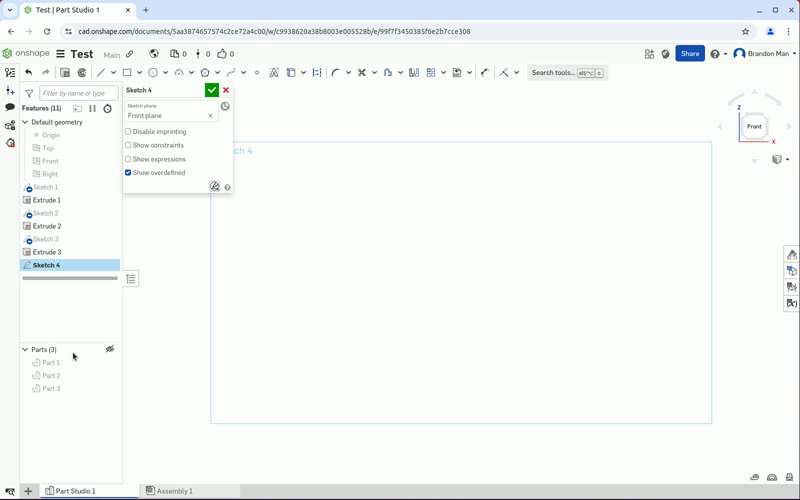
key(c)
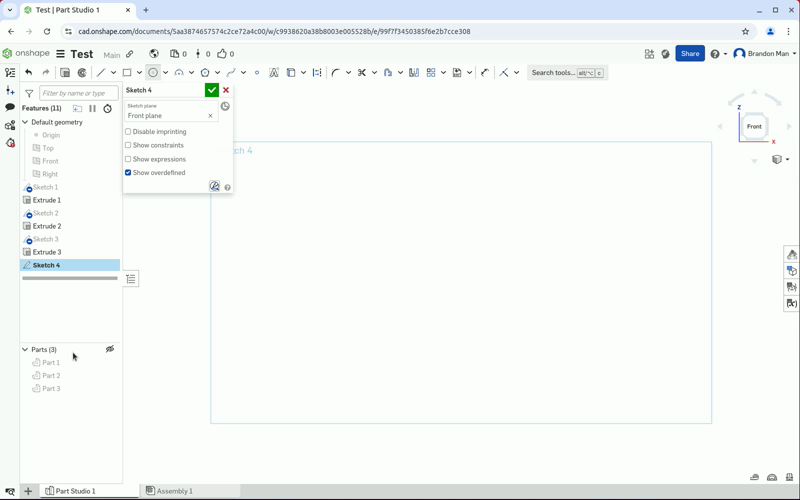
key_down(shift)
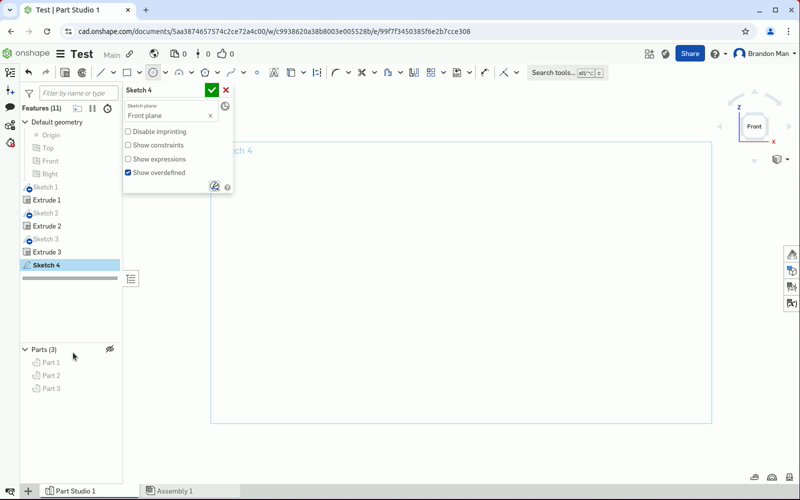
mouse_move(423, 278)
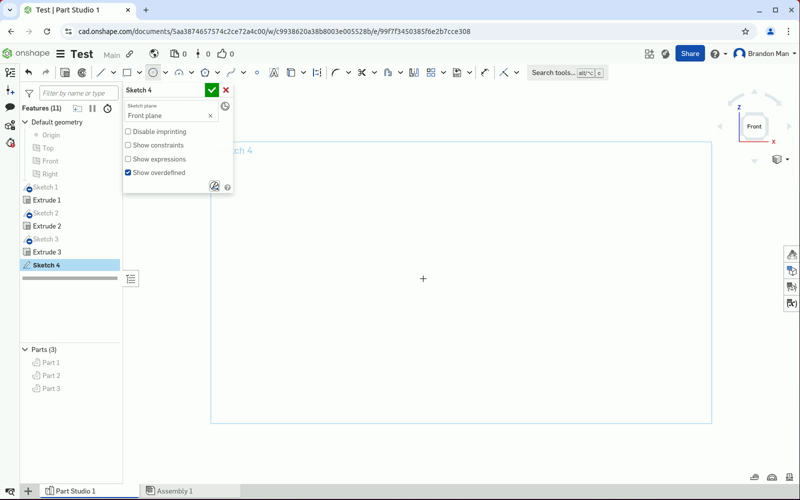
click(423, 278)
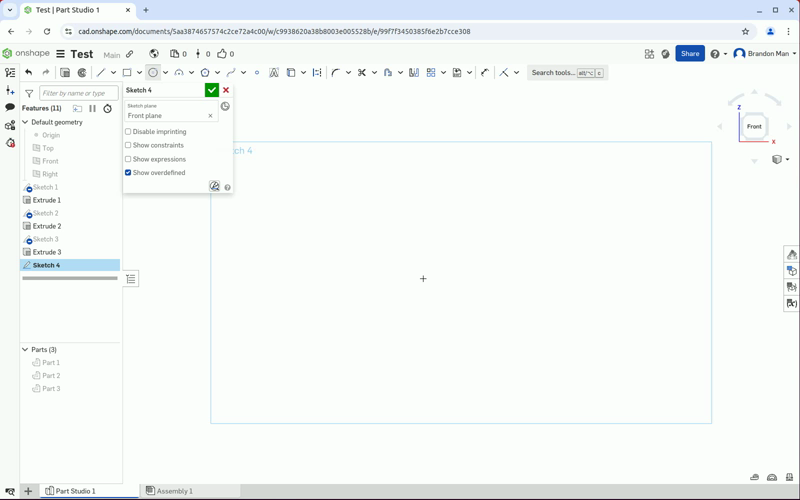
key_up(shift)
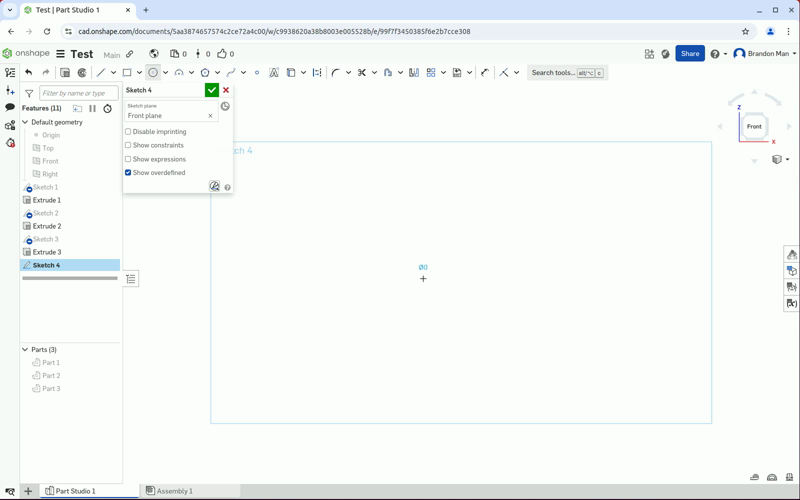
mouse_move(429, 278)
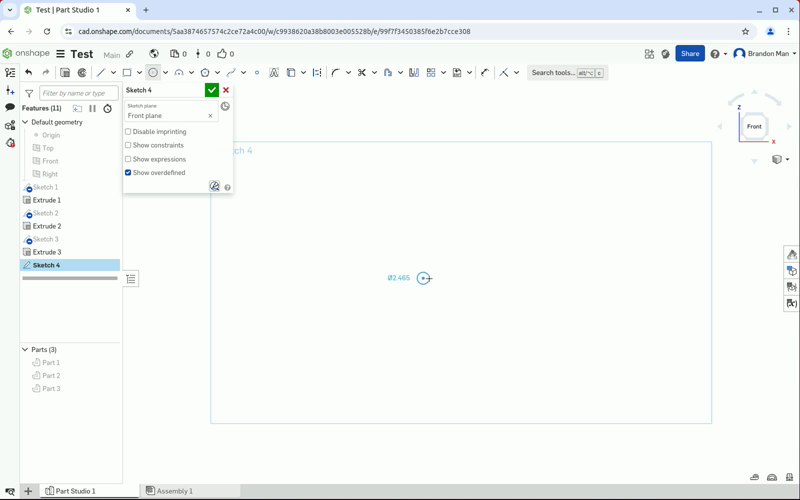
click(429, 278)
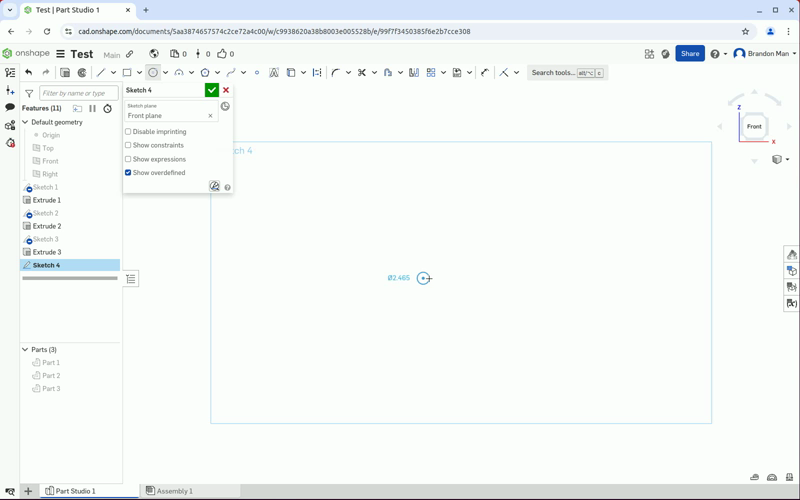
key(esc)
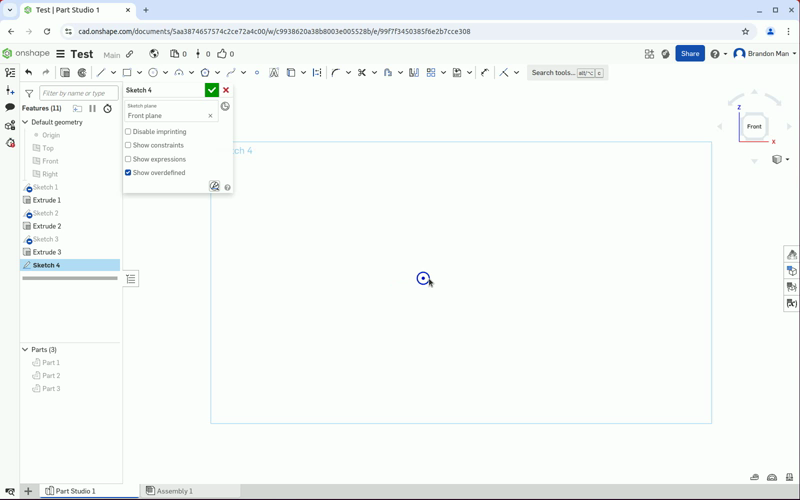
mouse_move(423, 282)
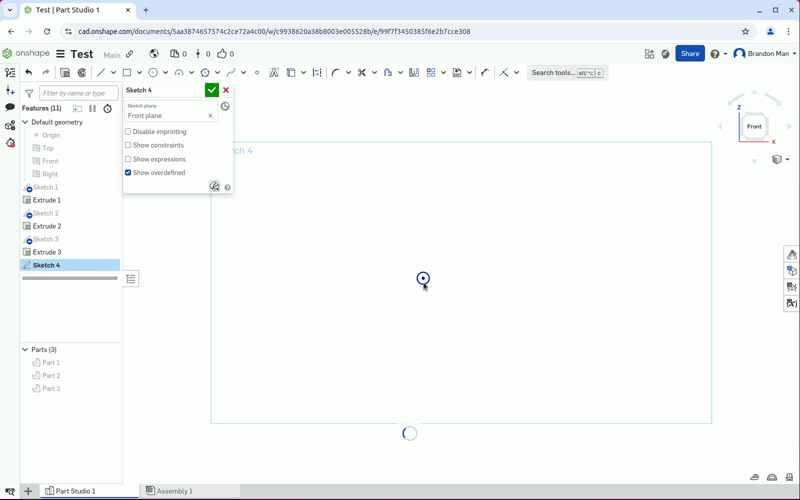
scroll(6)
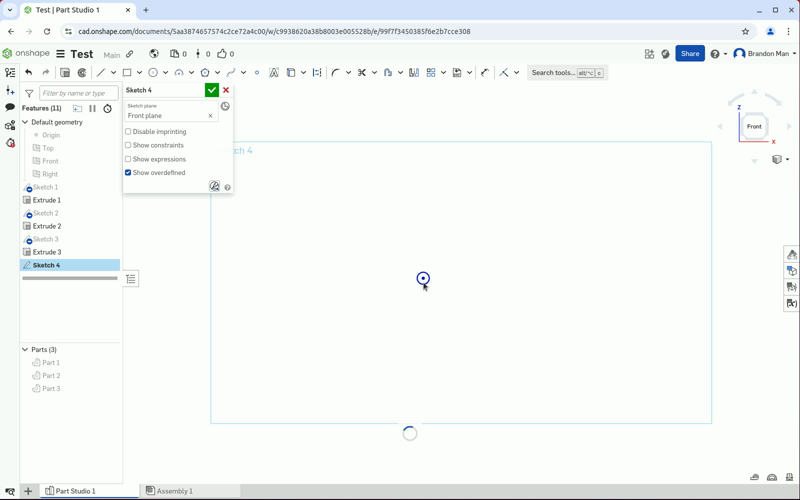
scroll(6)
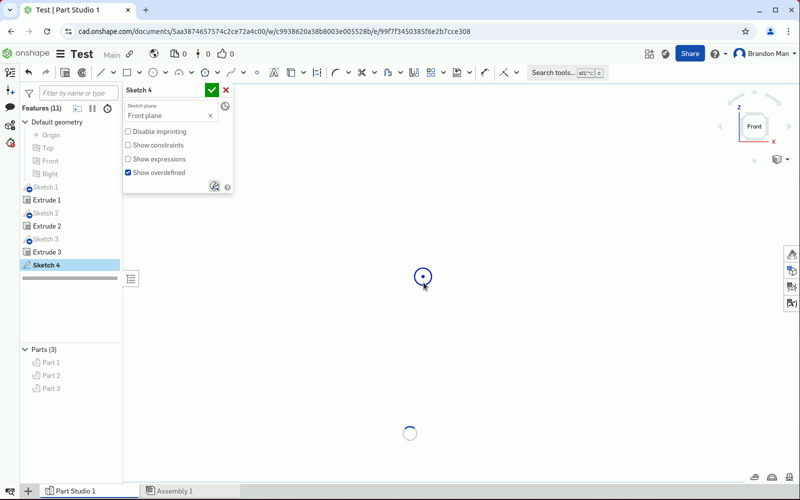
scroll(6)
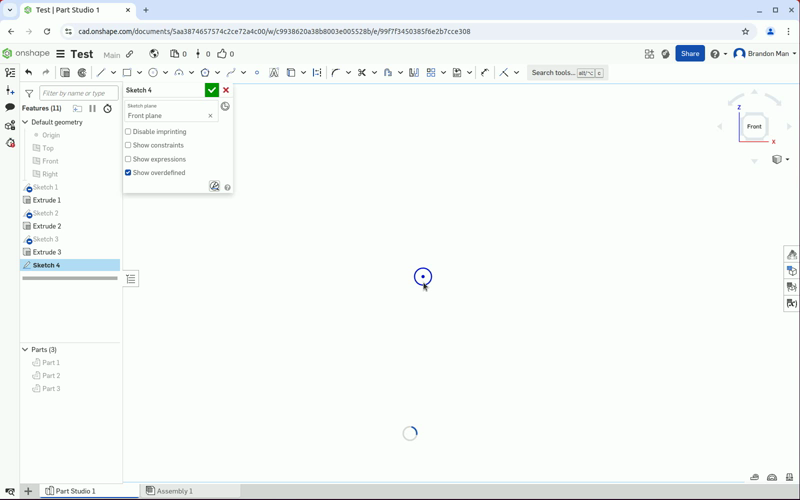
scroll(6)
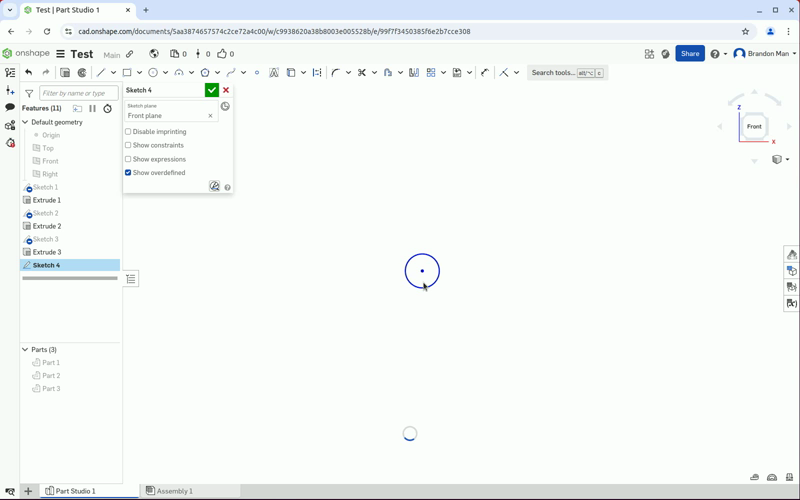
scroll(6)
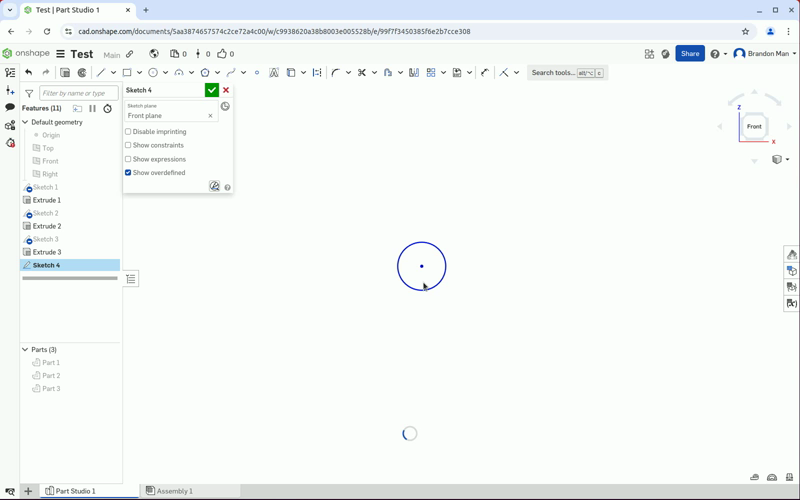
scroll(6)
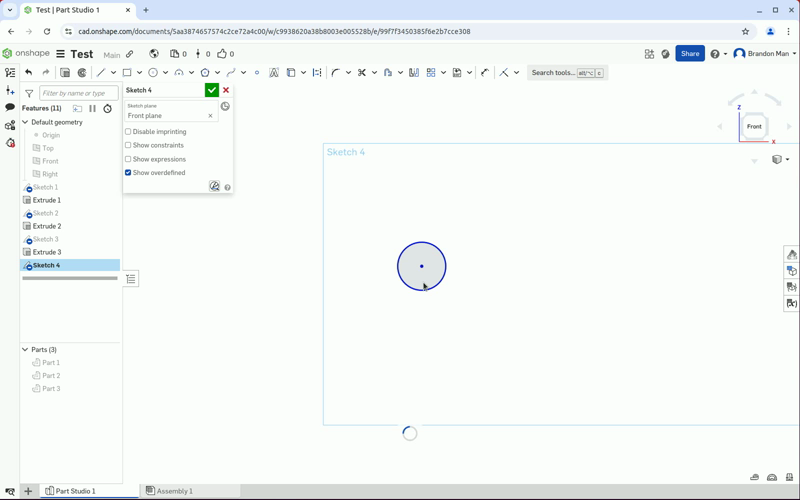
scroll(6)
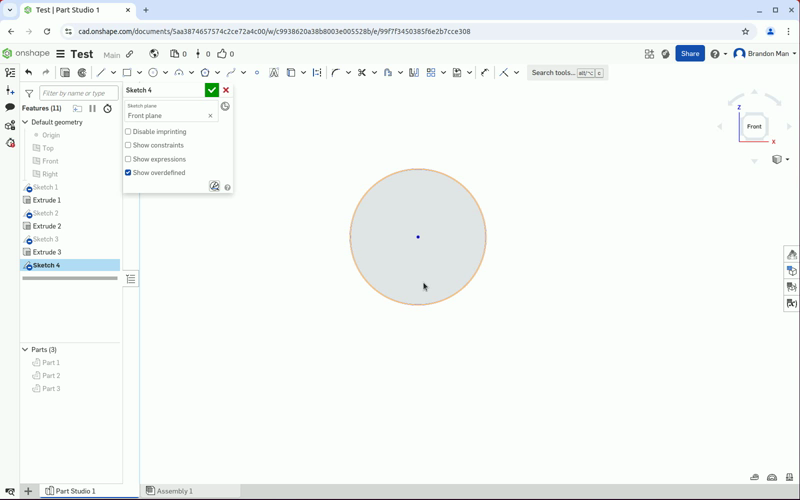
click(423, 282)
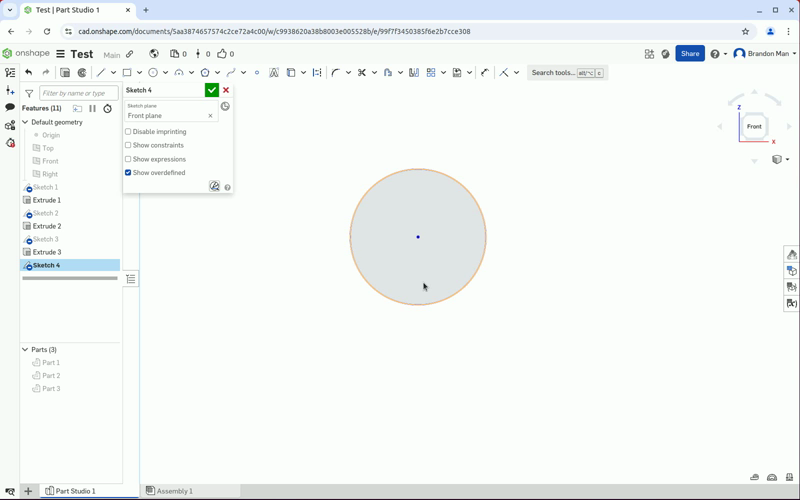
scroll(-6)
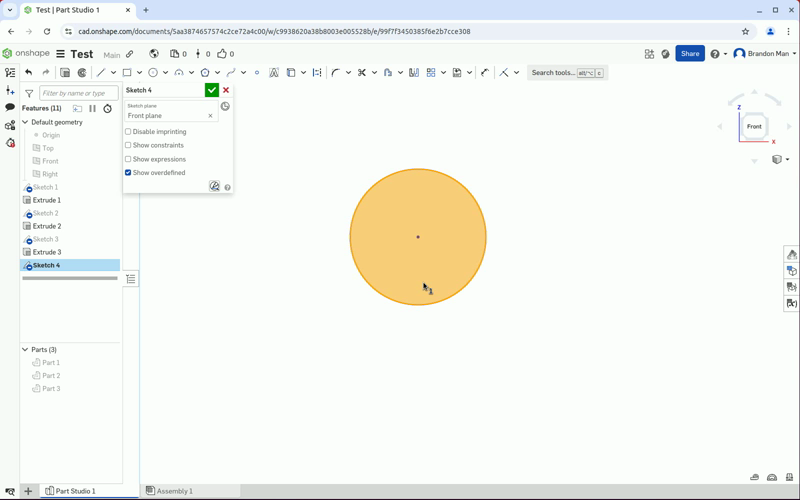
scroll(-6)
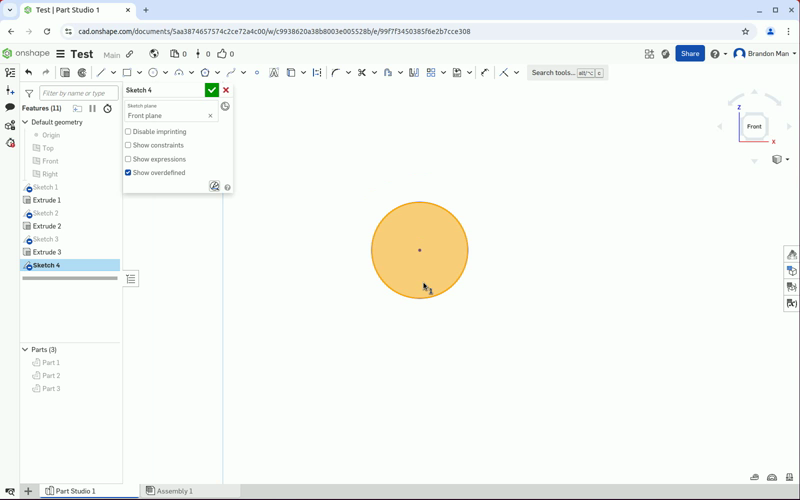
scroll(-6)
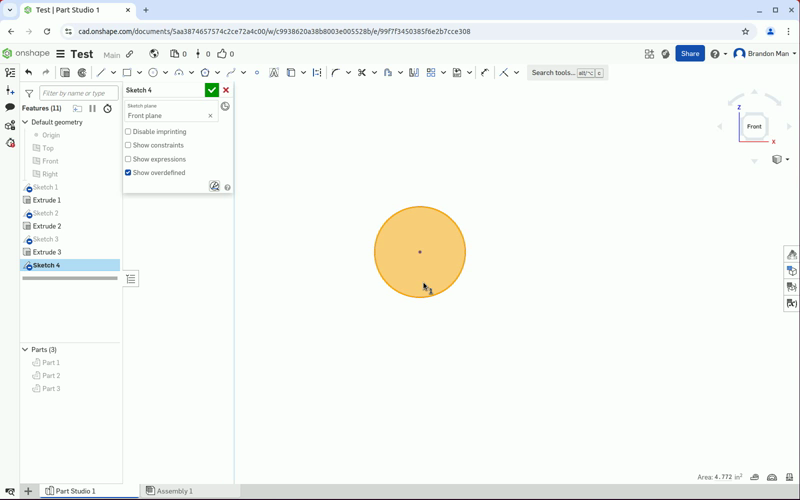
scroll(-6)
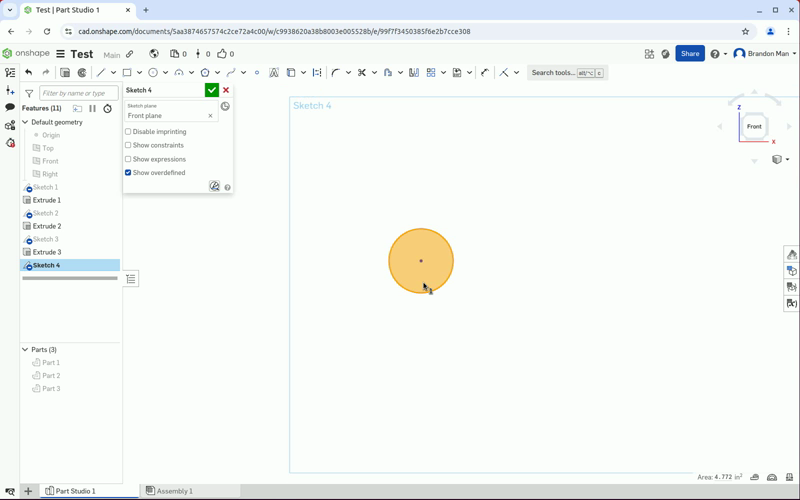
scroll(-6)
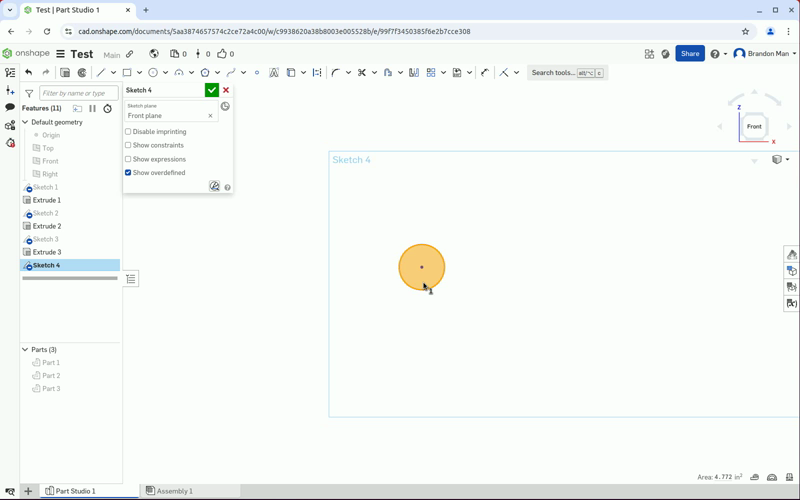
scroll(-6)
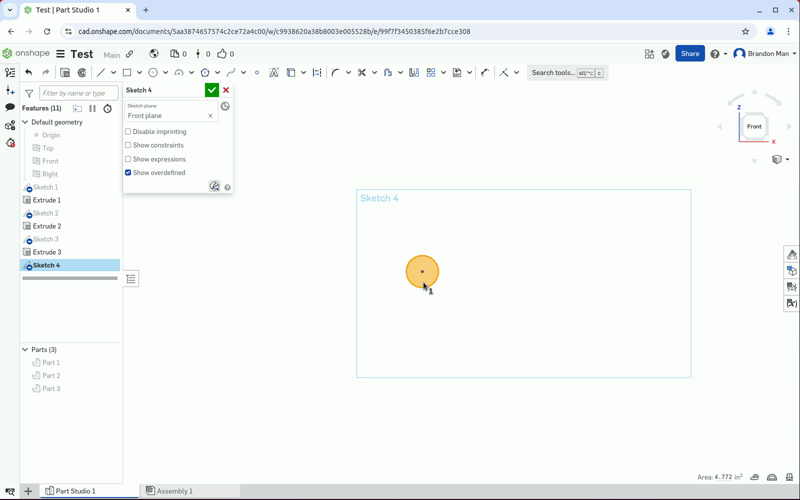
scroll(-6)
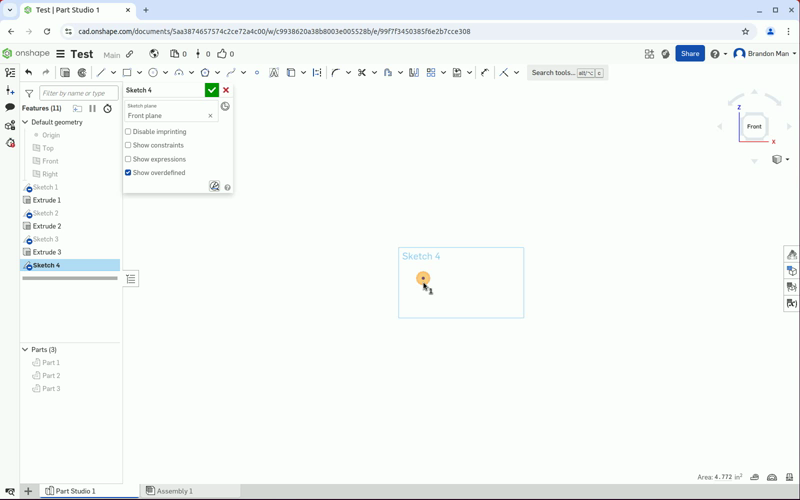
mouse_move(73, 352)
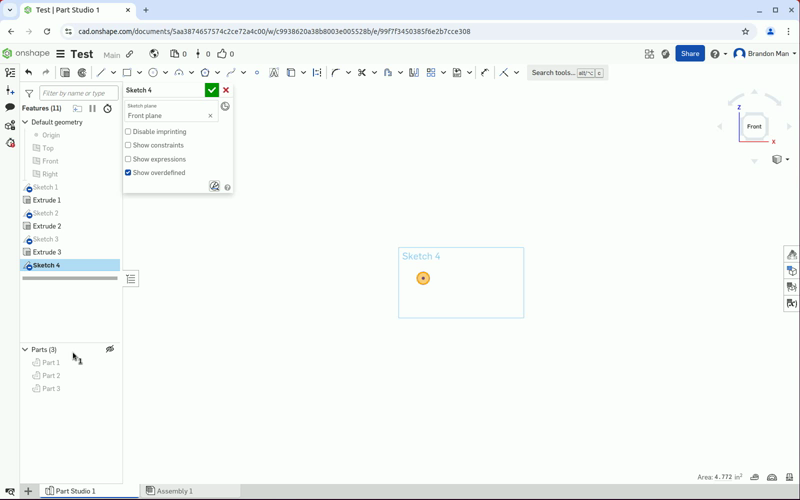
key(shift+y)
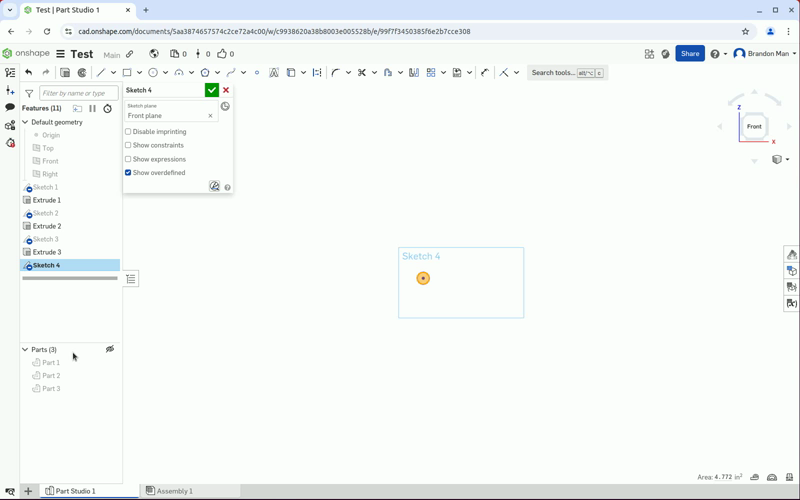
key(shift+e)
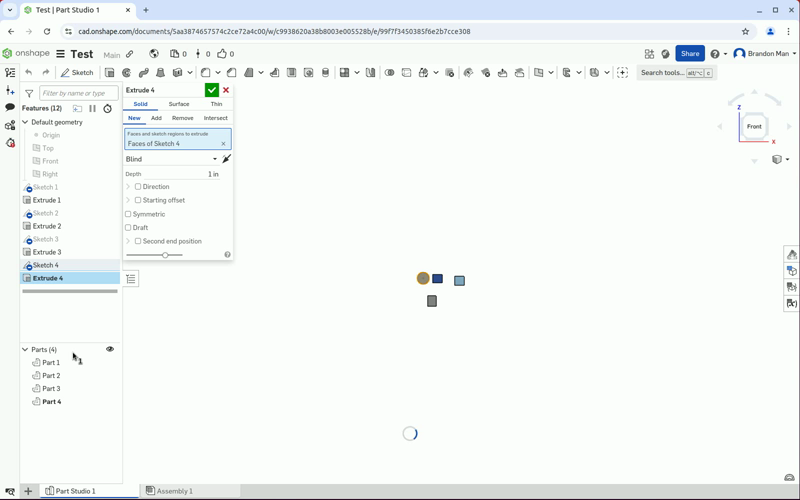
mouse_move(143, 106)
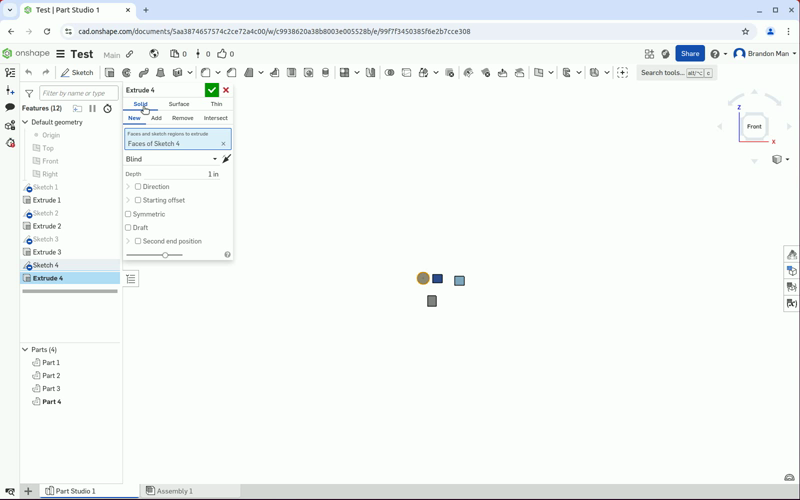
click(143, 106)
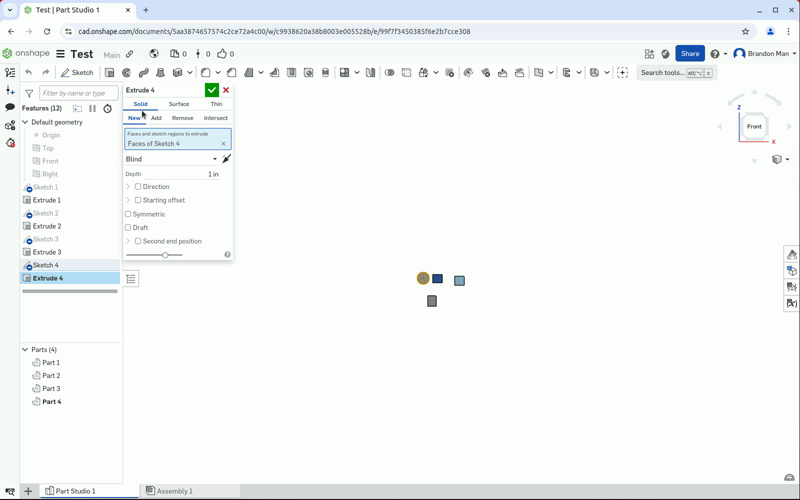
mouse_move(137, 120)
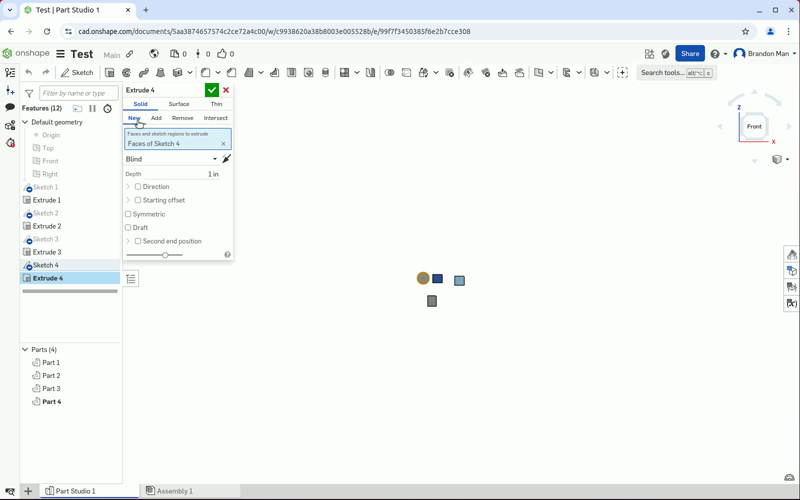
click(137, 120)
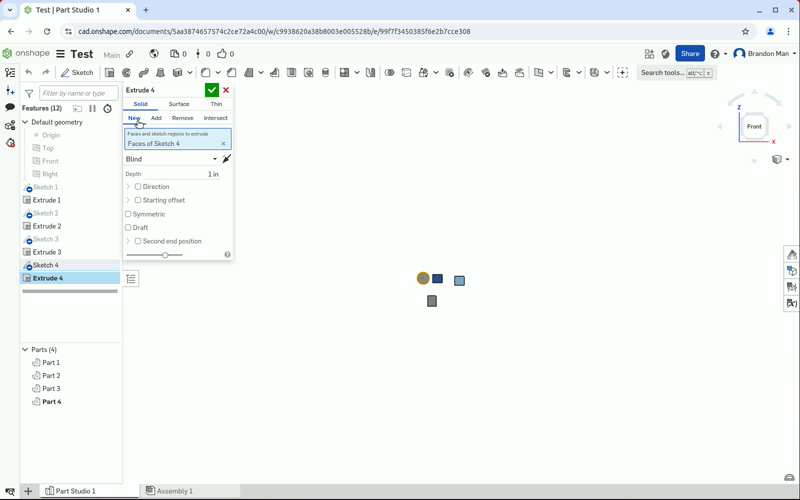
key(tab, 4)
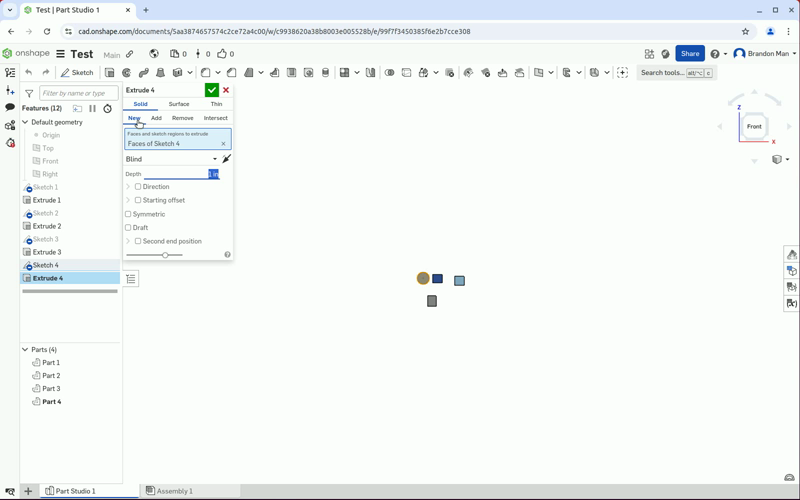
text(0.481)
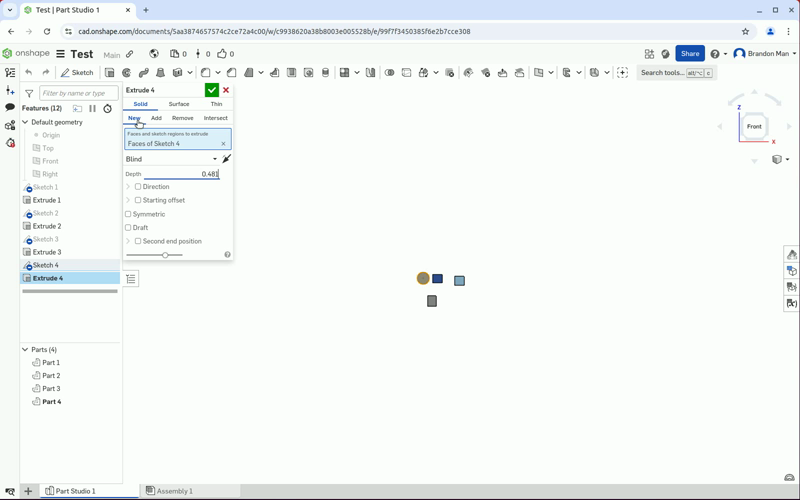
key(enter)
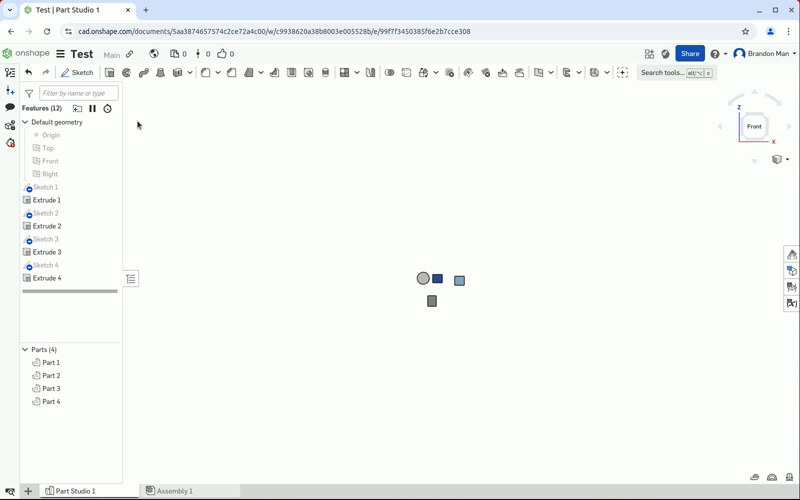
key(shift+h)
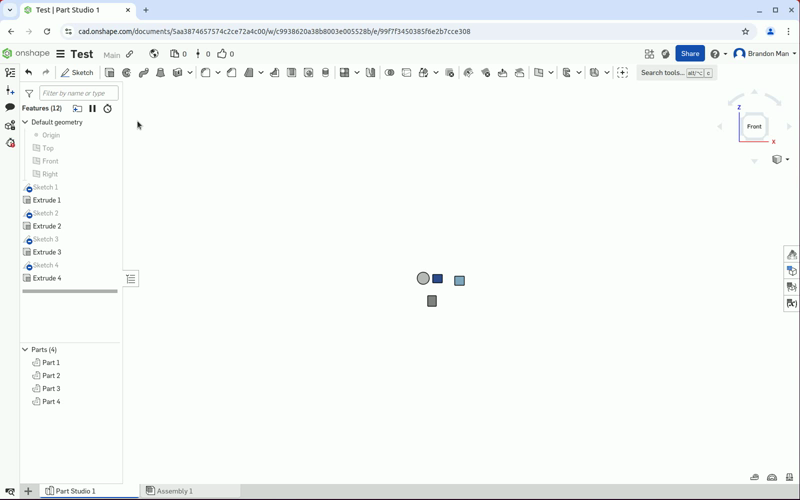
key(shift+h)
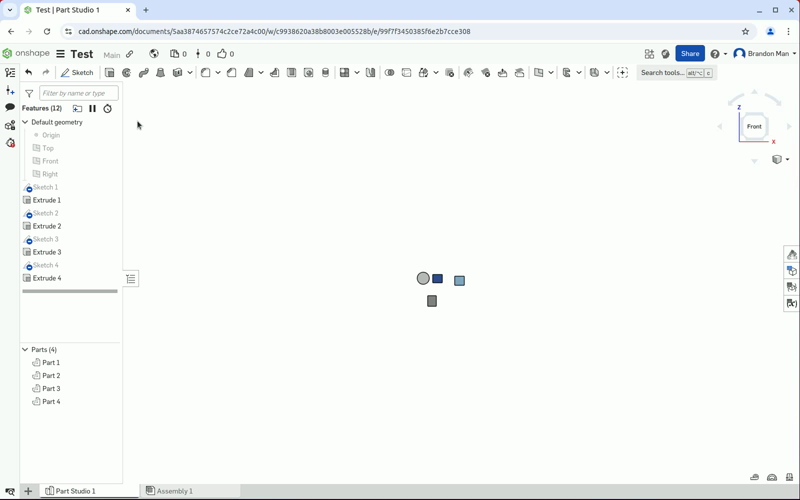
mouse_move(73, 189)
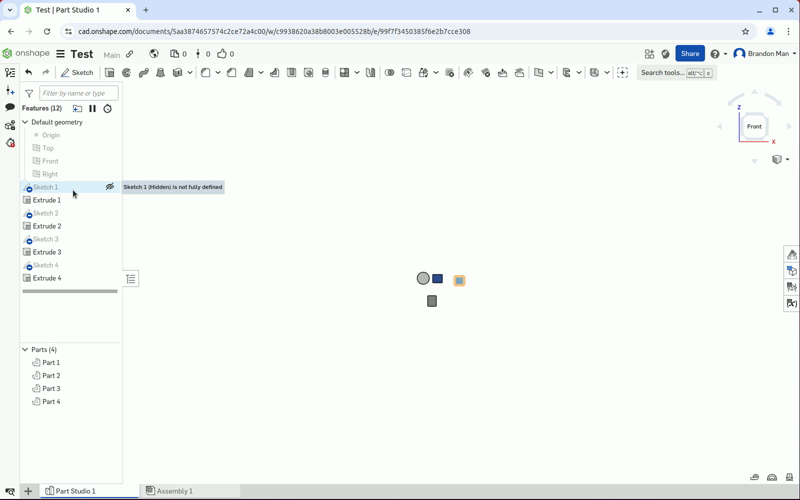
click(73, 189)
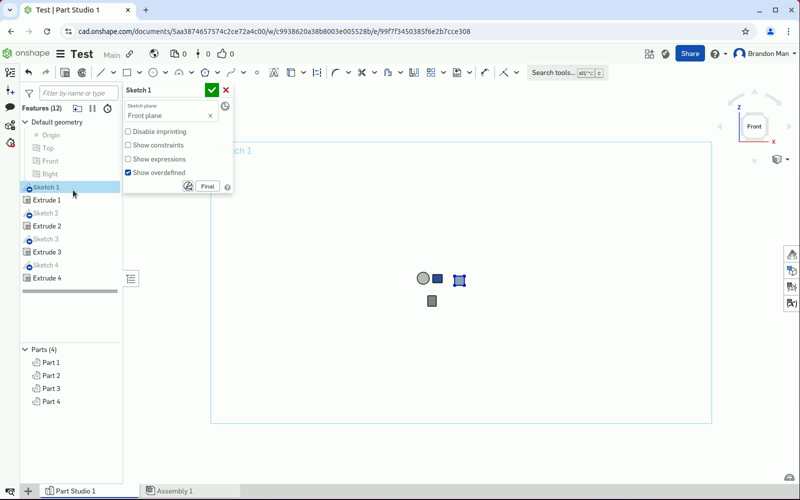
mouse_move(229, 92)
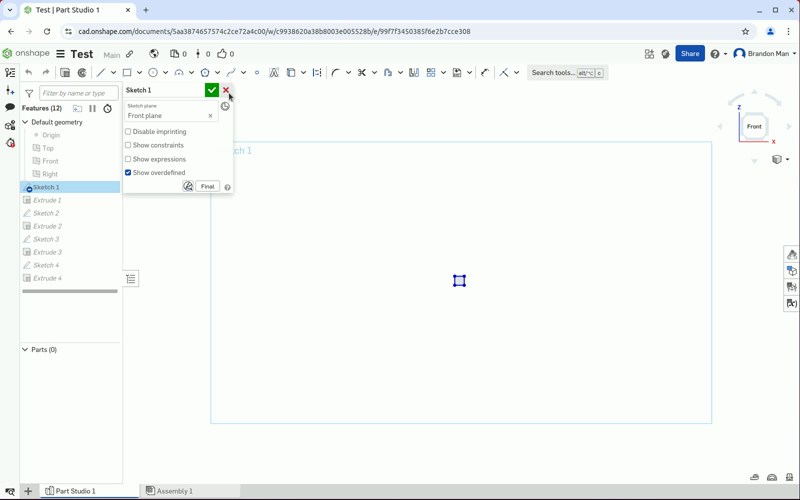
click(229, 92)
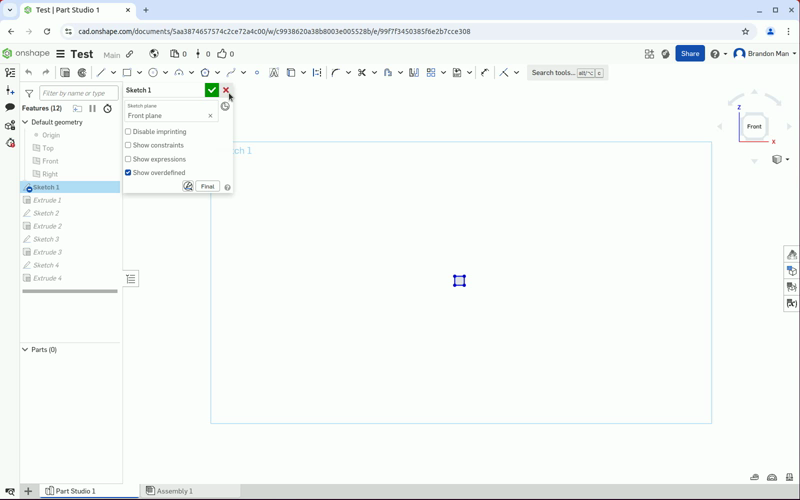
key(shift+s)
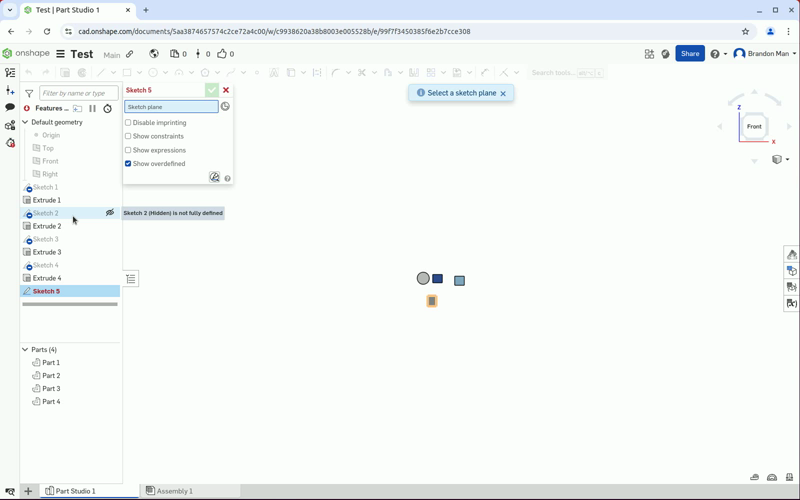
scroll(3)
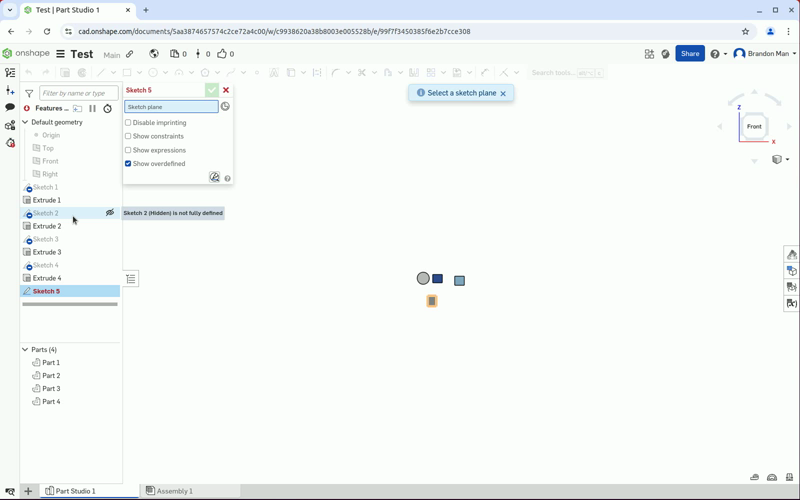
mouse_move(73, 163)
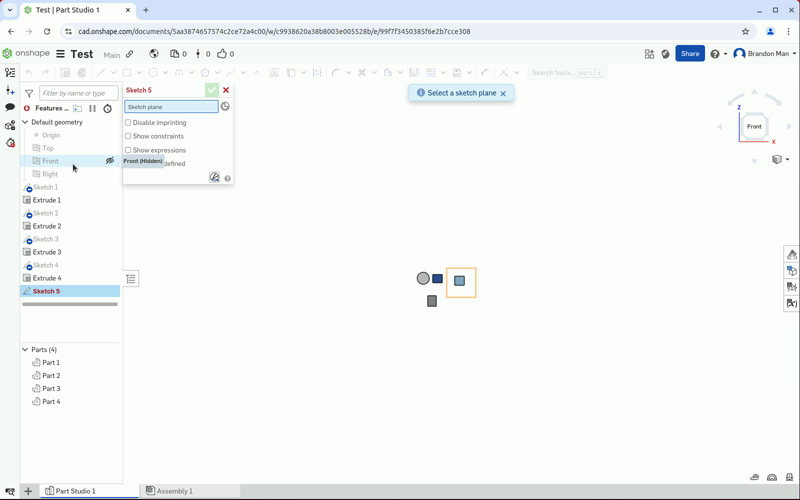
click(73, 163)
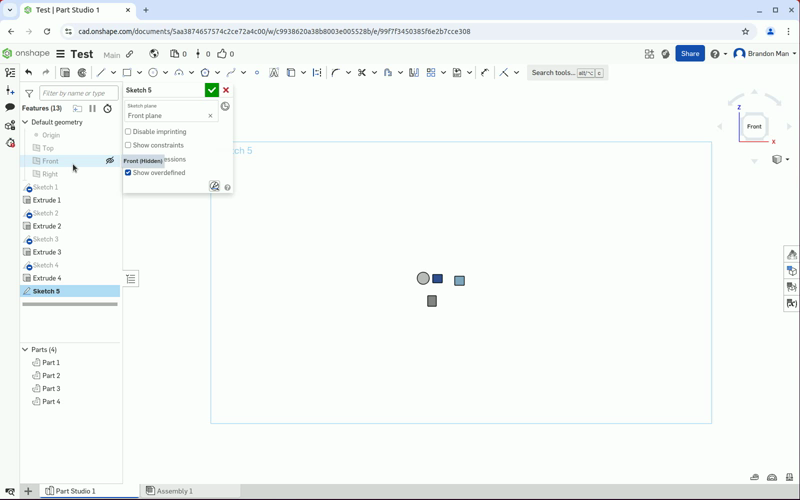
mouse_move(73, 352)
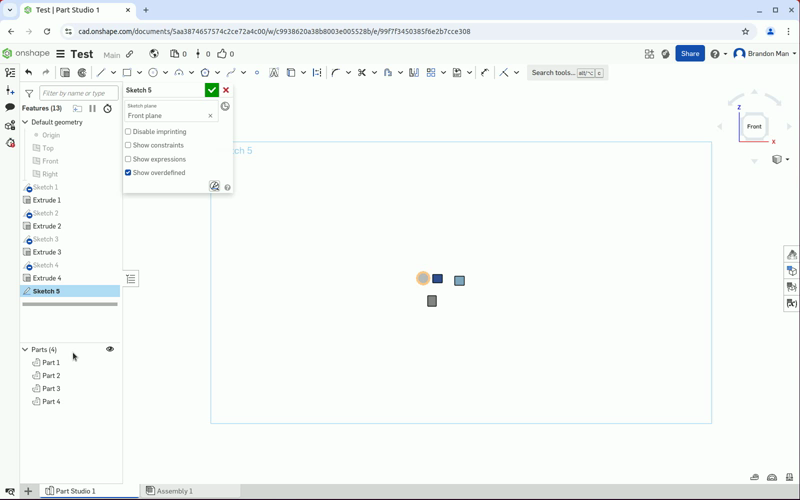
key(y)
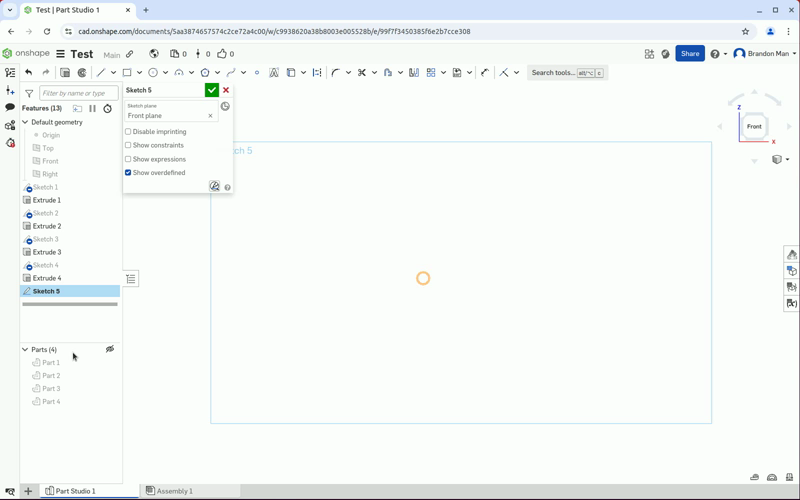
key(l)
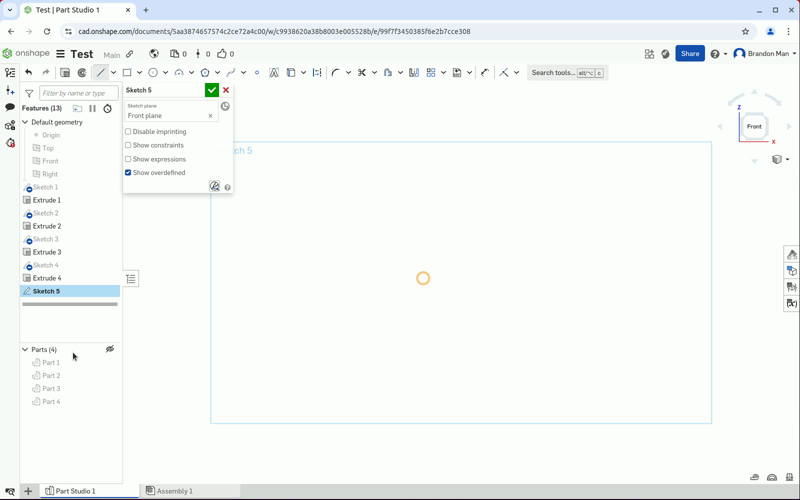
key_down(shift)
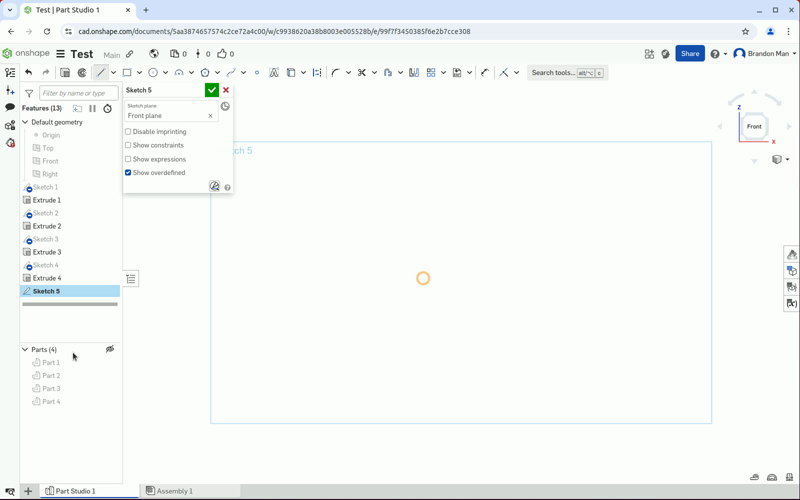
mouse_move(403, 306)
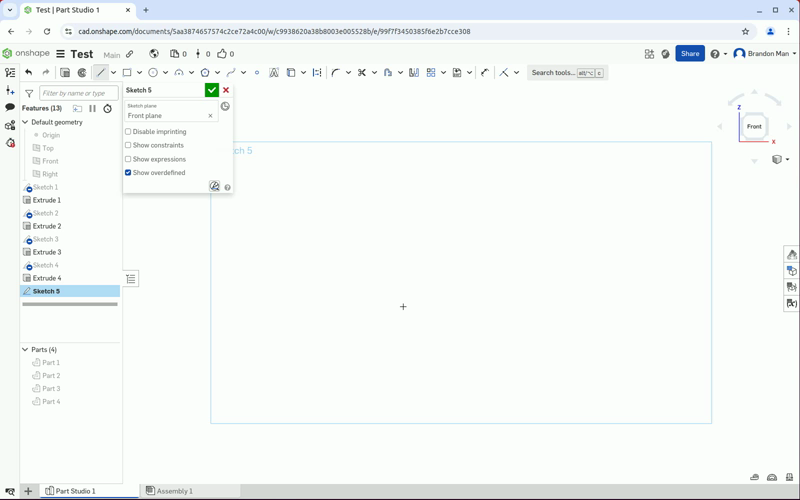
click(403, 306)
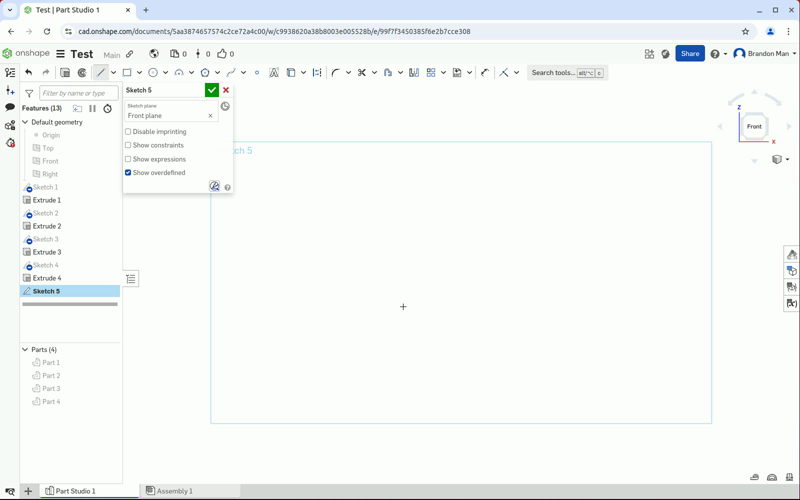
key_up(shift)
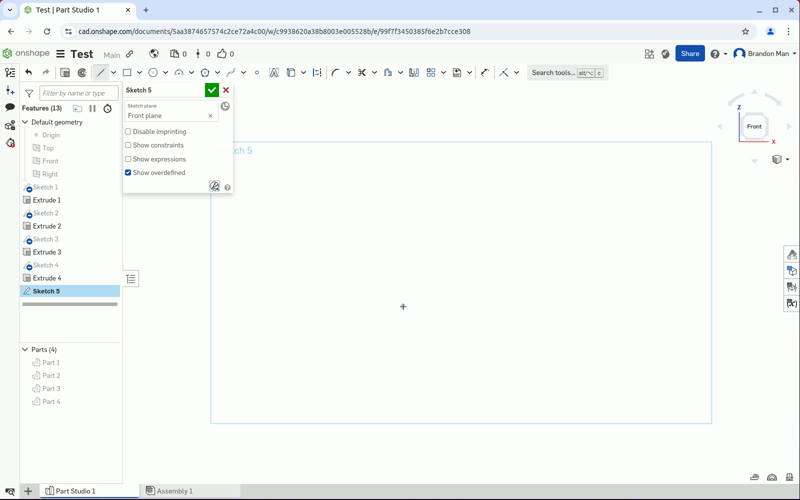
key_down(shift)
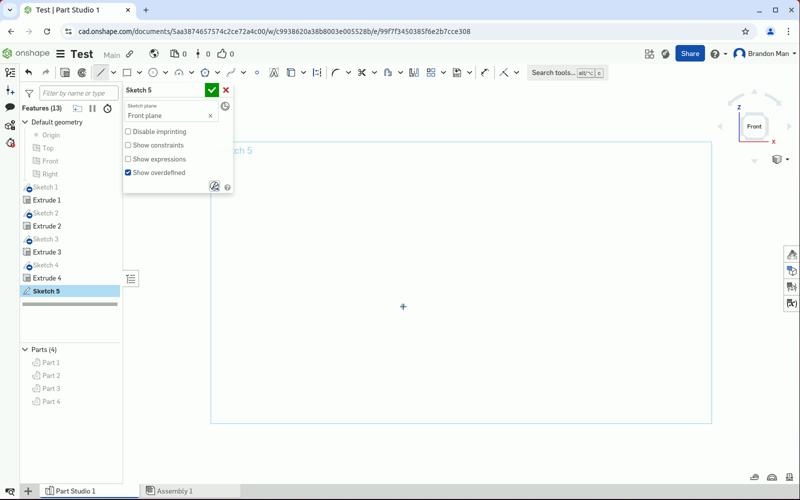
mouse_move(433, 306)
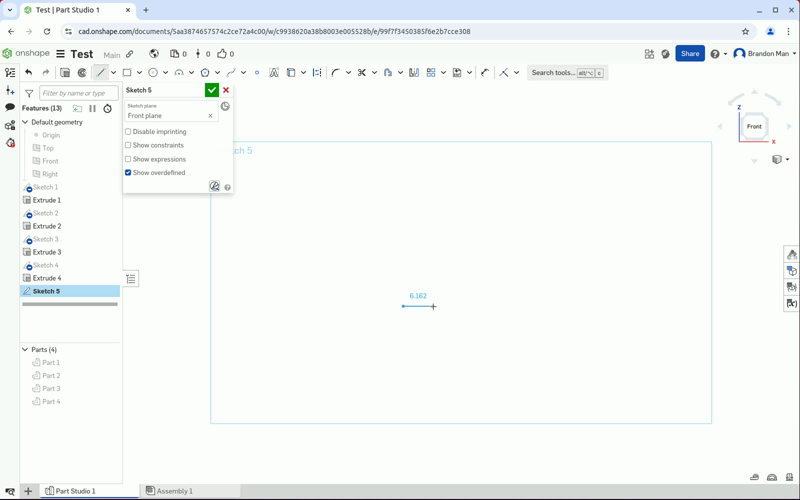
mouse_move(417, 306)
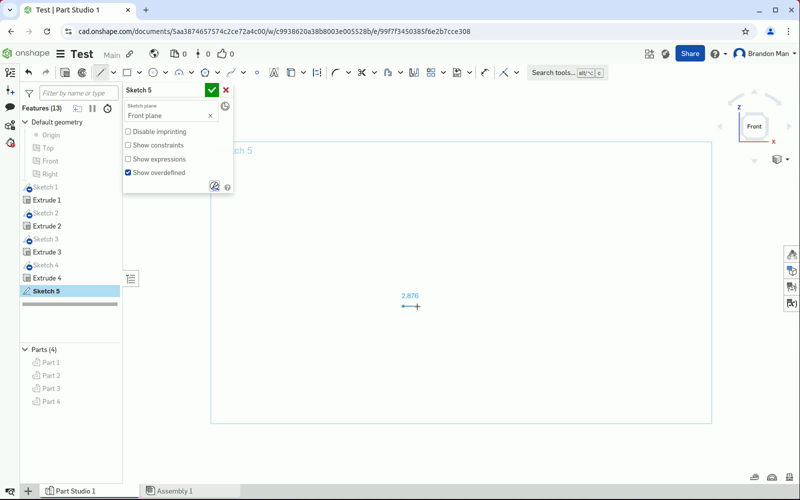
click(417, 306)
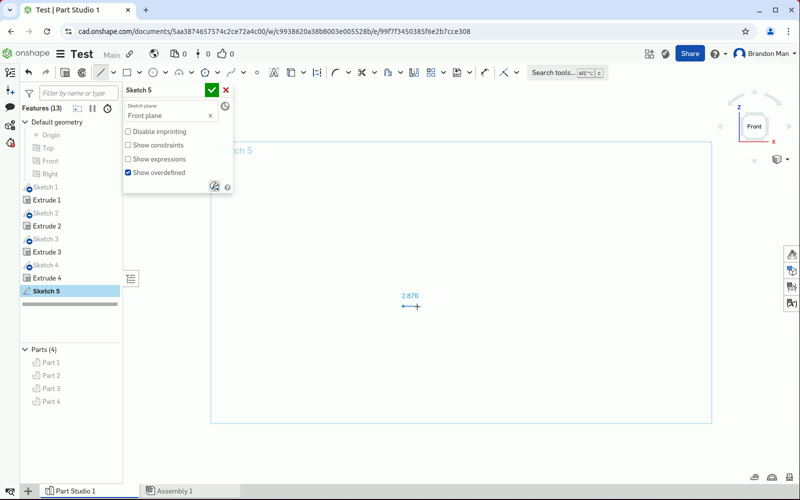
key_up(shift)
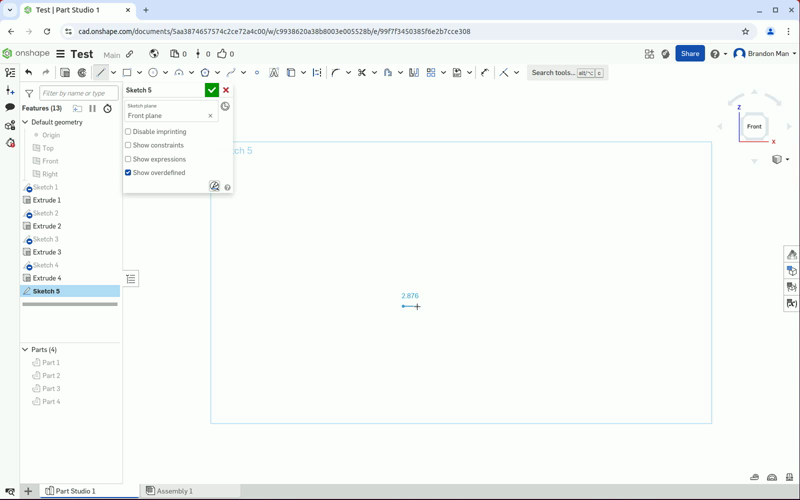
key_down(shift)
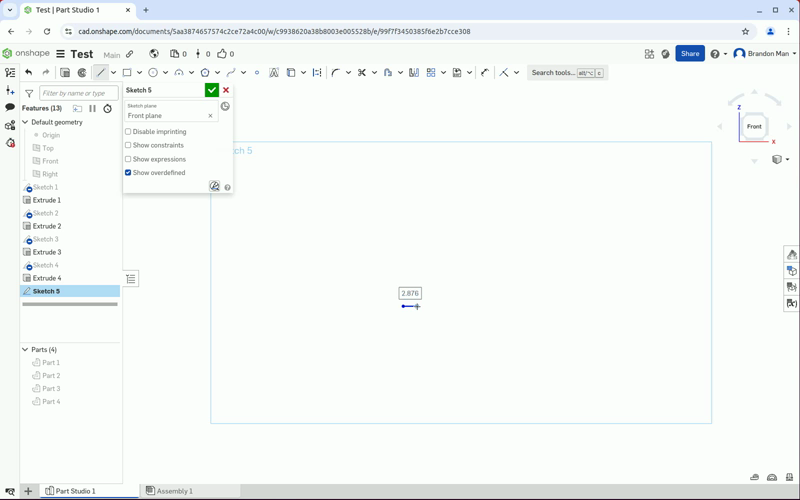
mouse_move(447, 306)
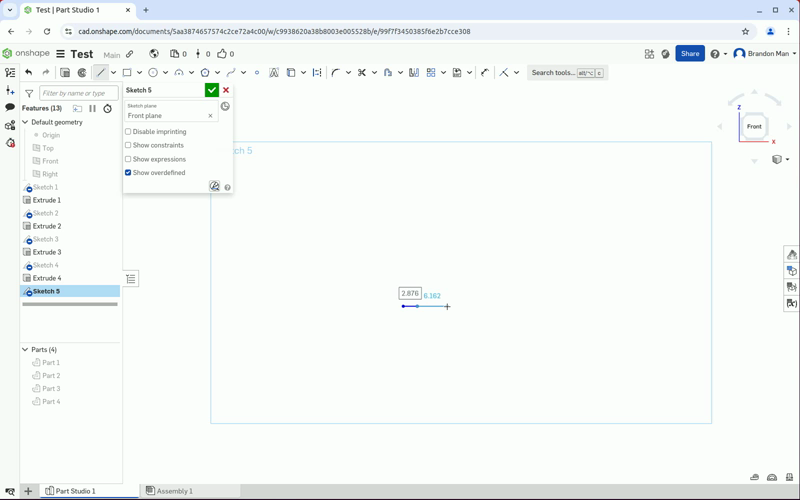
mouse_move(417, 292)
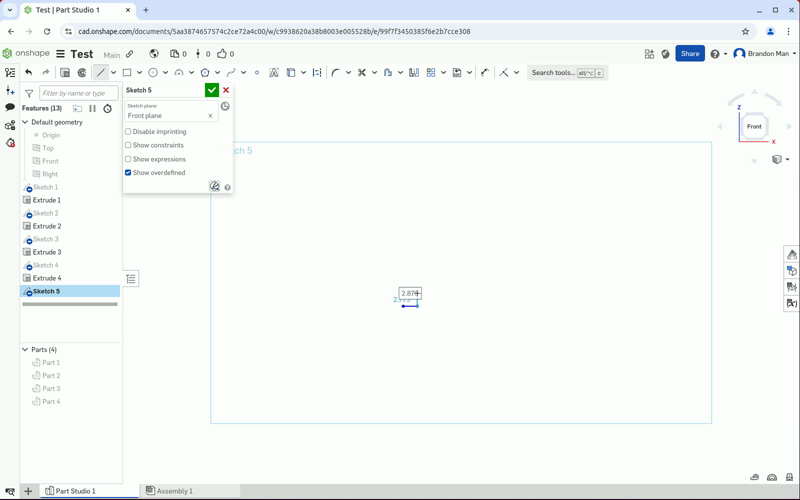
click(417, 292)
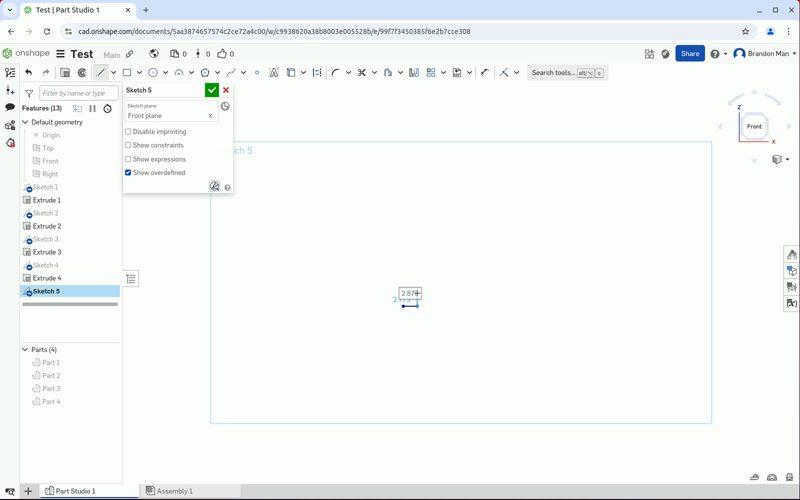
key_up(shift)
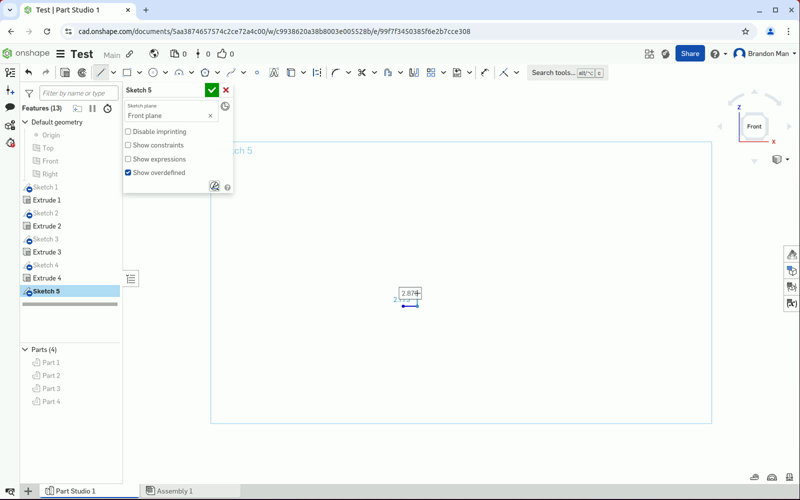
key_down(shift)
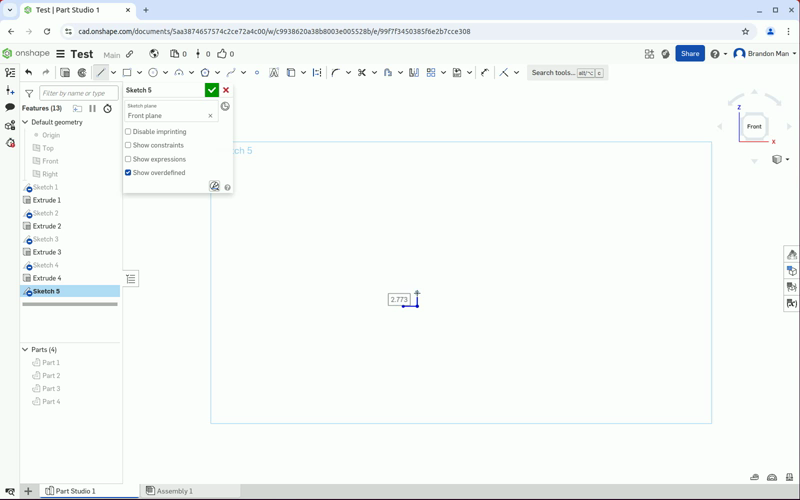
mouse_move(447, 292)
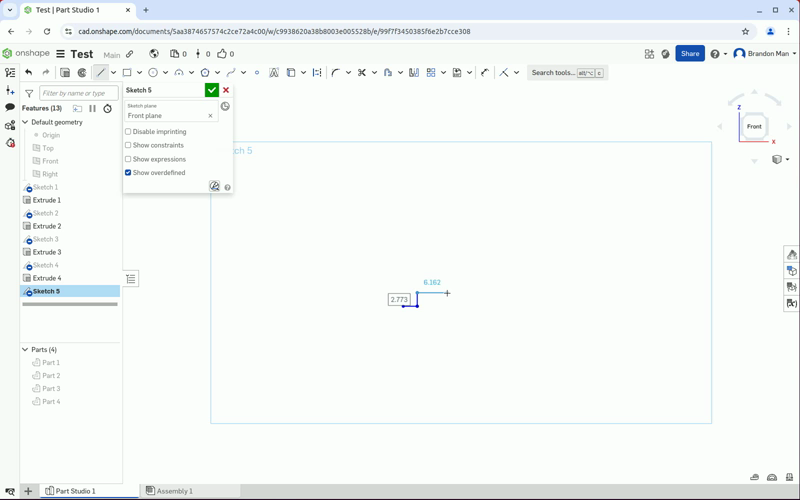
mouse_move(403, 292)
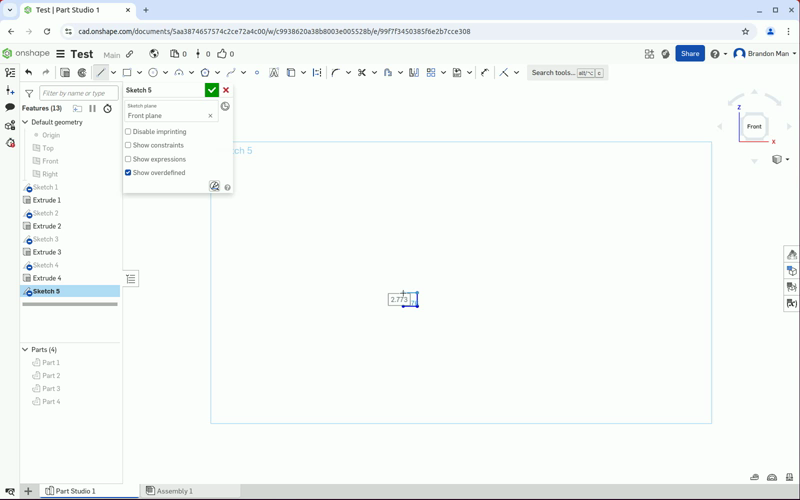
click(403, 292)
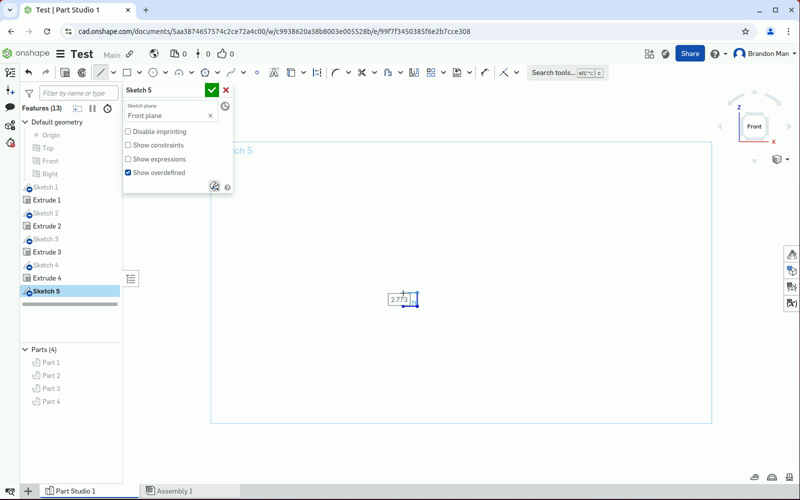
key_up(shift)
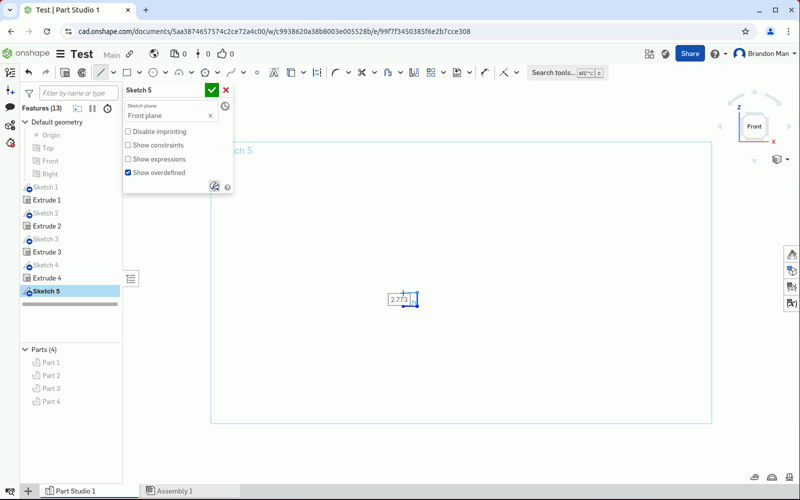
mouse_move(433, 292)
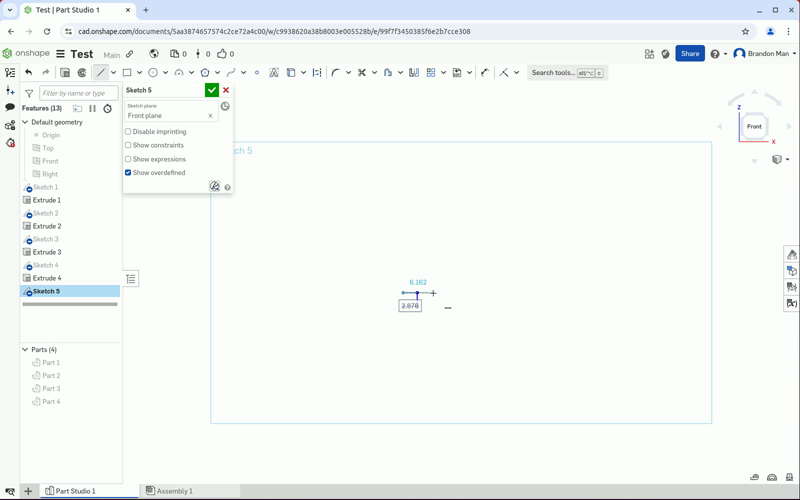
key_down(shift)
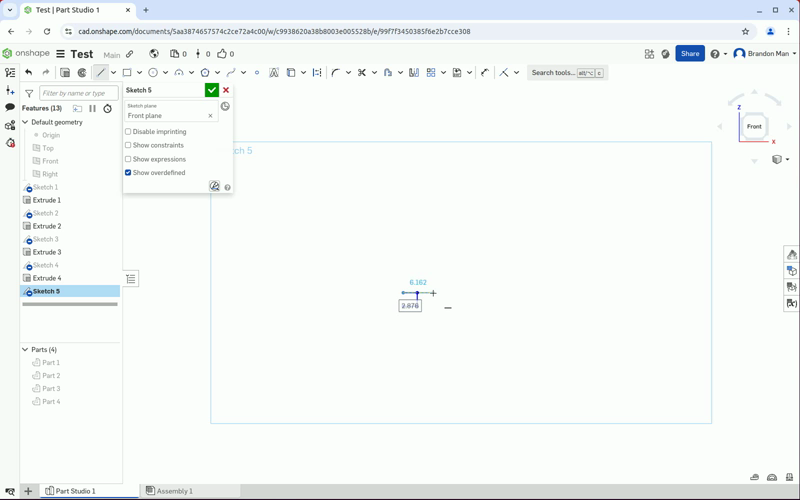
mouse_move(403, 306)
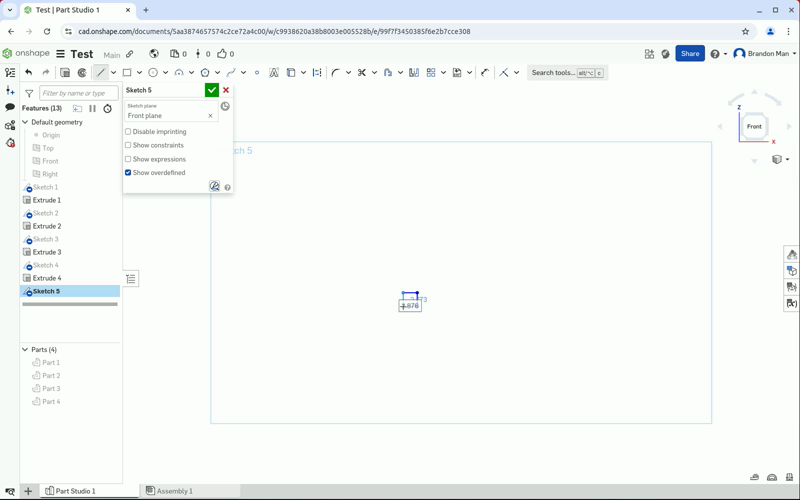
key_up(shift)
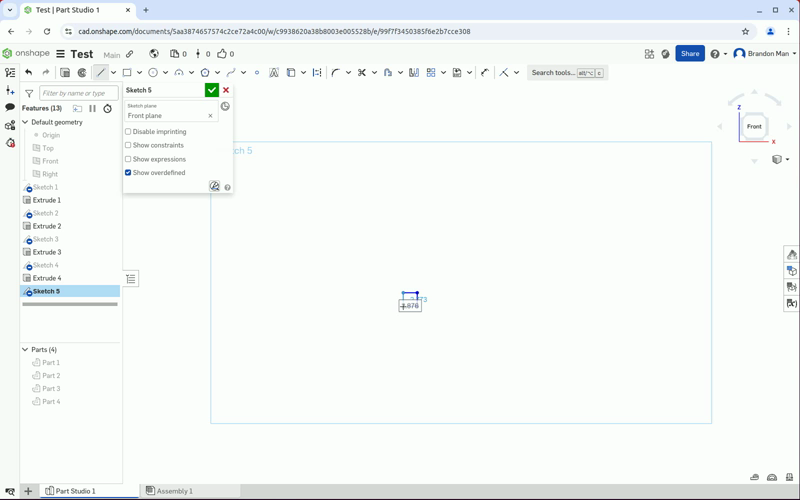
click(403, 306)
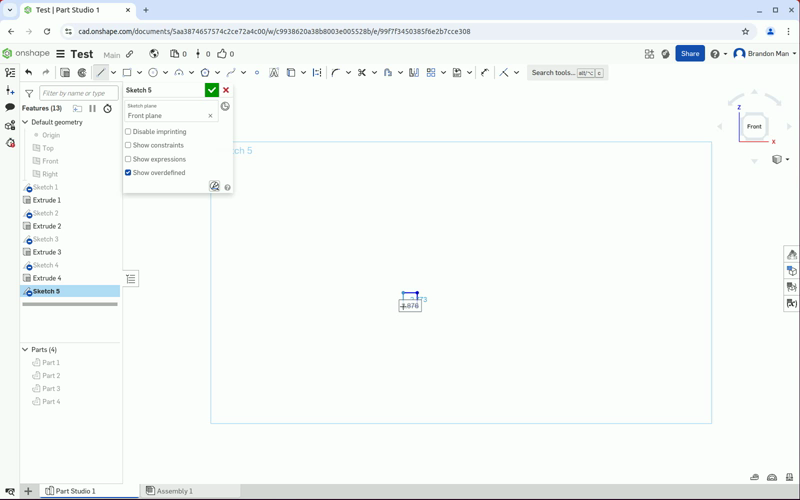
key(esc)
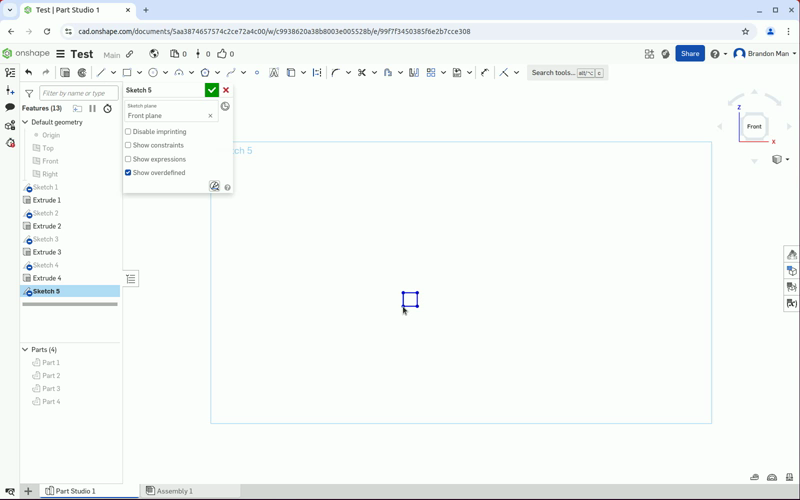
mouse_move(412, 293)
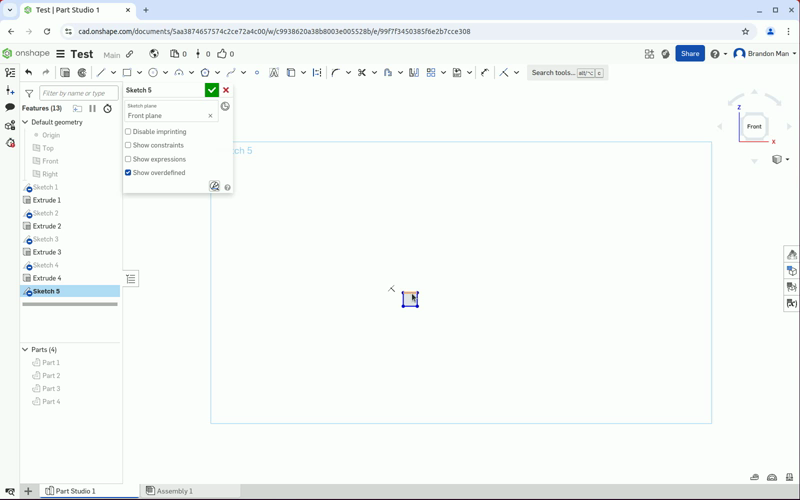
scroll(6)
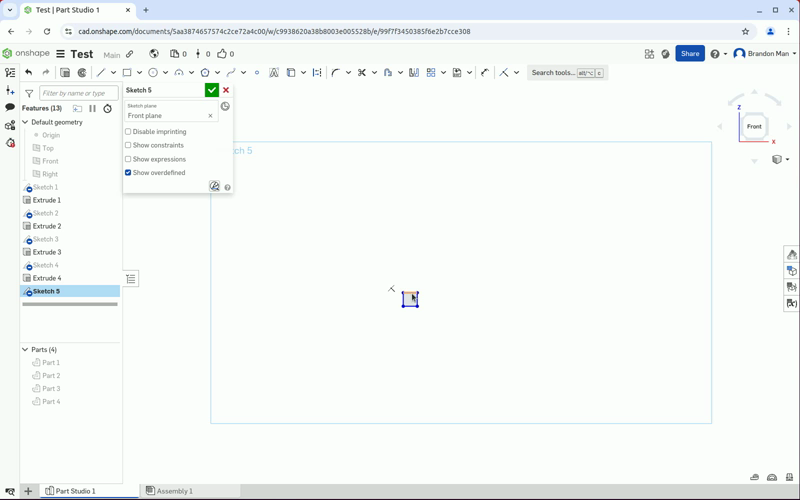
scroll(6)
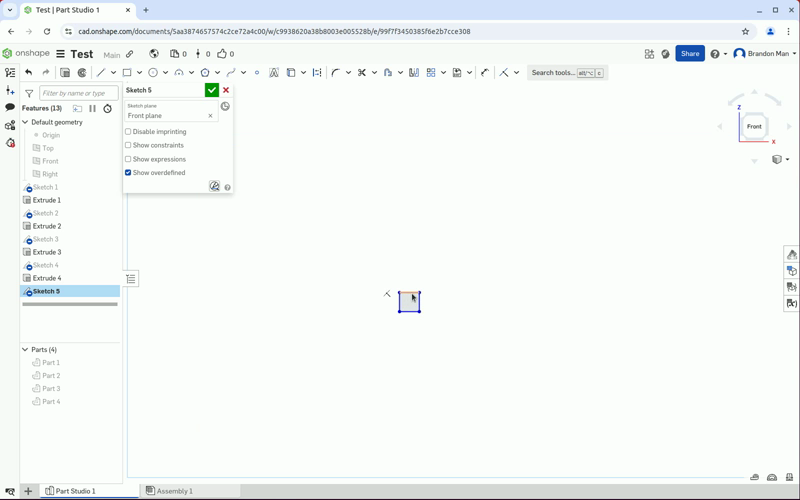
scroll(6)
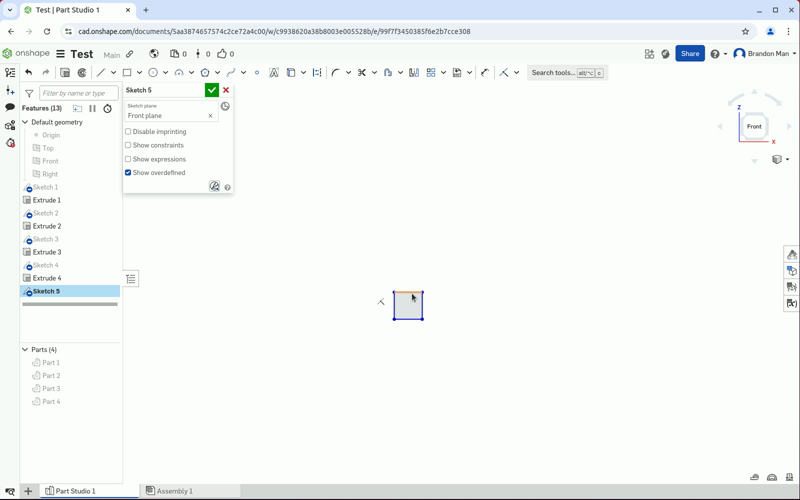
scroll(6)
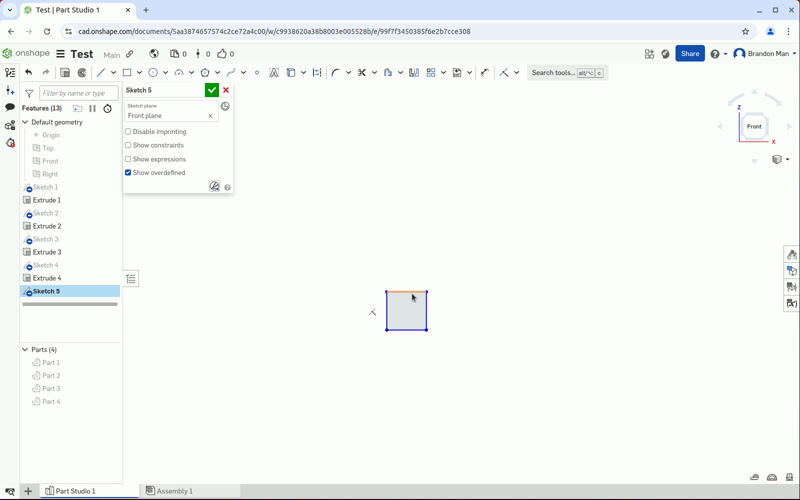
scroll(6)
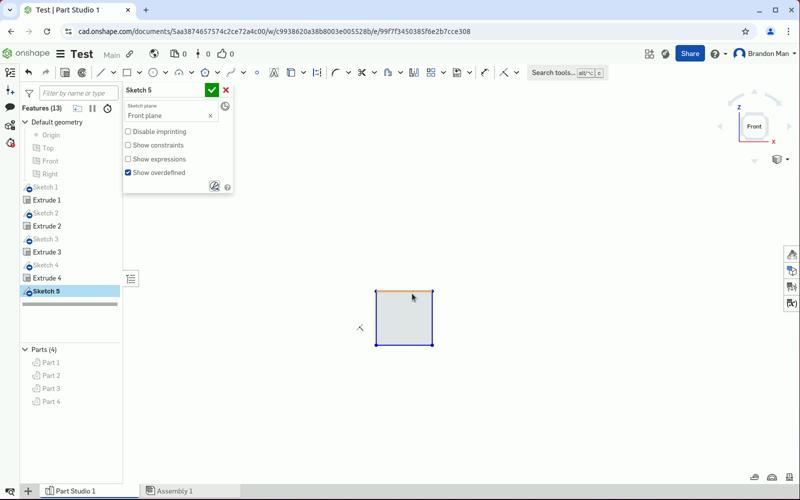
scroll(6)
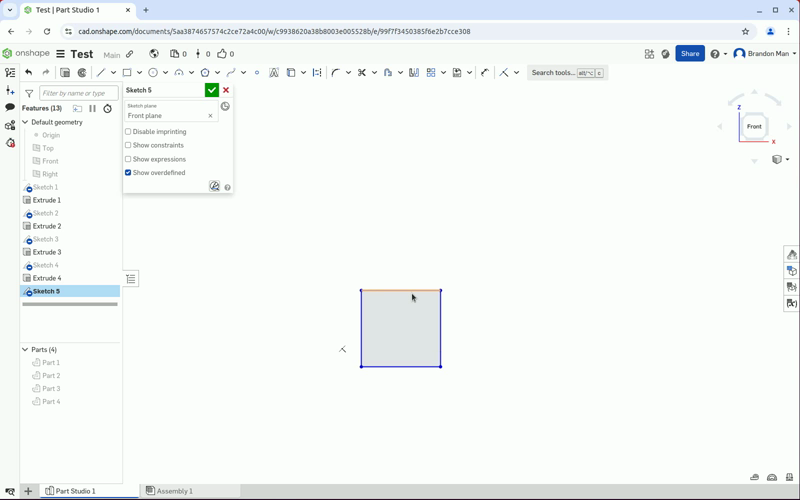
scroll(6)
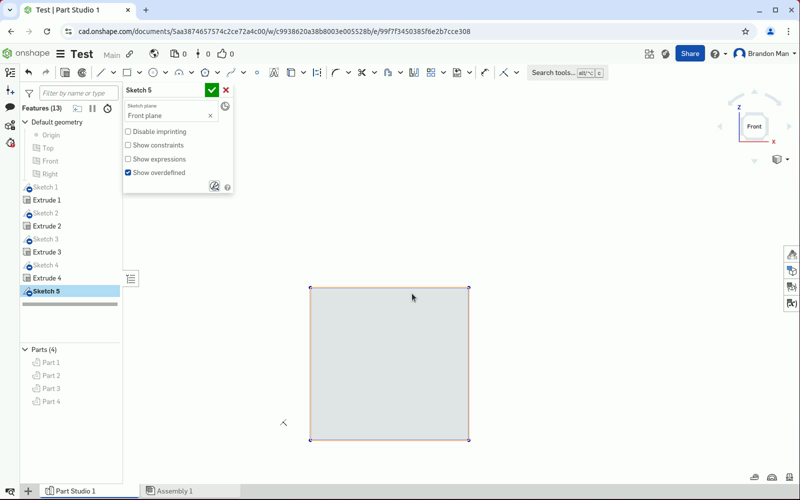
click(412, 293)
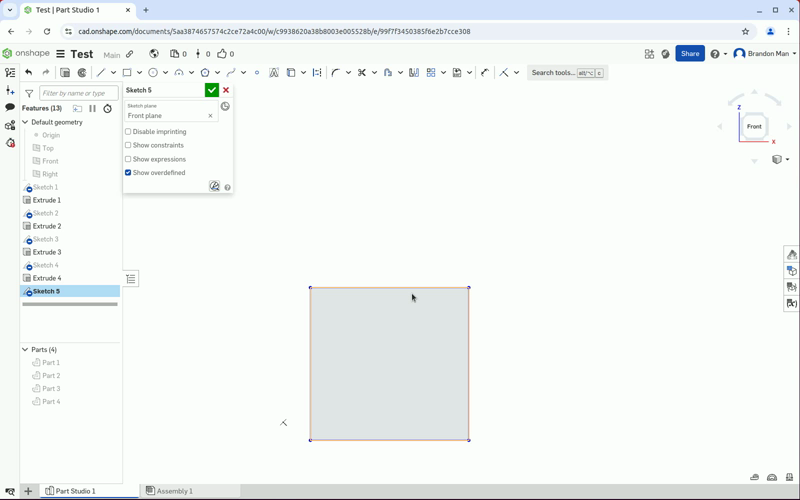
scroll(-6)
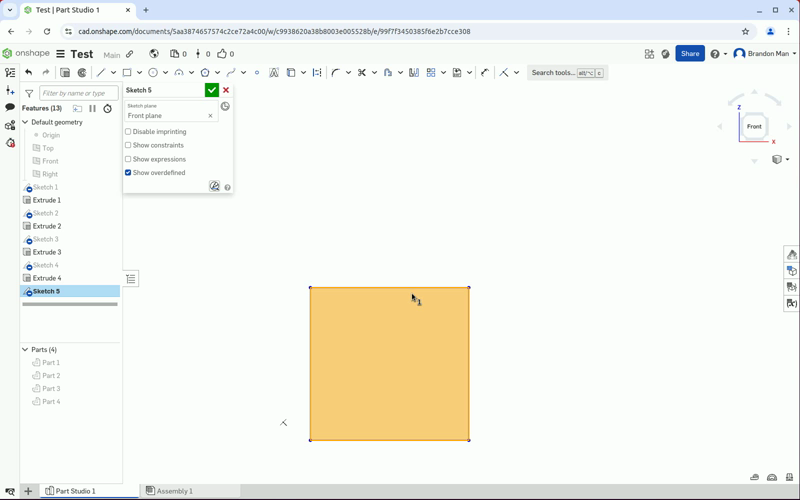
scroll(-6)
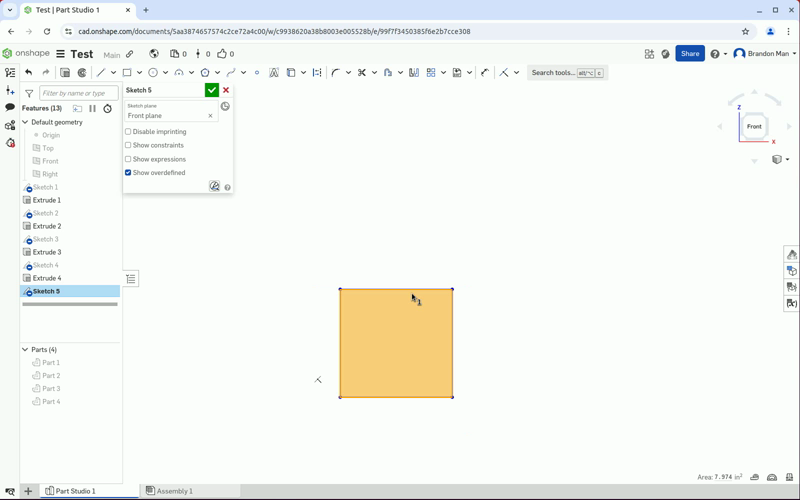
scroll(-6)
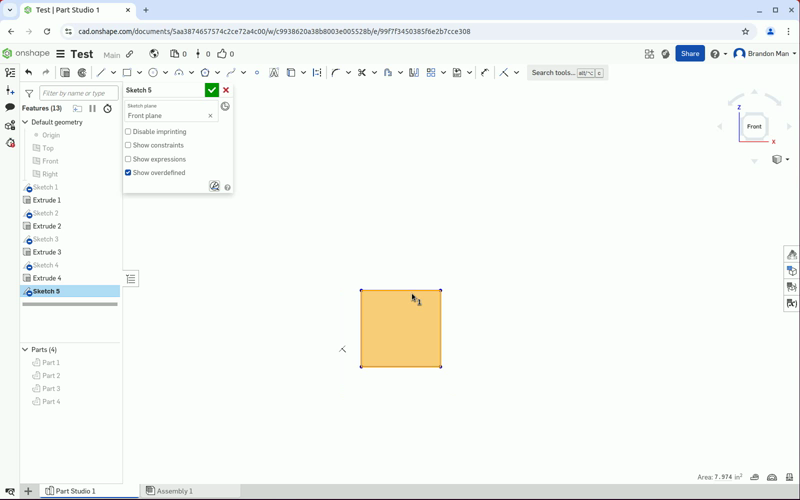
scroll(-6)
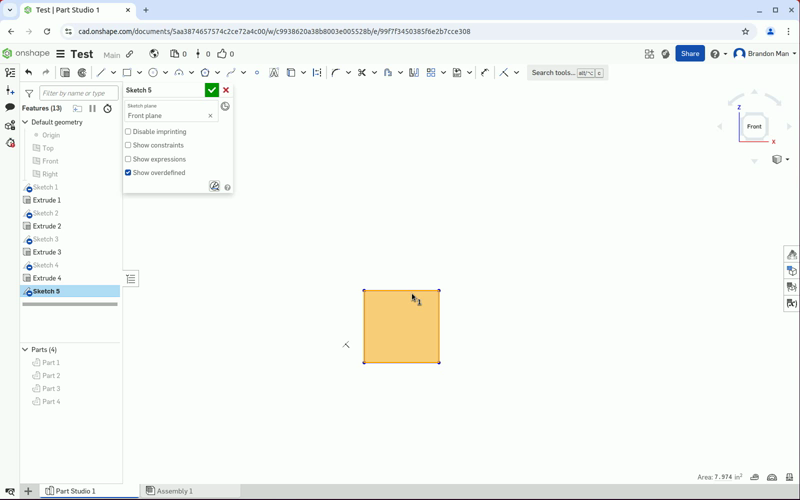
scroll(-6)
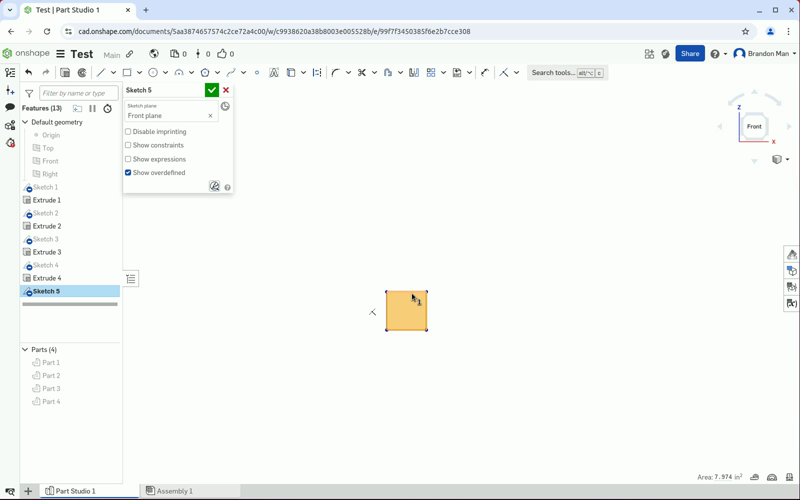
scroll(-6)
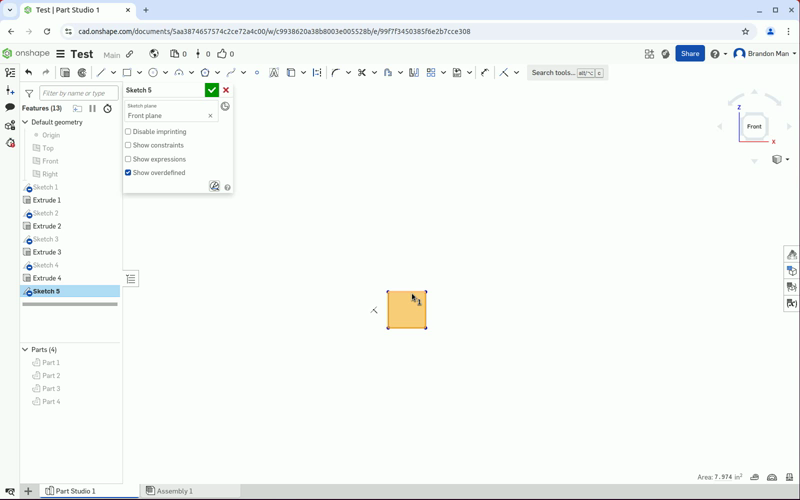
scroll(-6)
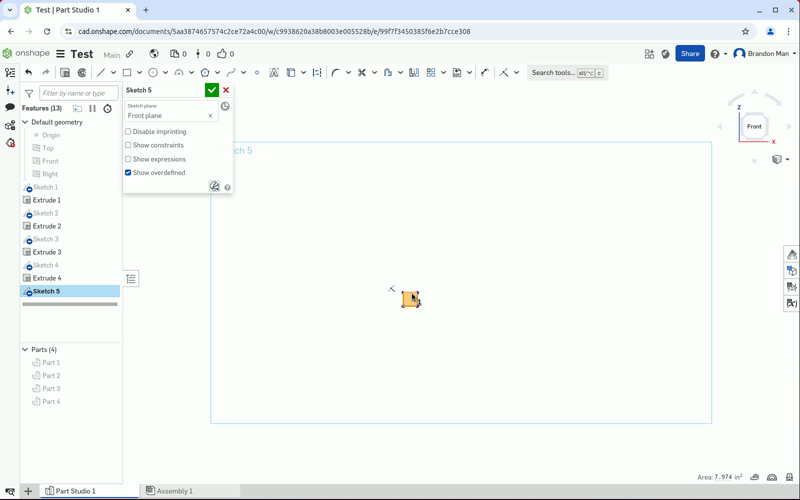
mouse_move(73, 352)
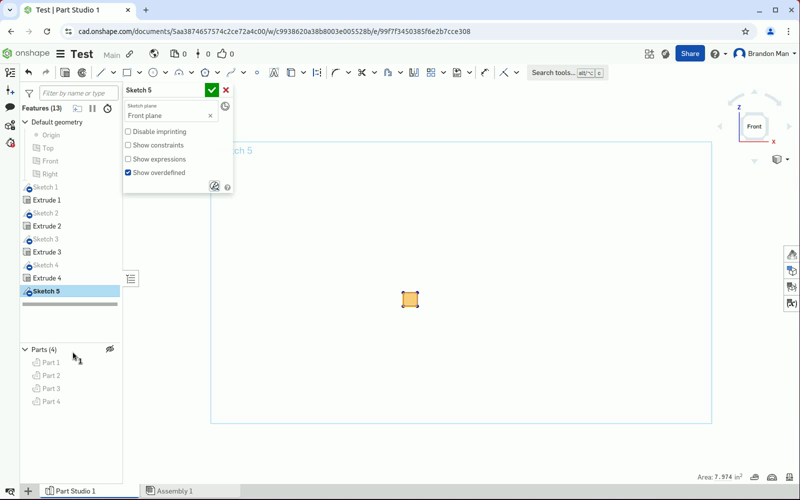
key(shift+y)
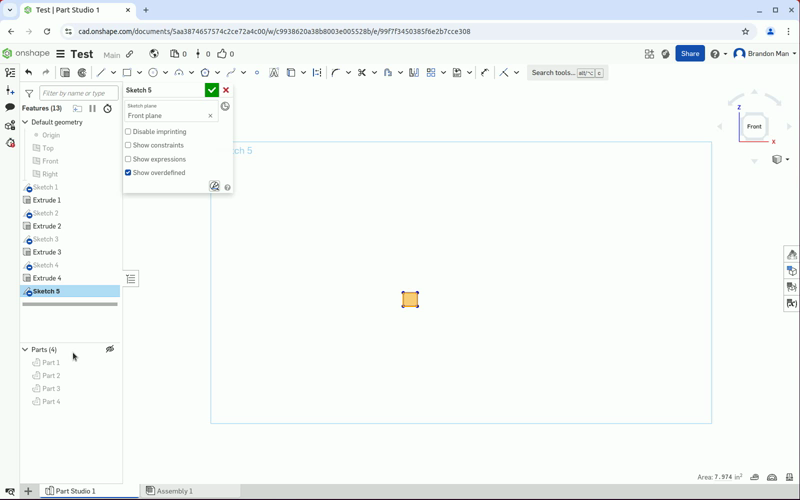
key(shift+e)
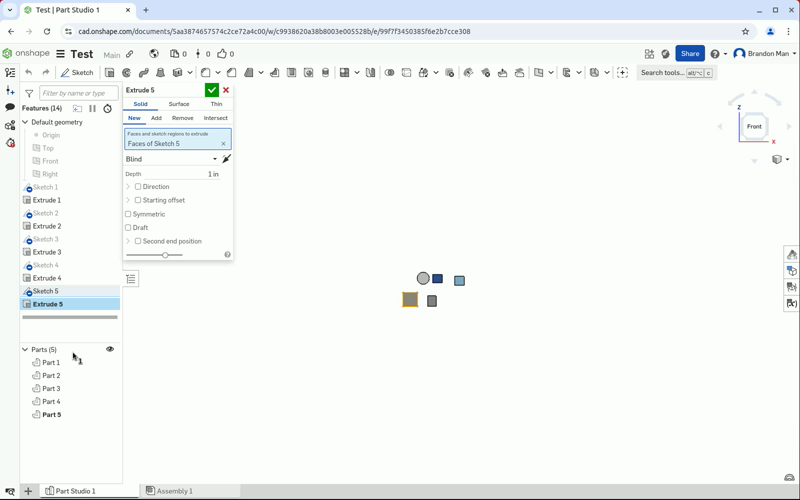
mouse_move(143, 106)
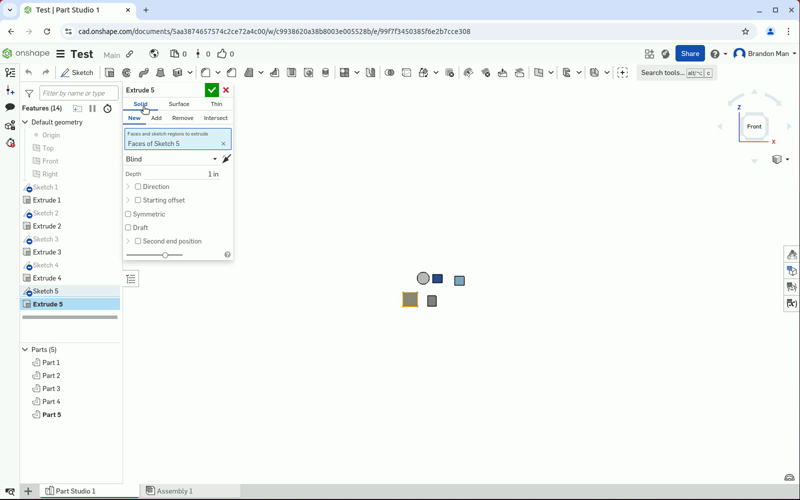
click(143, 106)
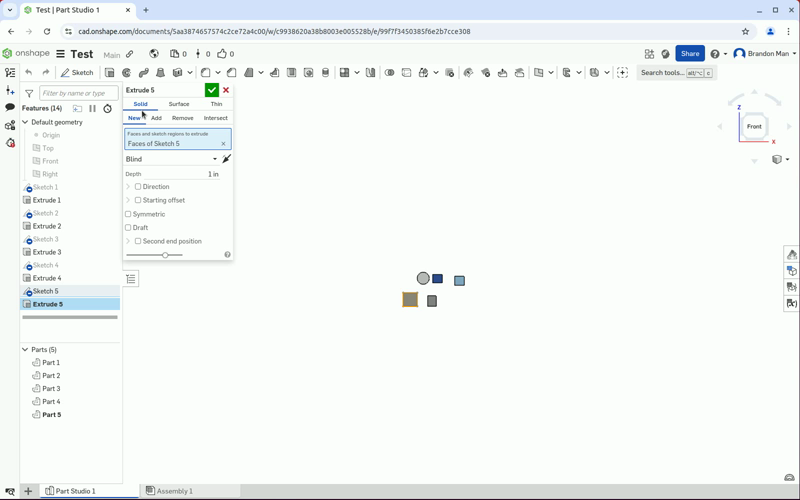
mouse_move(137, 120)
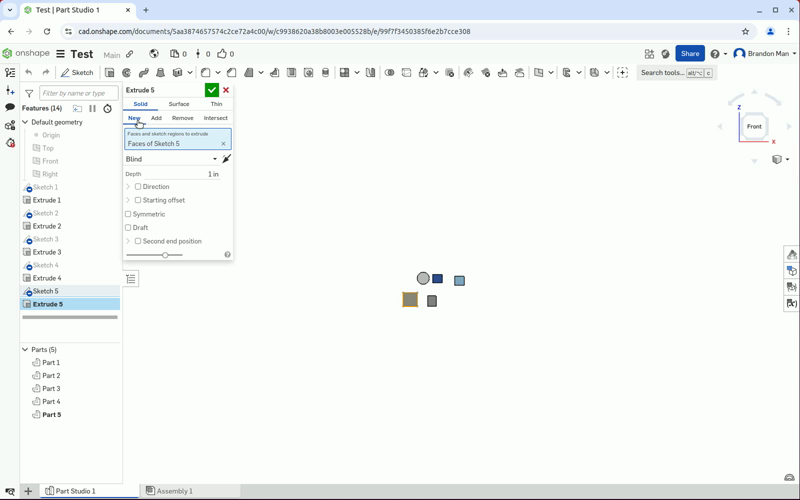
click(137, 120)
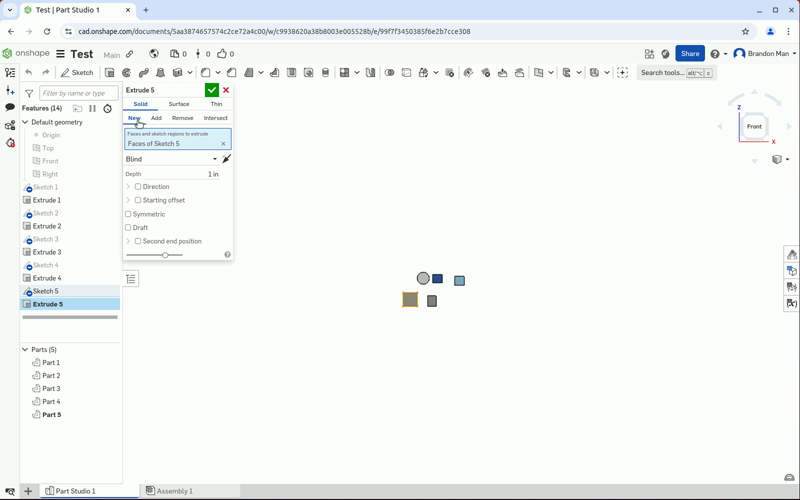
key(tab, 4)
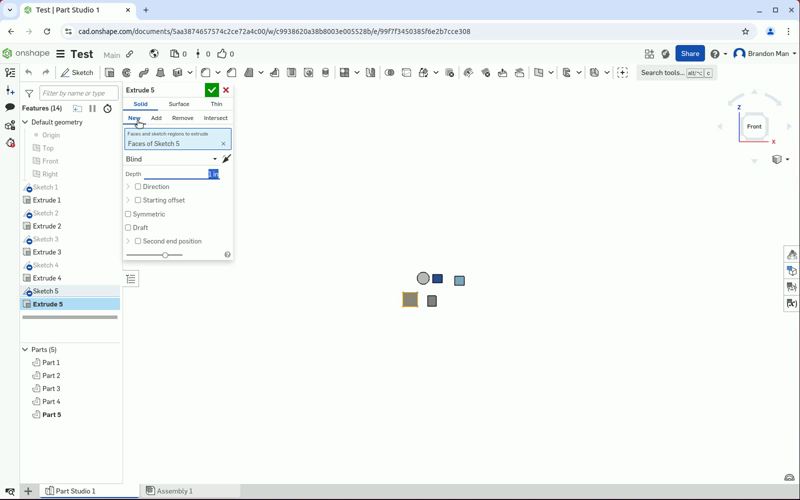
text(5.536)
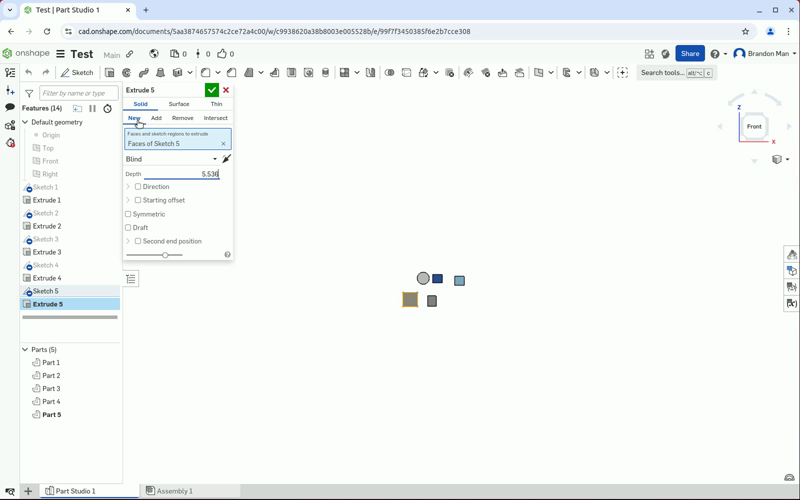
key(enter)
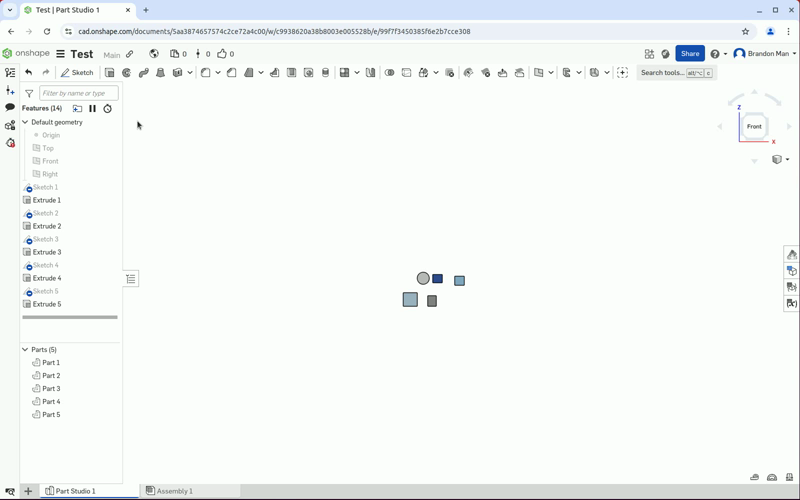
key(shift+h)
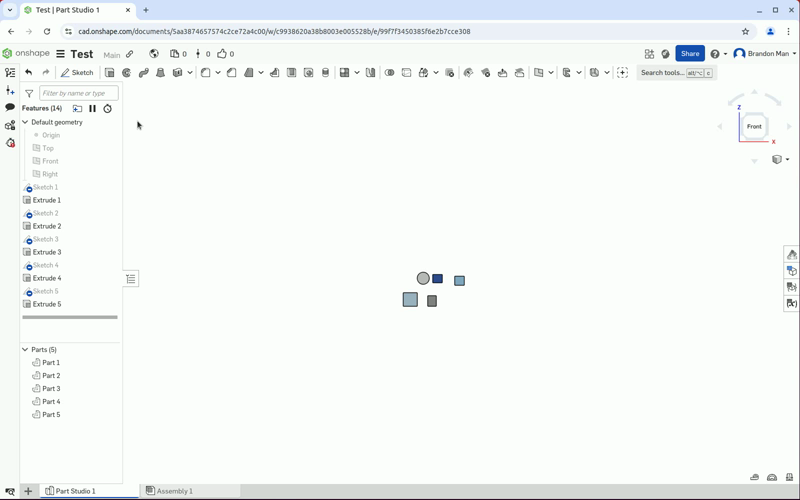
key(shift+h)
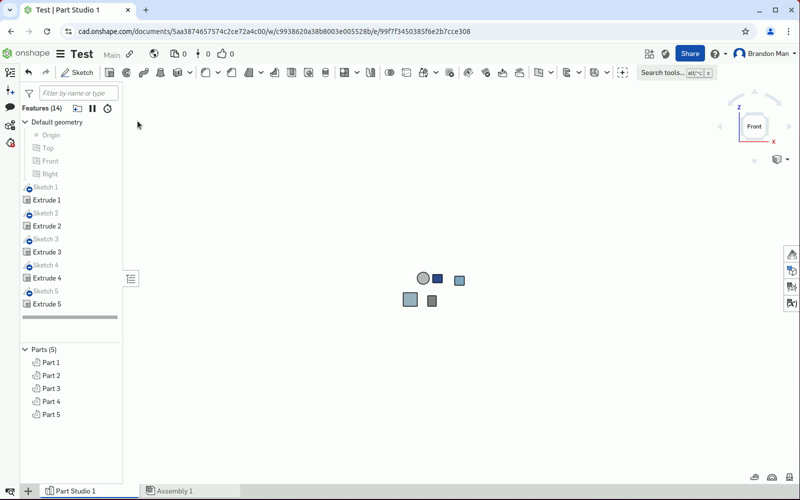
mouse_move(73, 189)
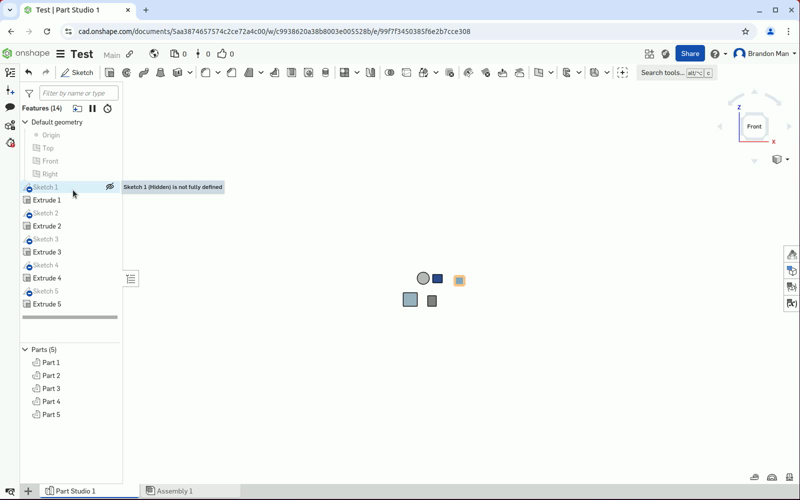
click(73, 189)
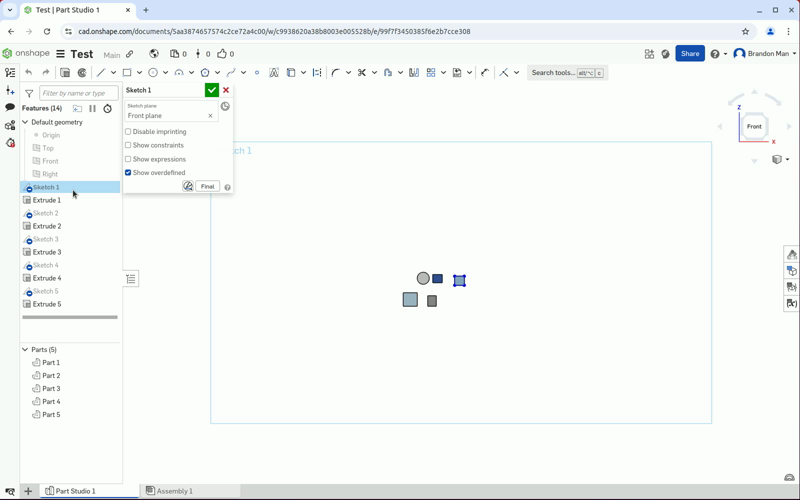
mouse_move(229, 92)
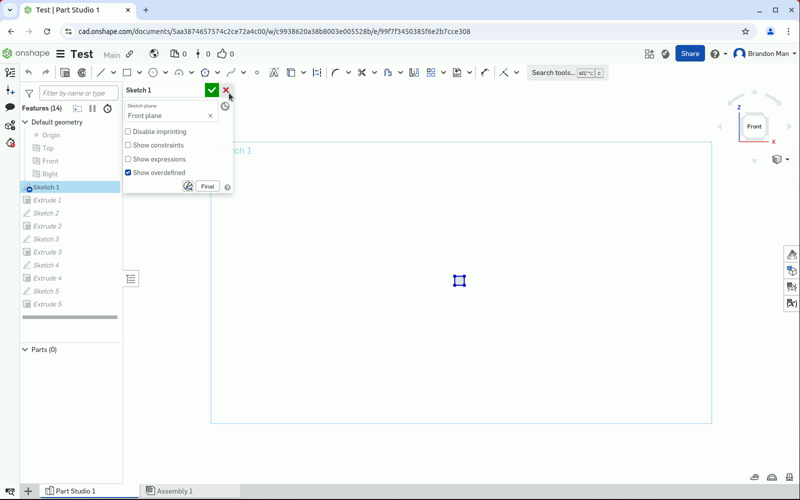
click(229, 92)
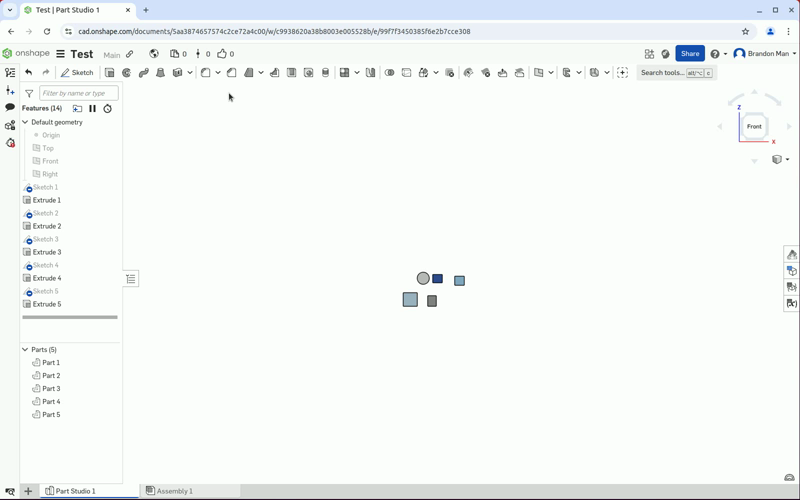
mouse_move(73, 352)
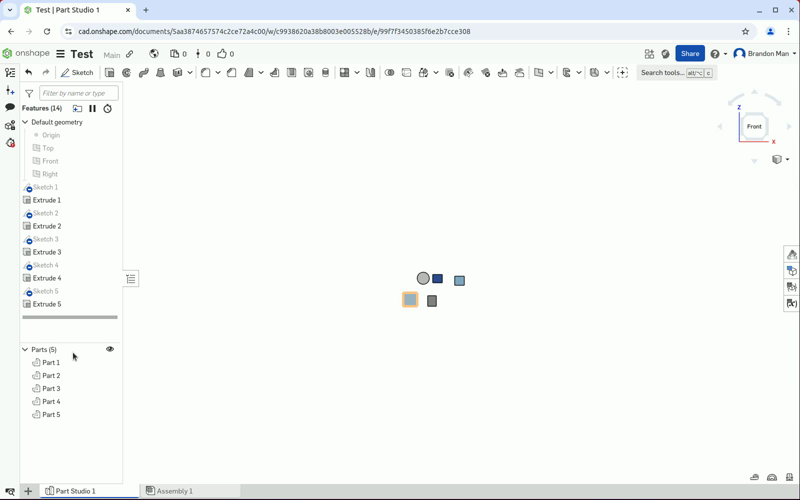
key(y)
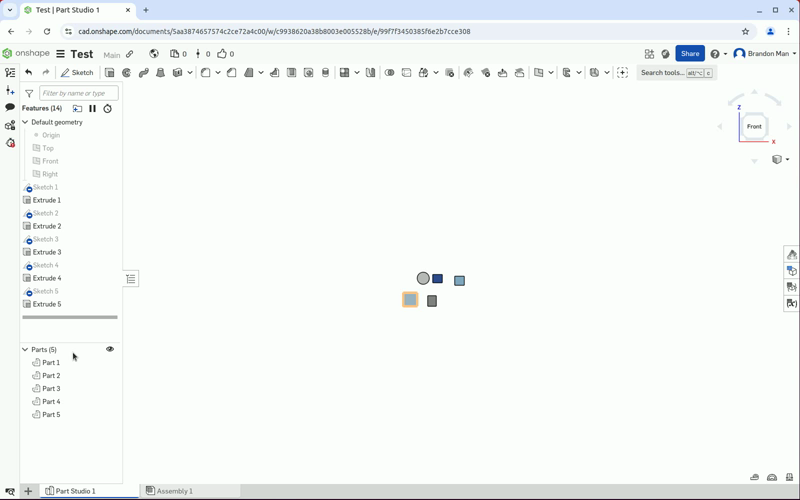
key(shift+p)
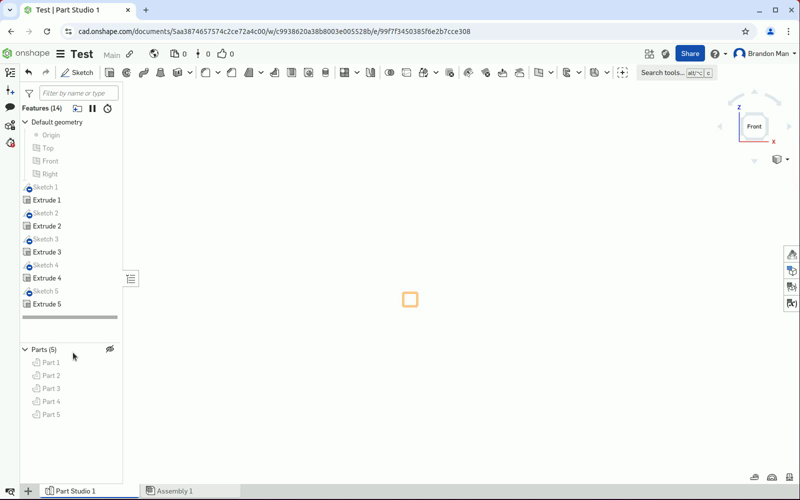
key(space)
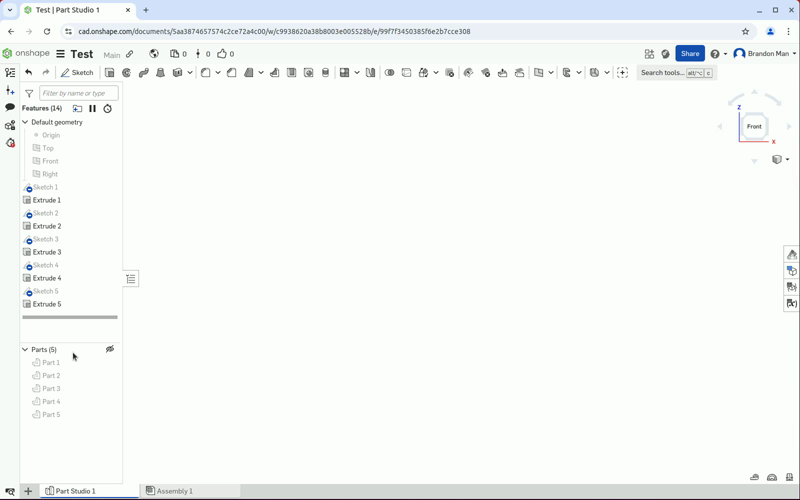
key_down(shift)
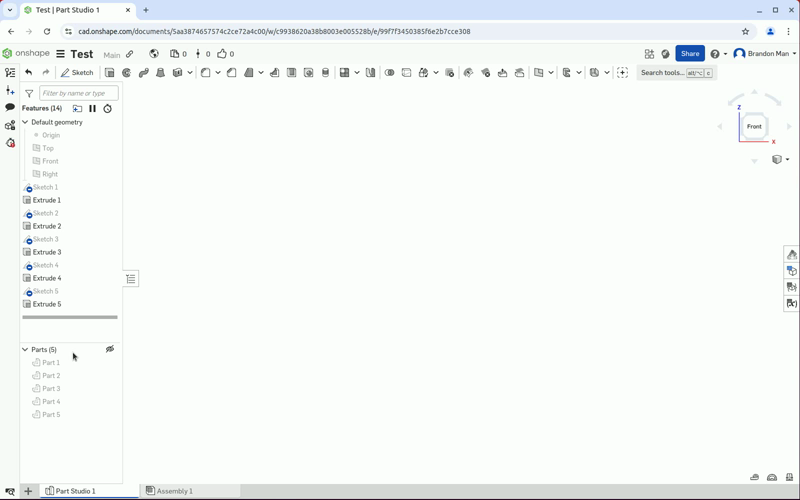
key(left)
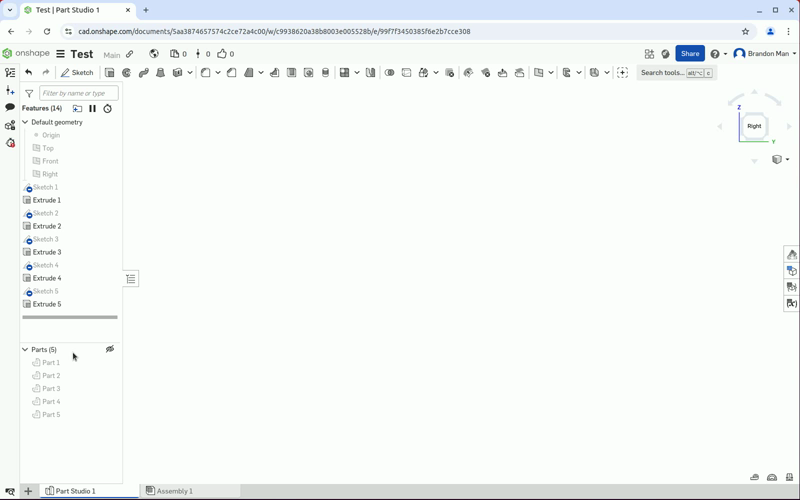
key_up(shift)
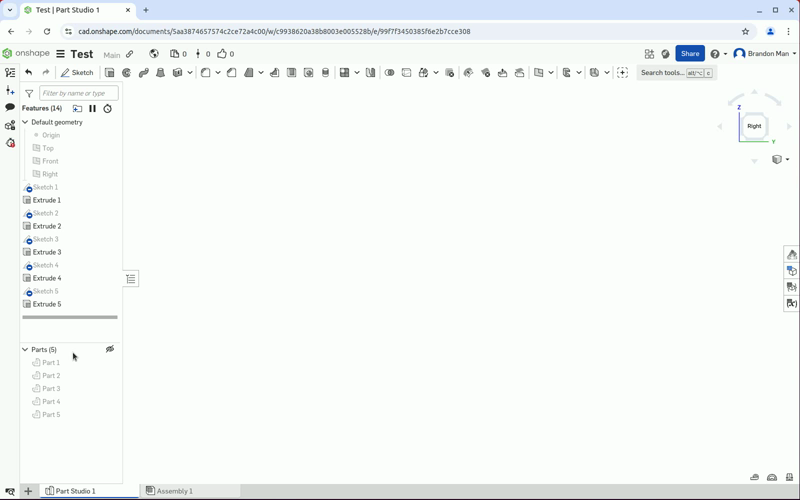
mouse_move(73, 352)
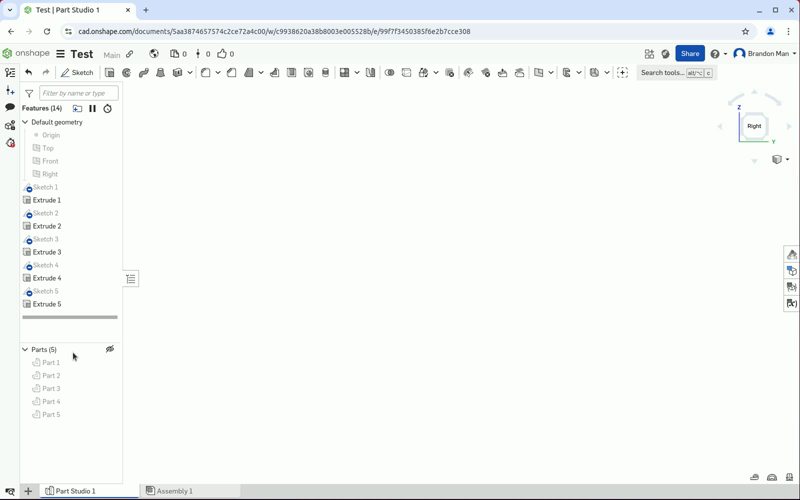
key(shift+y)
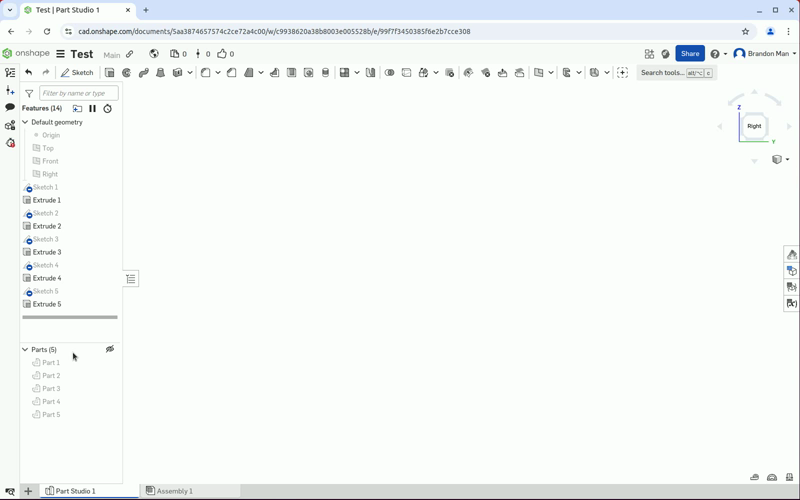
key(shift+s)
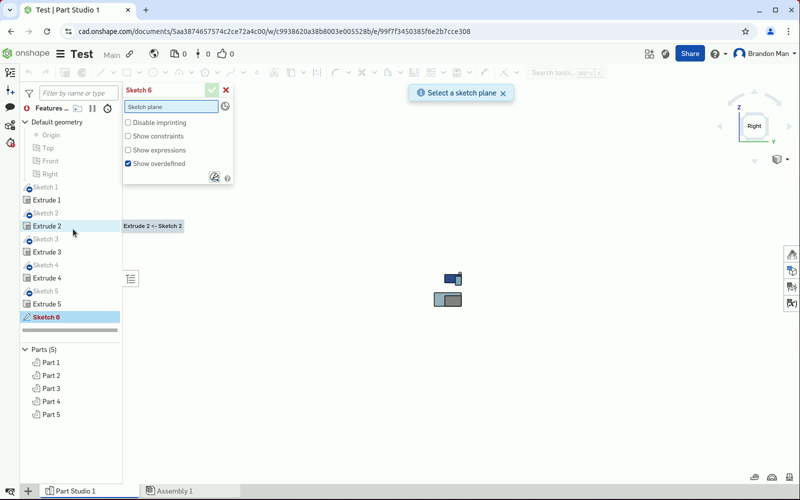
scroll(3)
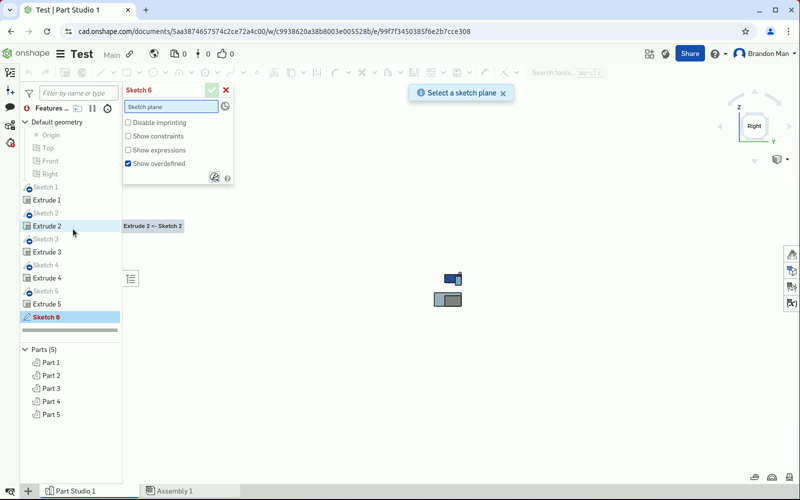
mouse_move(73, 176)
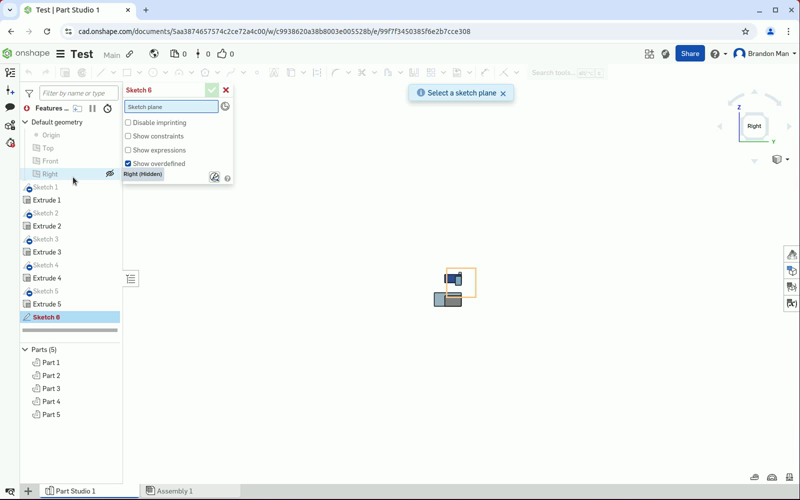
click(73, 176)
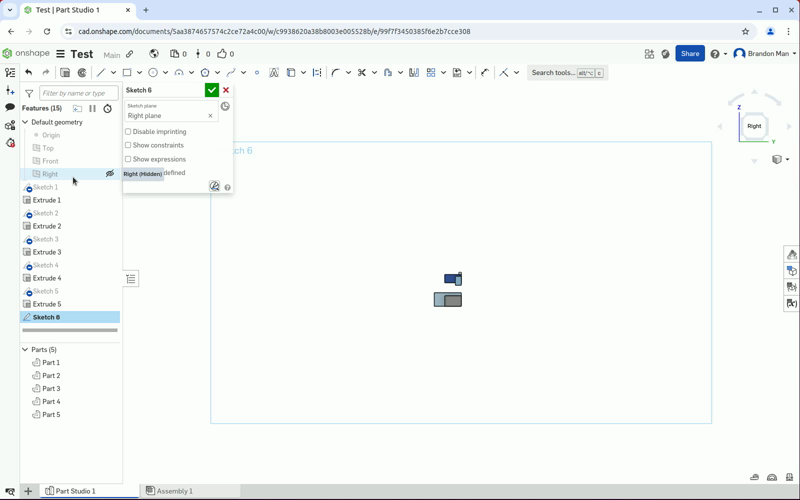
mouse_move(73, 352)
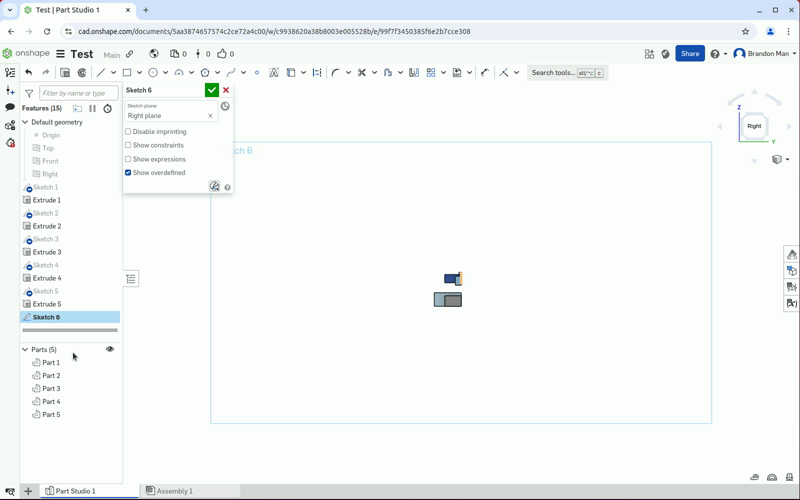
key(y)
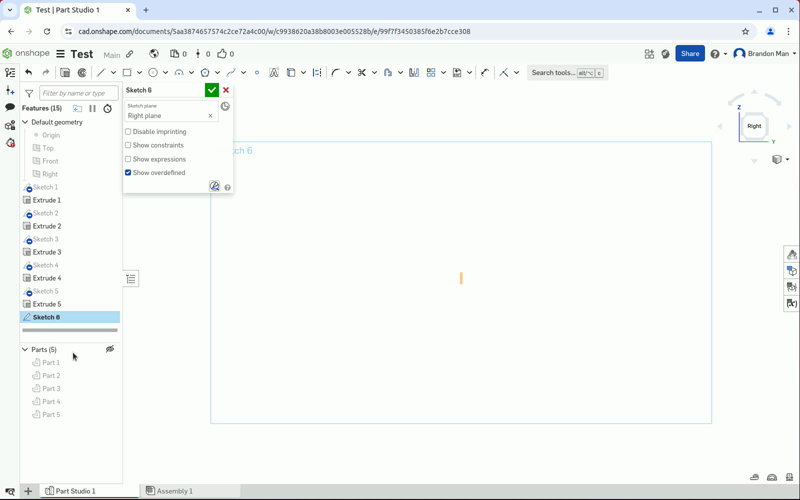
key(l)
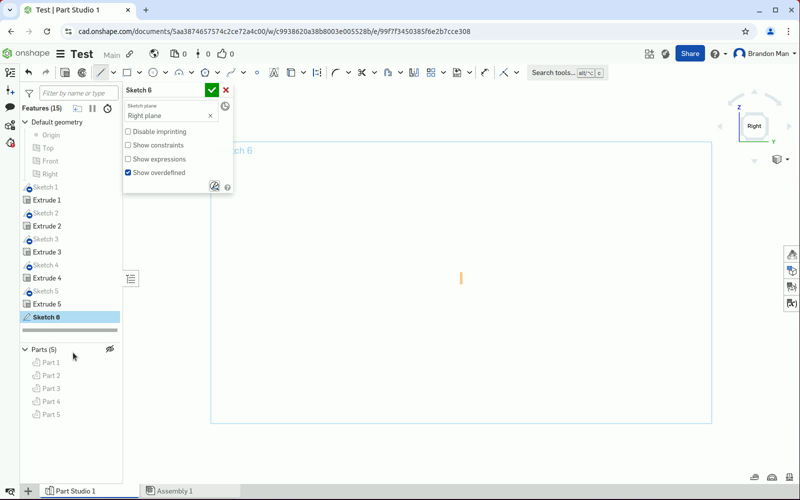
key_down(shift)
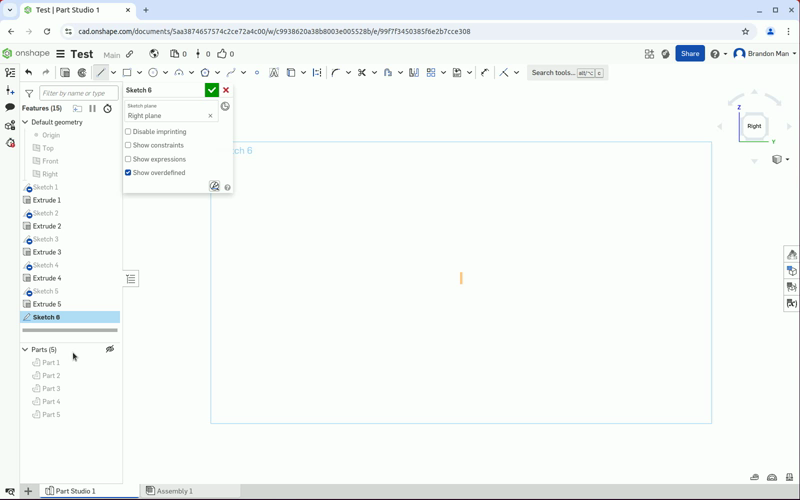
mouse_move(348, 237)
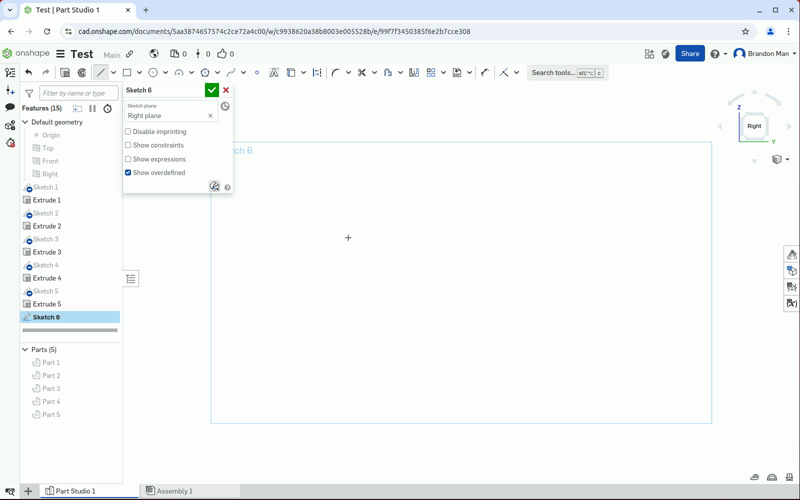
click(348, 237)
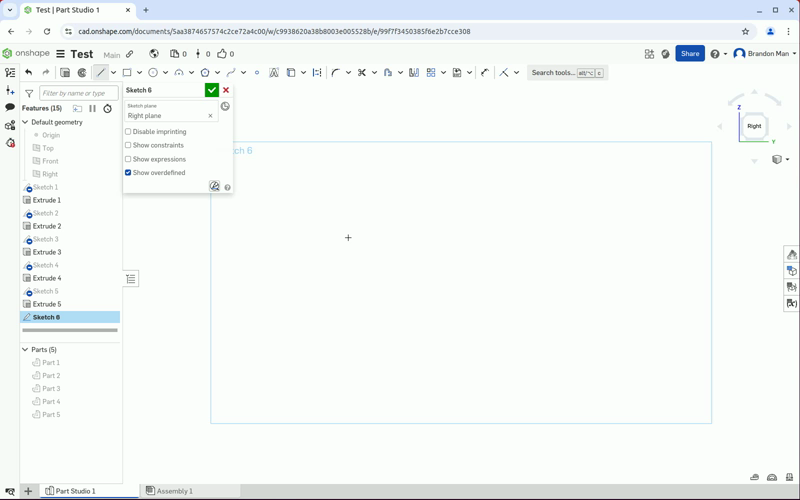
key_up(shift)
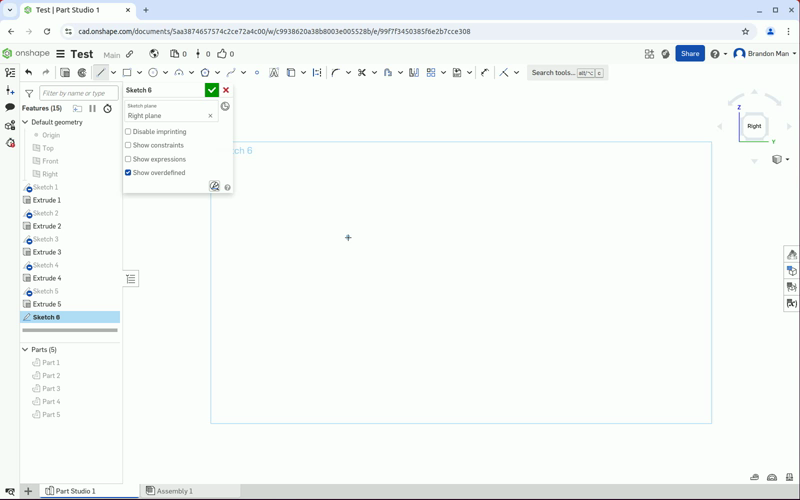
key_down(shift)
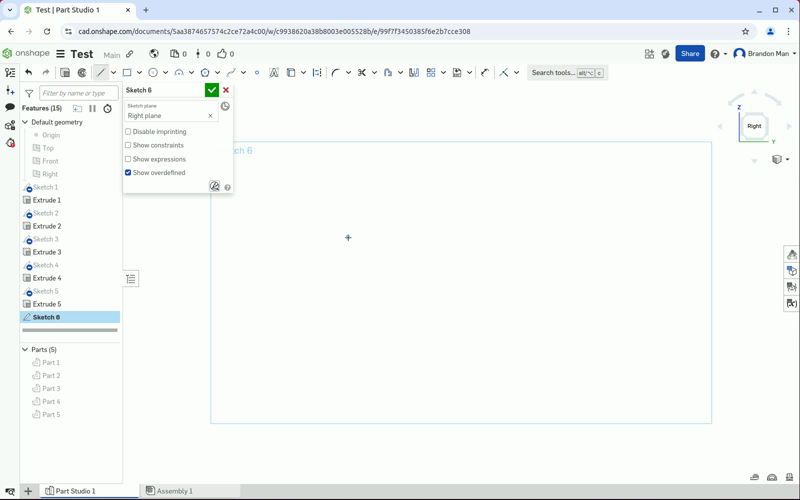
mouse_move(378, 237)
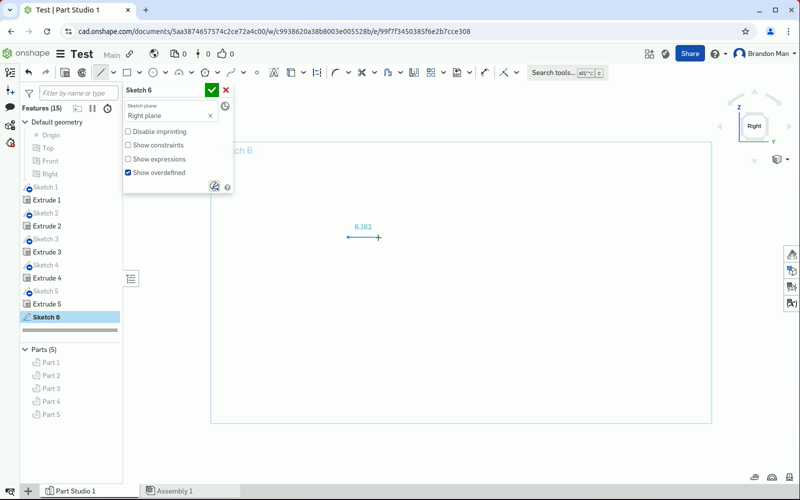
mouse_move(377, 237)
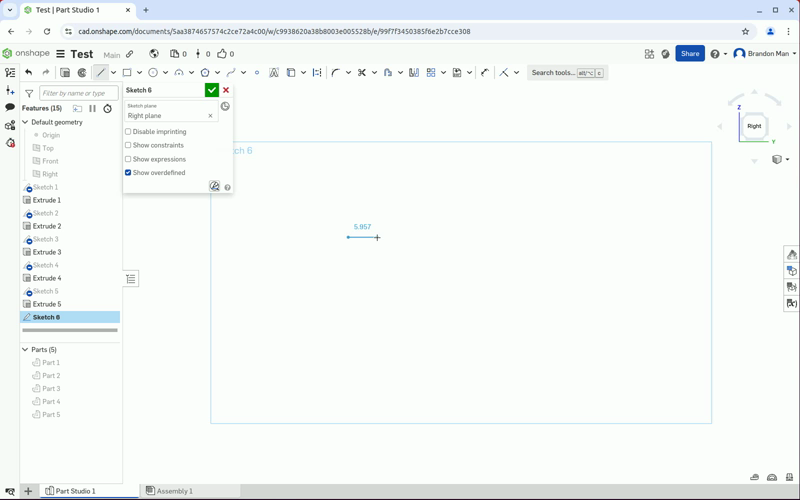
click(377, 237)
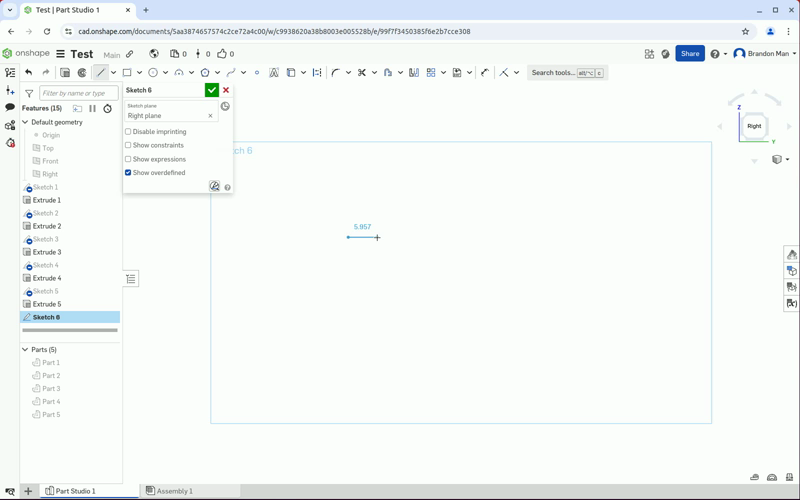
key_up(shift)
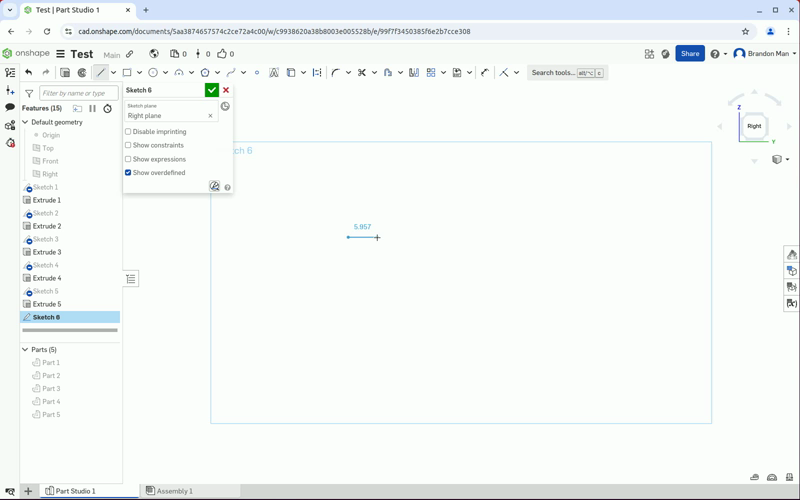
key_down(shift)
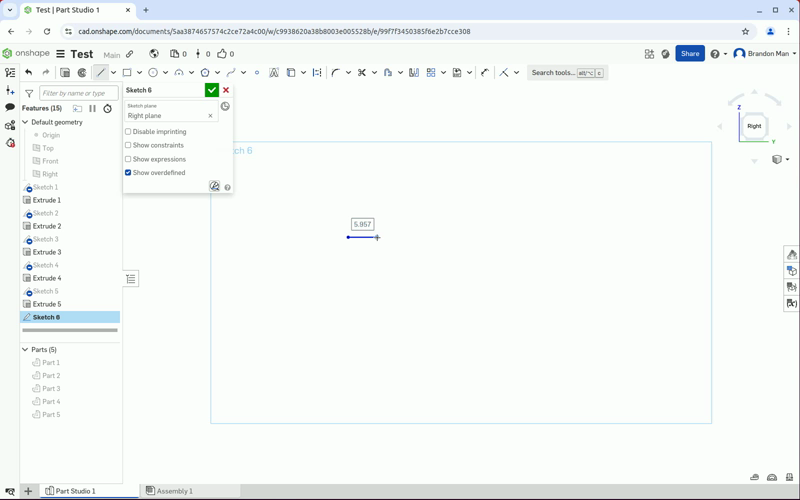
mouse_move(407, 237)
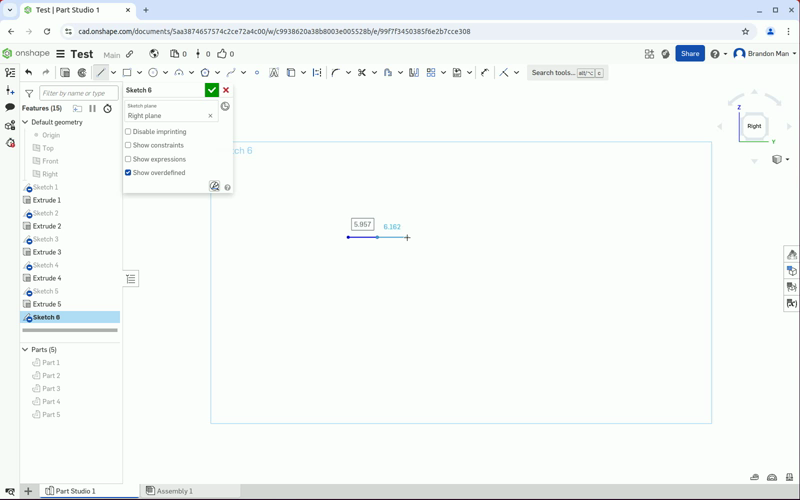
mouse_move(377, 211)
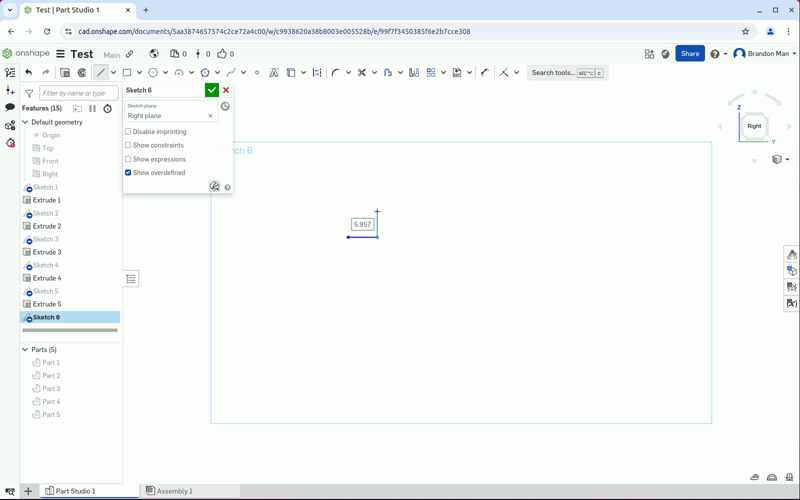
click(377, 211)
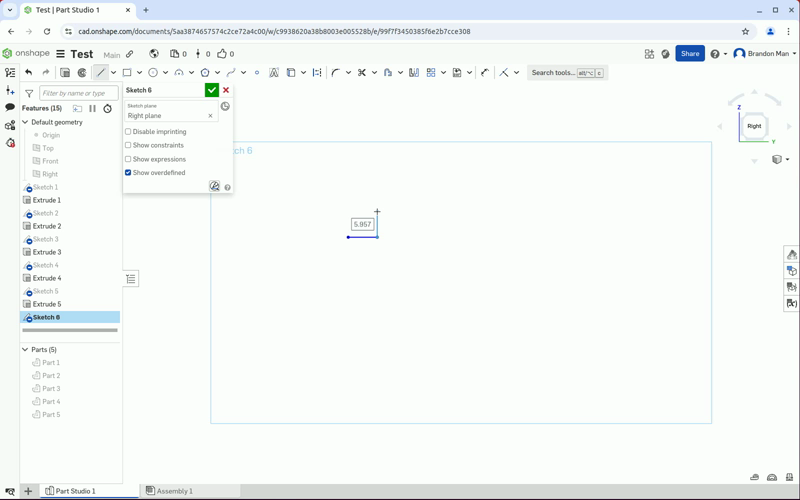
key_up(shift)
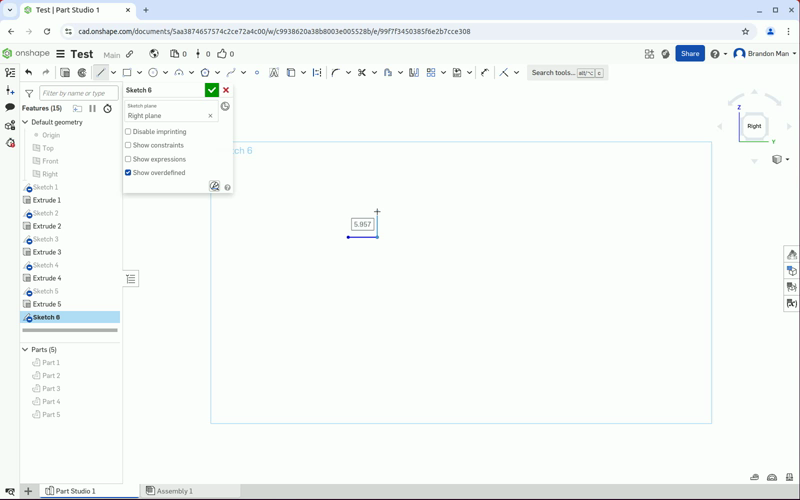
key_down(shift)
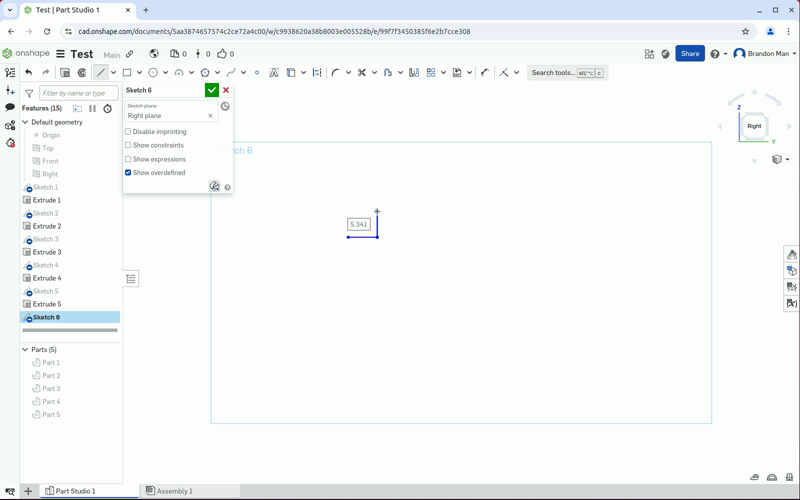
mouse_move(407, 211)
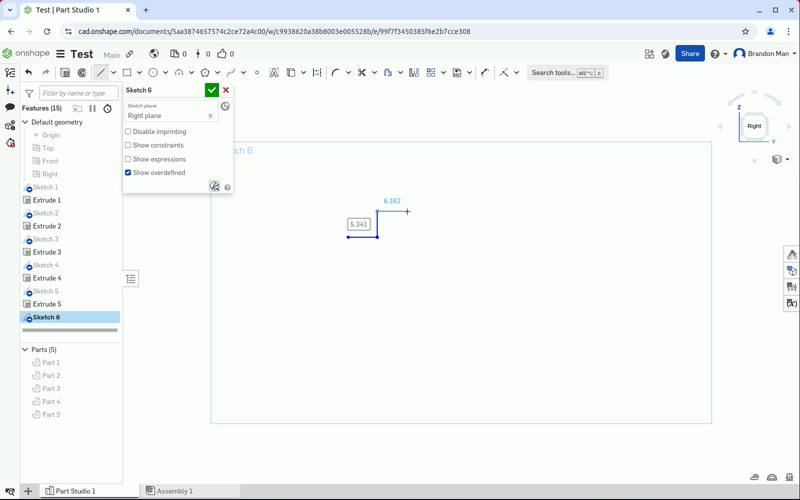
mouse_move(348, 211)
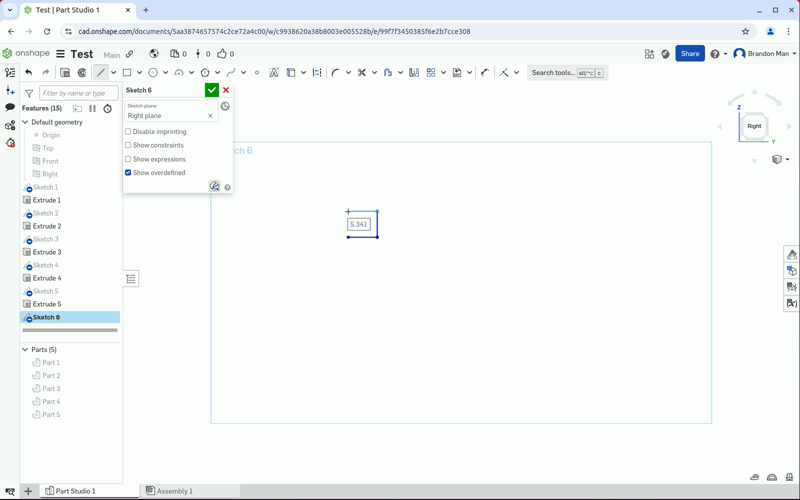
click(348, 211)
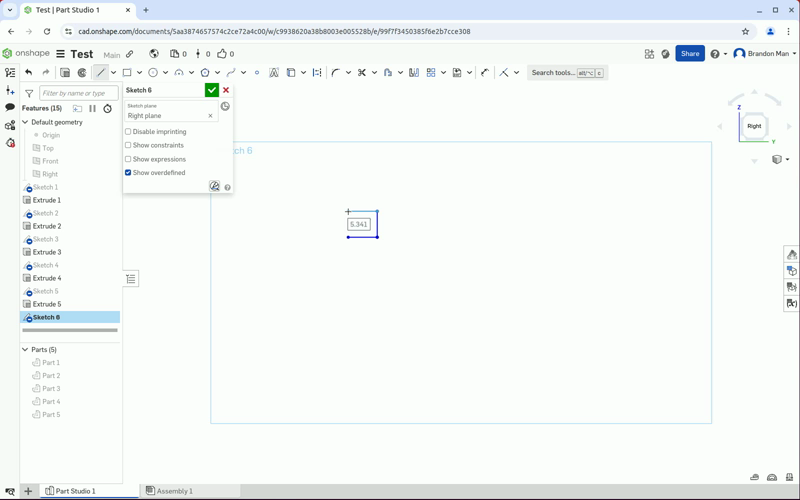
key_up(shift)
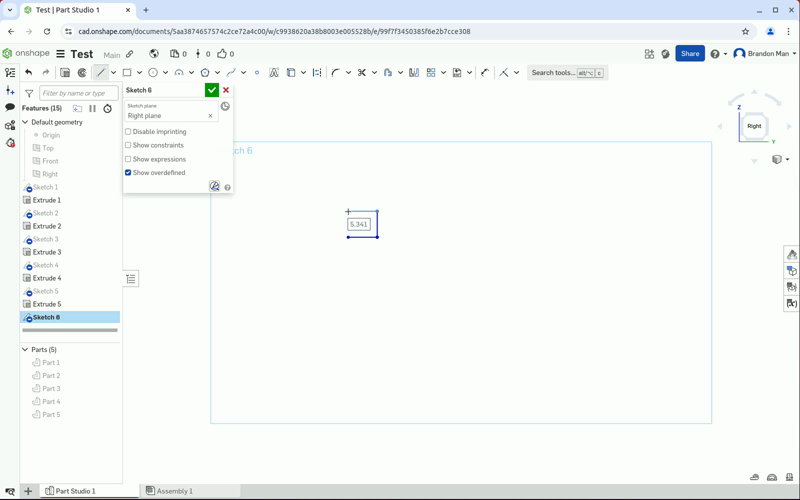
mouse_move(378, 211)
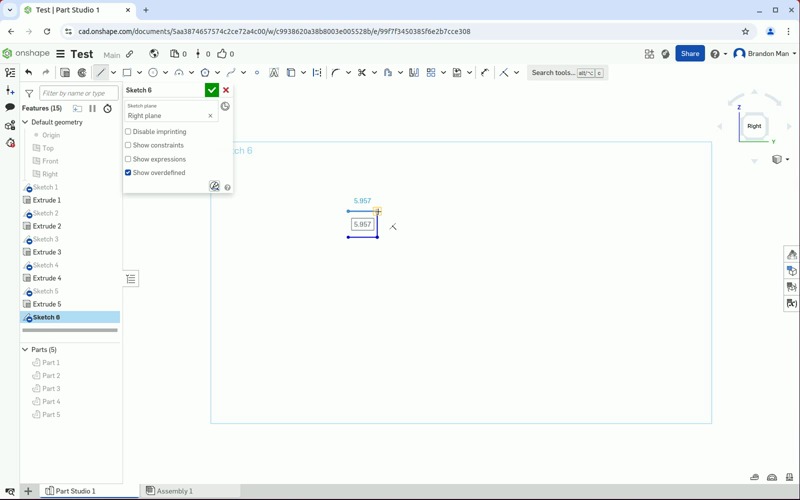
key_down(shift)
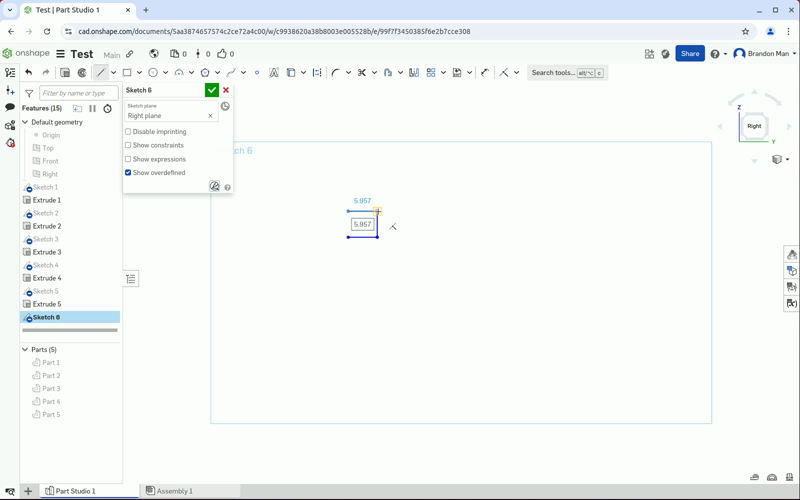
mouse_move(348, 237)
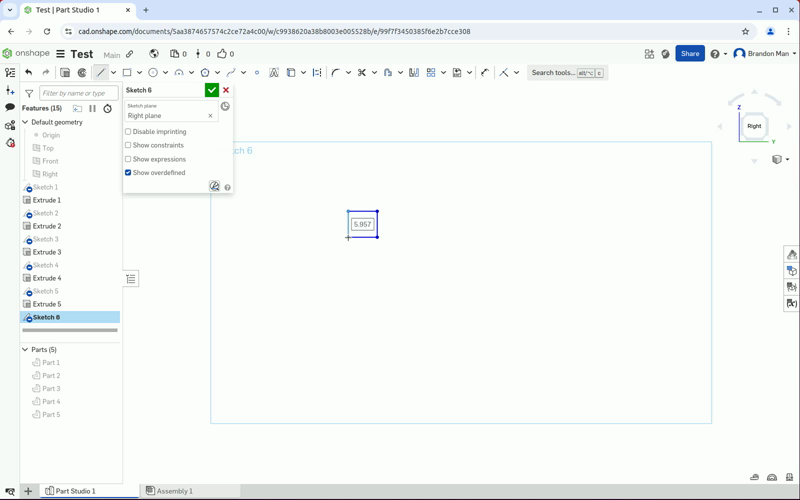
key_up(shift)
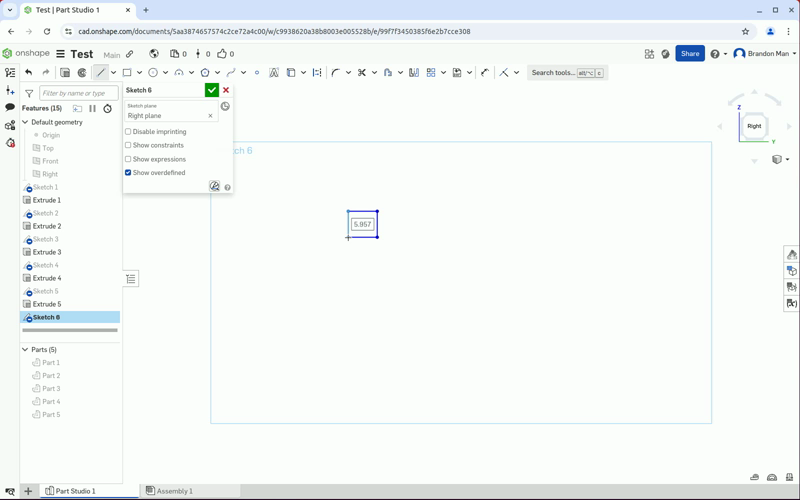
click(348, 237)
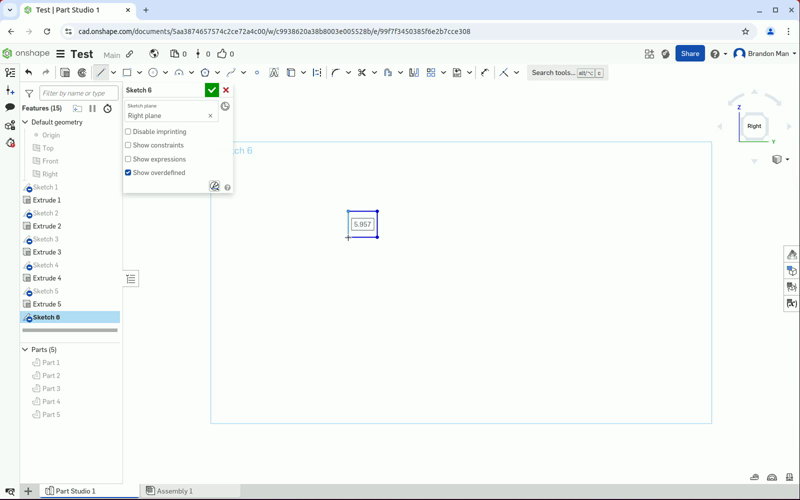
key(esc)
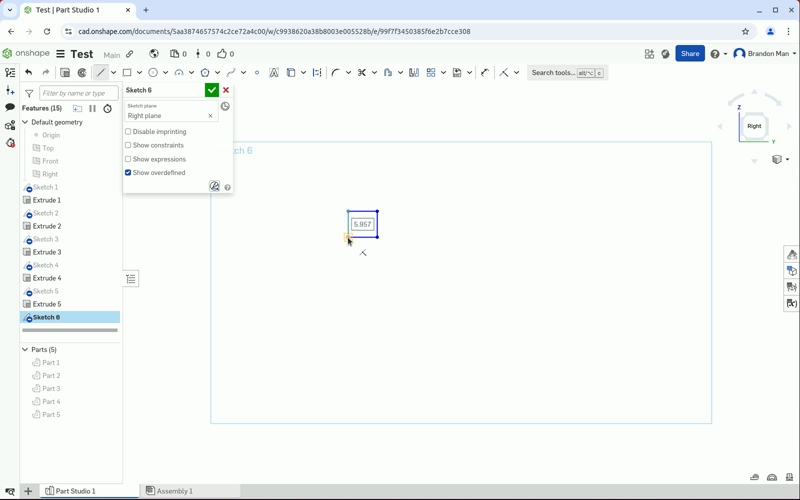
mouse_move(367, 233)
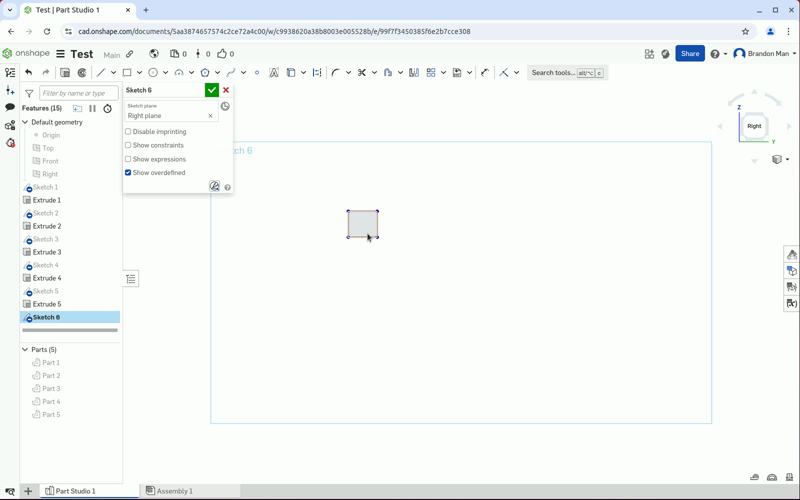
scroll(6)
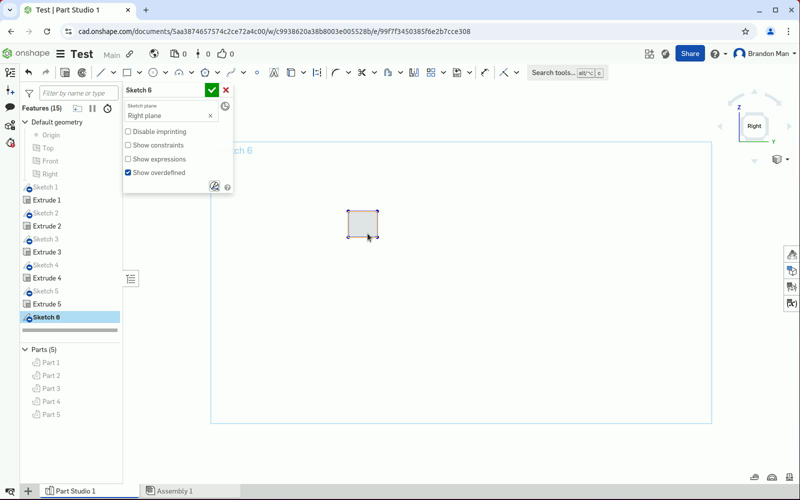
scroll(6)
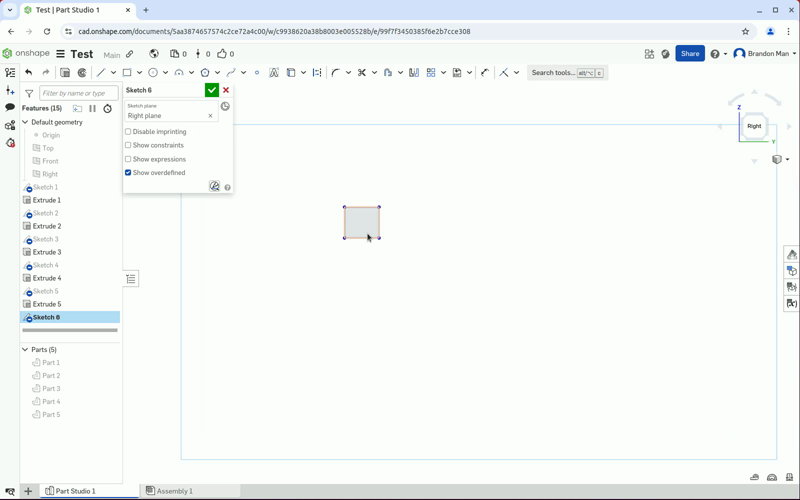
scroll(6)
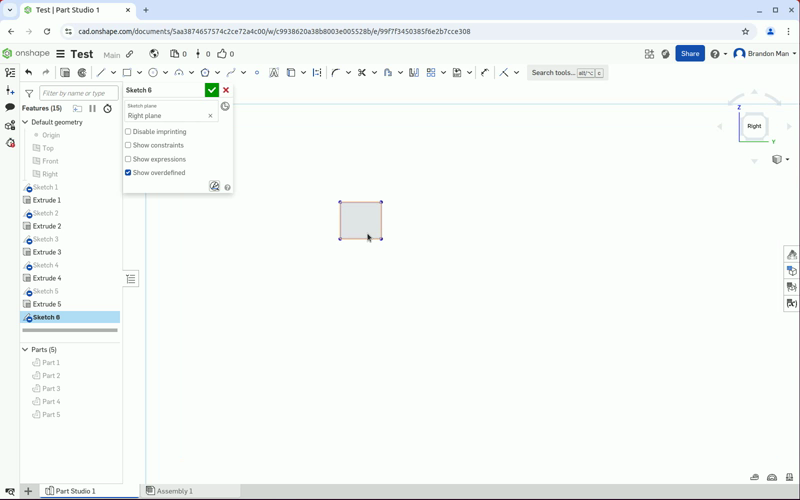
scroll(6)
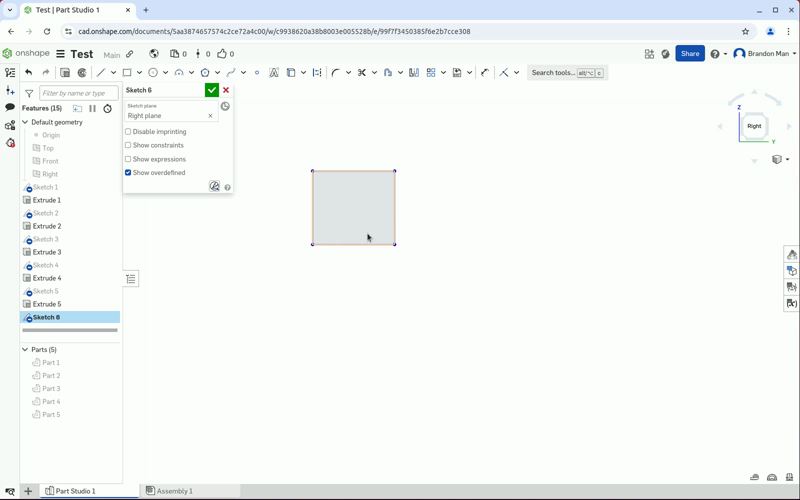
scroll(6)
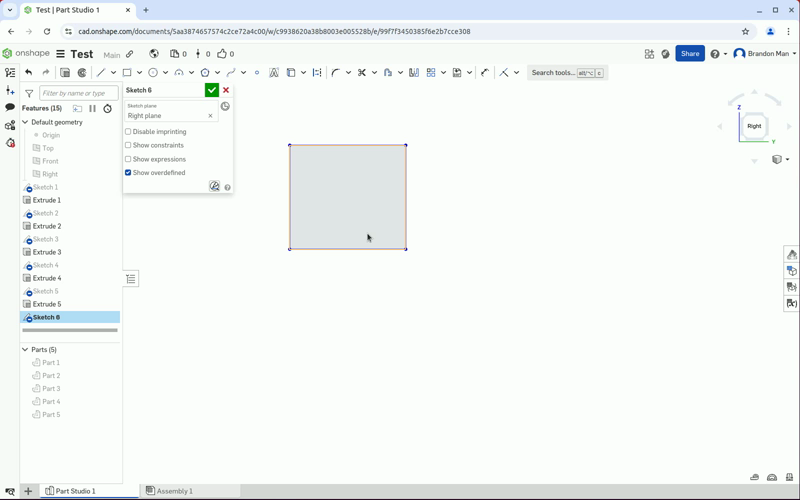
scroll(6)
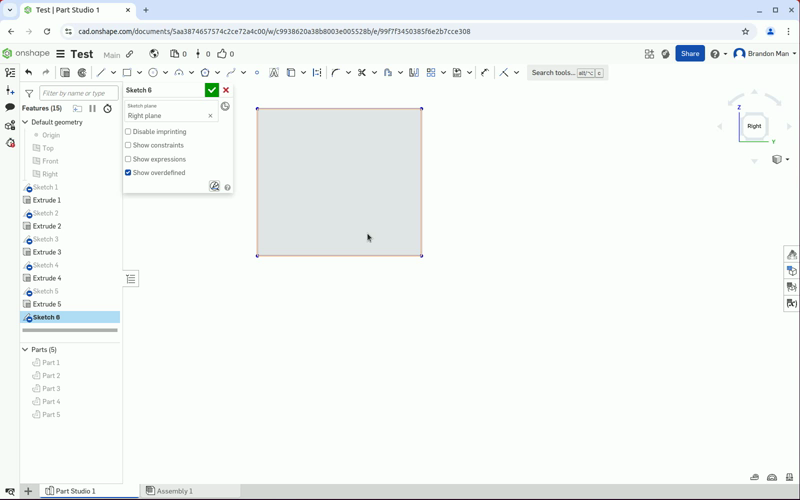
scroll(6)
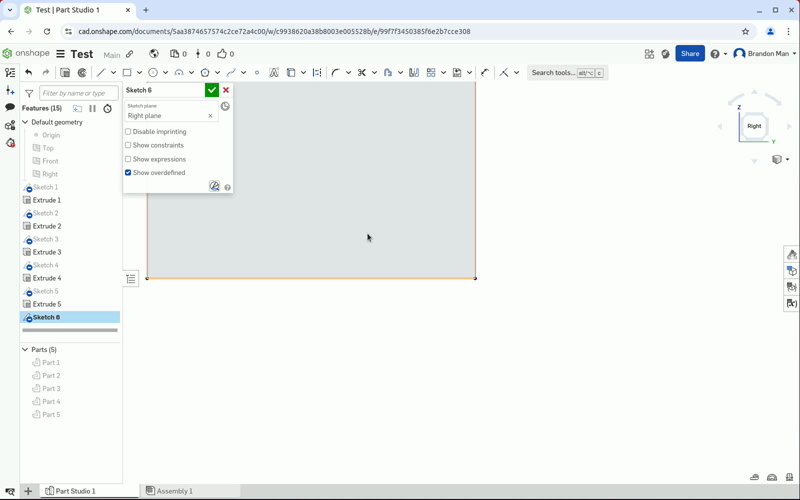
click(367, 233)
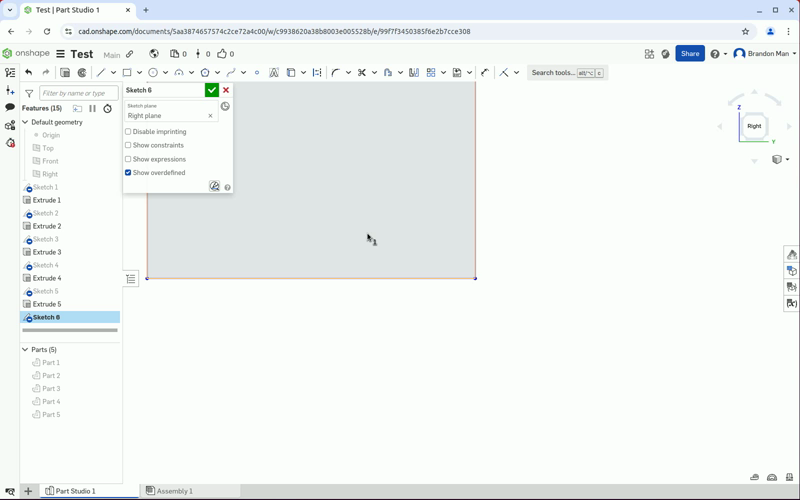
scroll(-6)
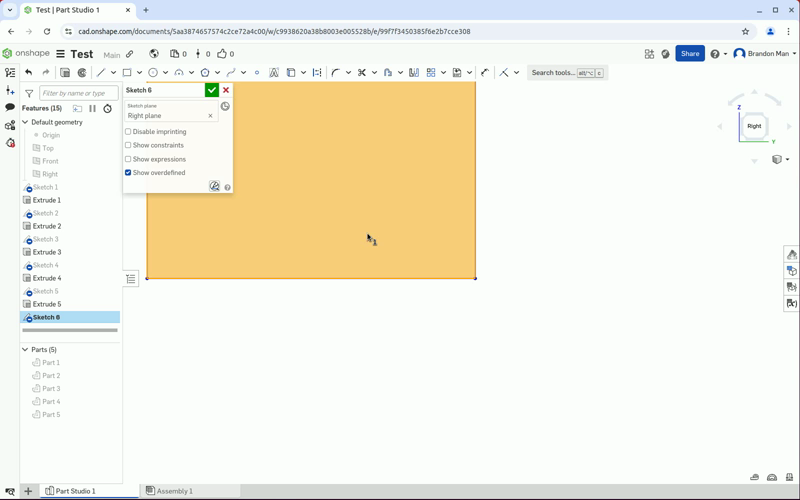
scroll(-6)
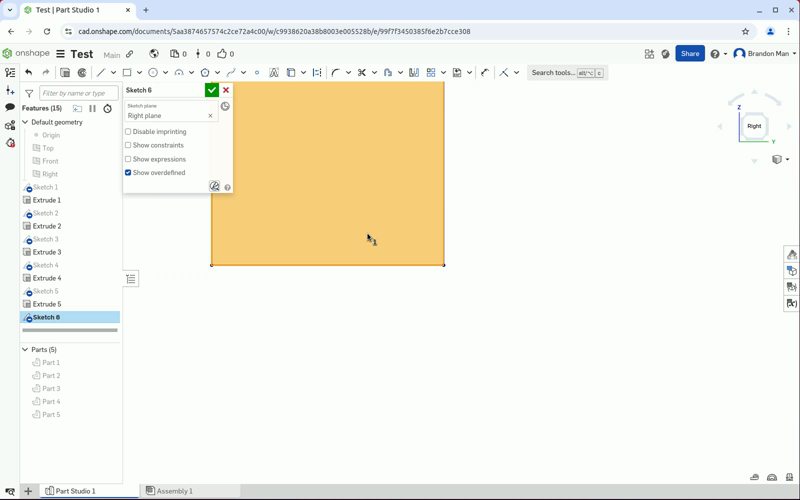
scroll(-6)
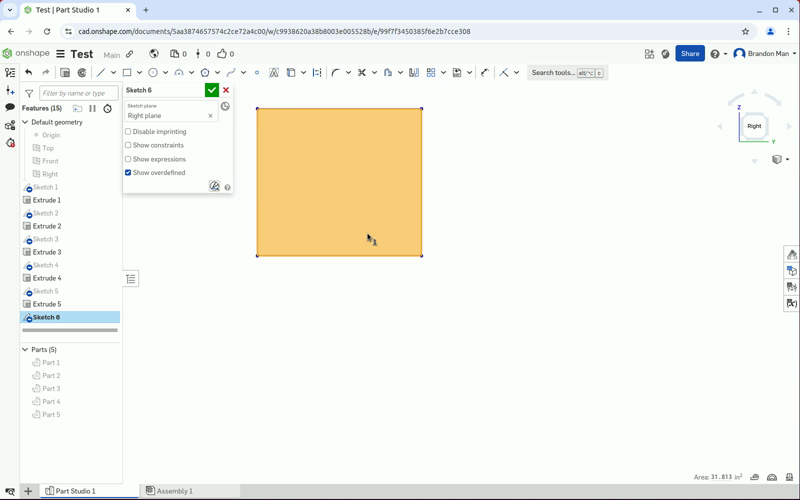
scroll(-6)
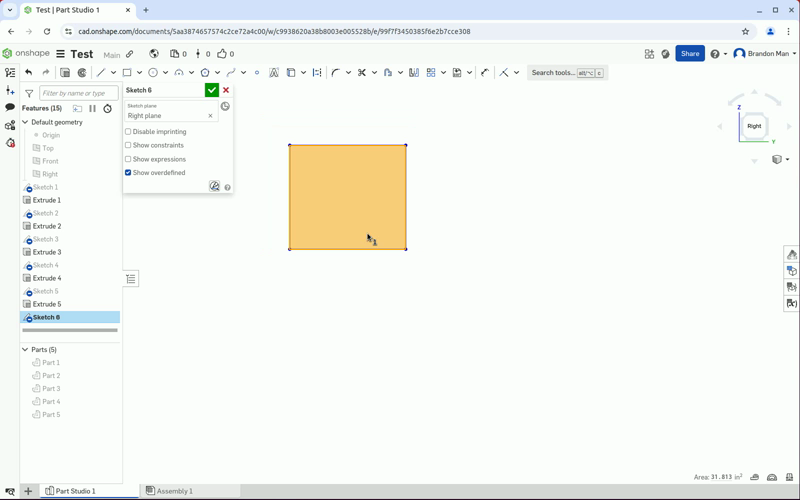
scroll(-6)
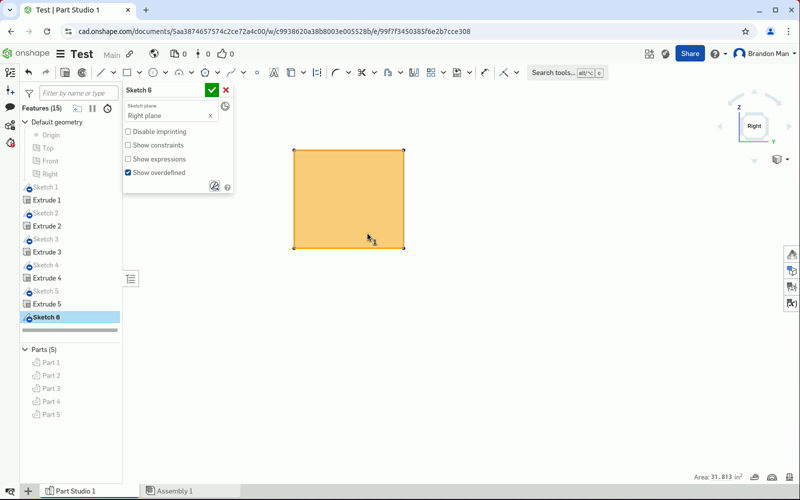
scroll(-6)
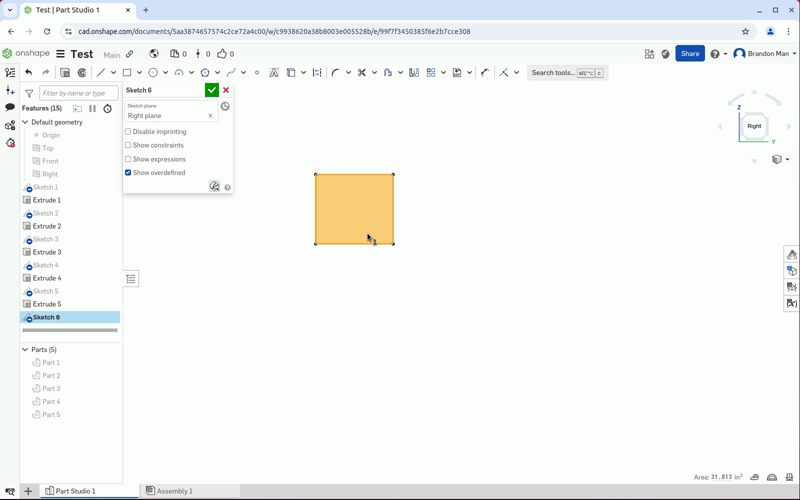
scroll(-6)
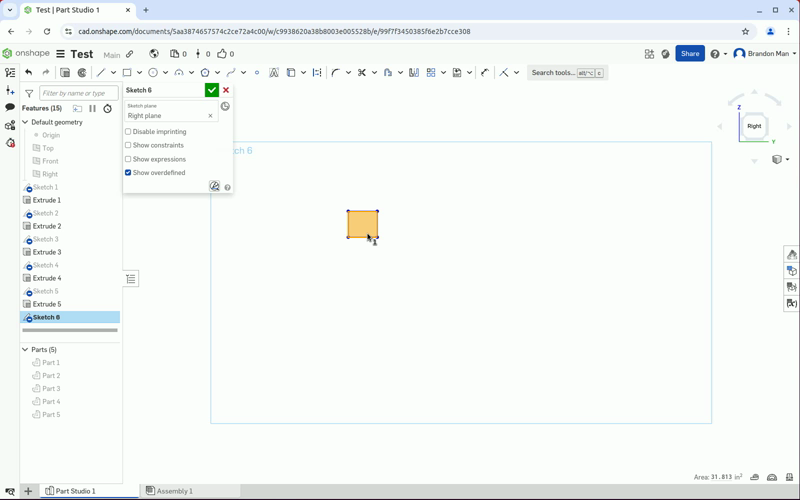
mouse_move(73, 352)
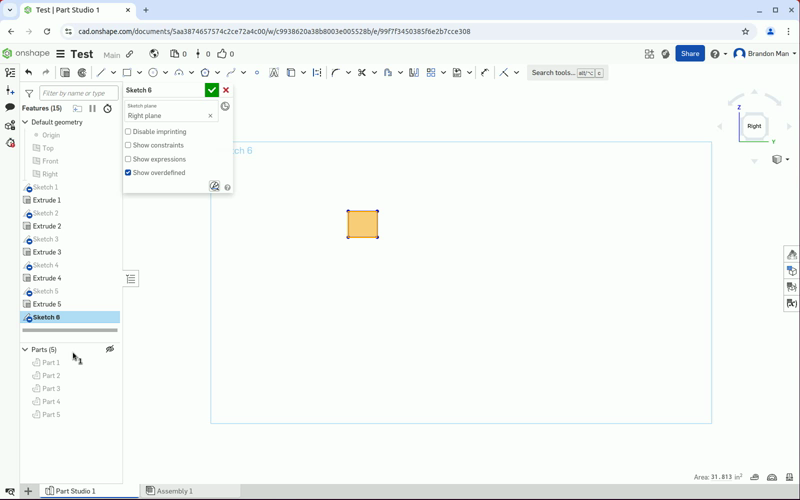
key(shift+y)
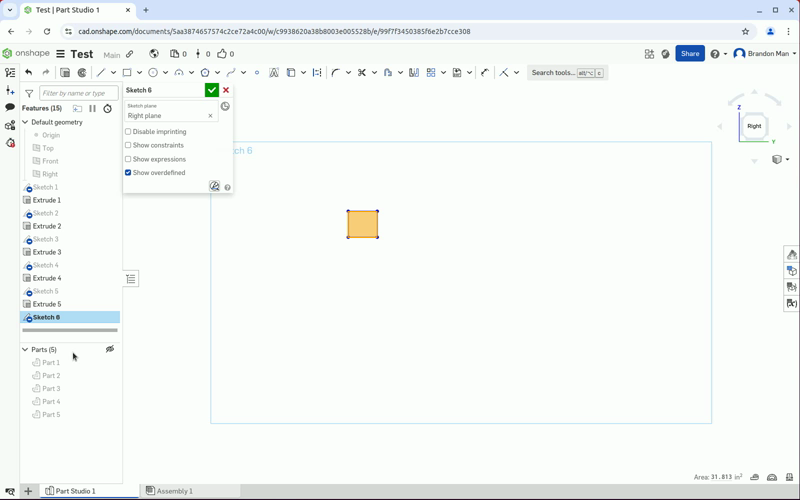
key(shift+e)
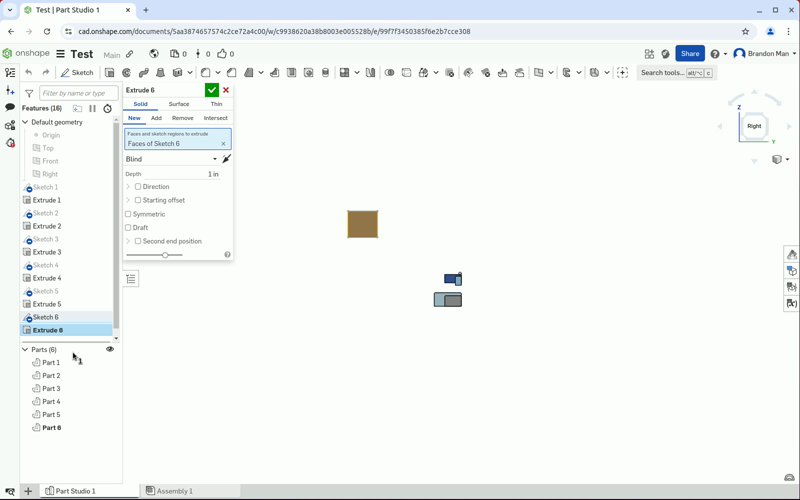
mouse_move(143, 106)
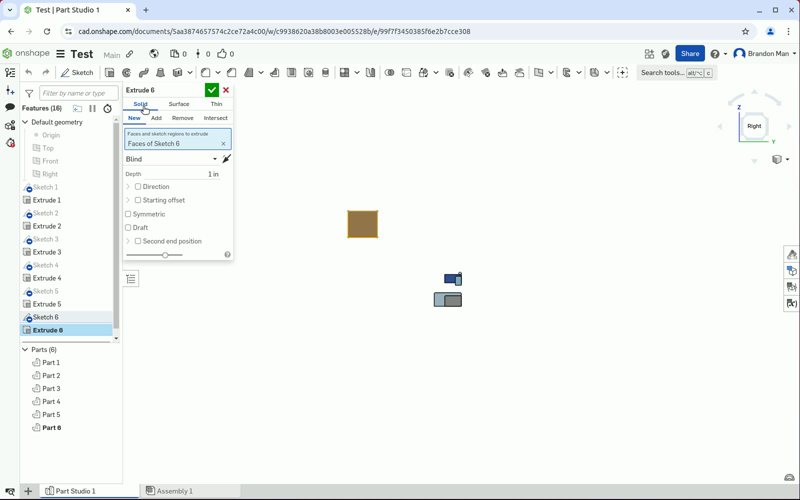
click(143, 106)
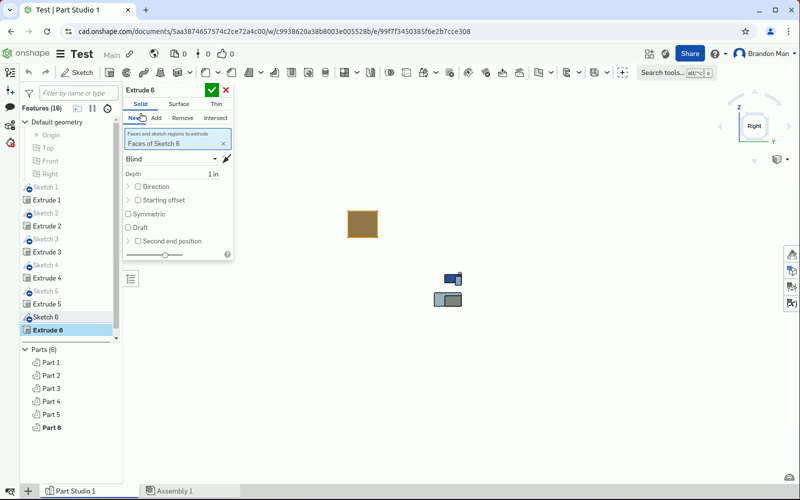
mouse_move(137, 120)
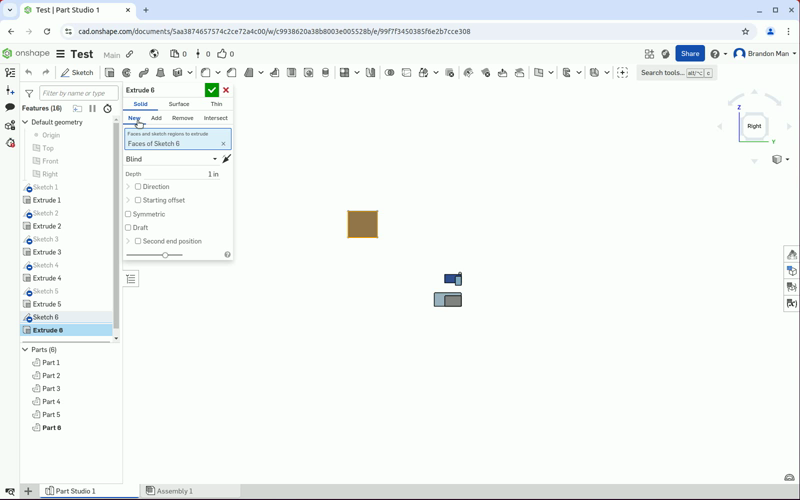
click(137, 120)
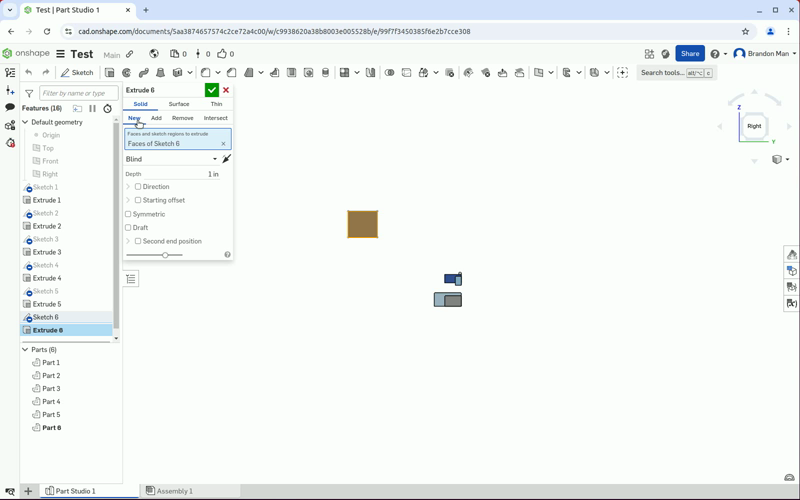
key(tab, 4)
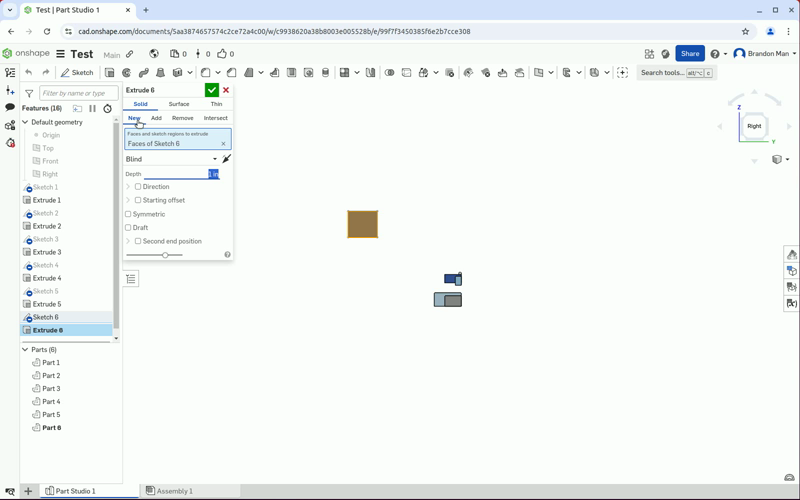
text(2.889)
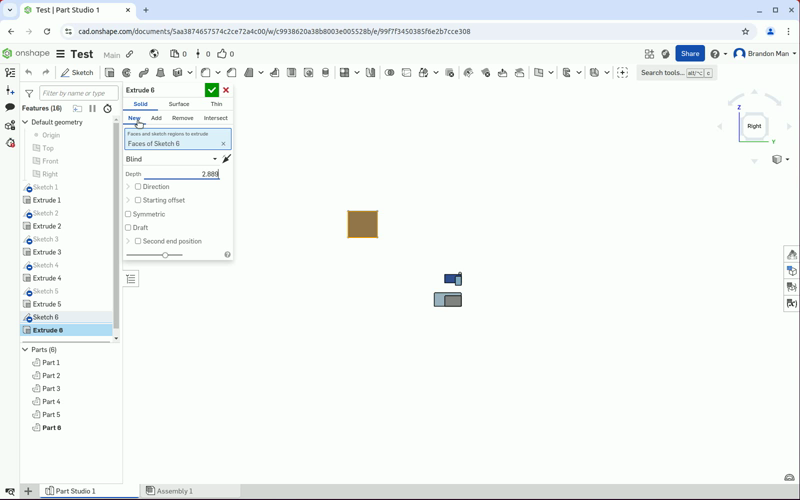
key(enter)
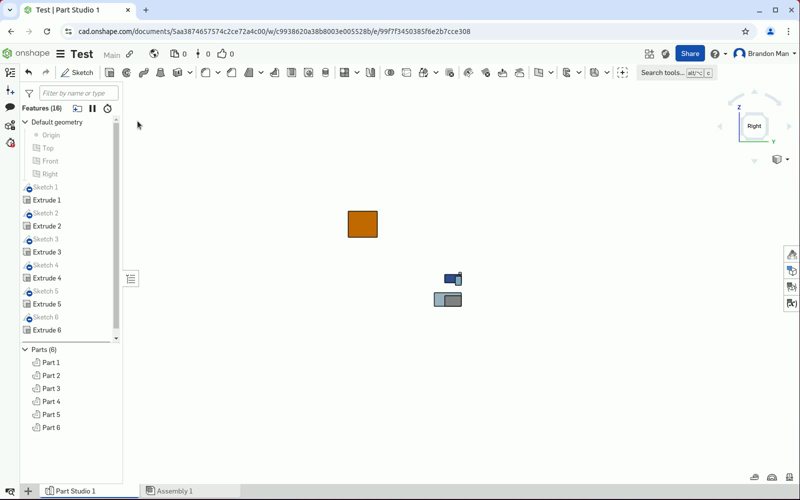
key(shift+h)
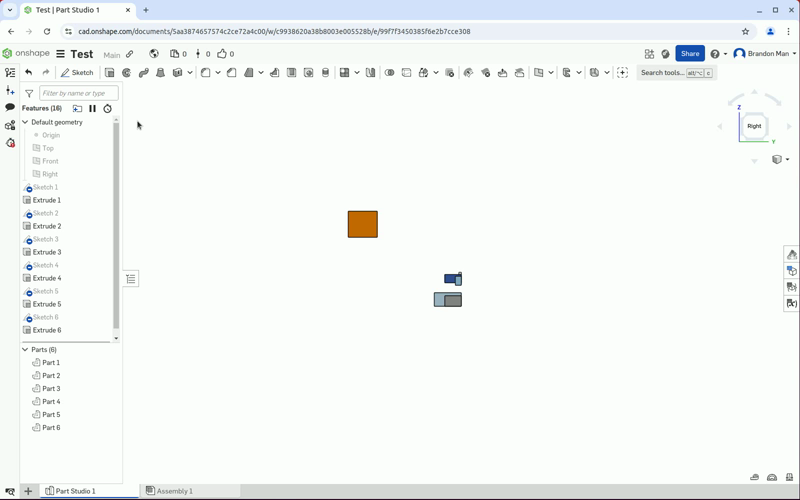
key(shift+h)
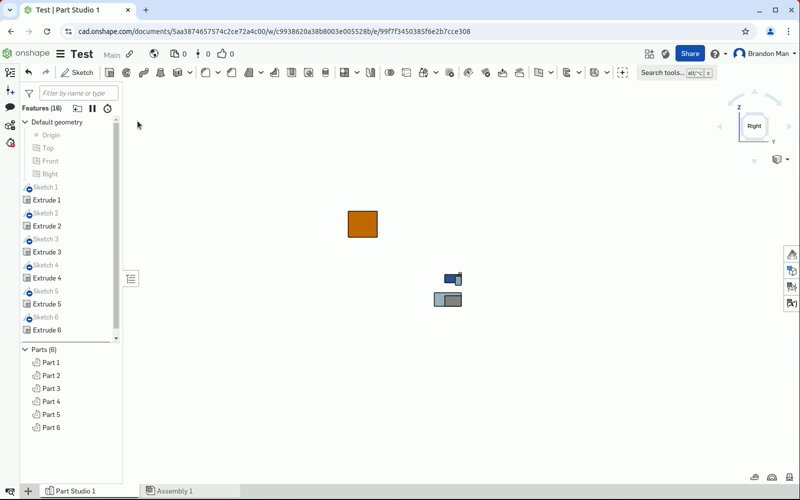
mouse_move(69, 189)
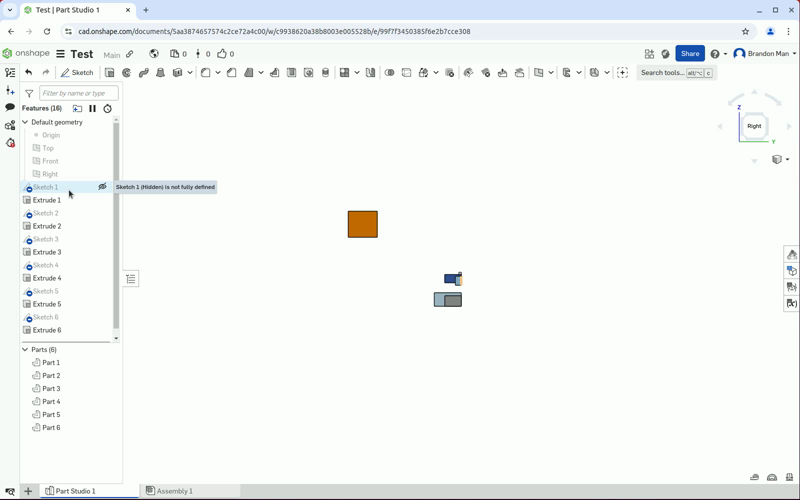
click(69, 189)
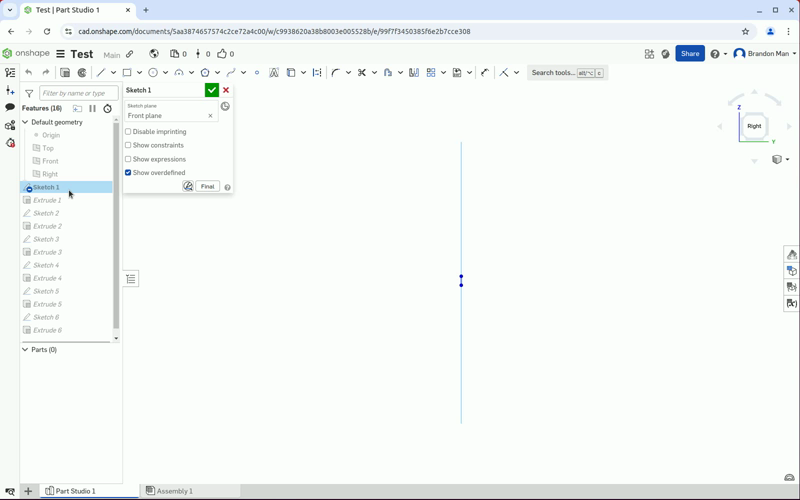
mouse_move(229, 92)
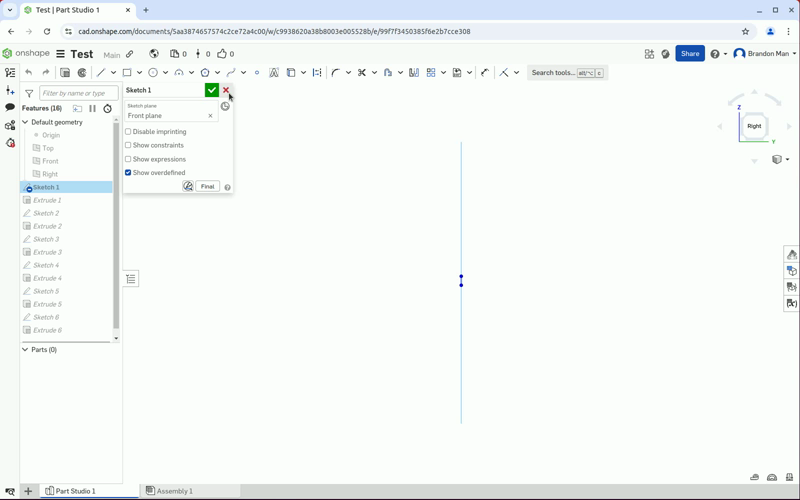
click(229, 92)
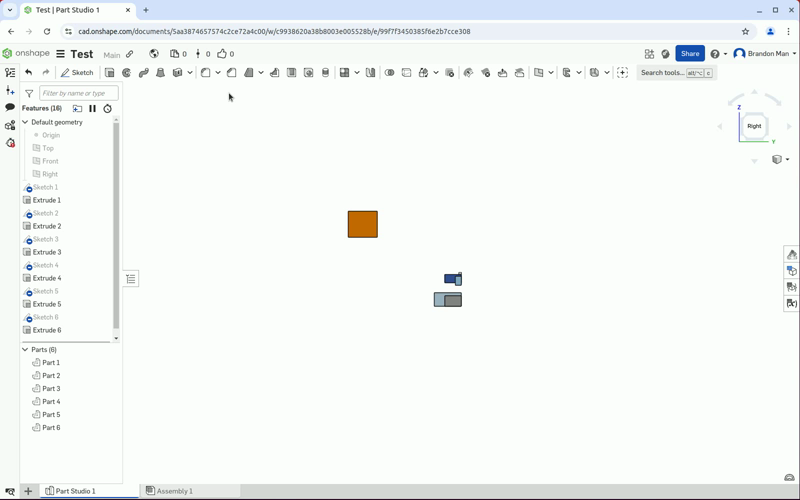
mouse_move(73, 352)
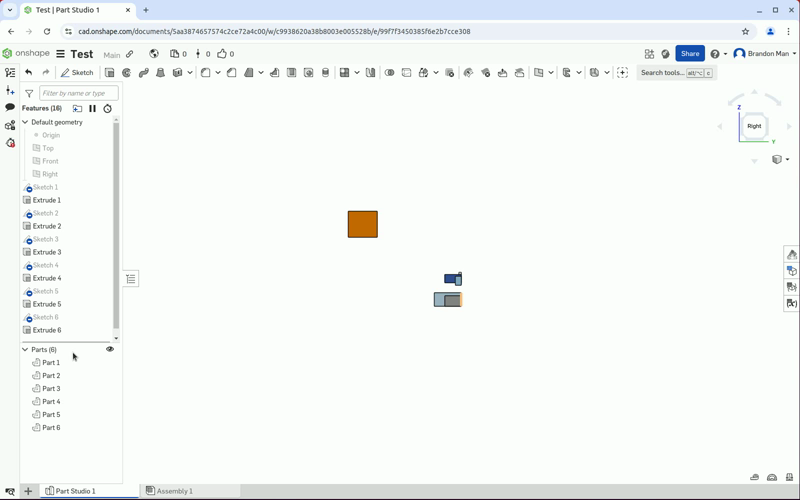
key(y)
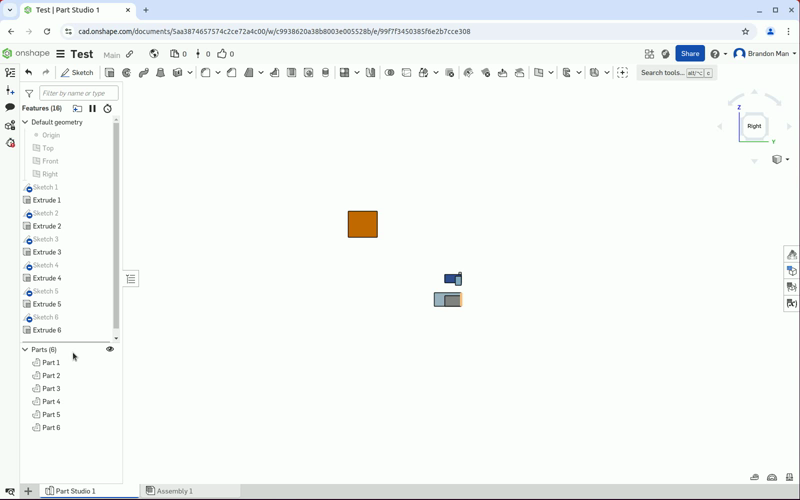
key(shift+p)
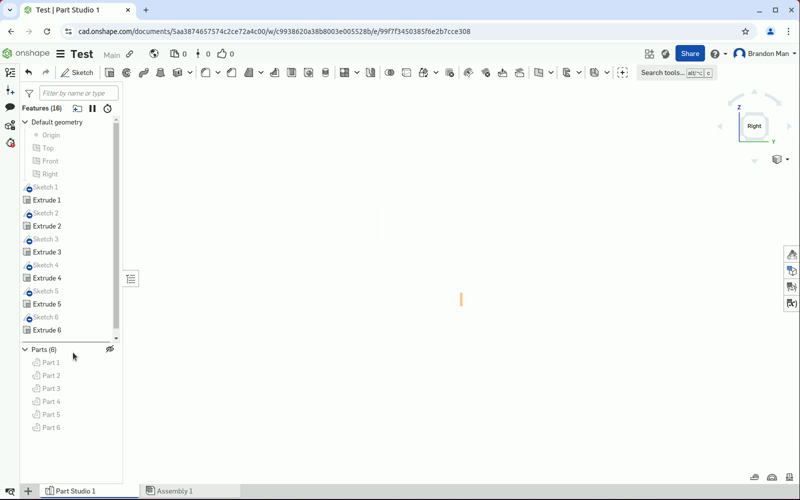
key(space)
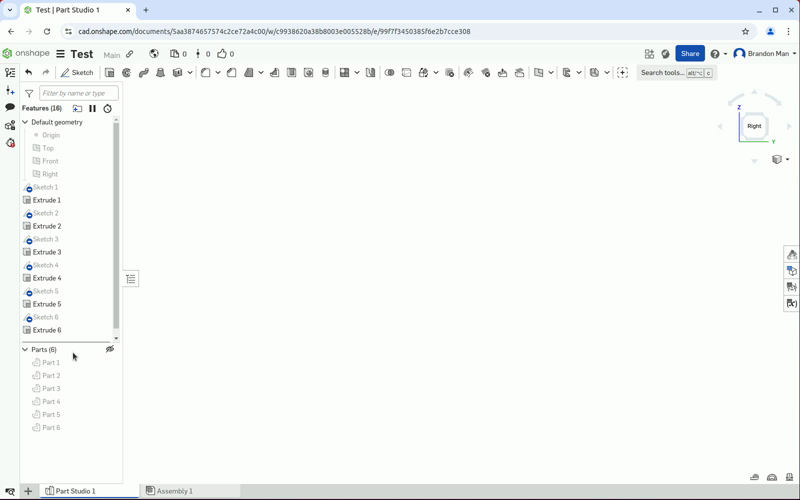
key_down(shift)
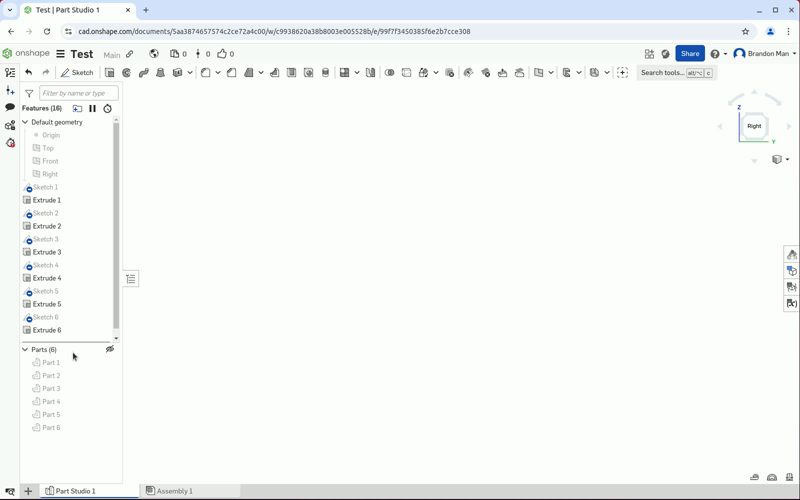
key(right)
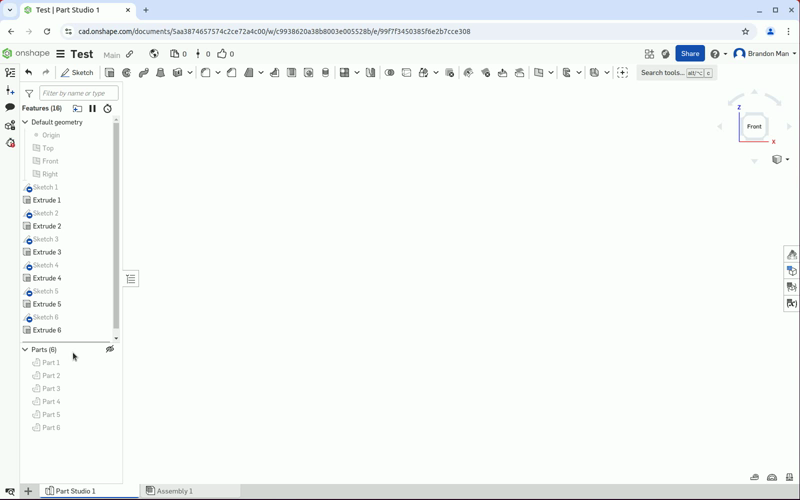
key_up(shift)
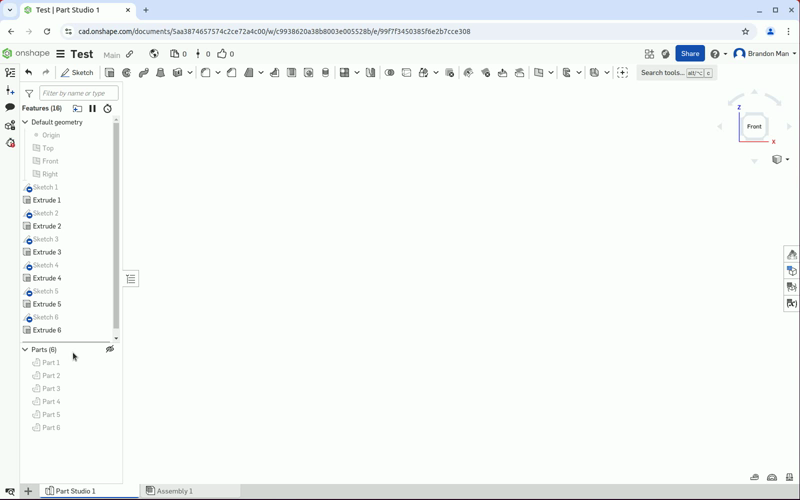
mouse_move(73, 352)
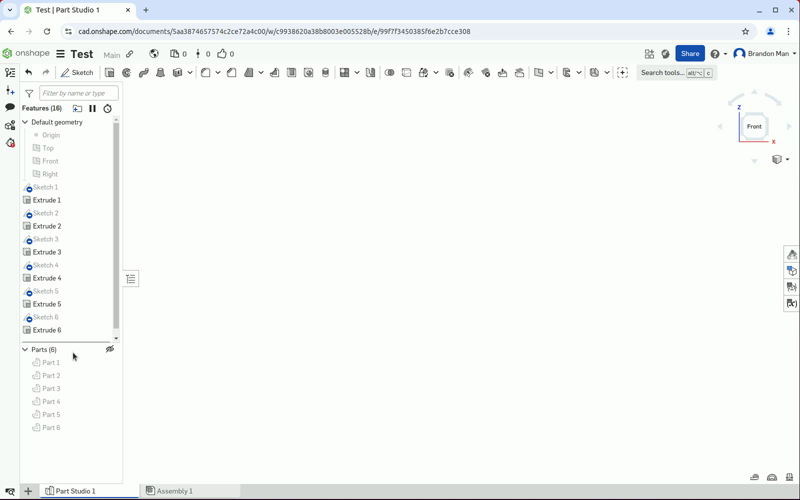
key(shift+y)
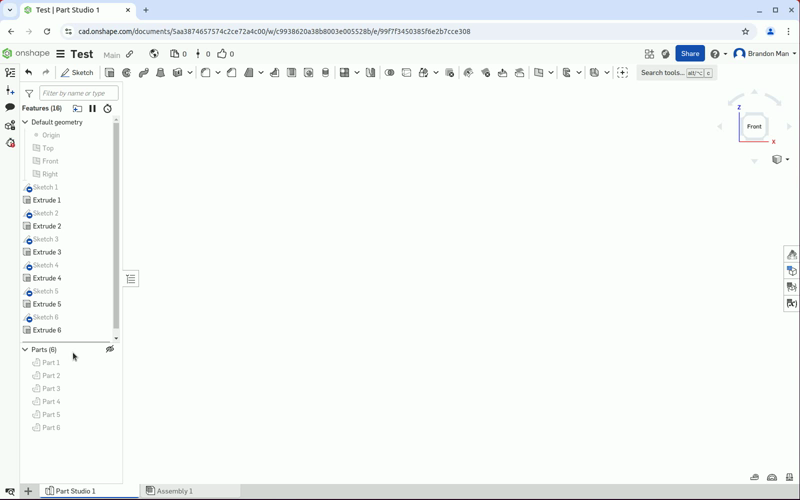
key(shift+s)
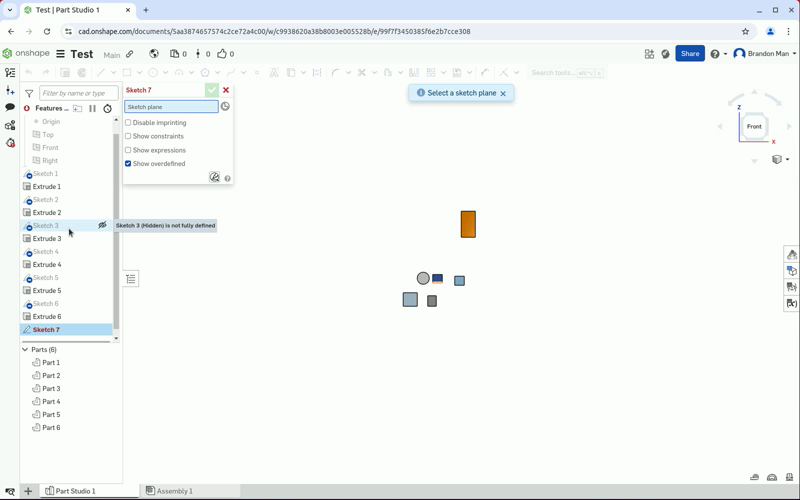
scroll(3)
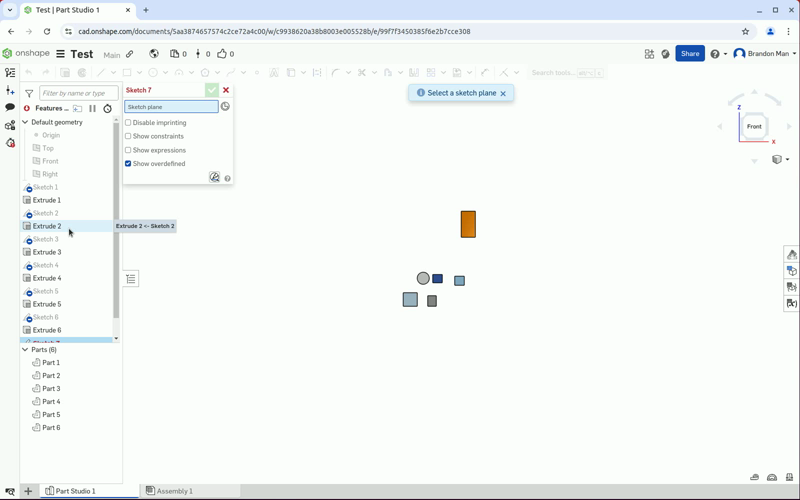
mouse_move(69, 163)
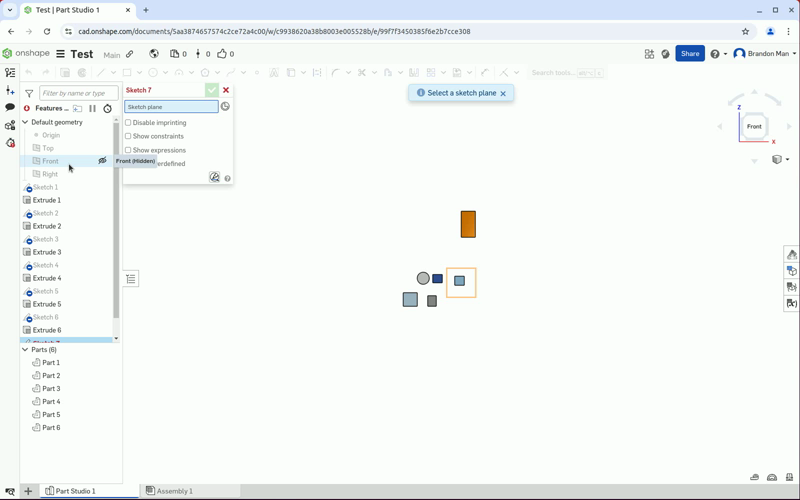
click(69, 163)
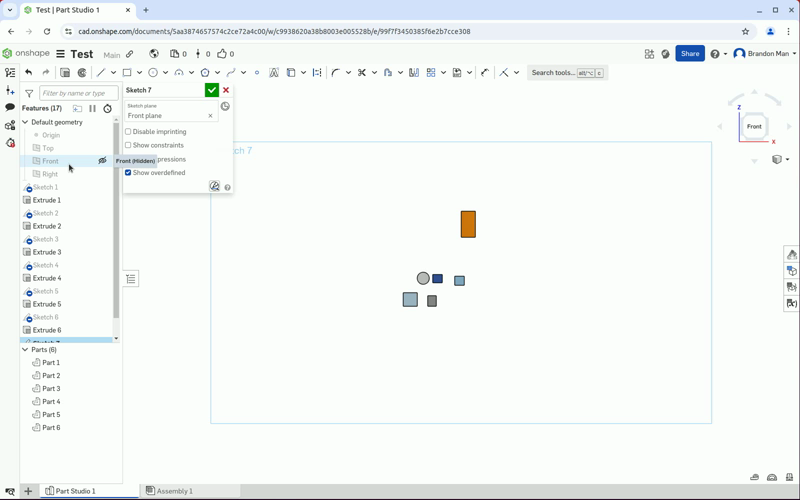
mouse_move(73, 352)
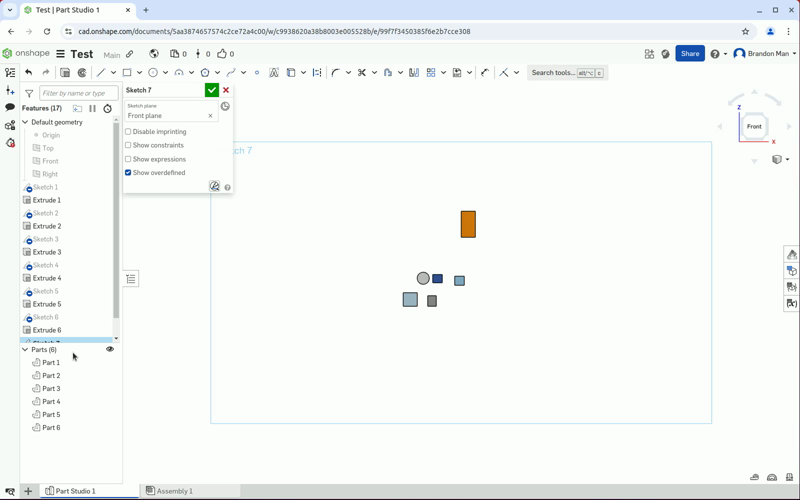
key(y)
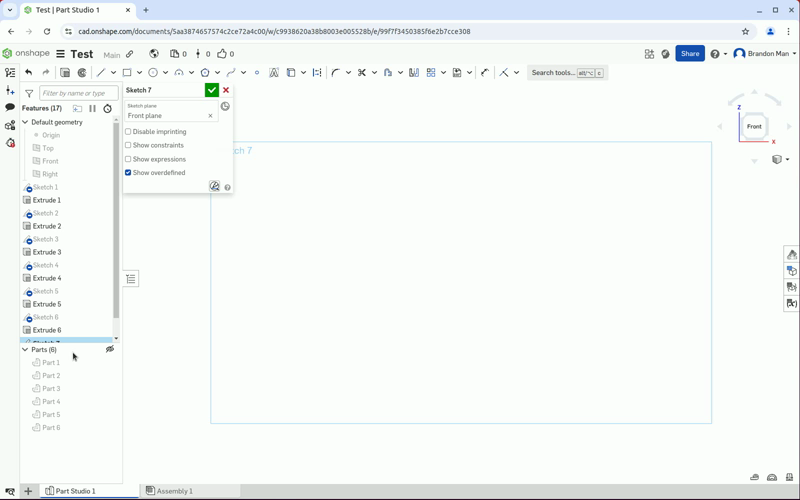
key(l)
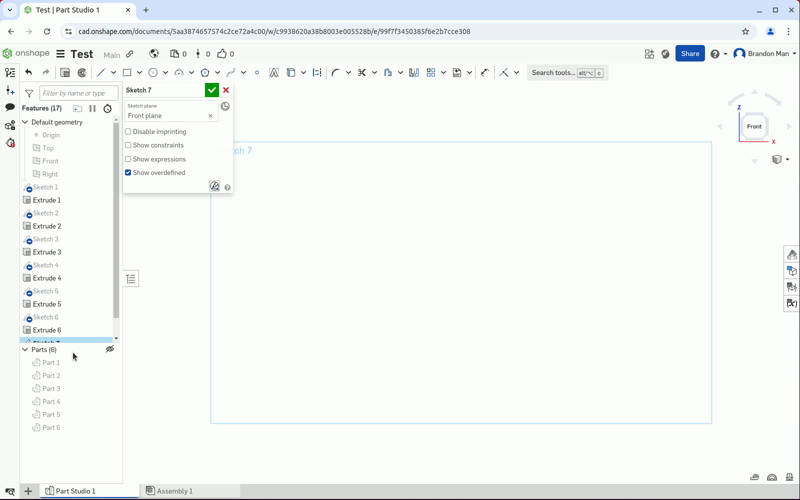
key_down(shift)
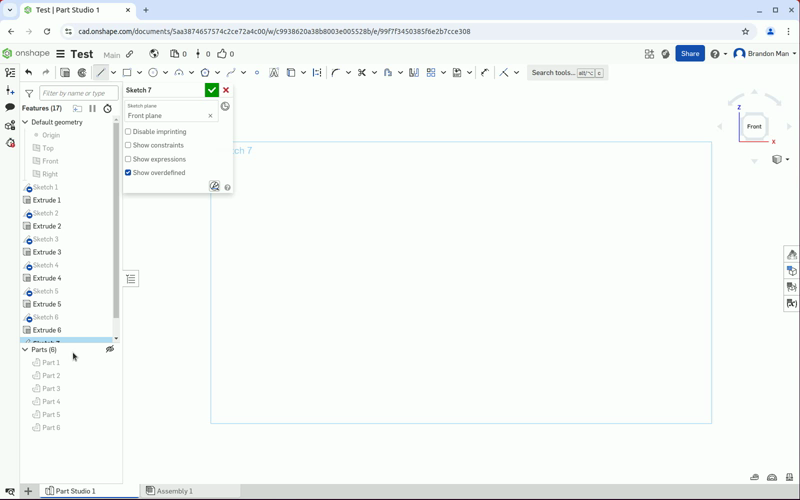
mouse_move(384, 286)
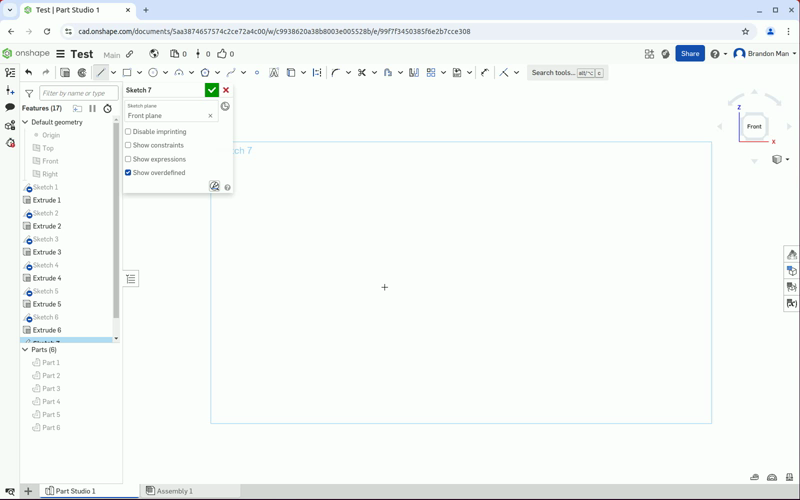
click(384, 286)
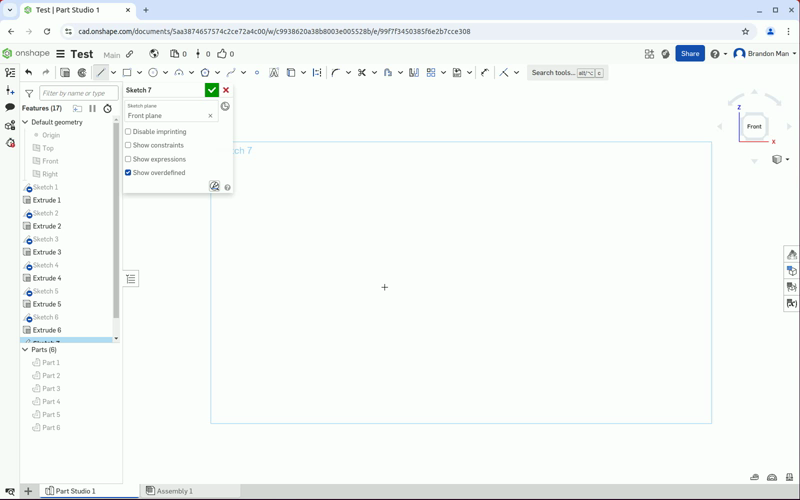
key_up(shift)
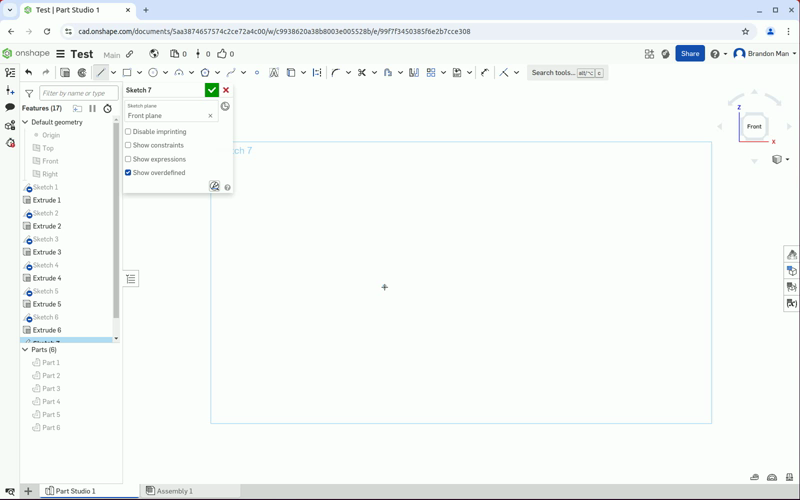
key_down(shift)
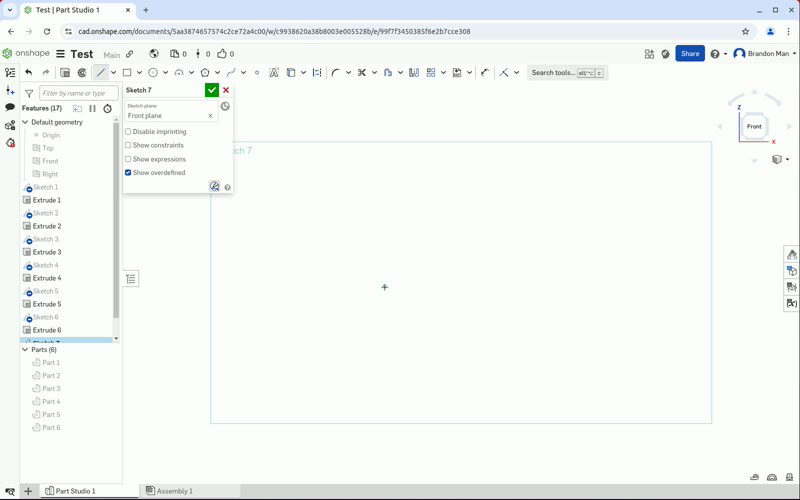
mouse_move(414, 286)
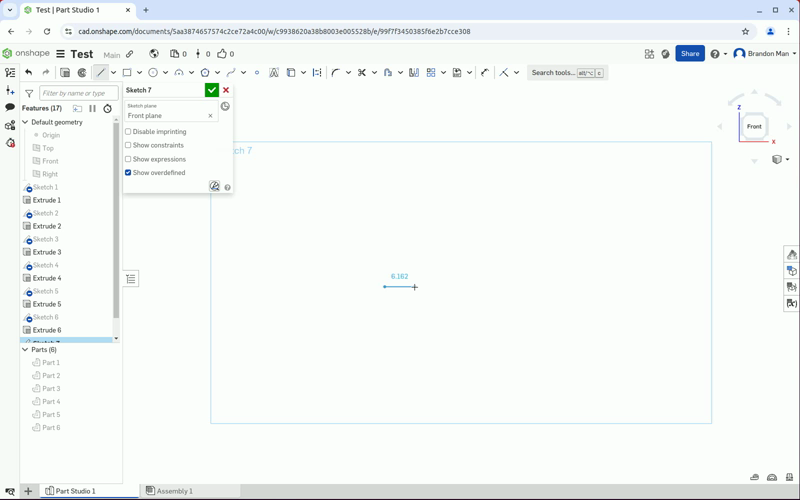
mouse_move(398, 286)
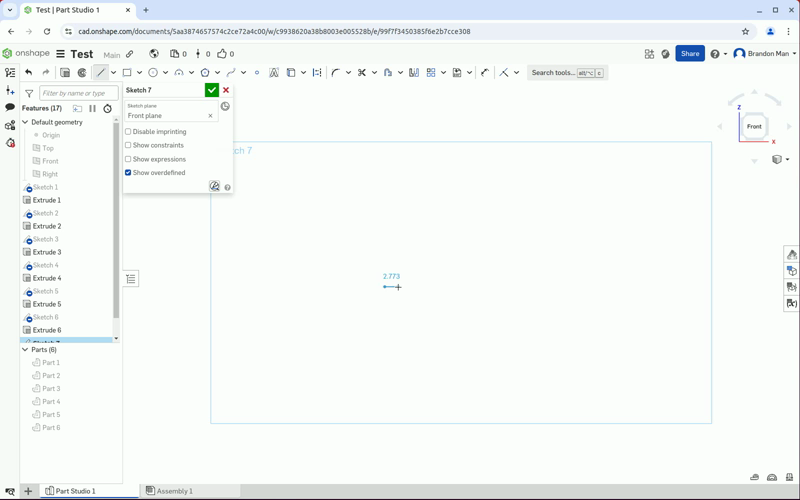
click(398, 286)
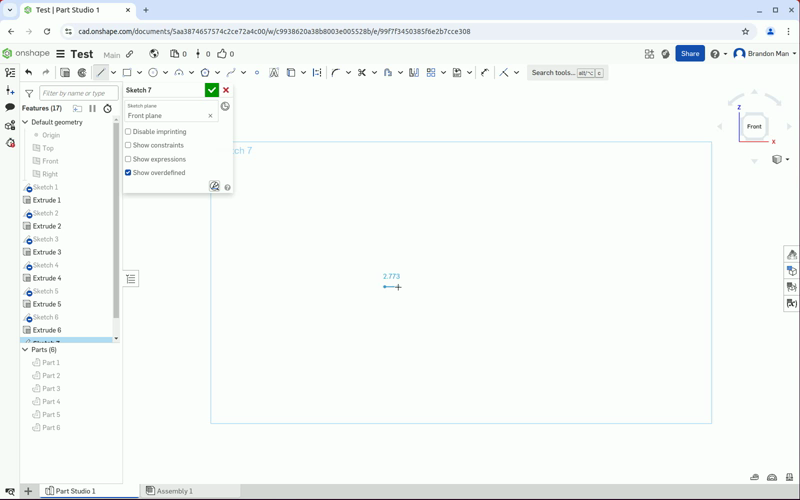
key_up(shift)
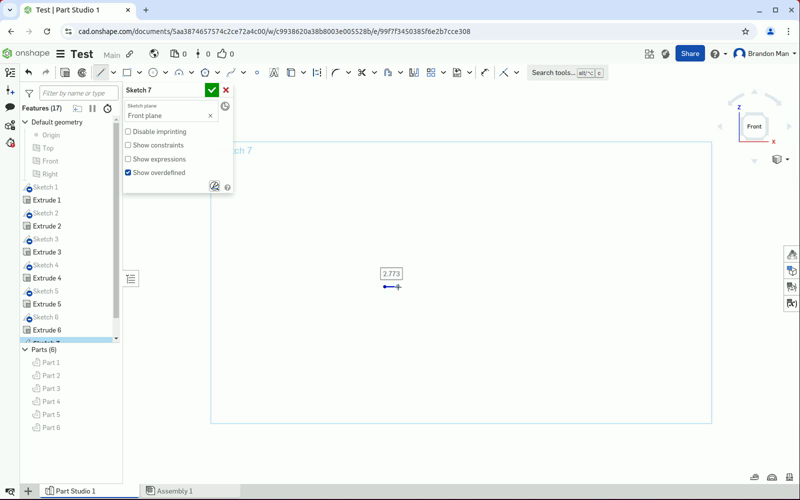
key_down(shift)
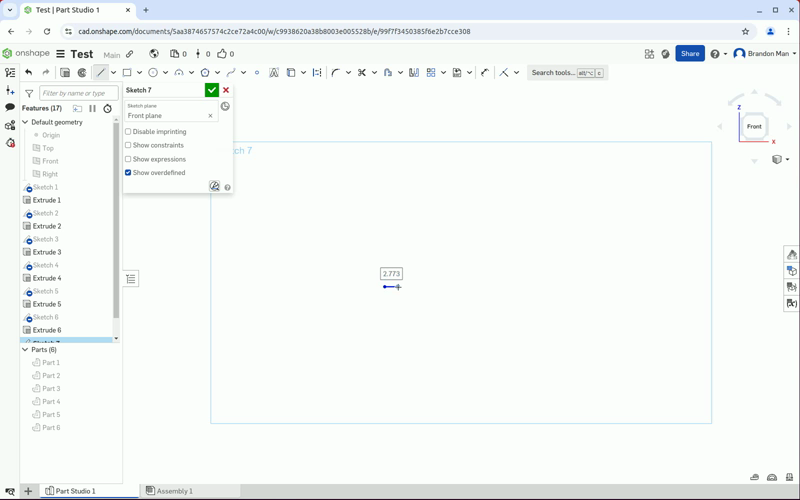
mouse_move(428, 286)
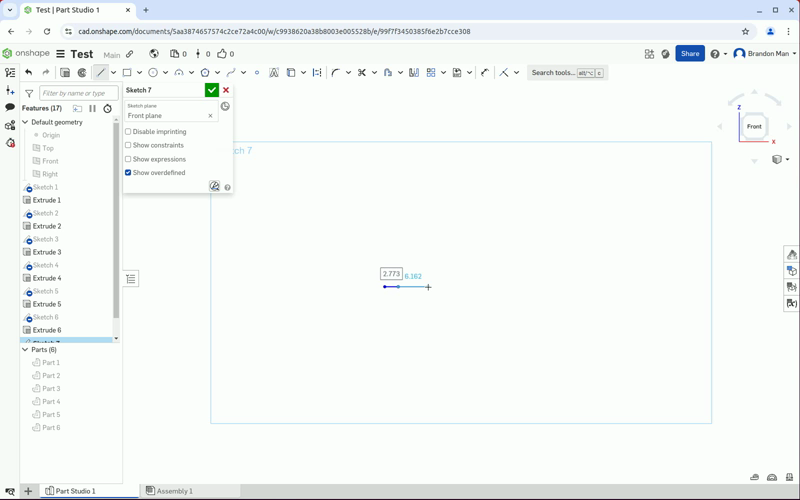
mouse_move(398, 250)
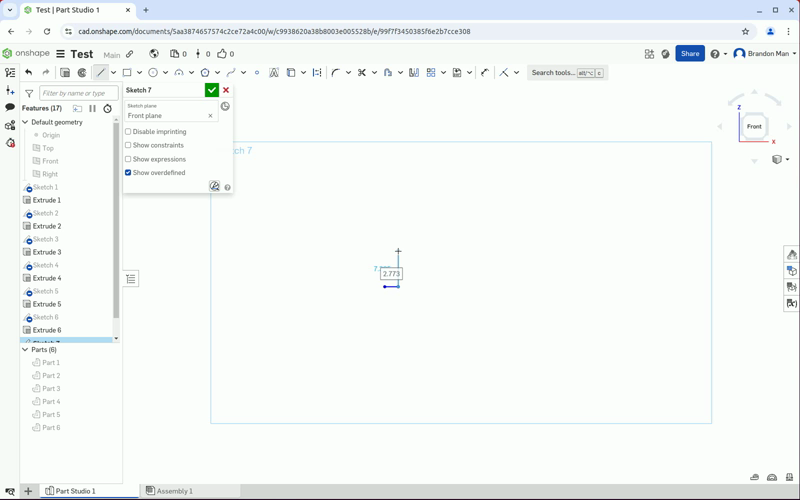
click(398, 250)
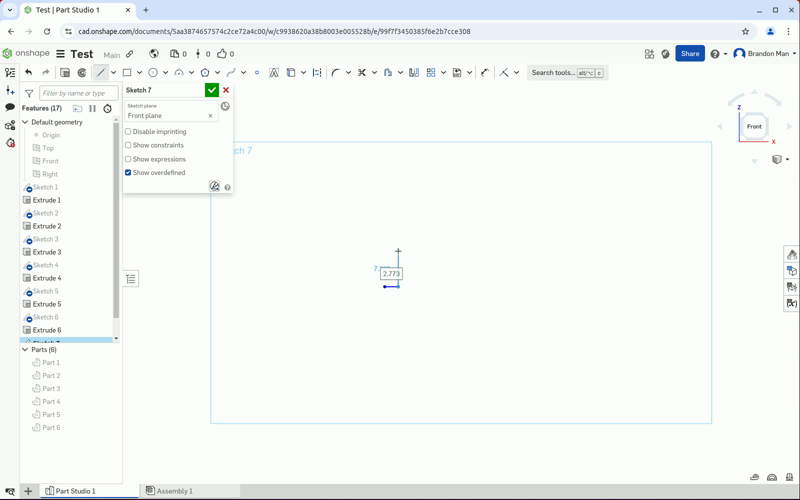
key_up(shift)
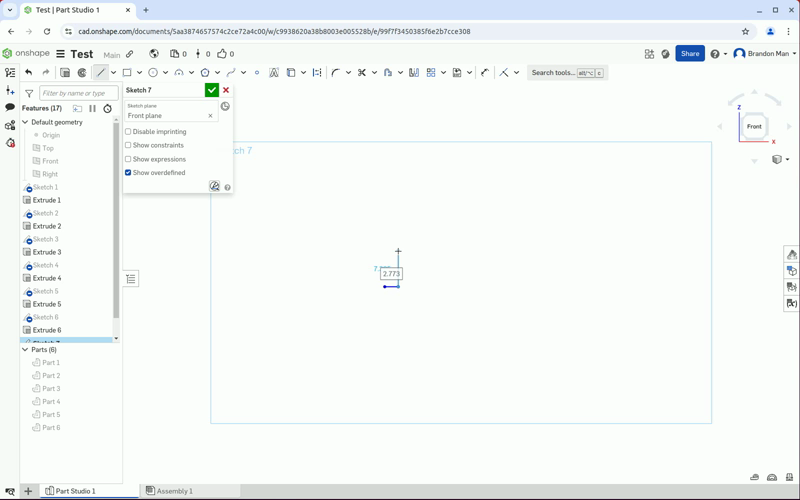
key_down(shift)
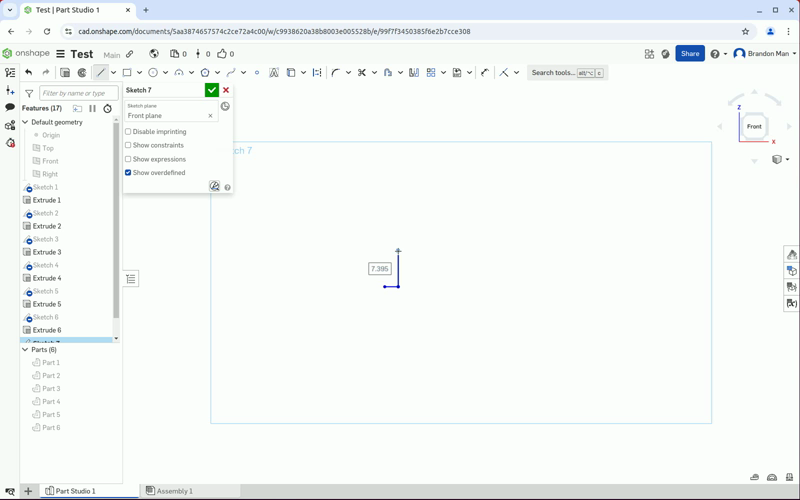
mouse_move(428, 250)
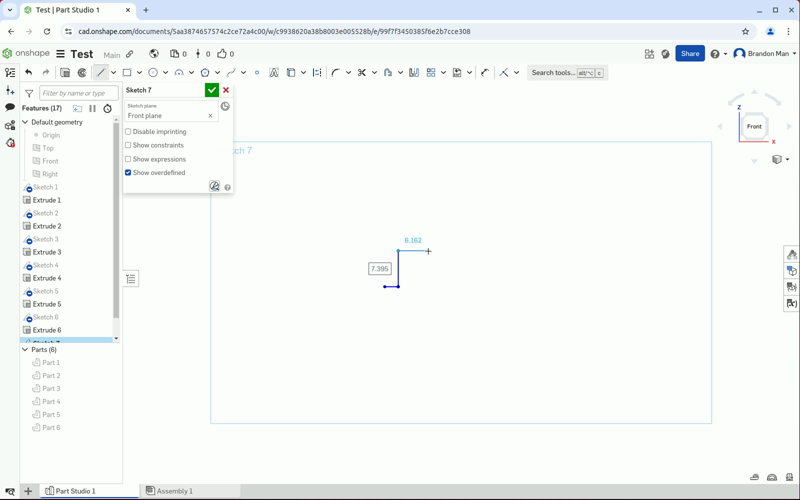
mouse_move(384, 250)
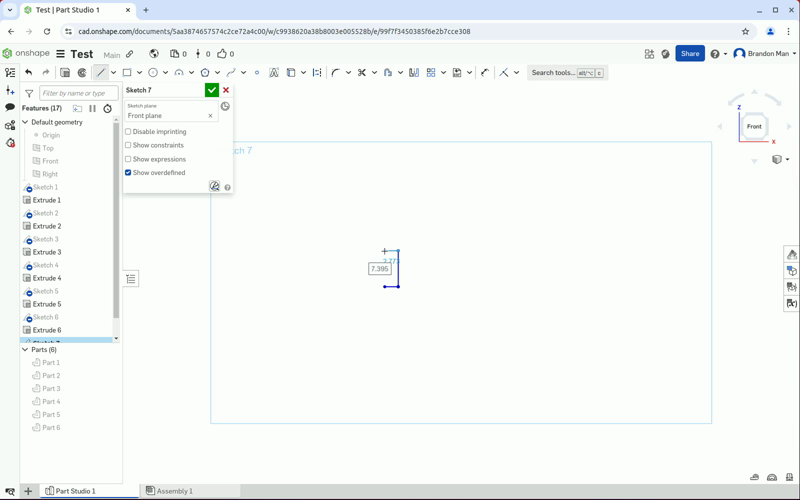
click(384, 250)
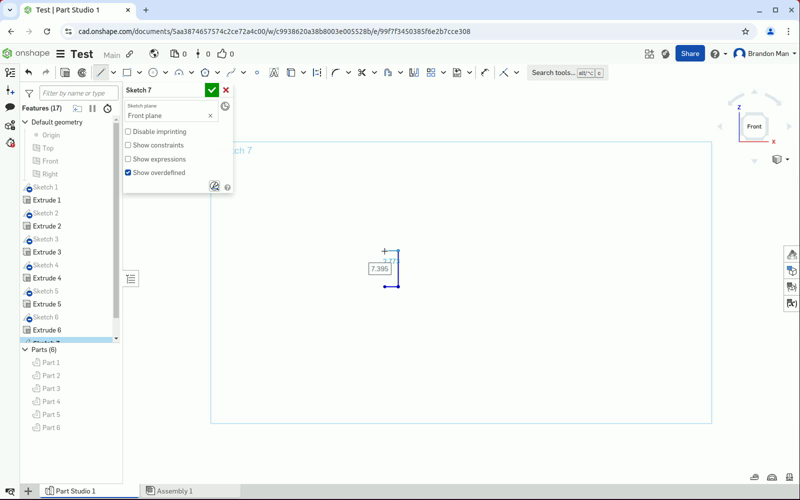
key_up(shift)
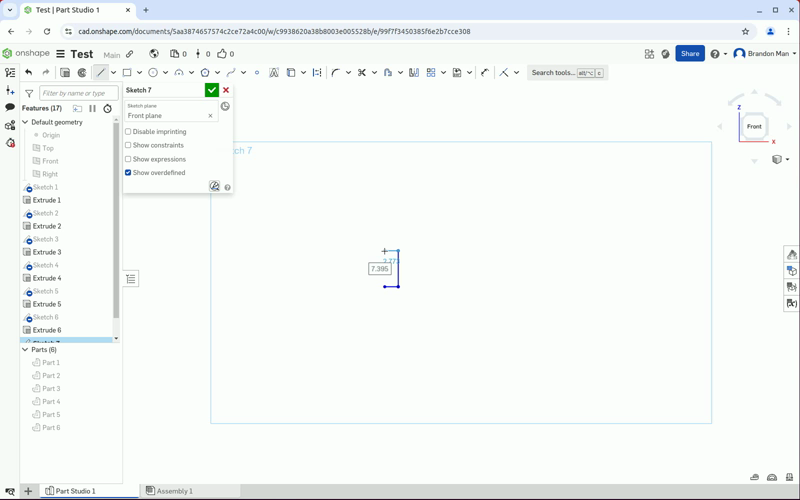
mouse_move(414, 250)
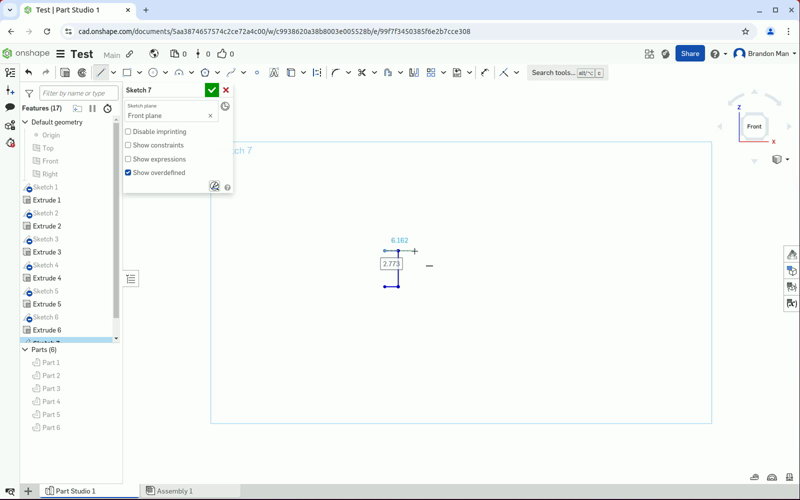
key_down(shift)
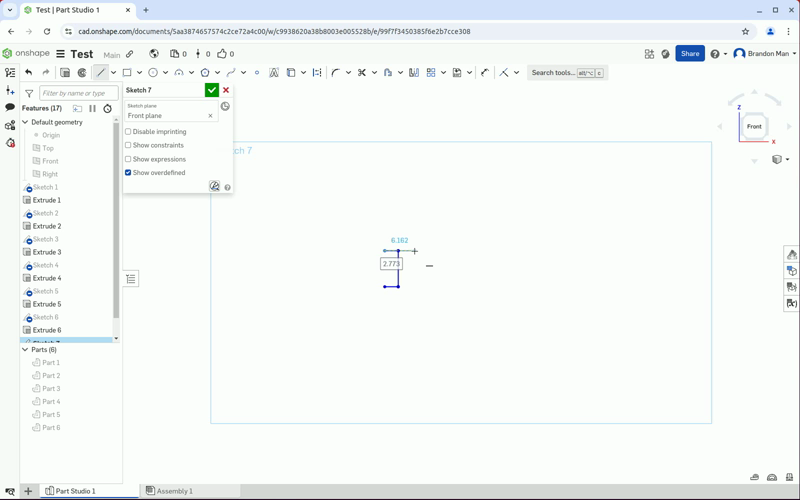
mouse_move(384, 286)
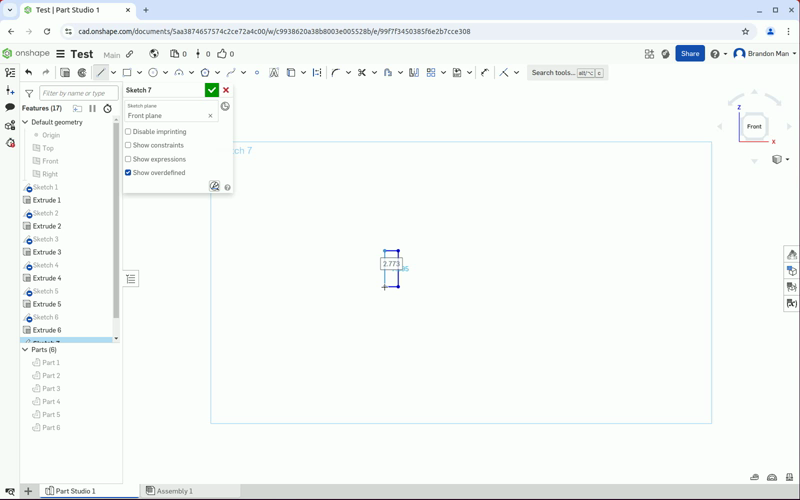
key_up(shift)
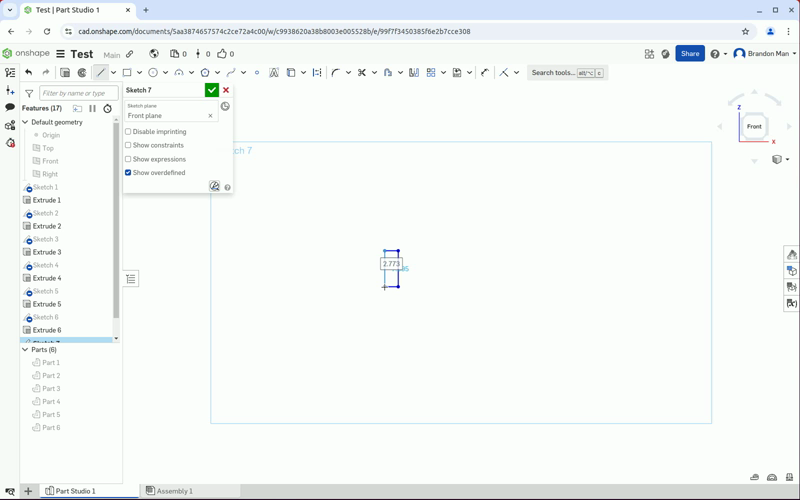
click(384, 286)
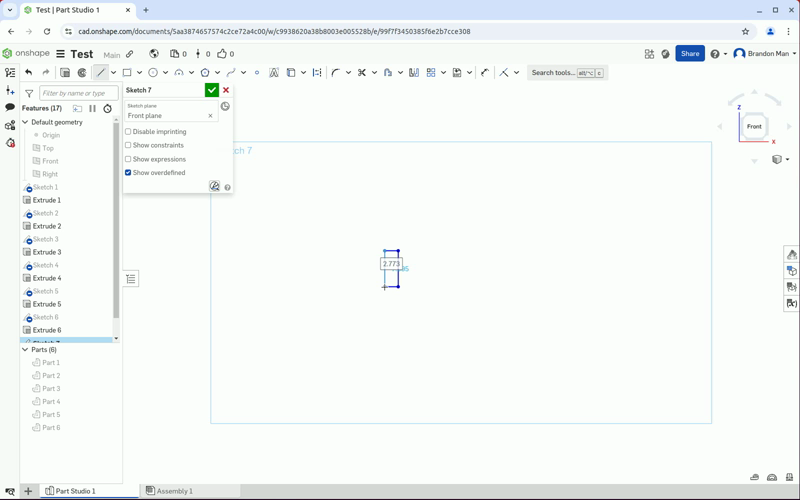
key(esc)
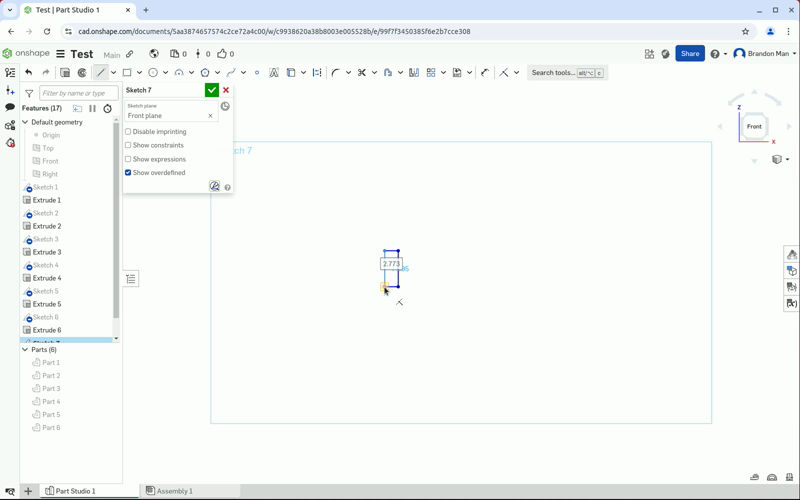
mouse_move(396, 270)
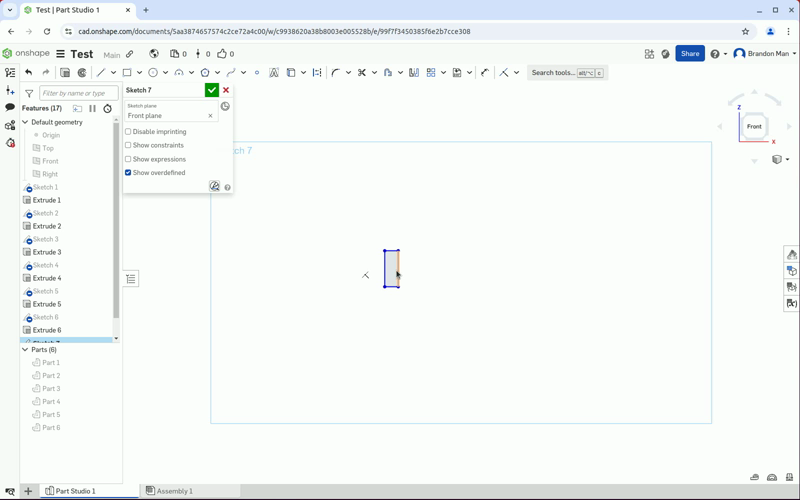
scroll(6)
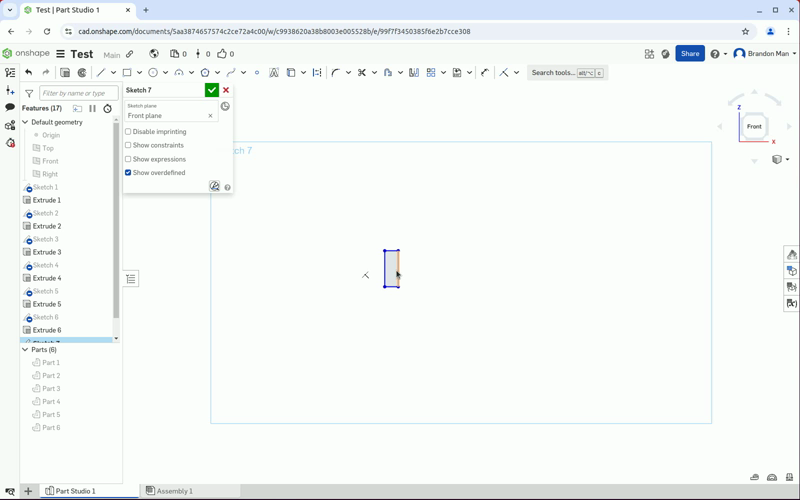
scroll(6)
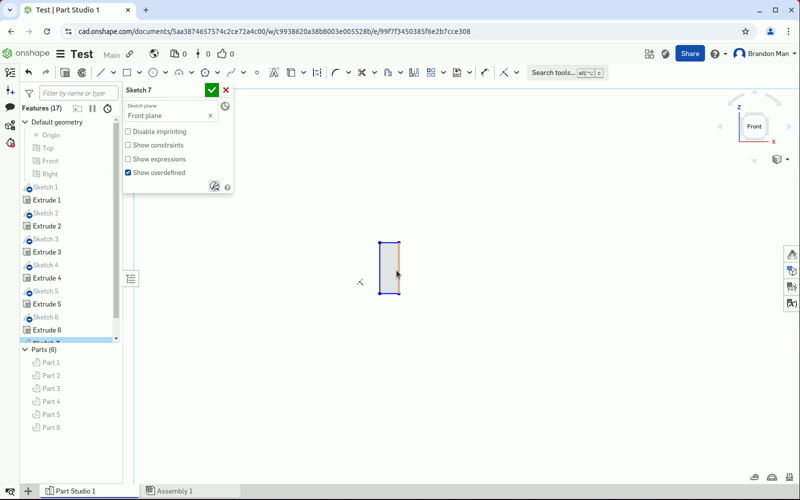
scroll(6)
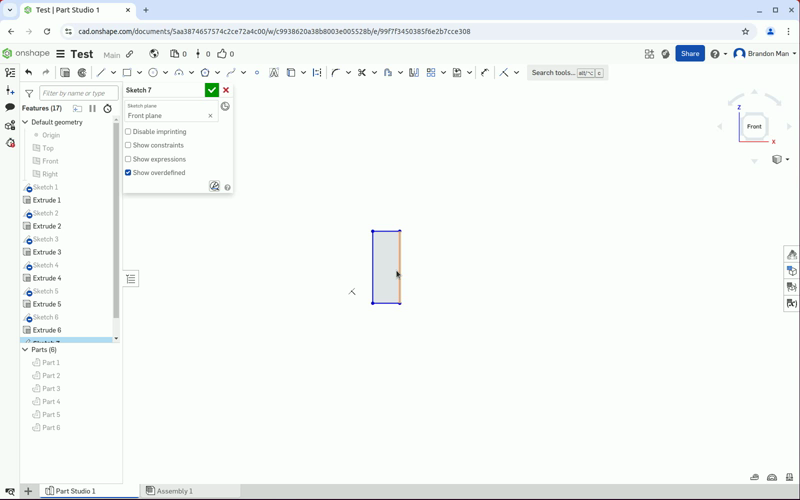
scroll(6)
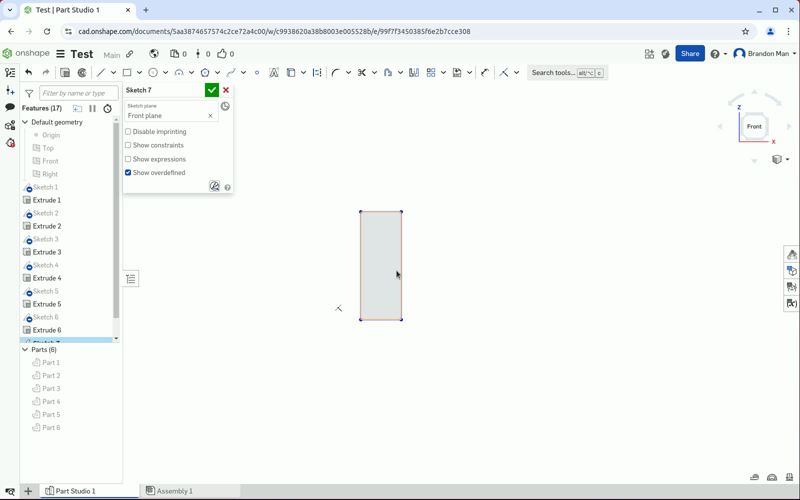
scroll(6)
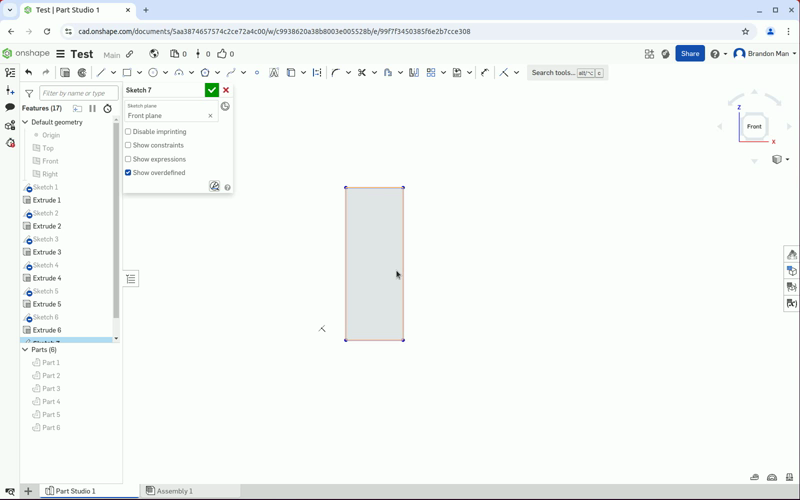
scroll(6)
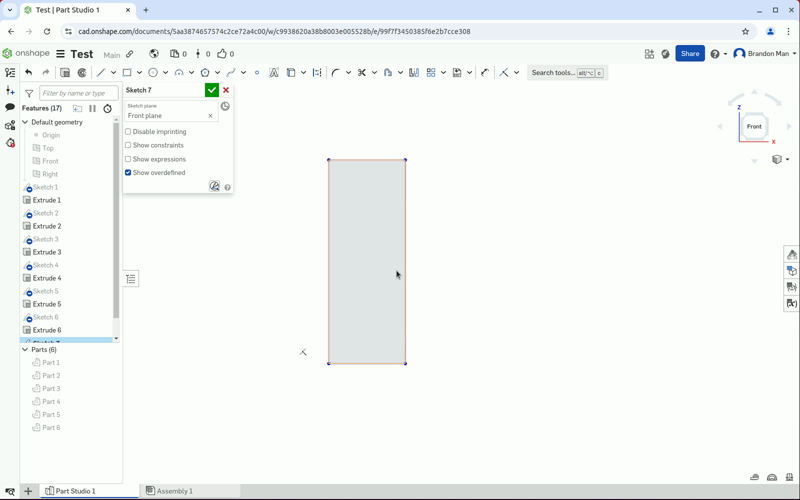
scroll(6)
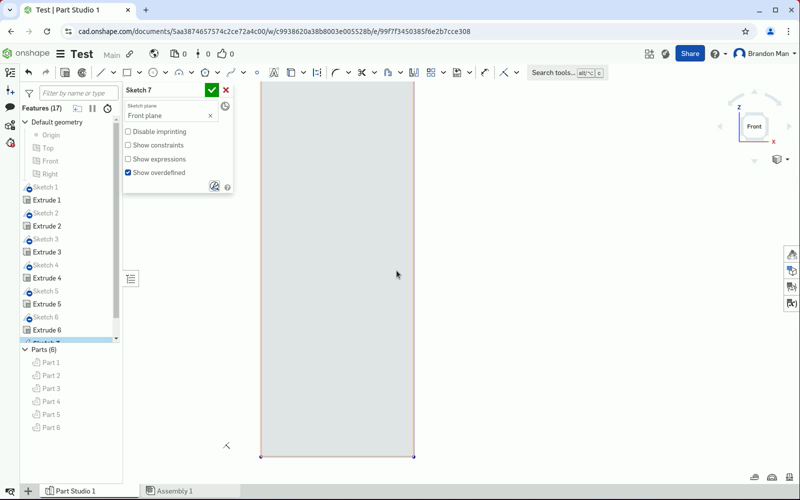
click(396, 270)
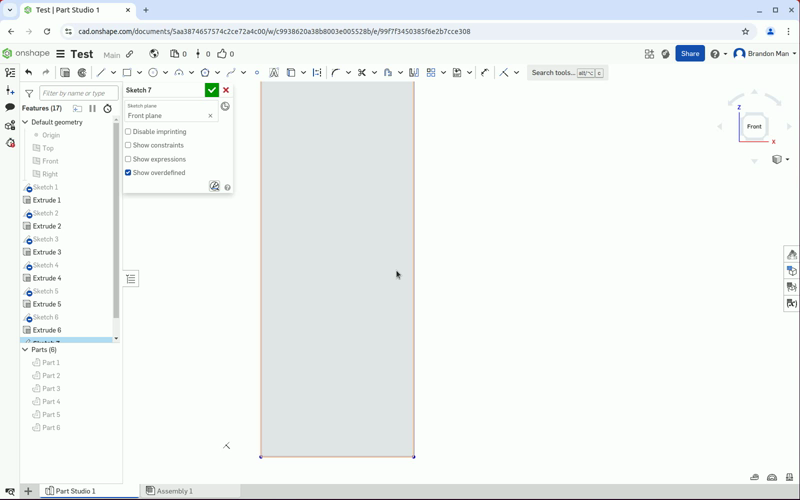
scroll(-6)
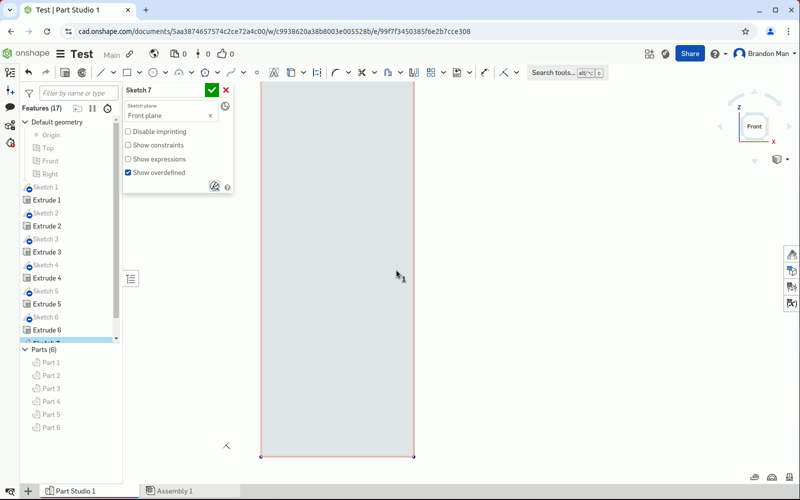
scroll(-6)
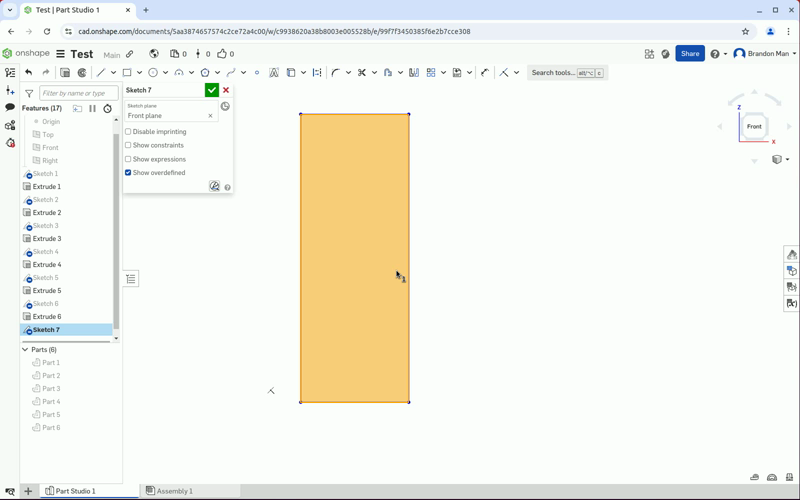
scroll(-6)
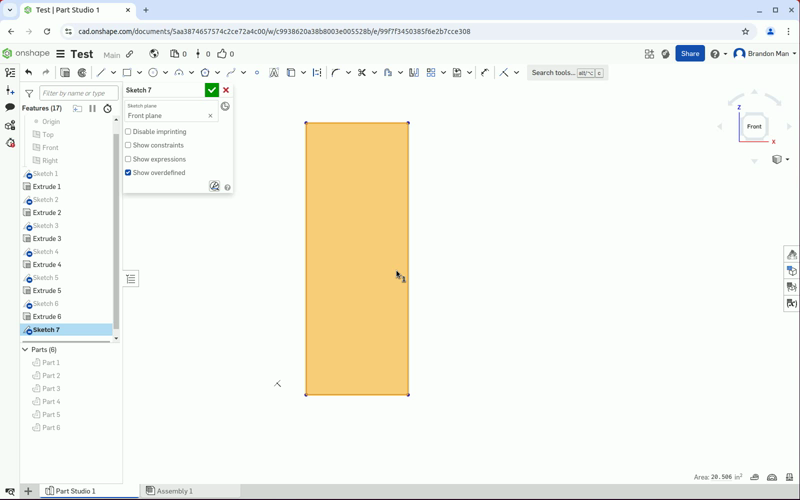
scroll(-6)
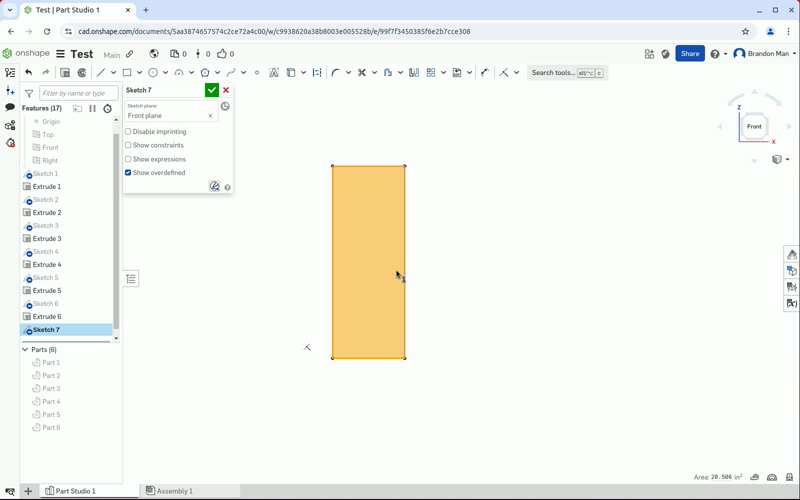
scroll(-6)
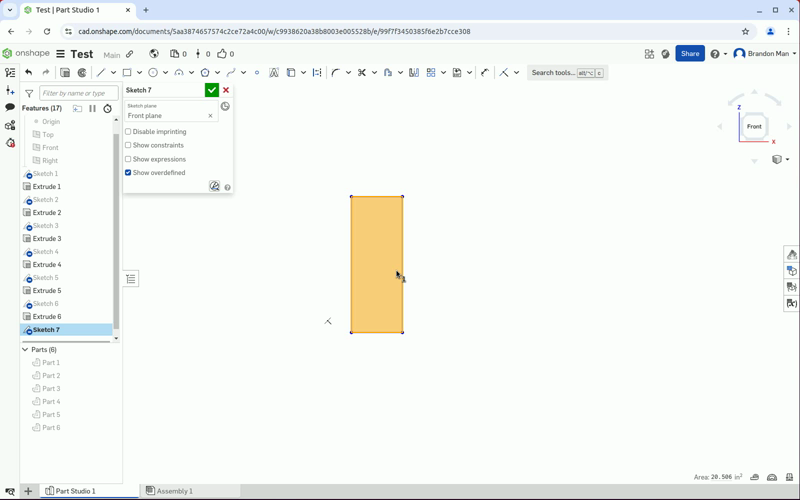
scroll(-6)
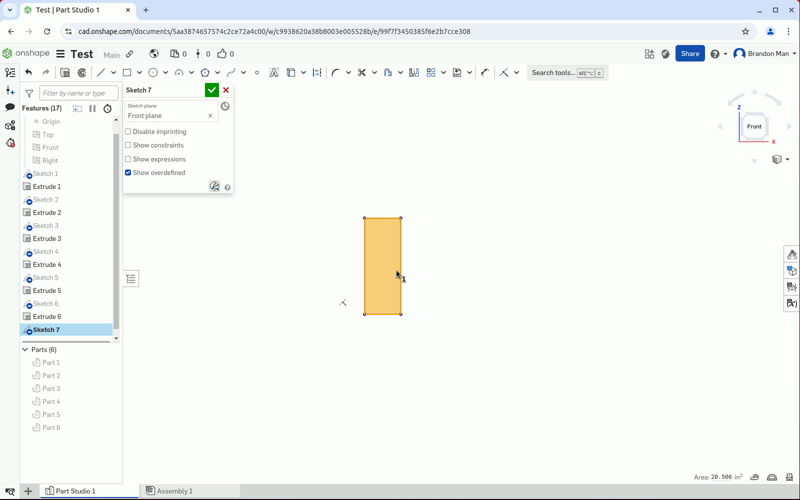
scroll(-6)
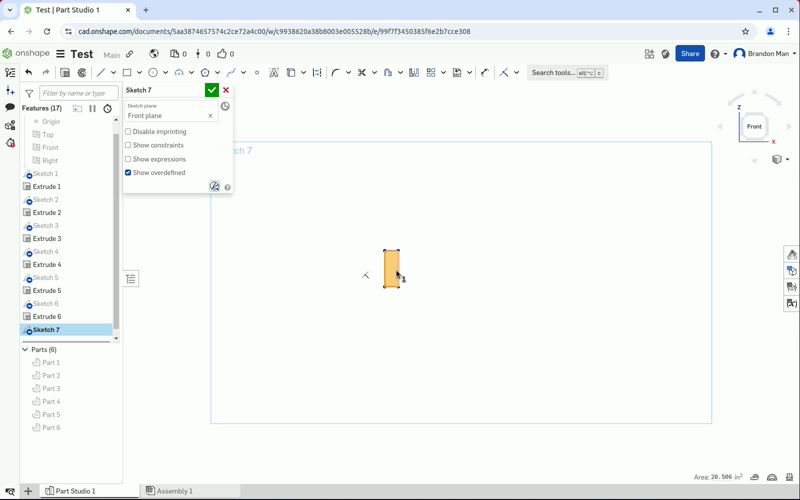
mouse_move(73, 352)
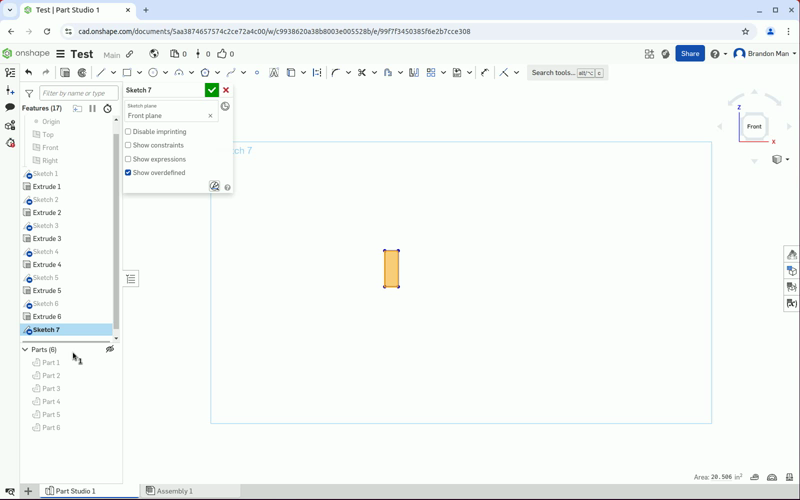
key(shift+y)
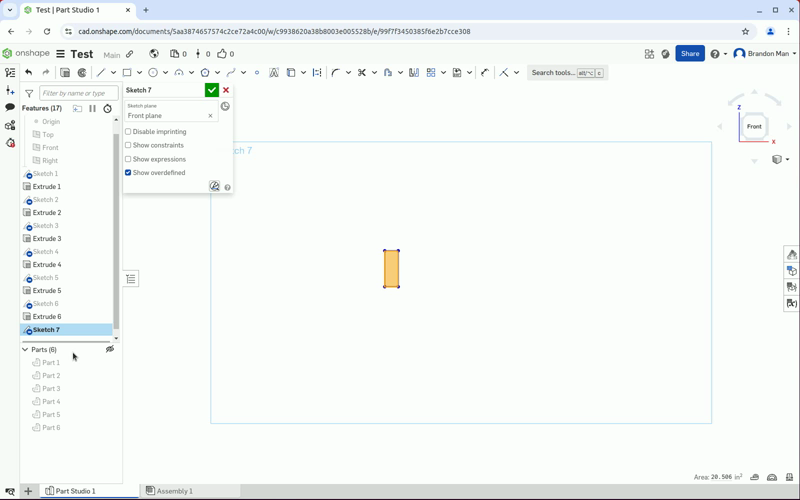
key(shift+e)
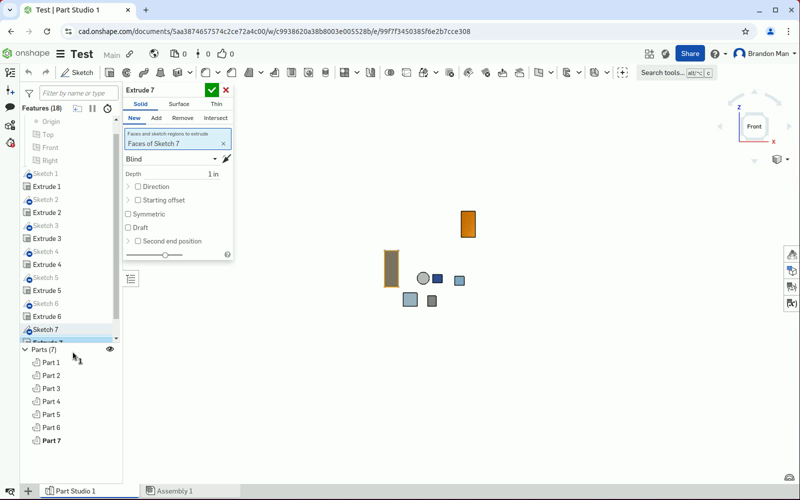
mouse_move(143, 106)
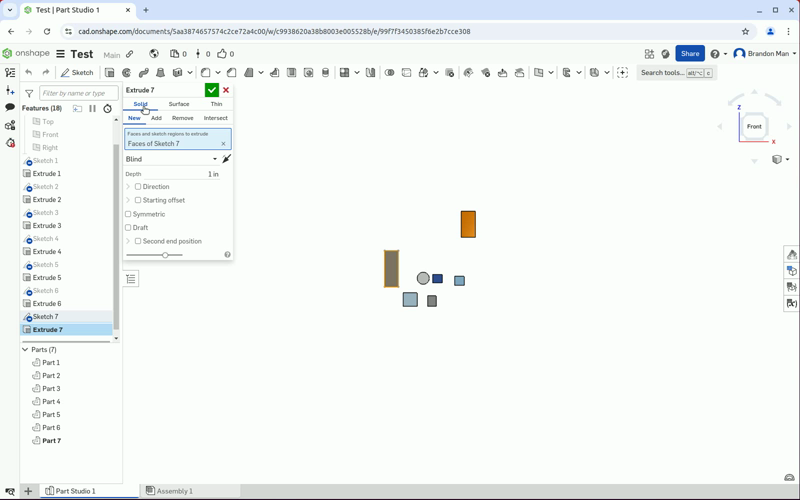
click(143, 106)
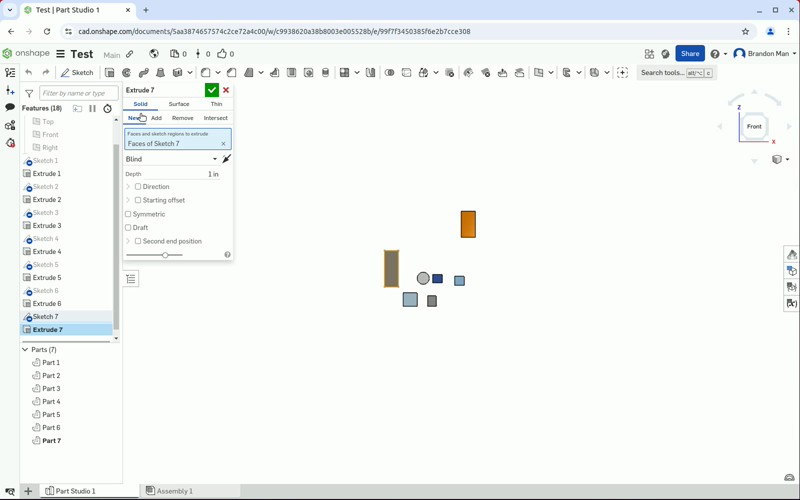
mouse_move(137, 120)
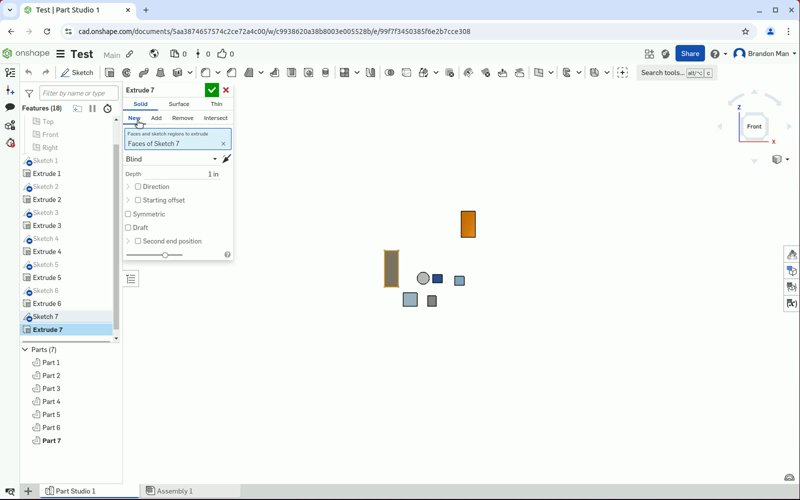
click(137, 120)
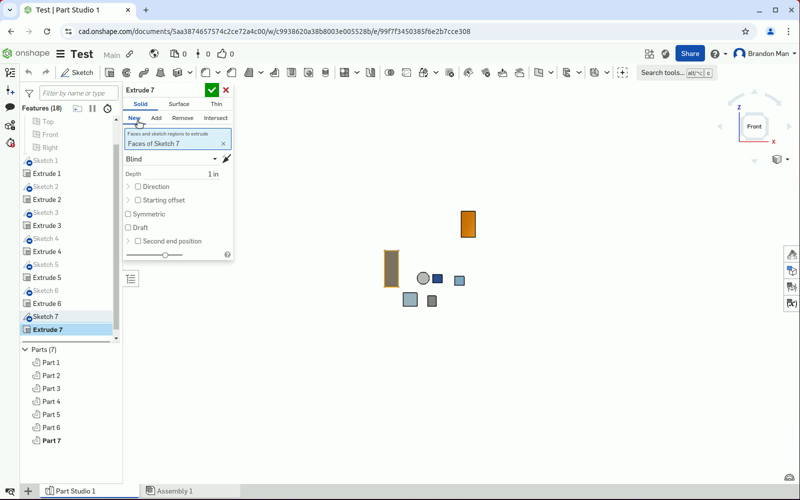
key(tab, 4)
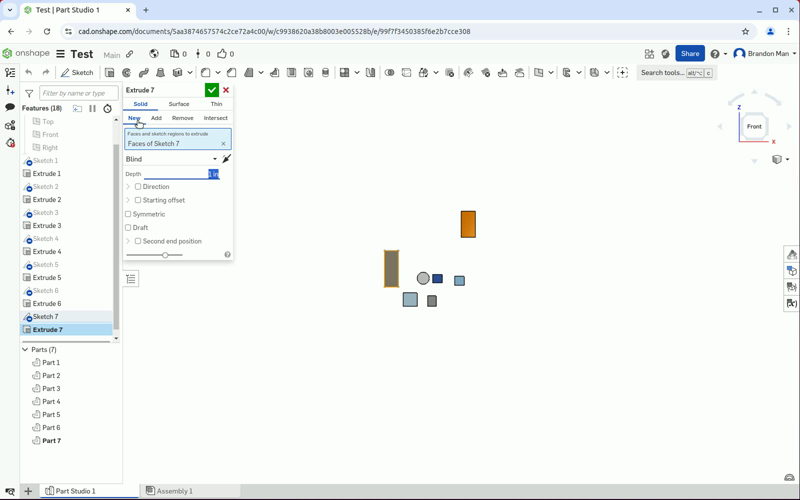
text(1.685)
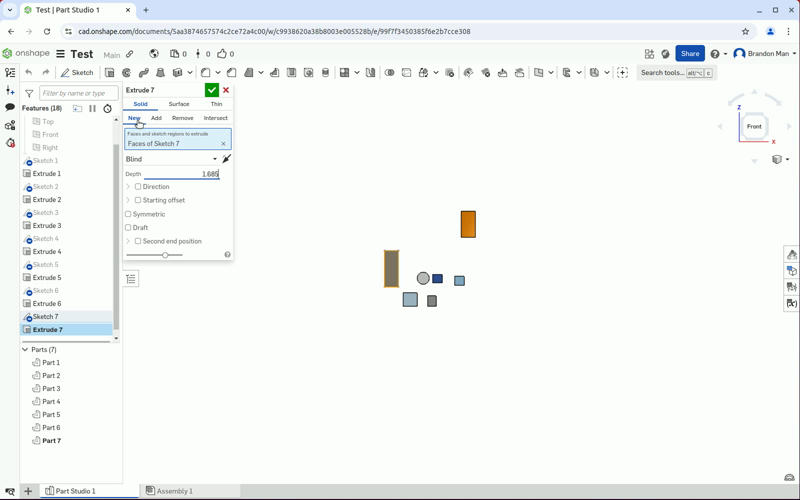
key(enter)
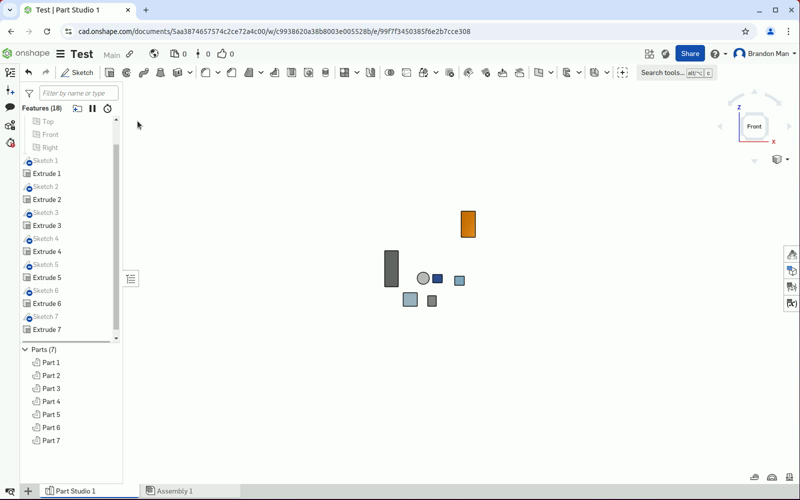
key(shift+h)
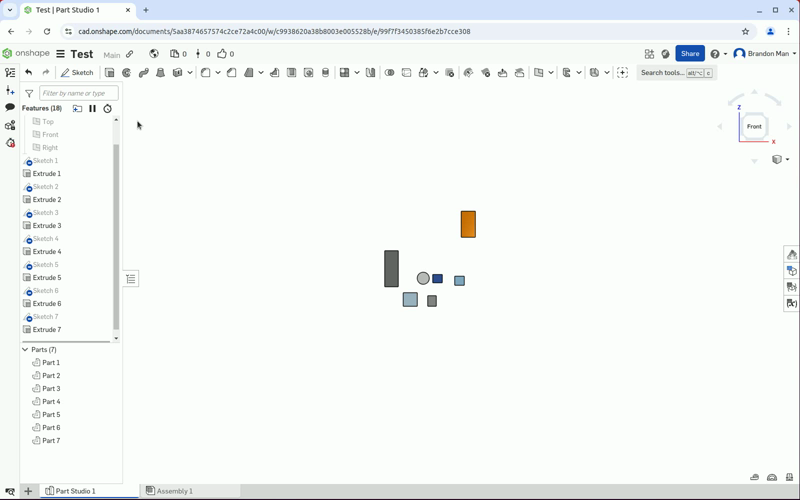
key(shift+h)
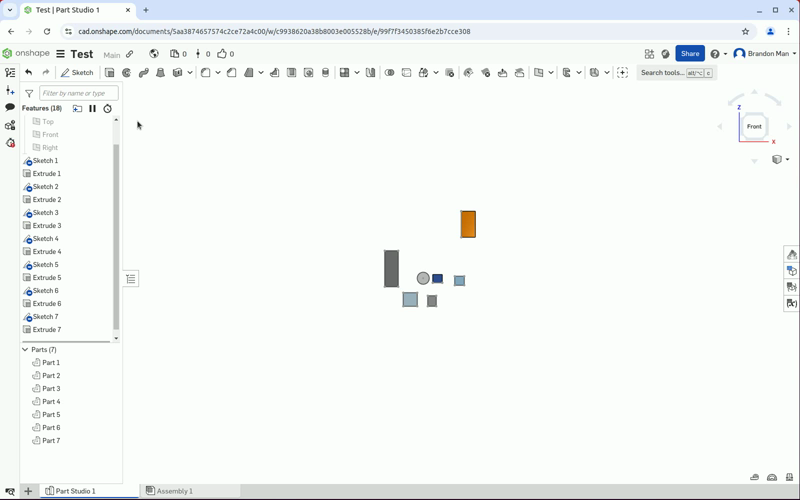
key(shift+7)
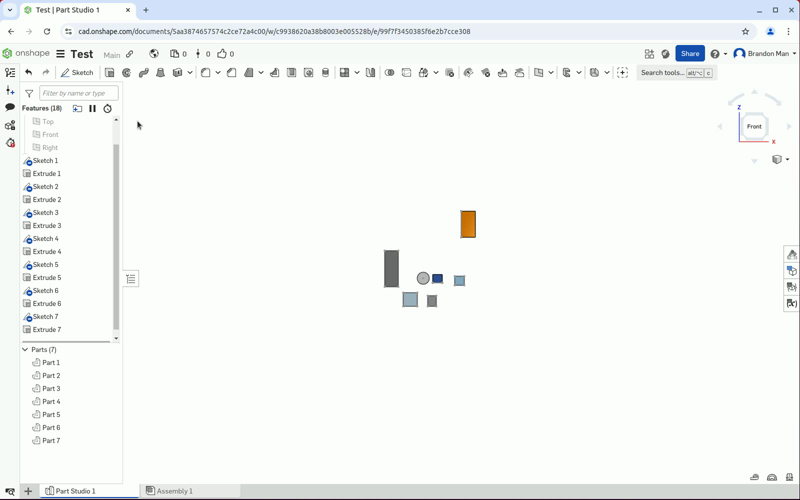
key(left, 2)
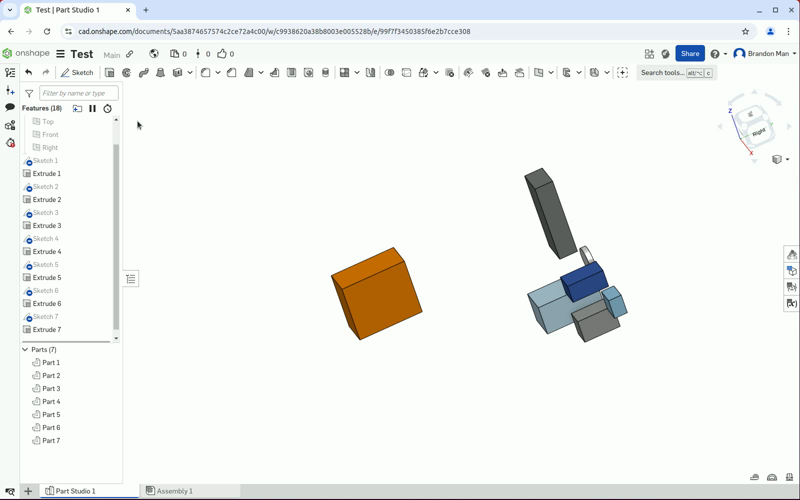
key(down, 2)
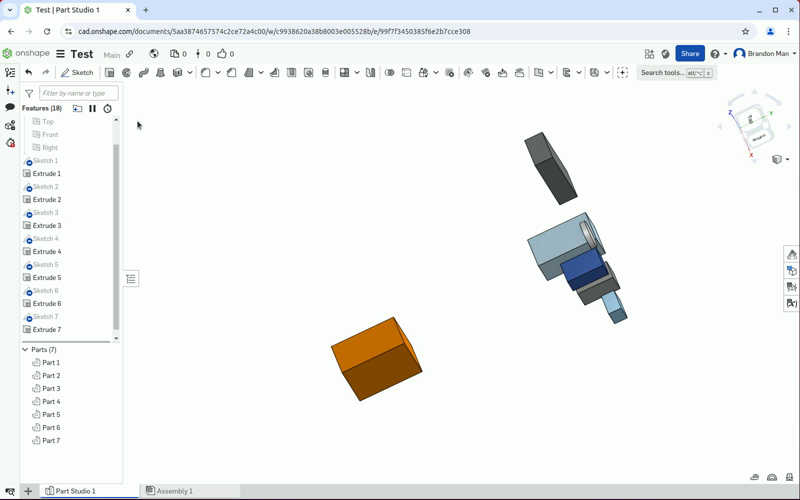
key(up, 2)
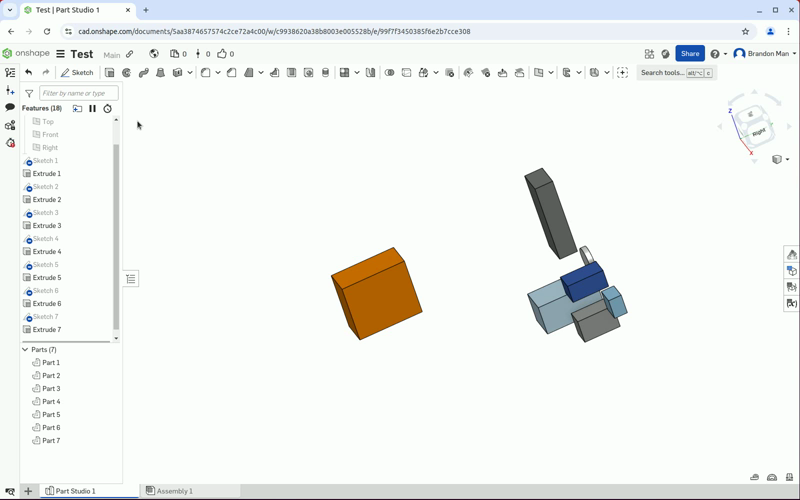
key(right, 2)
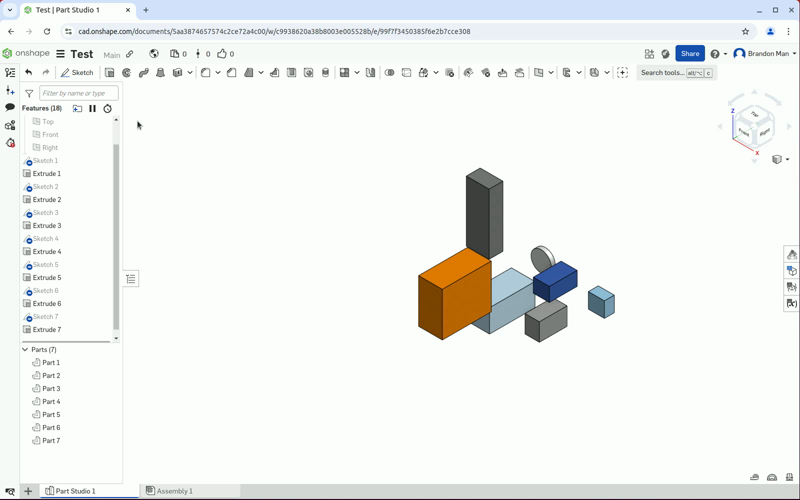
mouse_move(69, 163)
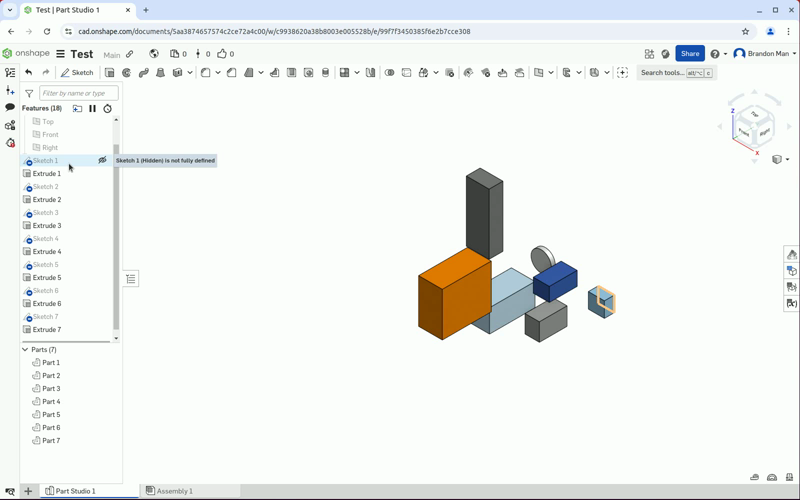
click(69, 163)